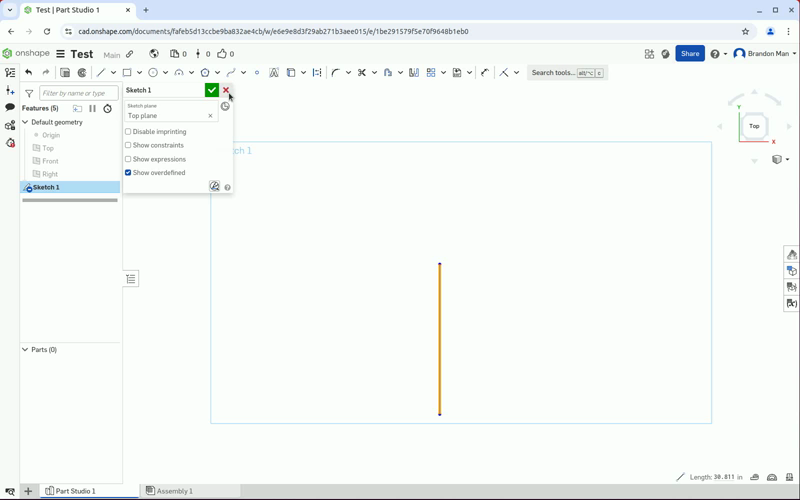
key(shift+h)
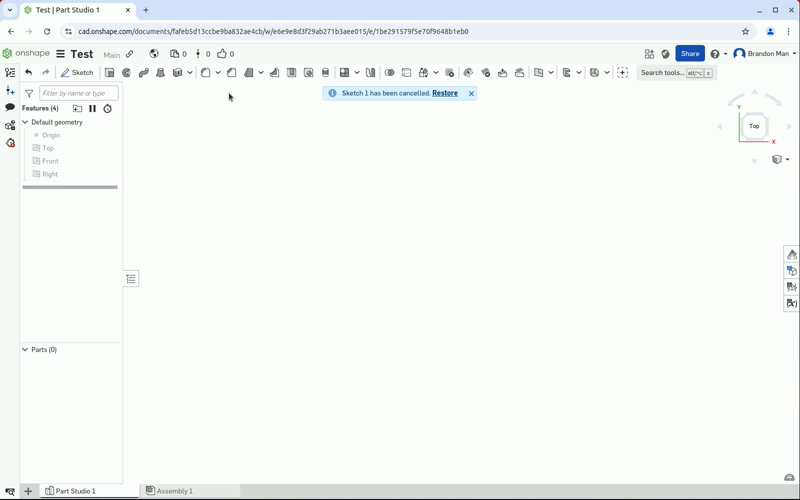
mouse_move(73, 352)
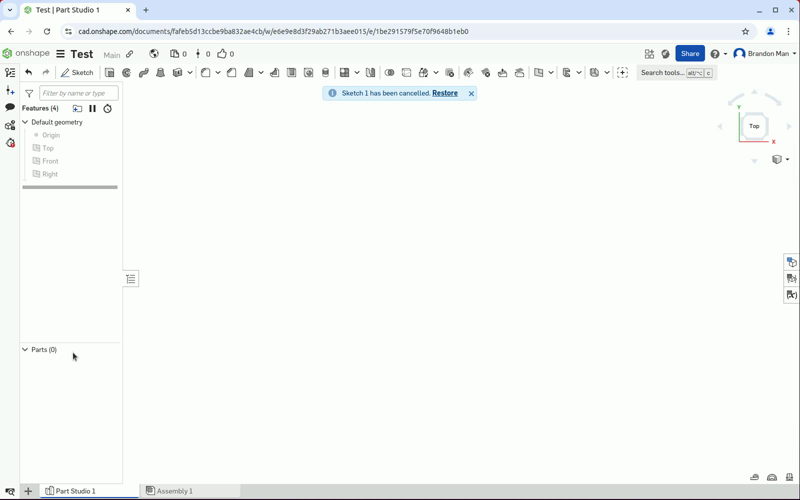
key(y)
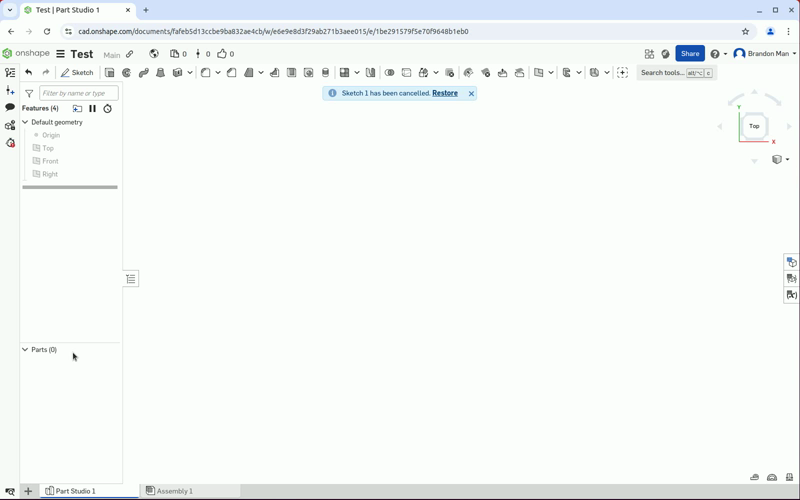
key(shift+p)
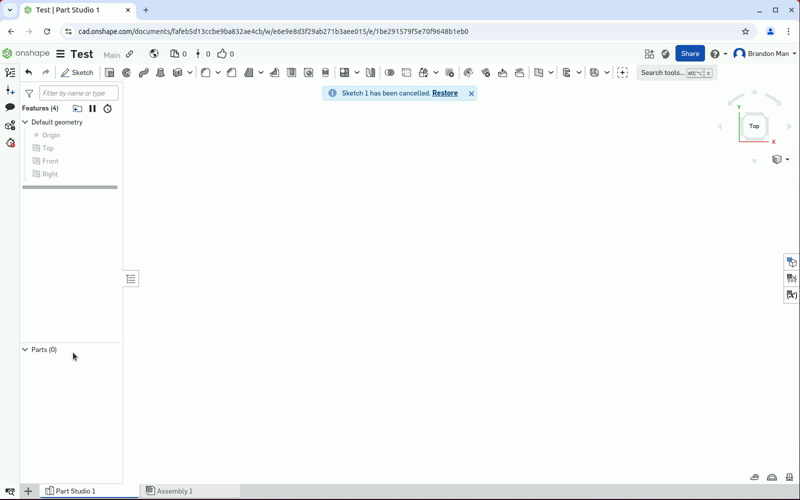
key(space)
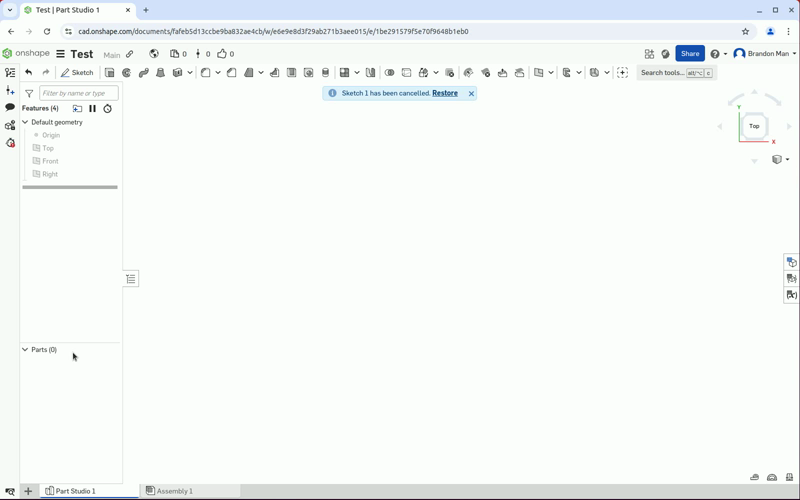
key_down(shift)
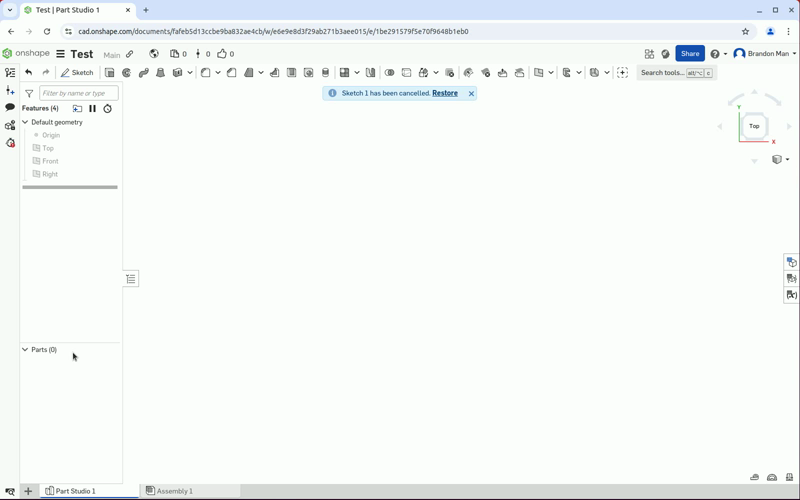
key(up)
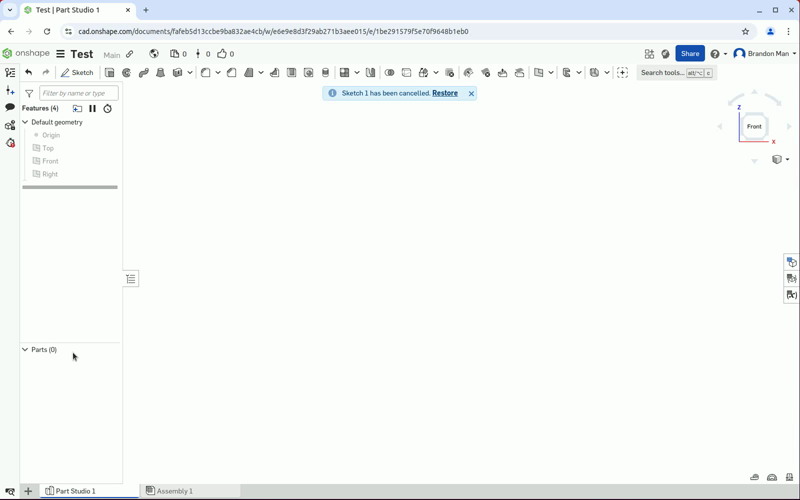
key_up(shift)
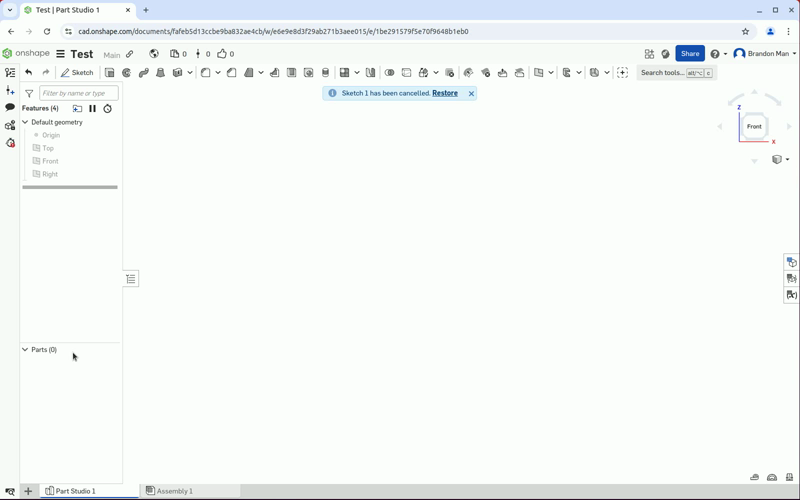
mouse_move(73, 352)
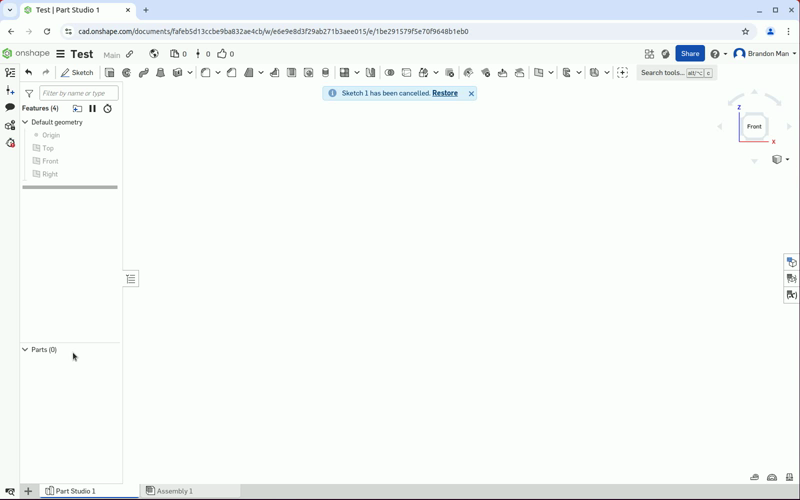
key(shift+y)
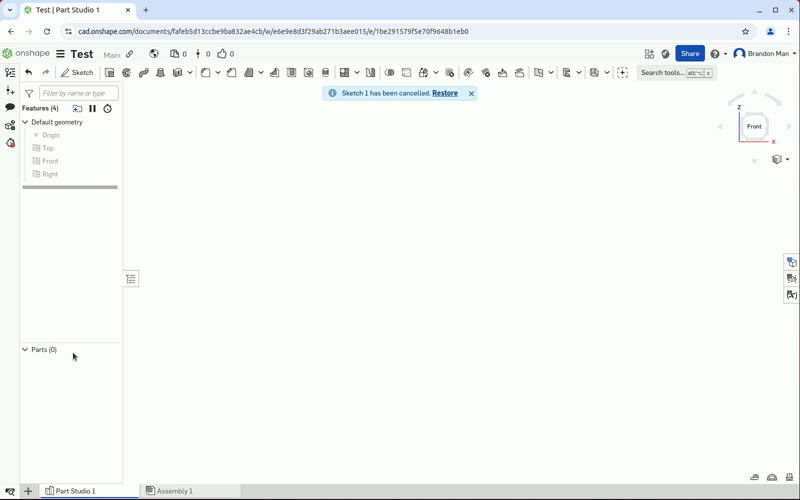
key(shift+s)
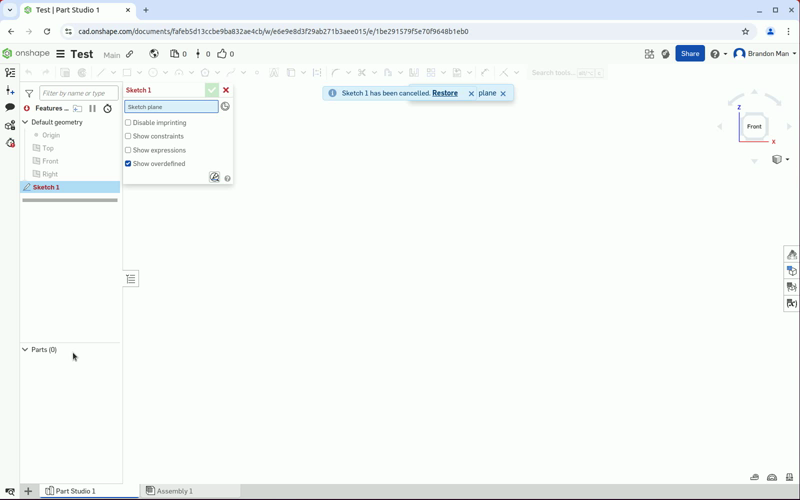
mouse_move(73, 163)
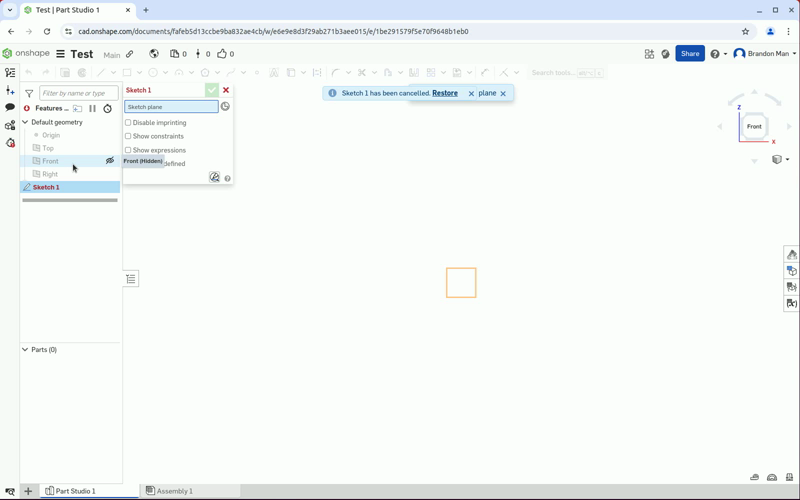
click(73, 163)
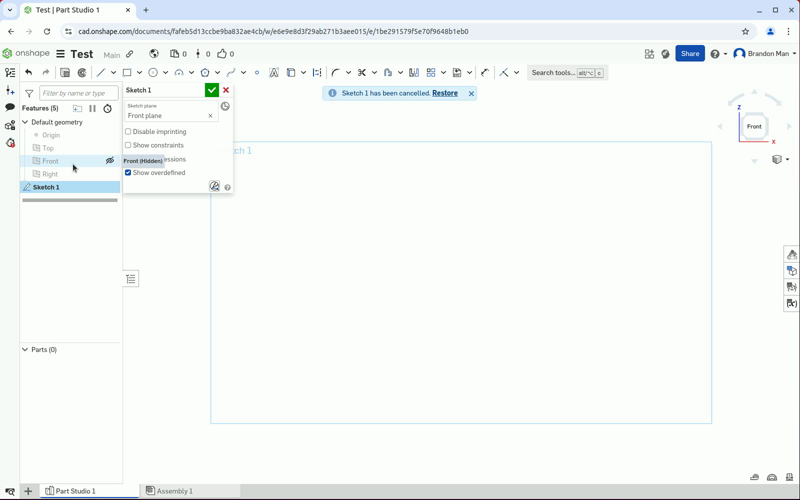
mouse_move(73, 352)
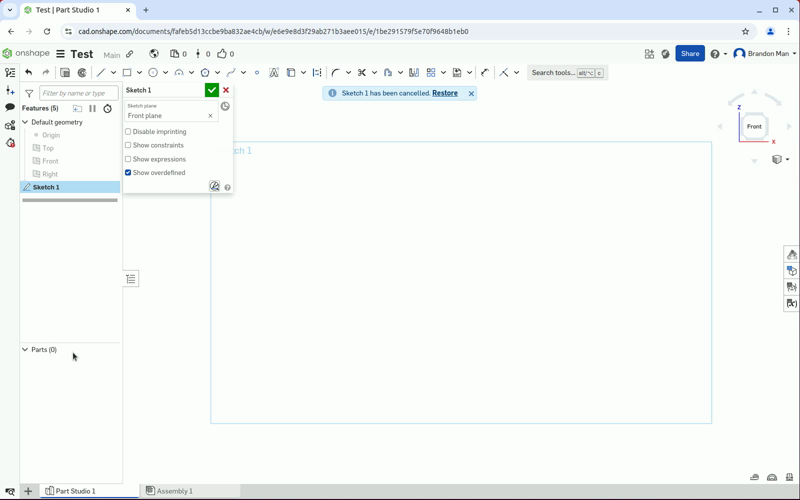
key(y)
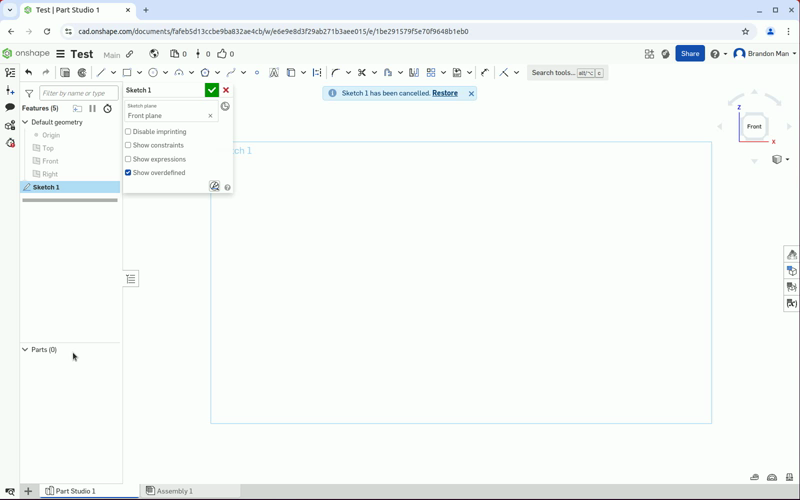
key(l)
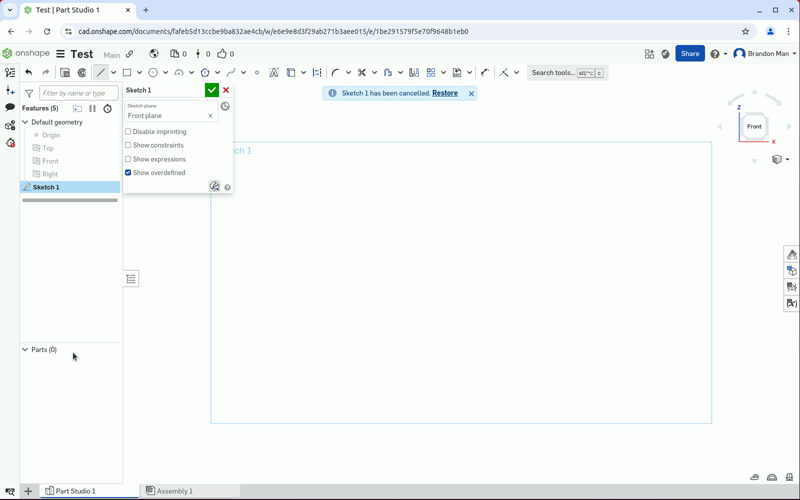
key_down(shift)
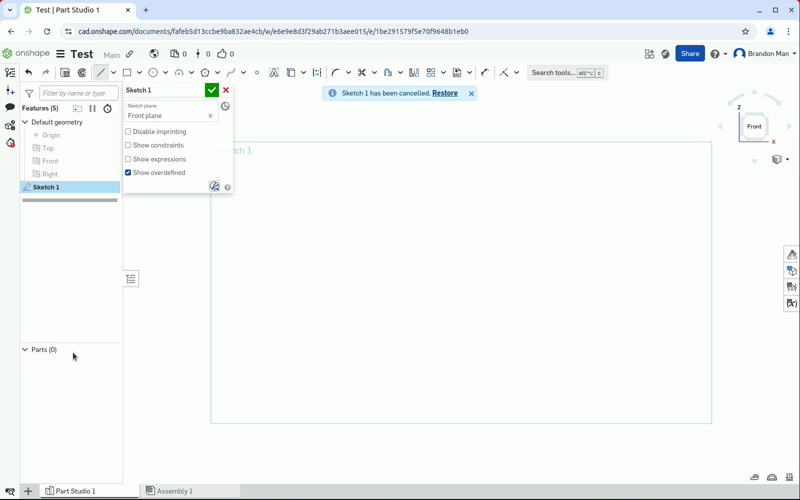
mouse_move(348, 253)
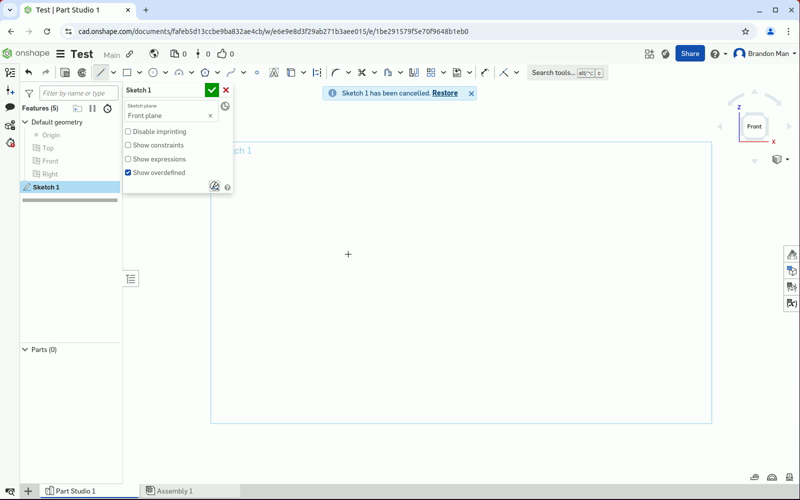
click(348, 253)
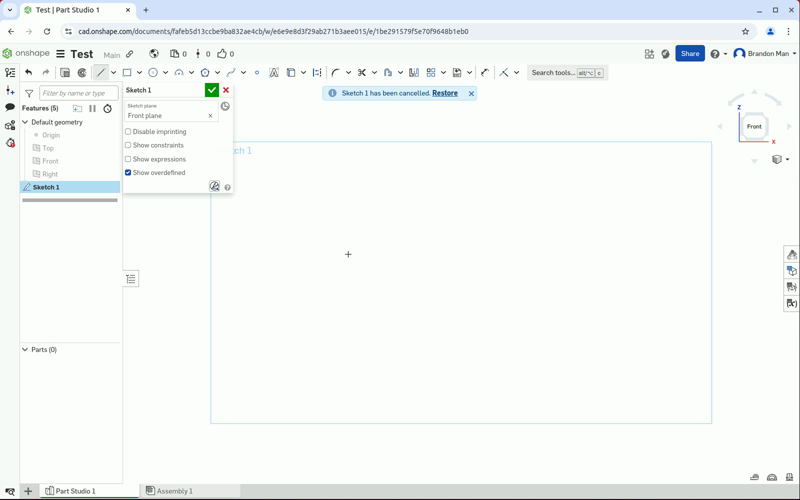
key_up(shift)
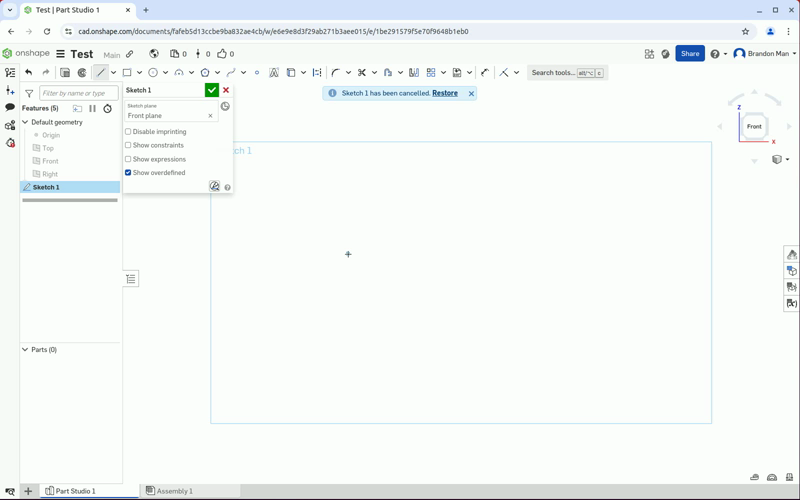
key_down(shift)
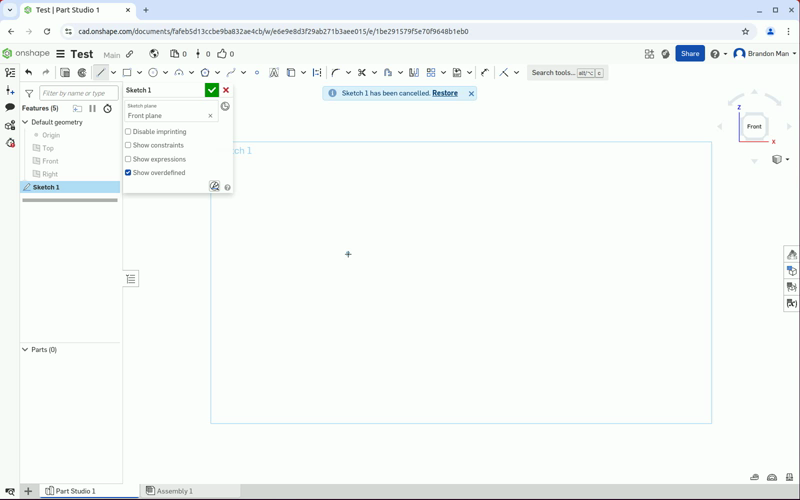
mouse_move(378, 253)
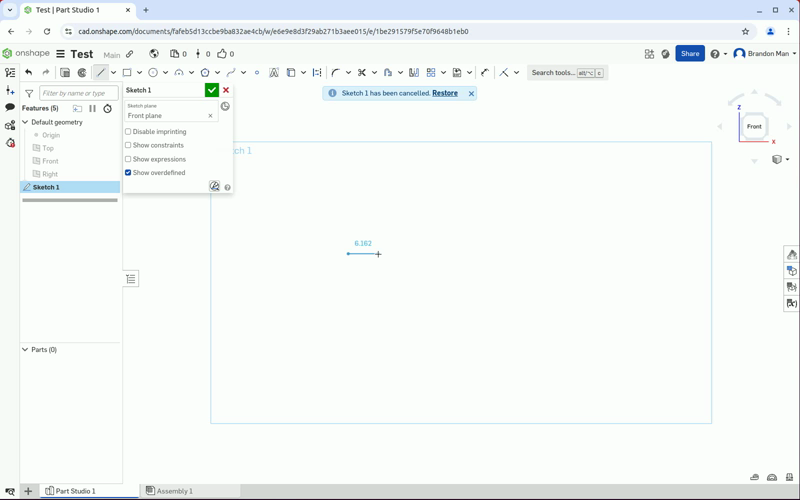
mouse_move(375, 253)
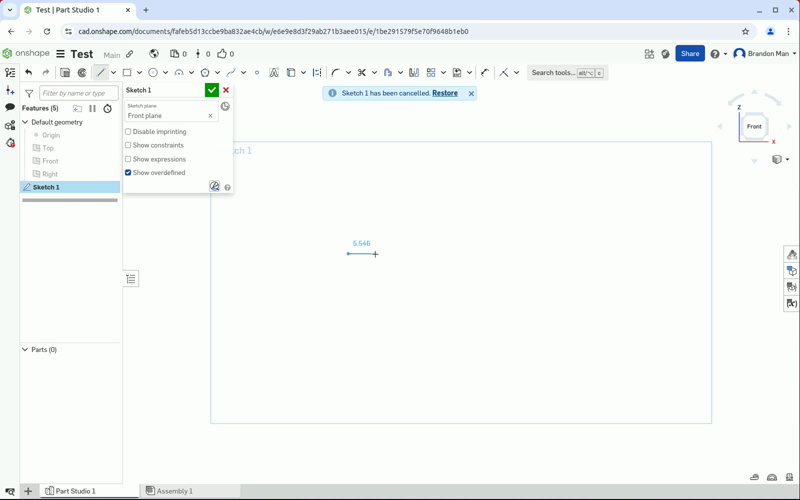
click(375, 253)
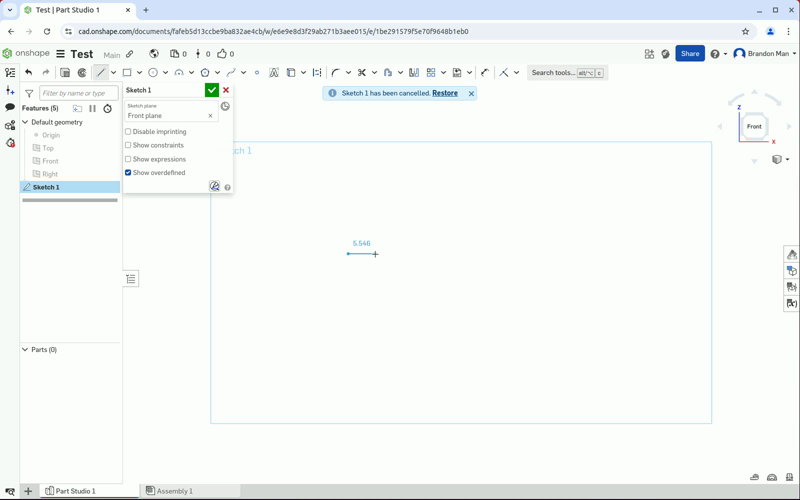
key_up(shift)
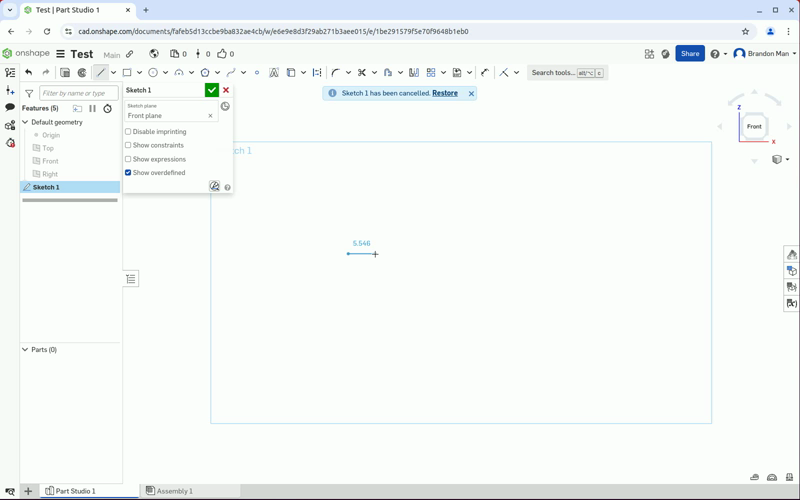
key_down(shift)
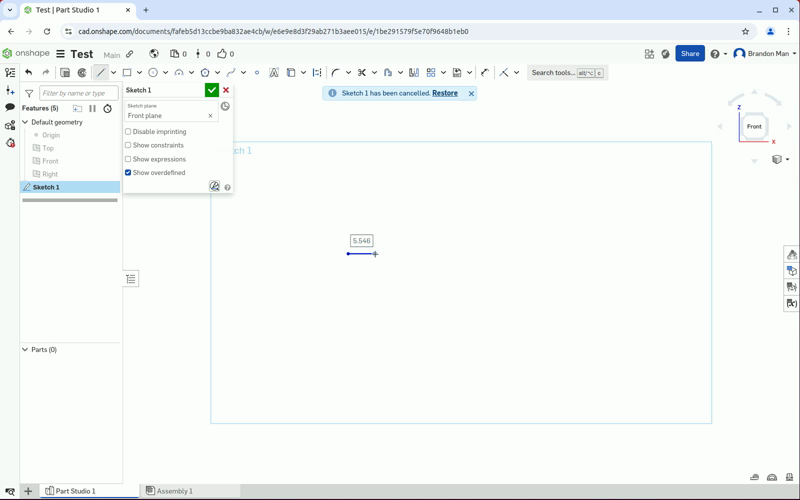
mouse_move(405, 253)
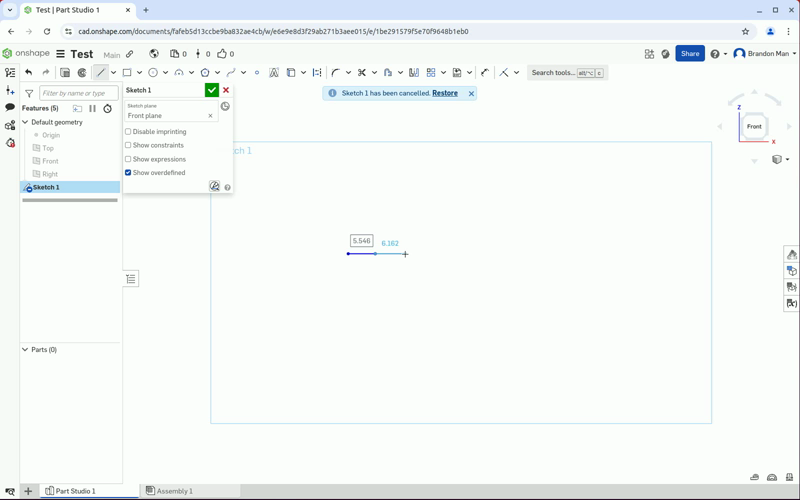
mouse_move(388, 253)
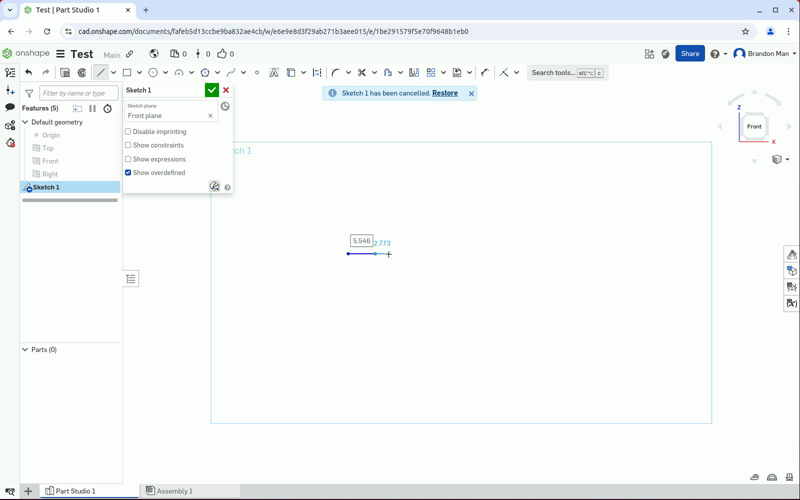
click(388, 253)
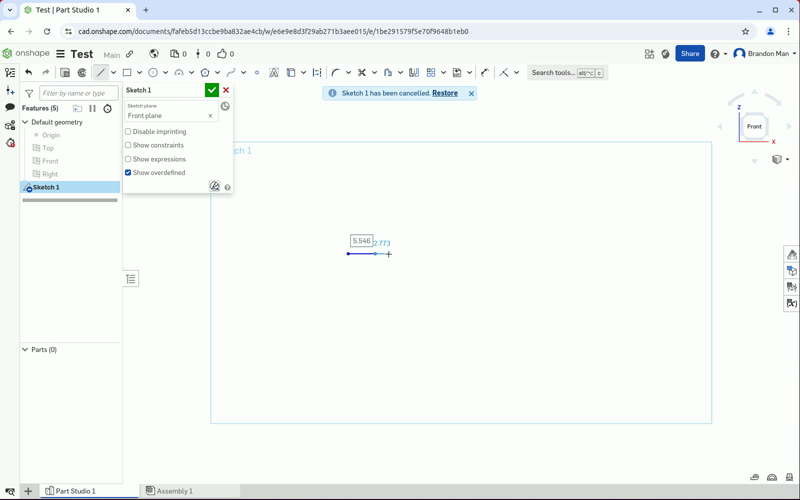
key_up(shift)
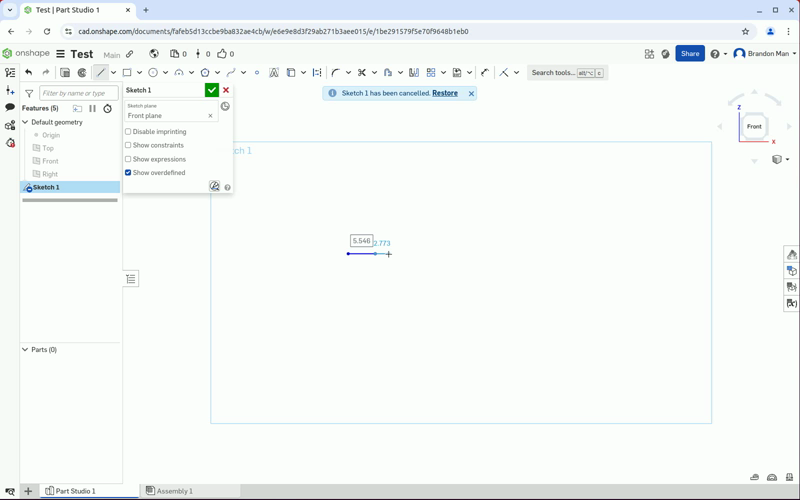
key_down(shift)
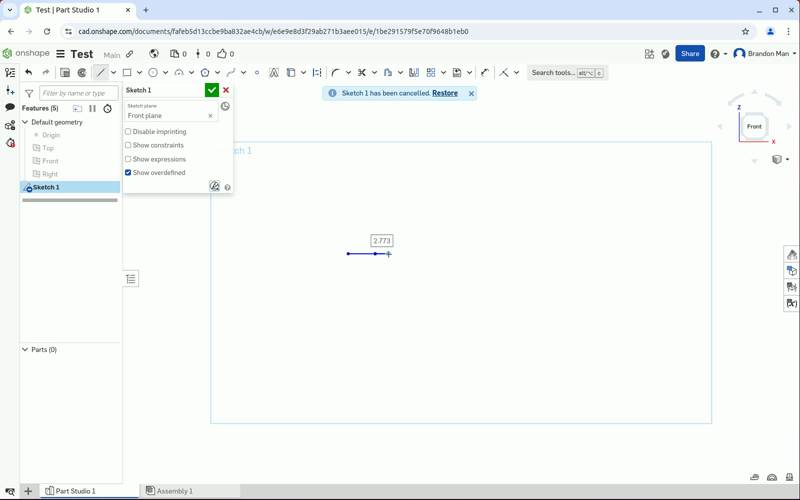
mouse_move(418, 253)
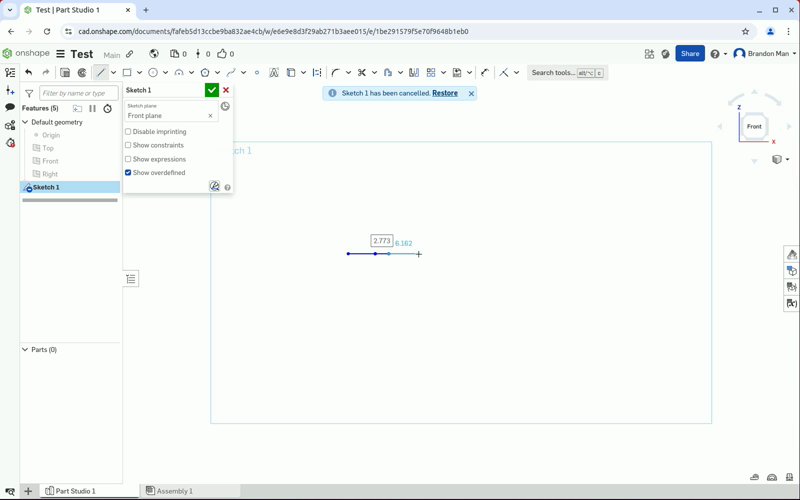
mouse_move(415, 253)
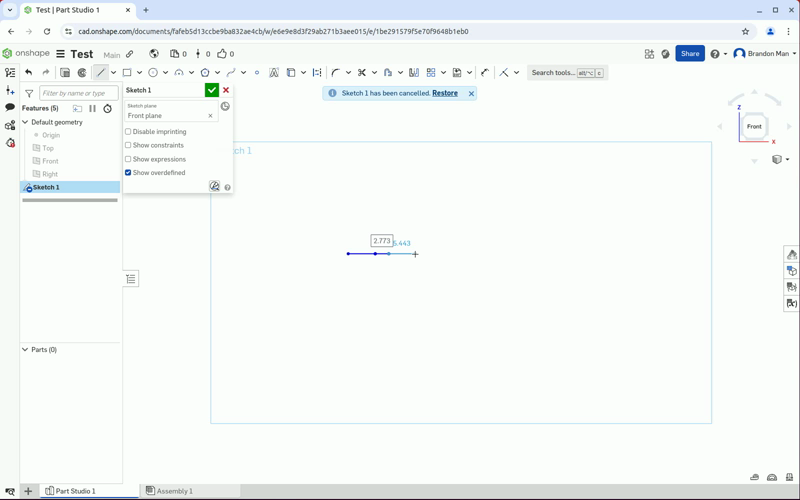
click(415, 253)
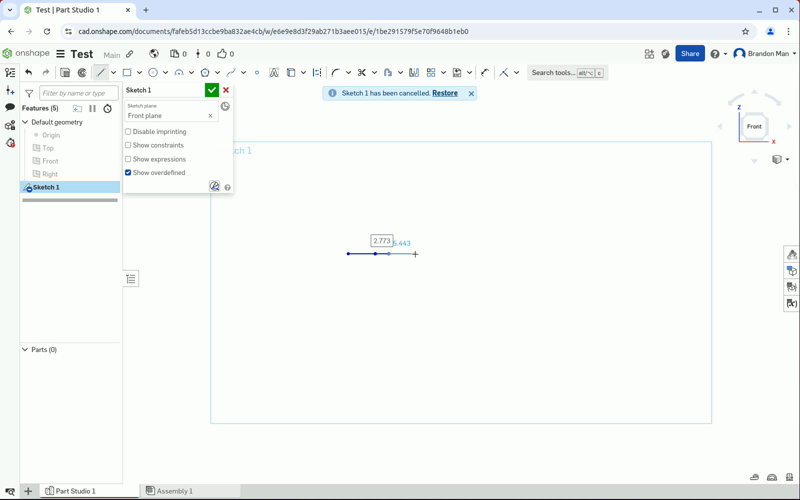
key_up(shift)
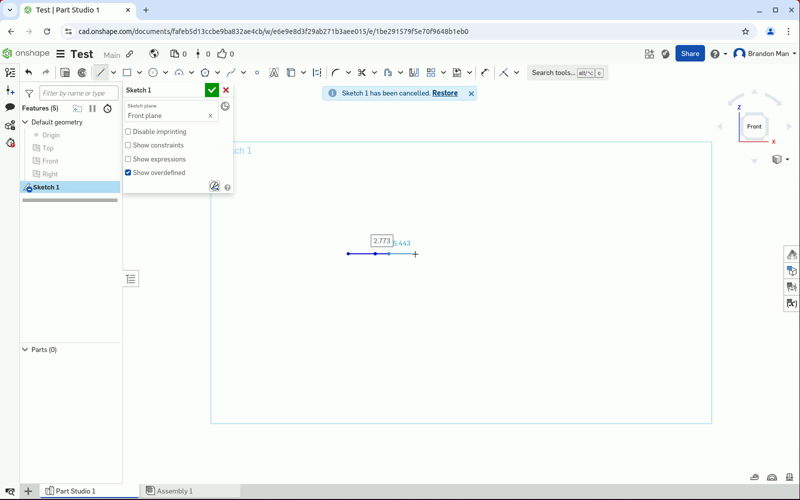
key_down(shift)
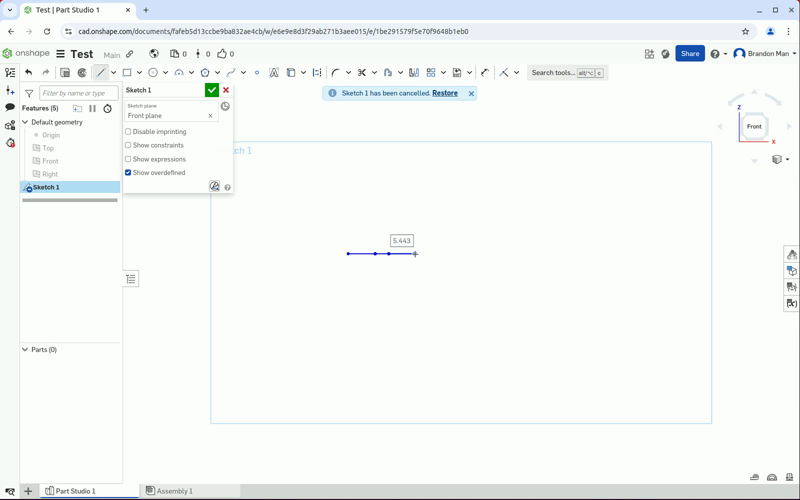
mouse_move(445, 253)
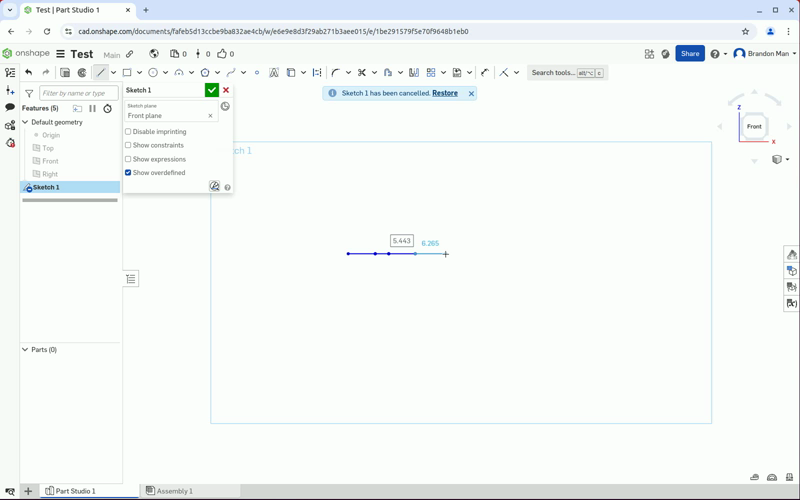
mouse_move(415, 240)
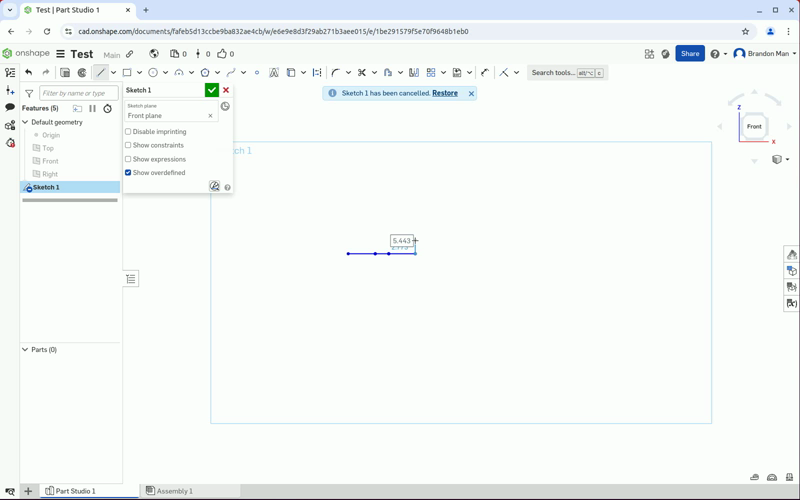
click(415, 240)
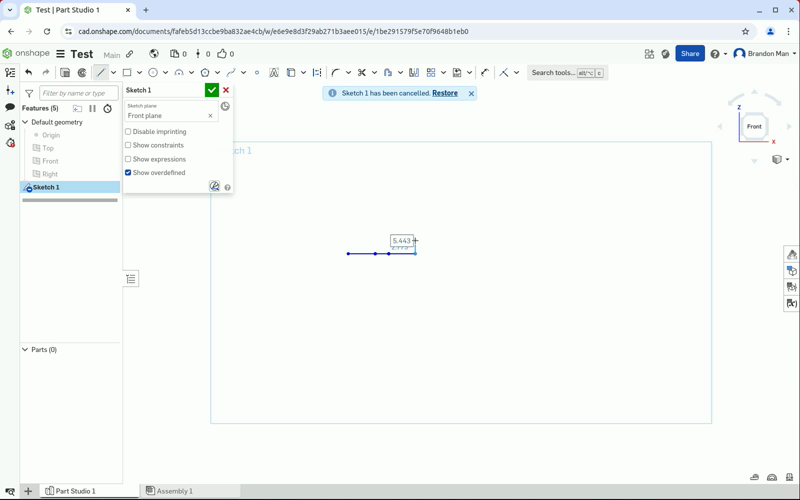
key_up(shift)
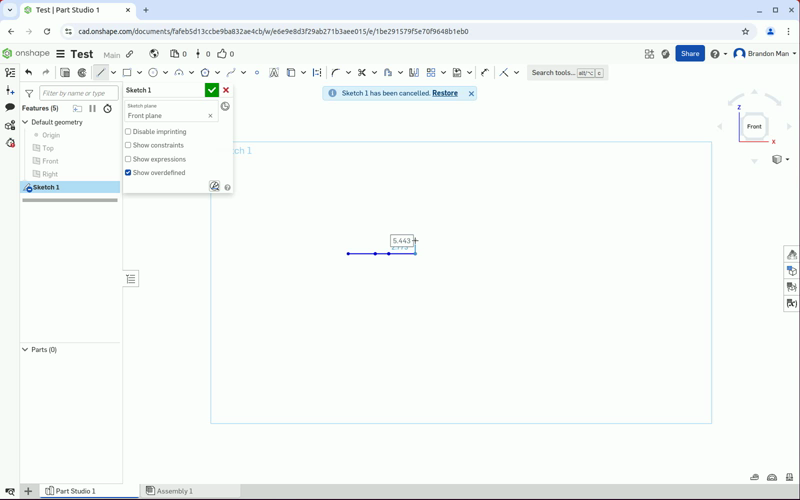
key_down(shift)
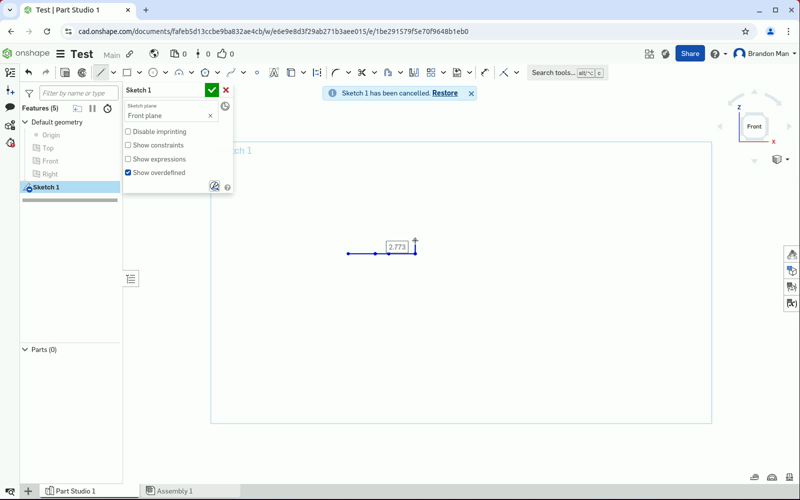
mouse_move(348, 240)
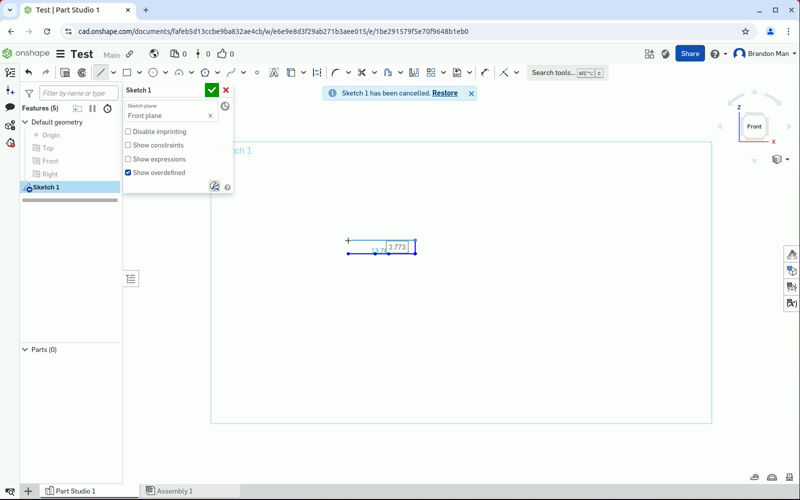
click(348, 240)
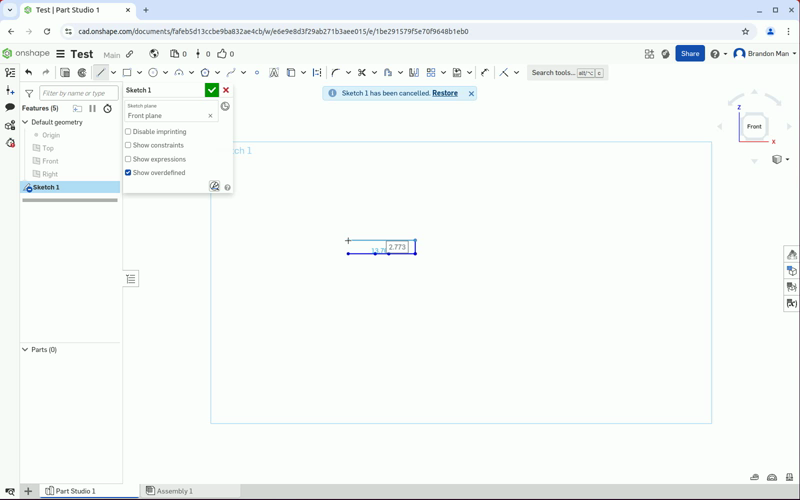
key_up(shift)
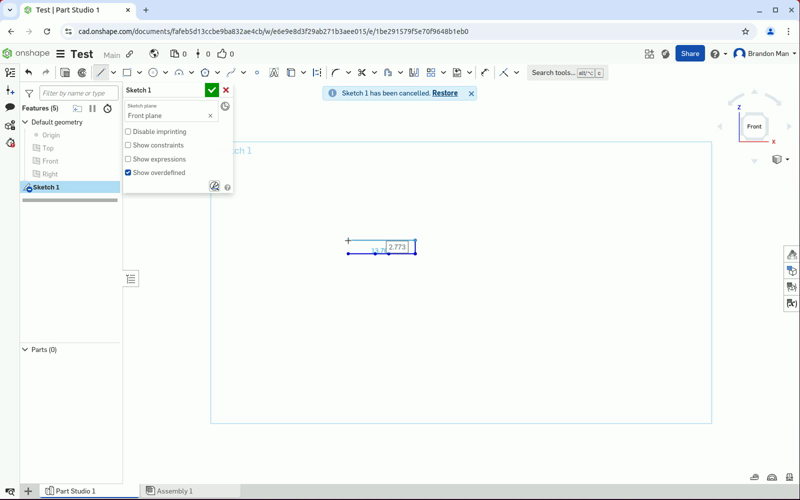
mouse_move(378, 240)
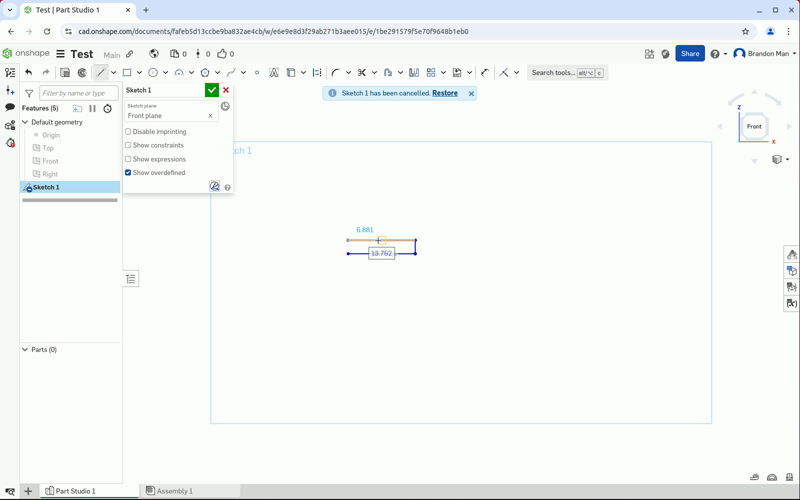
key_down(shift)
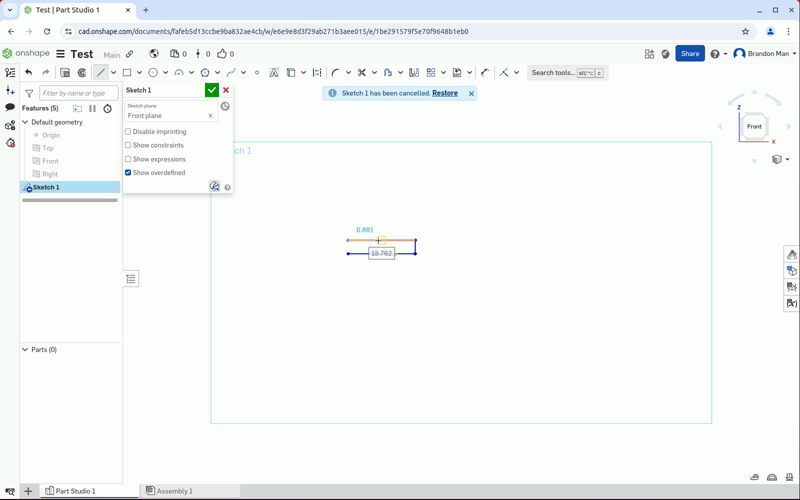
mouse_move(348, 253)
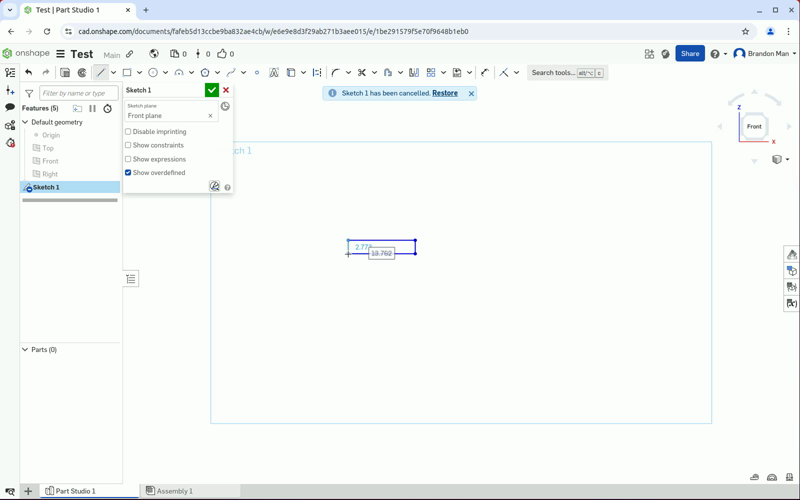
key_up(shift)
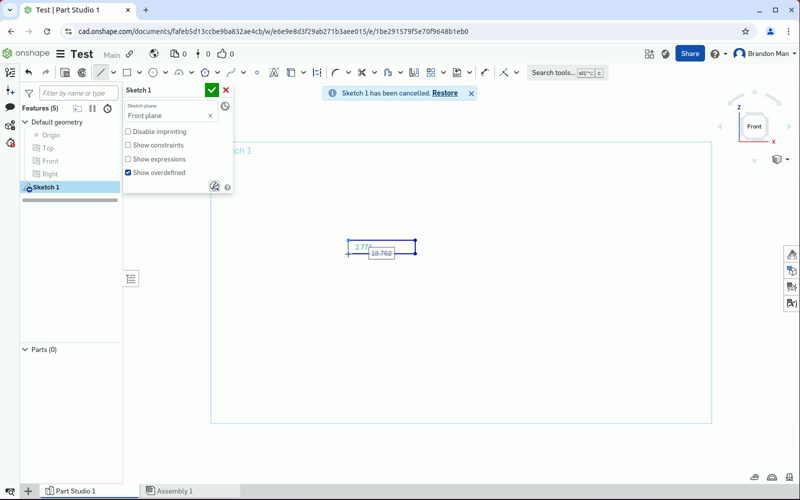
click(348, 253)
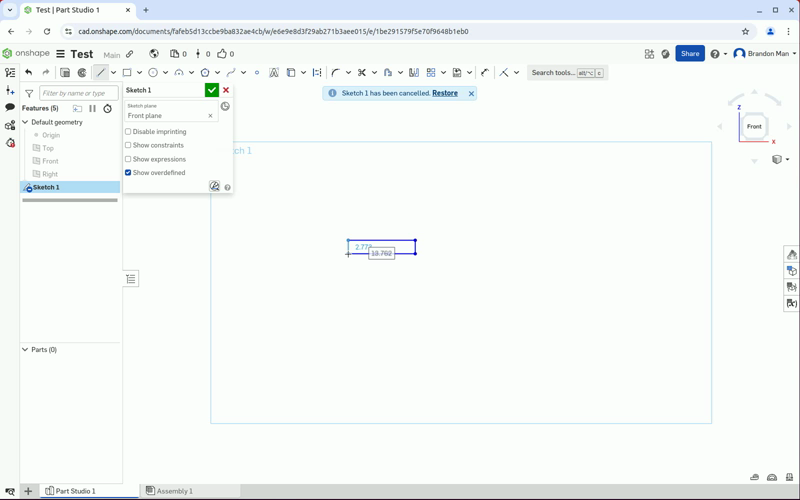
key(esc)
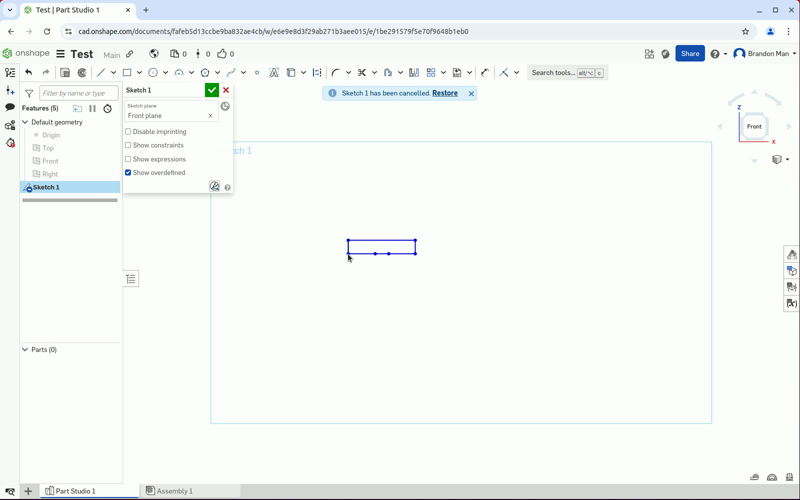
mouse_move(399, 249)
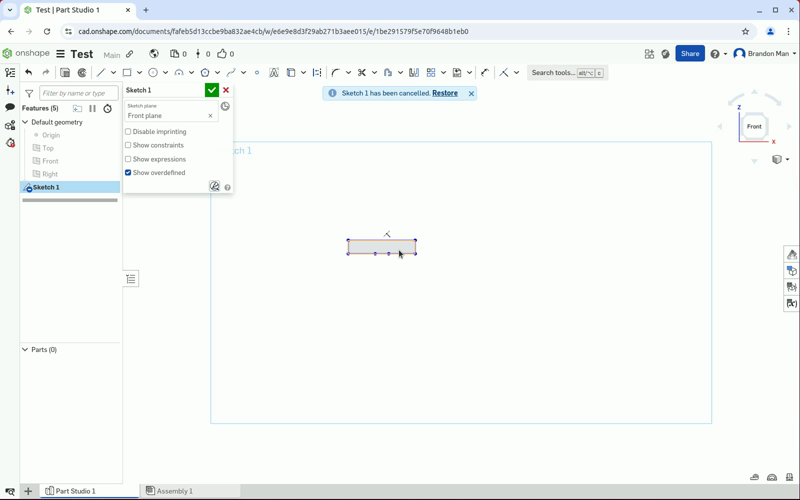
scroll(6)
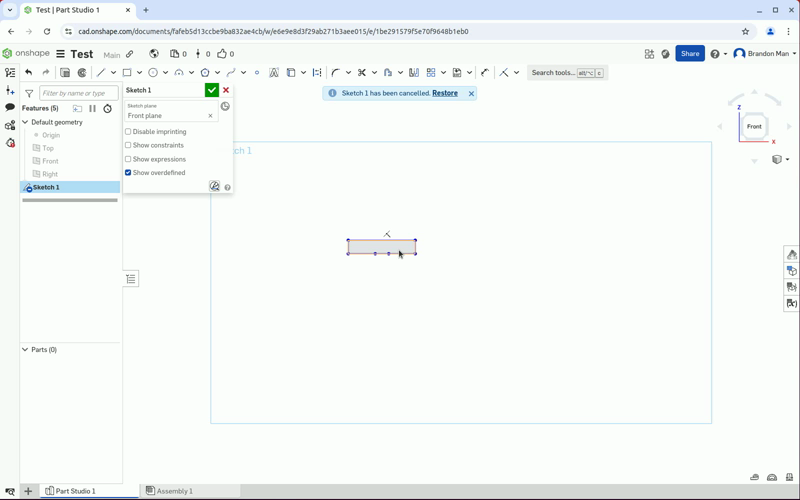
scroll(6)
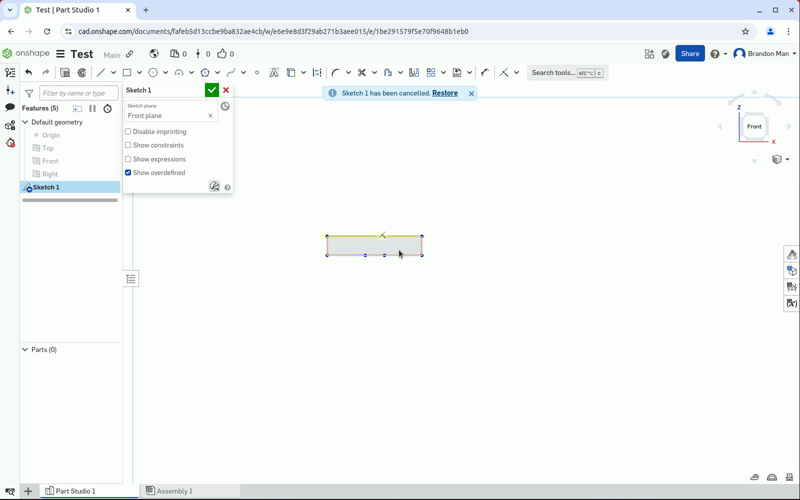
scroll(6)
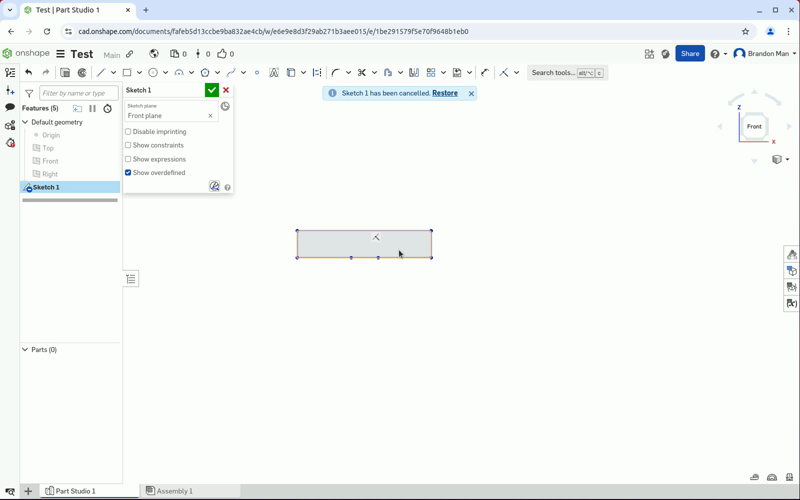
scroll(6)
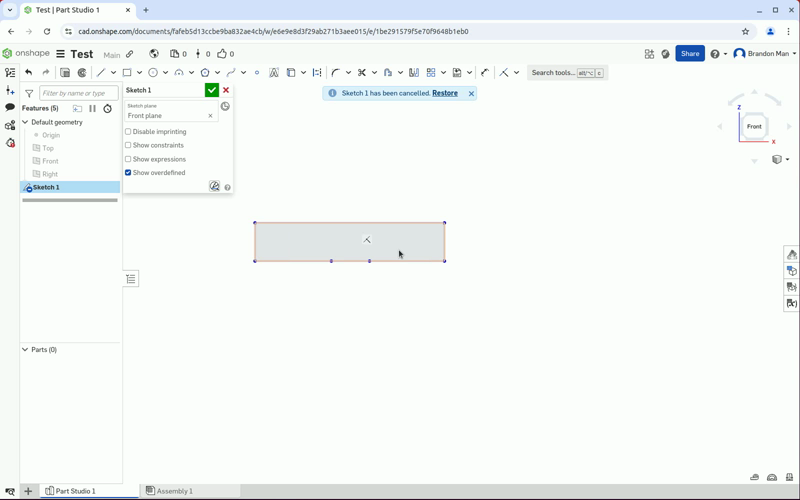
scroll(6)
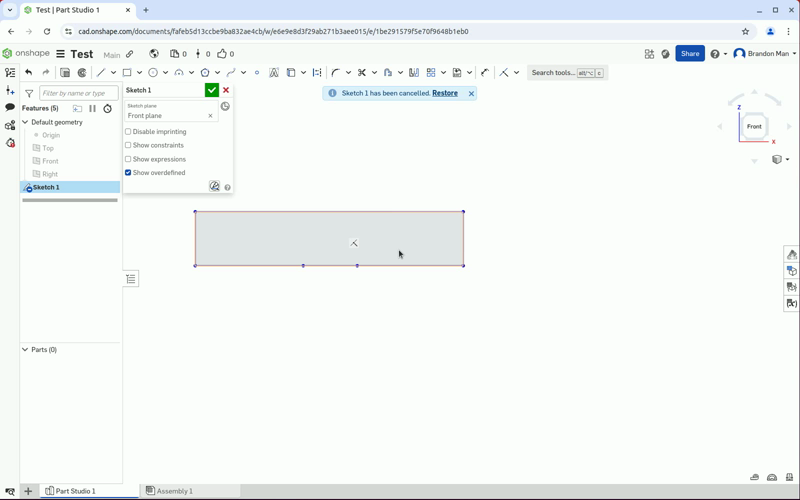
scroll(6)
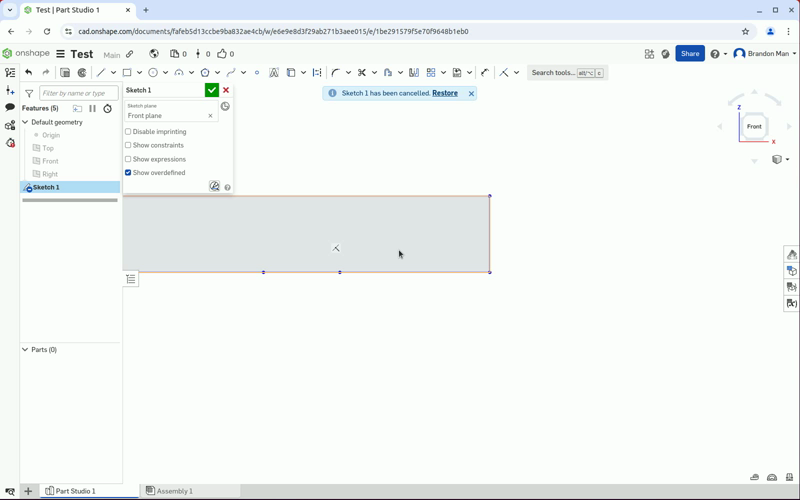
scroll(6)
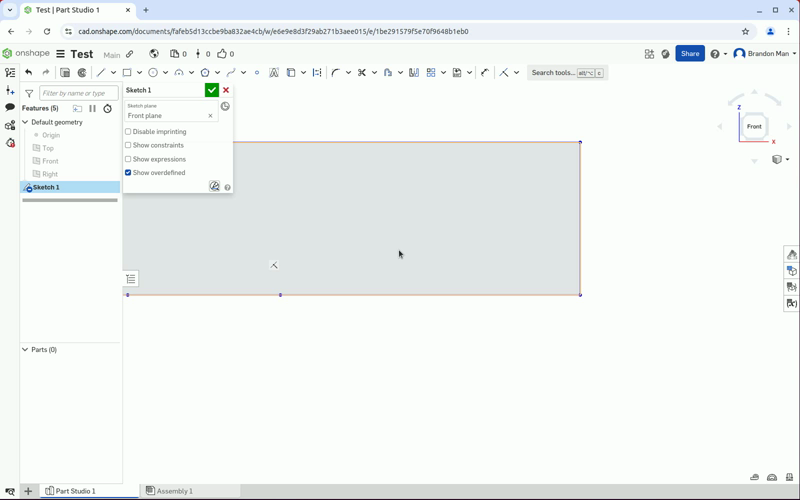
click(399, 249)
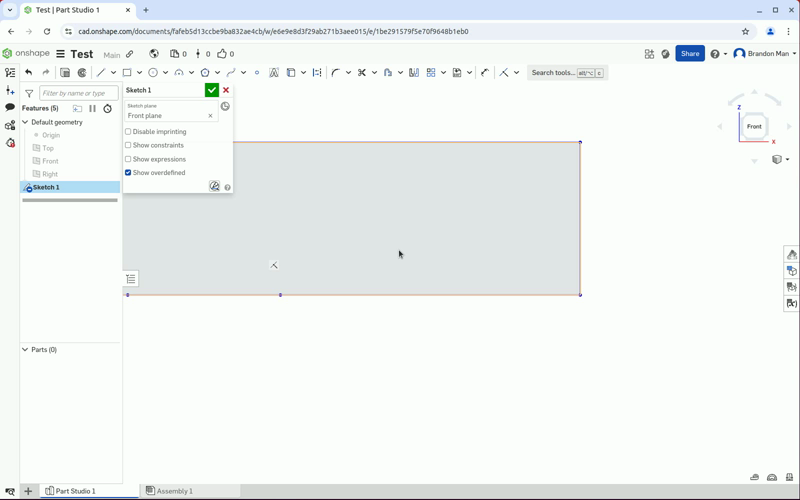
scroll(-6)
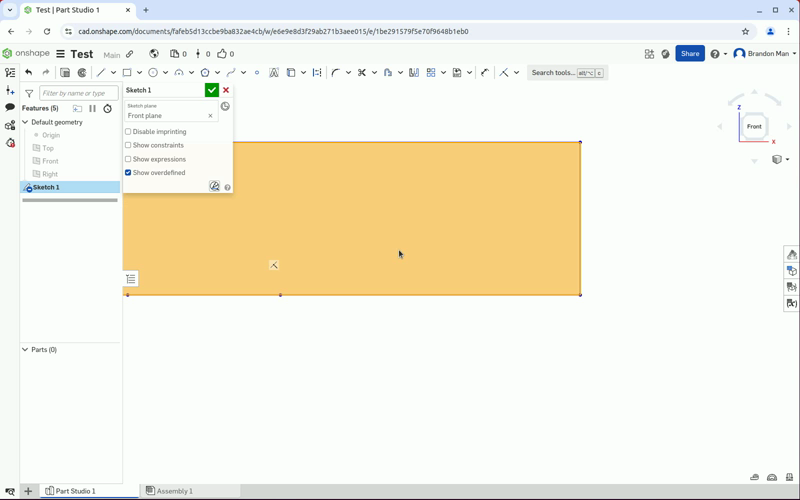
scroll(-6)
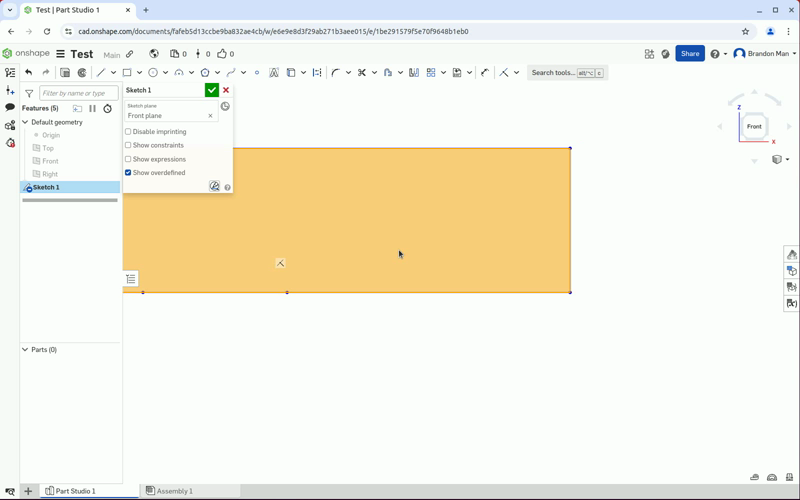
scroll(-6)
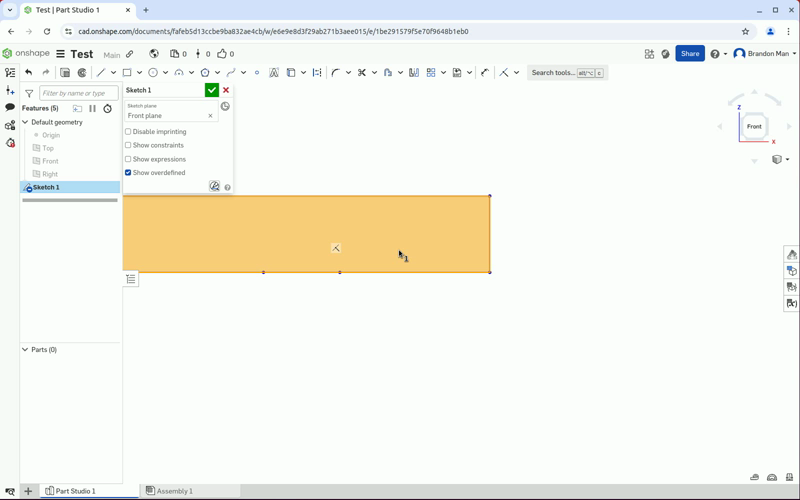
scroll(-6)
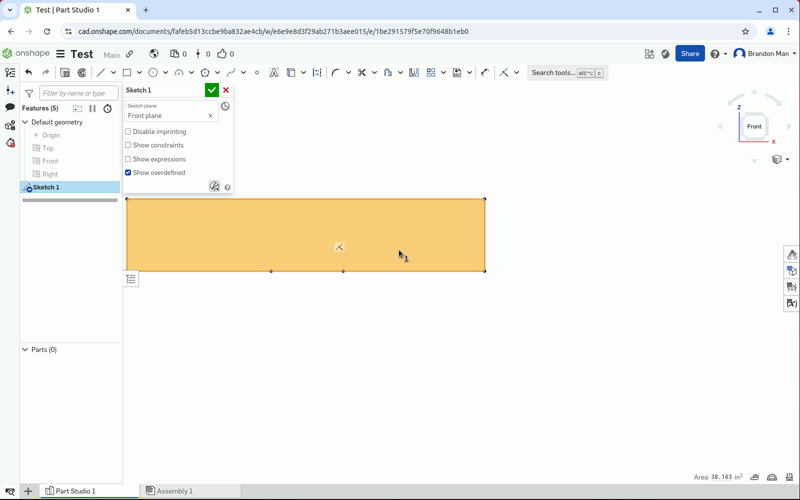
scroll(-6)
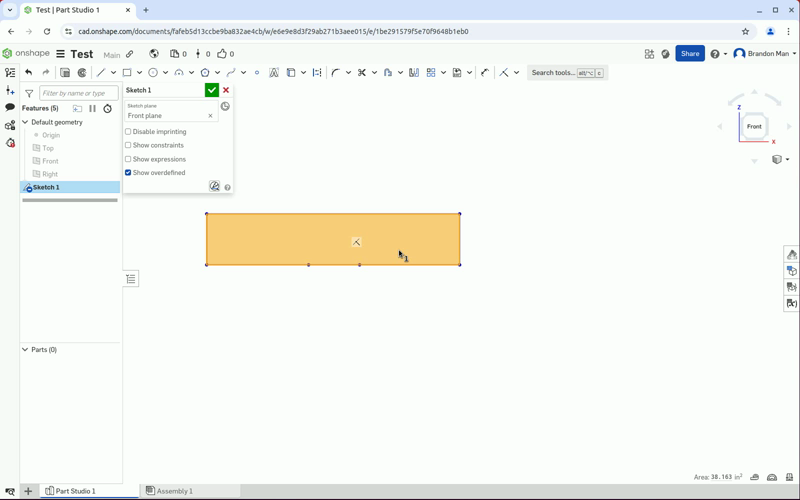
scroll(-6)
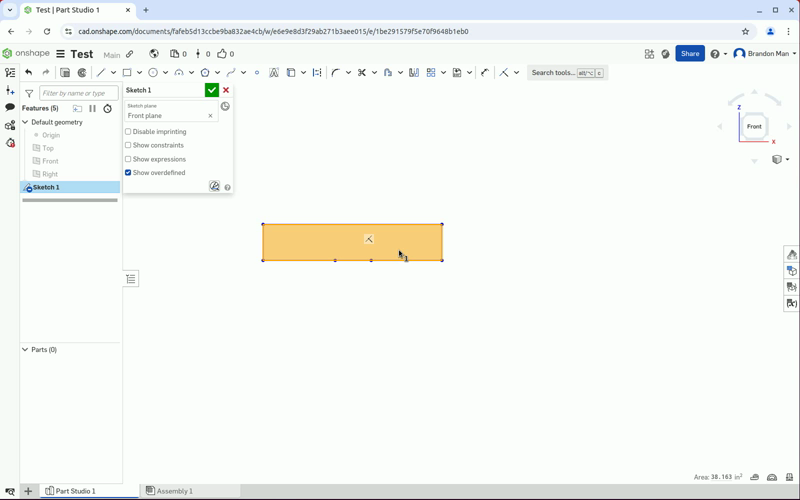
scroll(-6)
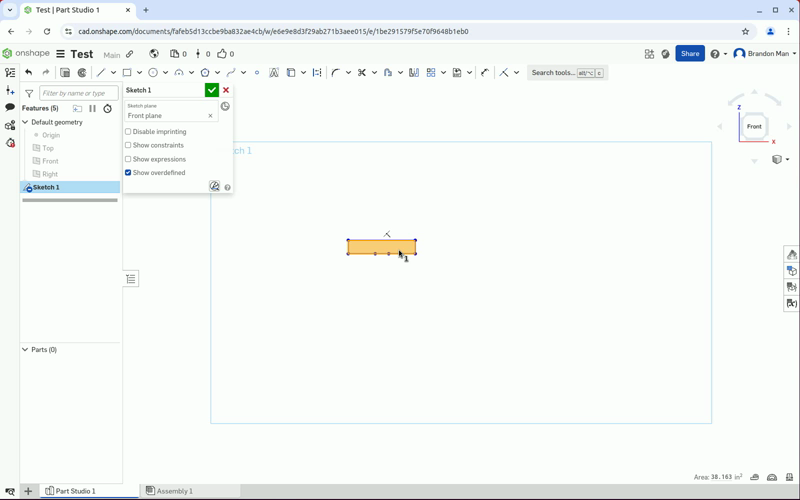
mouse_move(73, 352)
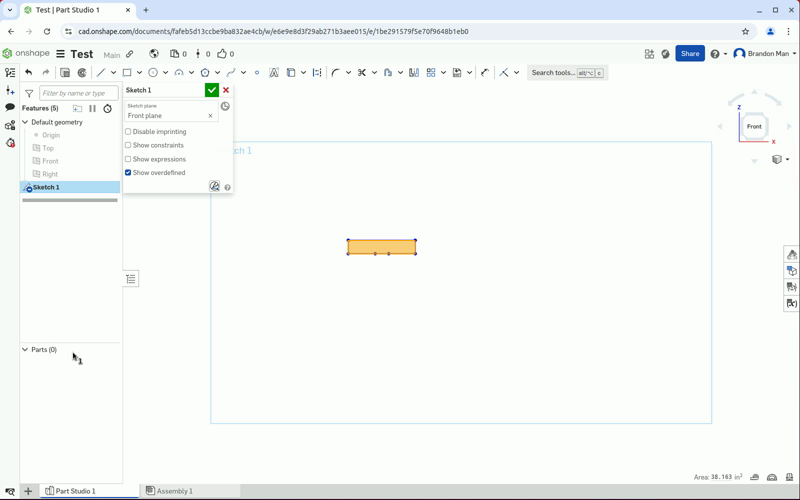
key(shift+y)
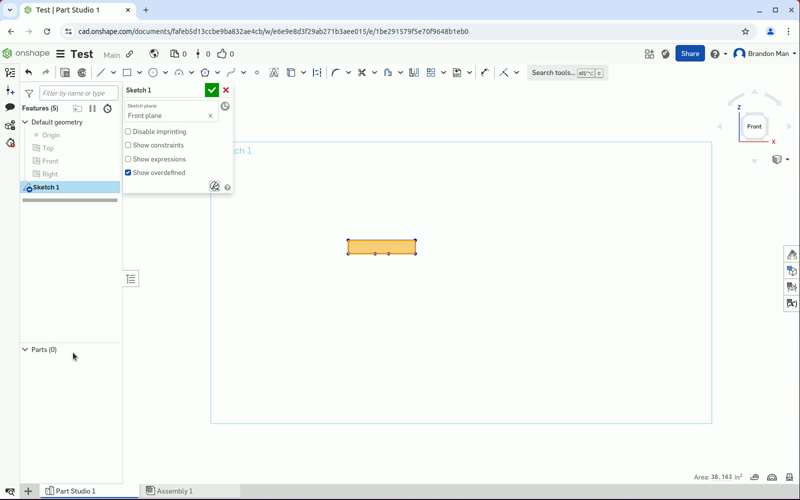
key(shift+e)
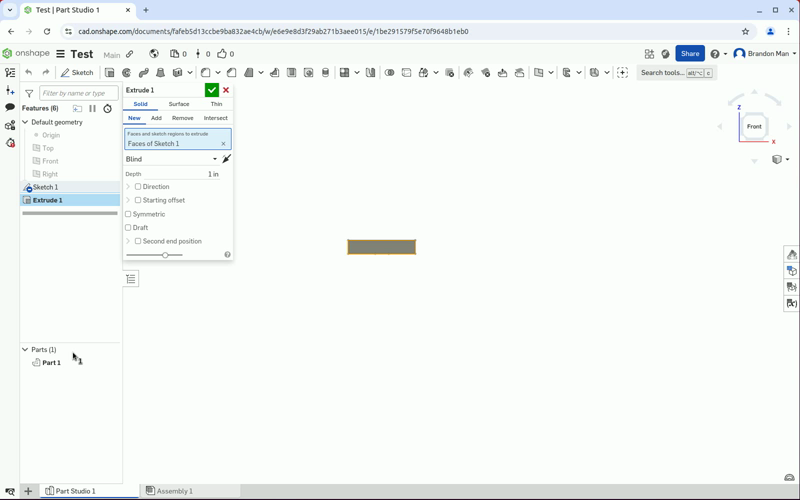
mouse_move(143, 106)
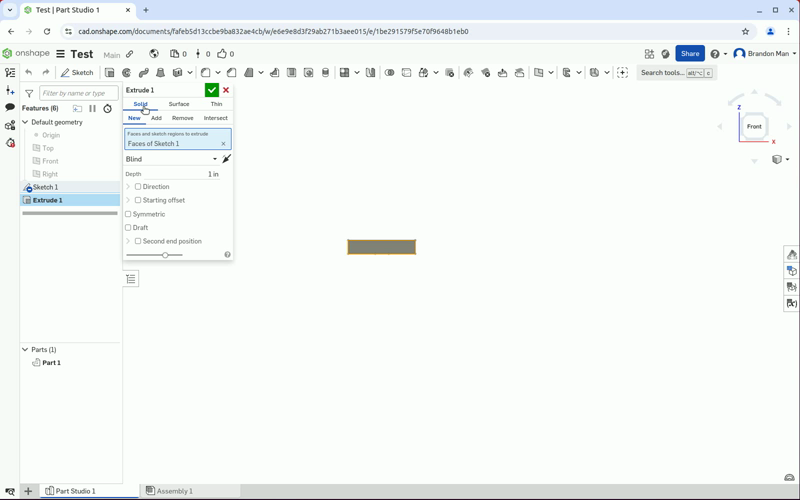
click(143, 106)
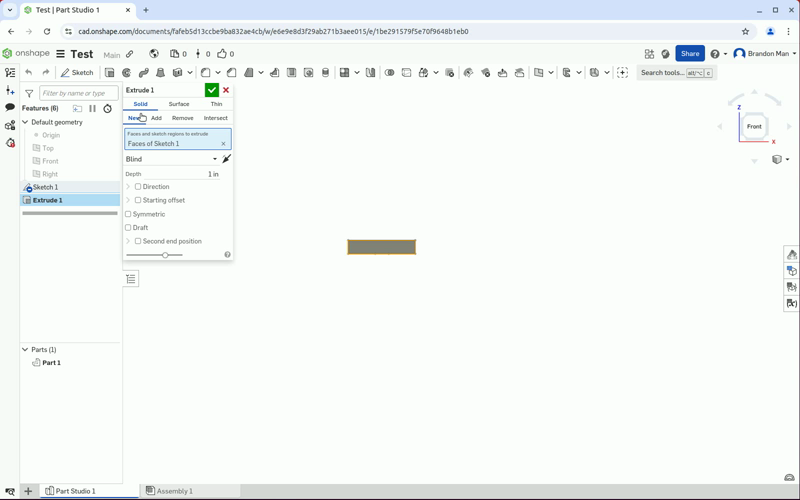
mouse_move(137, 120)
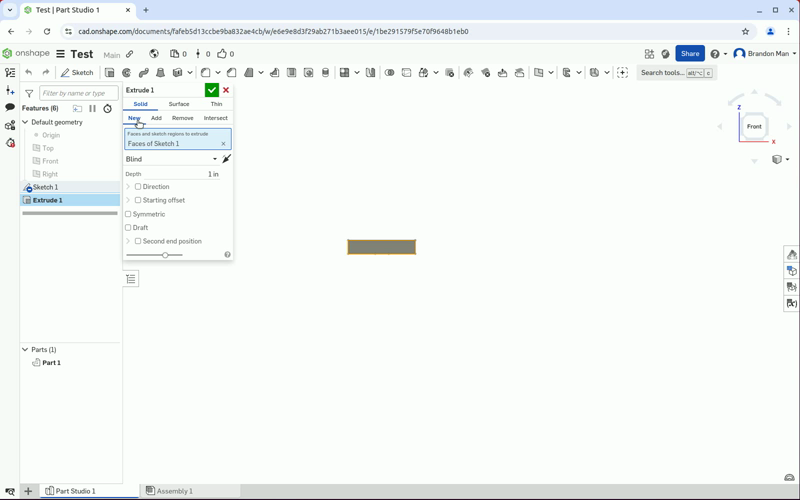
click(137, 120)
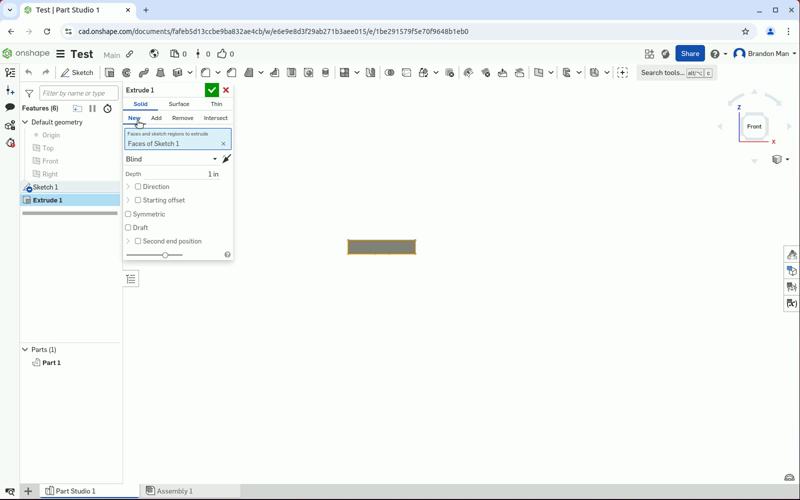
key(tab, 4)
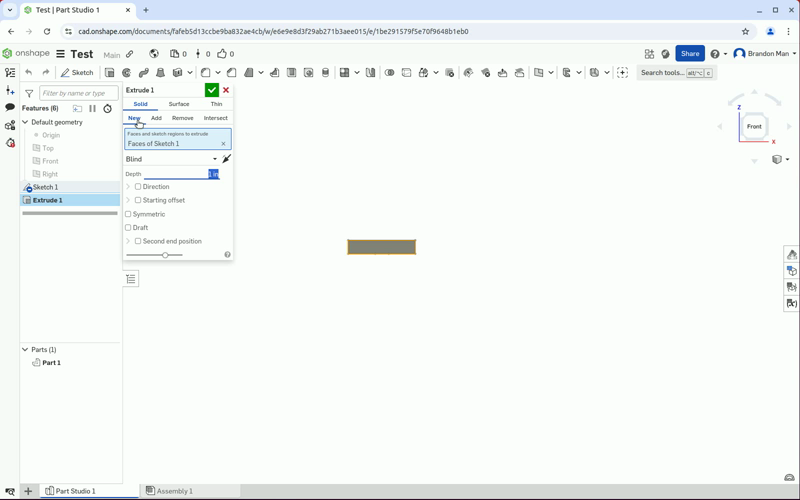
text(2.648)
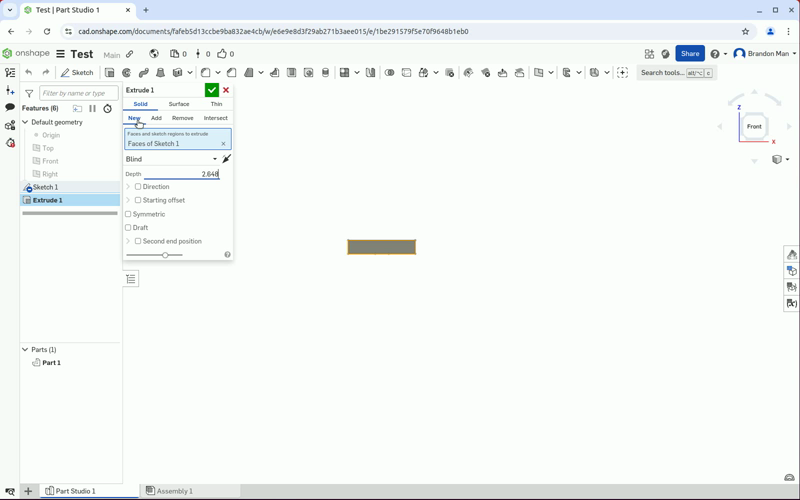
key(enter)
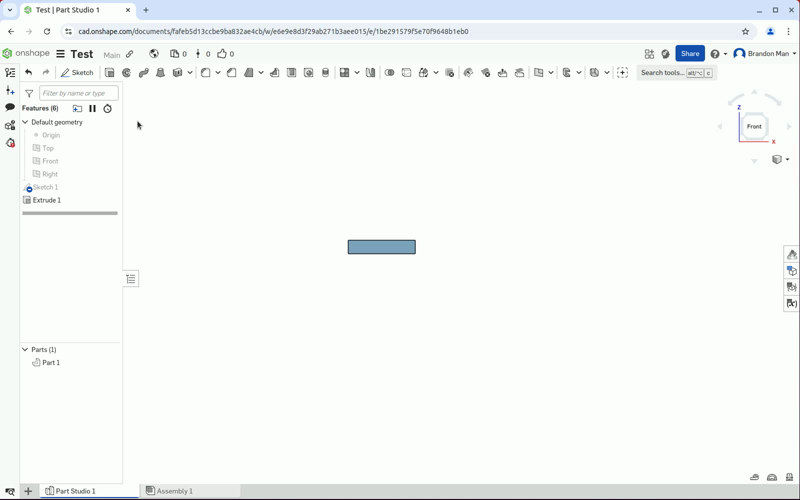
key(shift+h)
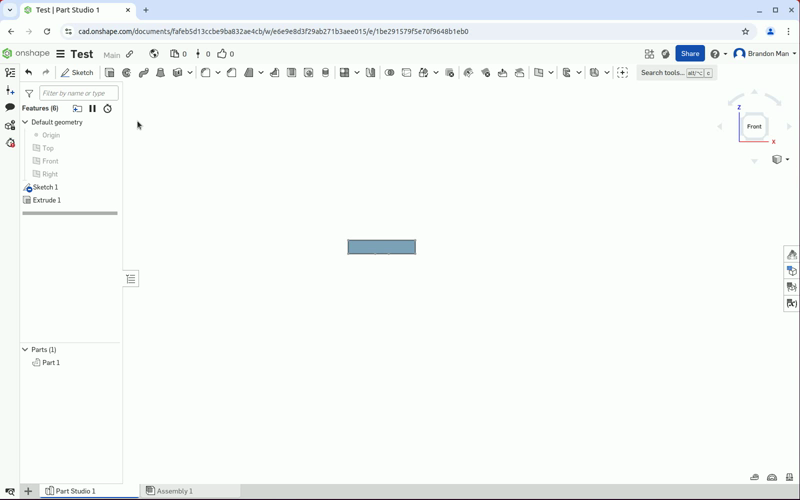
key(shift+h)
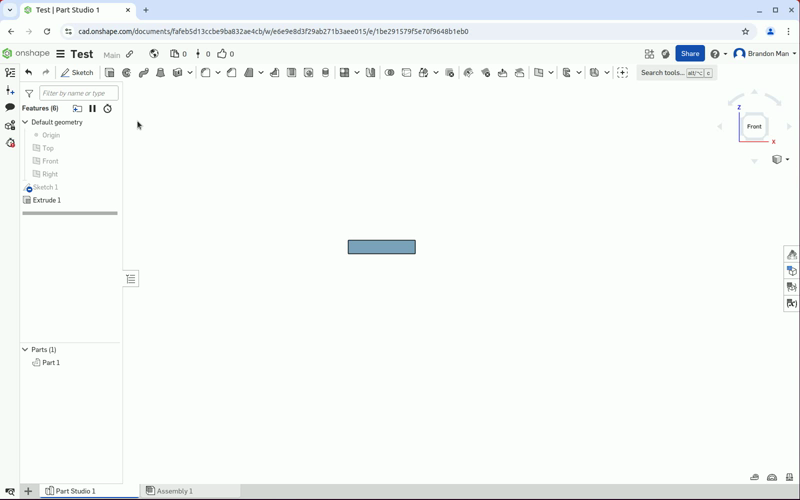
mouse_move(73, 189)
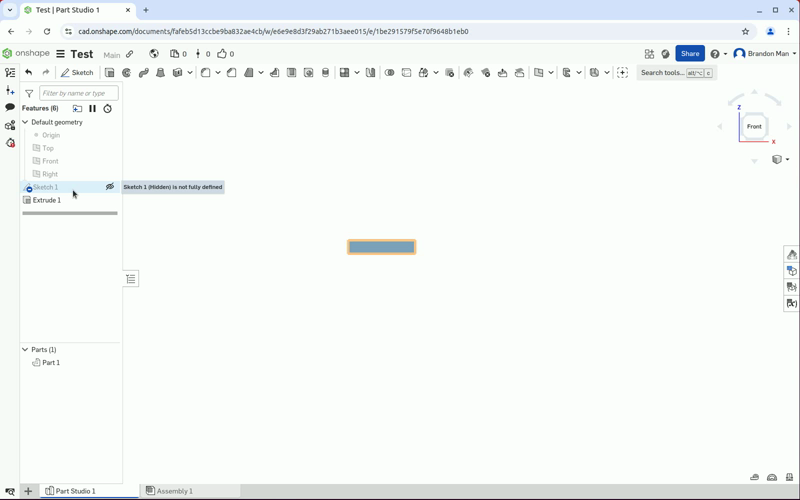
click(73, 189)
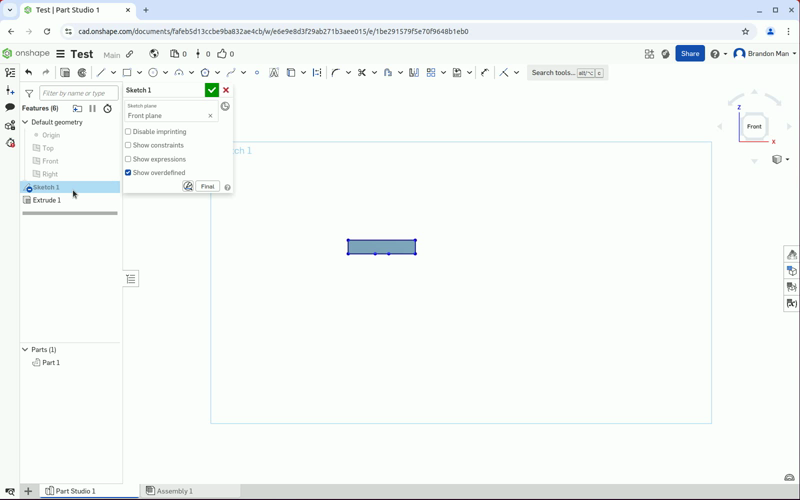
mouse_move(229, 92)
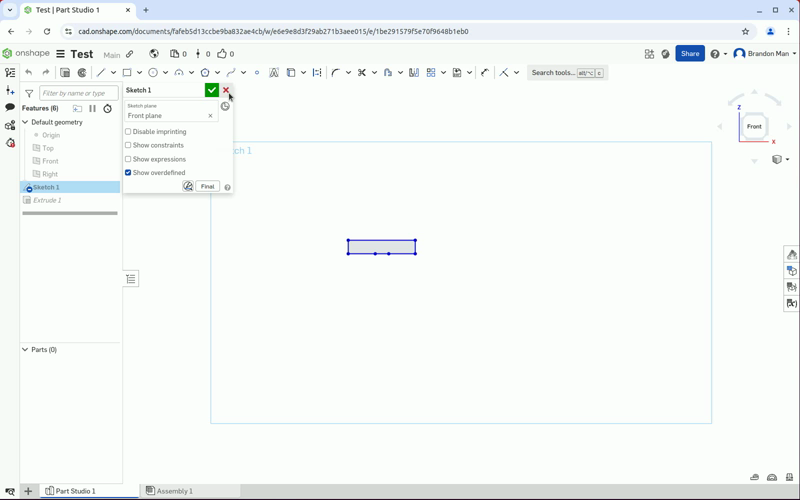
click(229, 92)
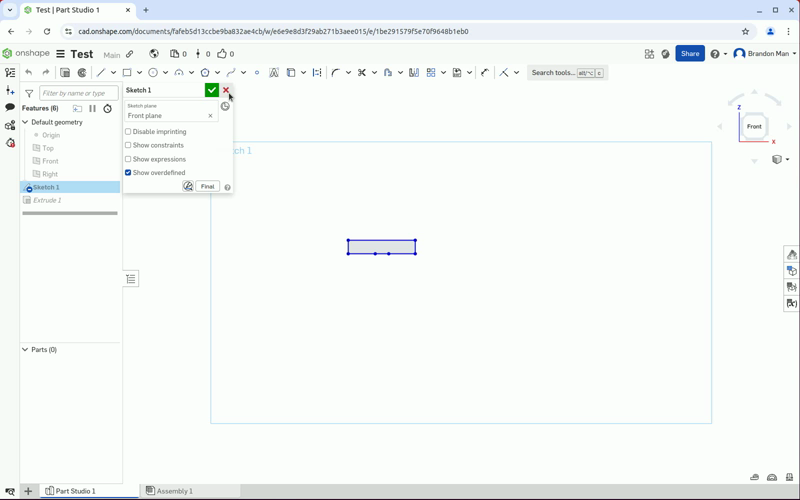
key(shift+s)
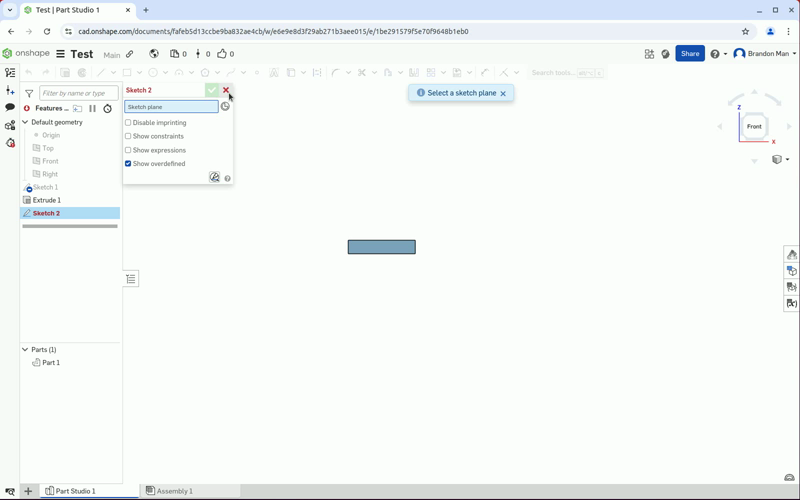
mouse_move(73, 163)
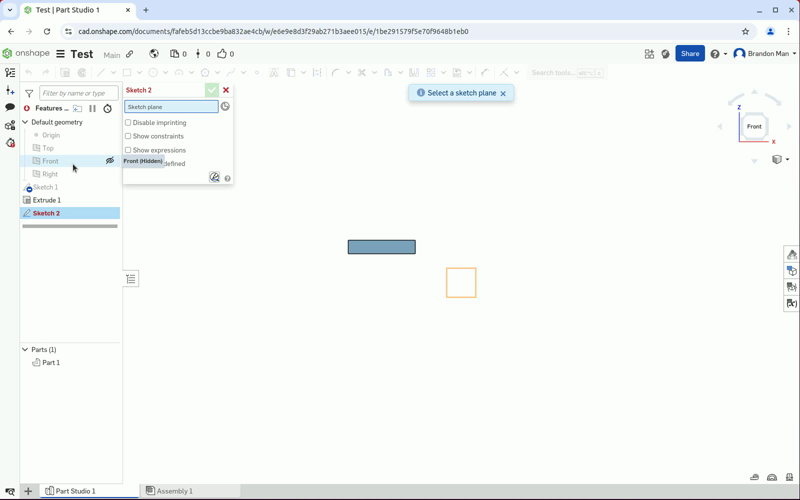
click(73, 163)
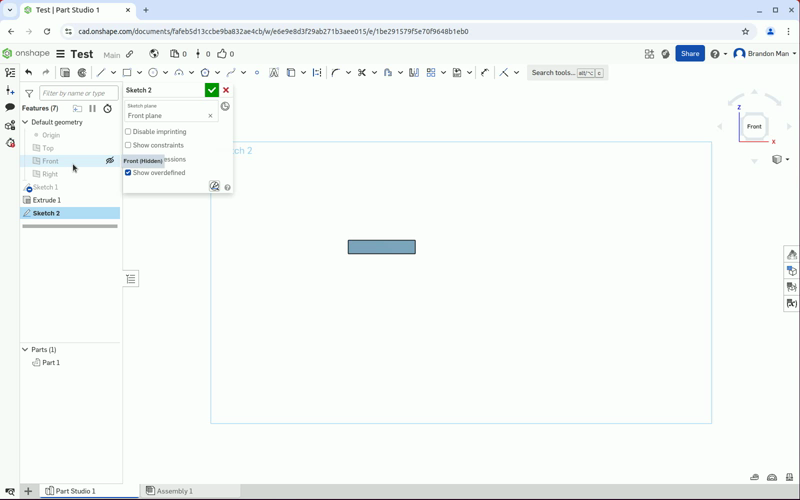
mouse_move(73, 352)
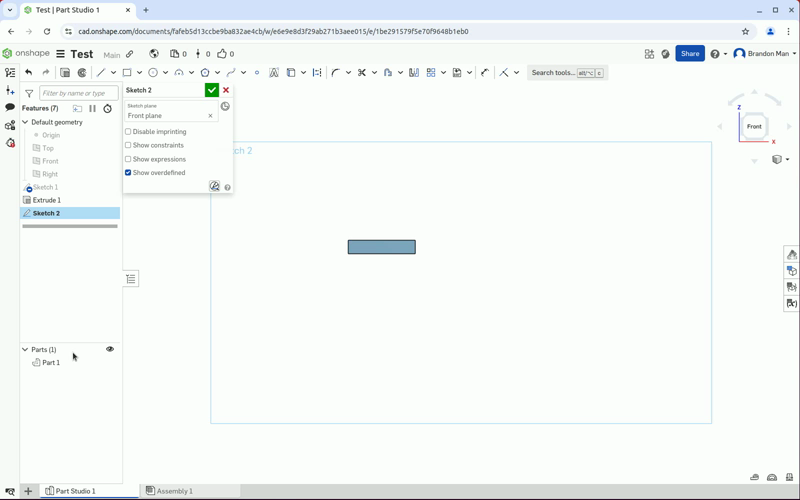
key(y)
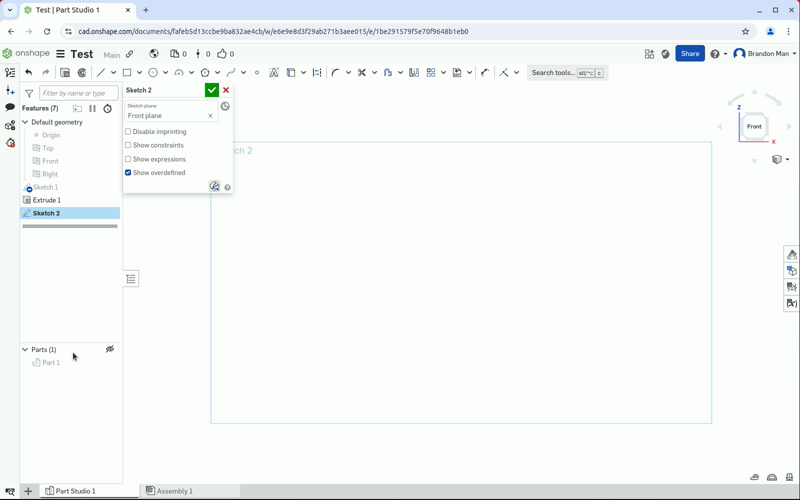
key(l)
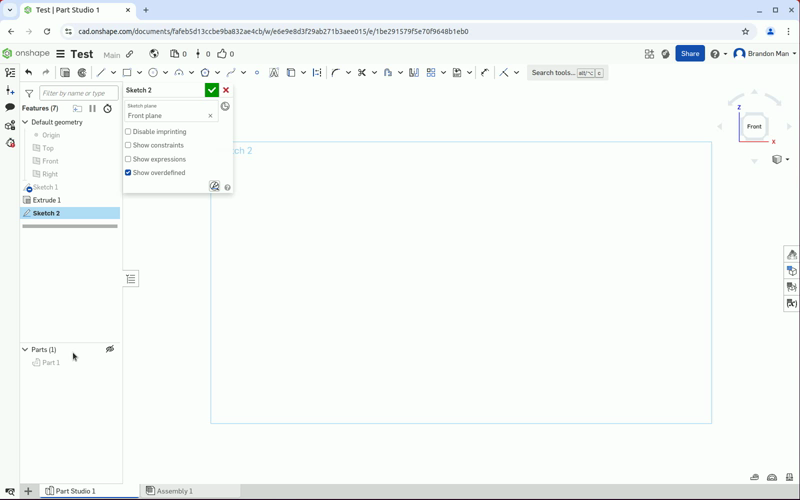
key_down(shift)
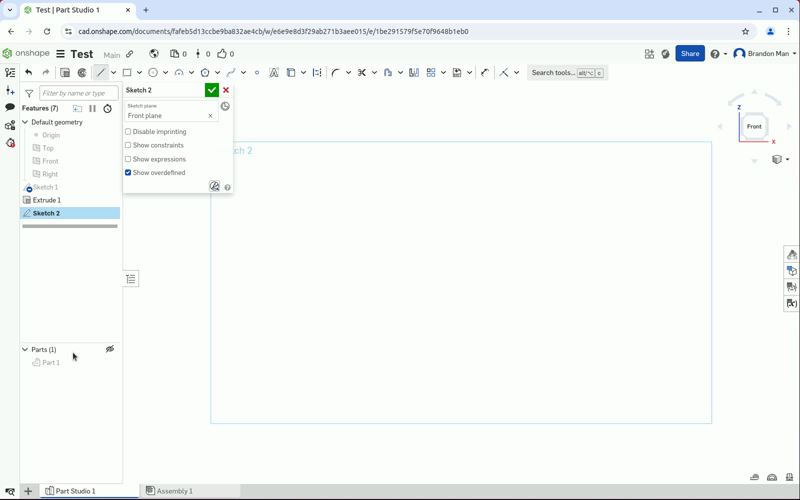
mouse_move(375, 319)
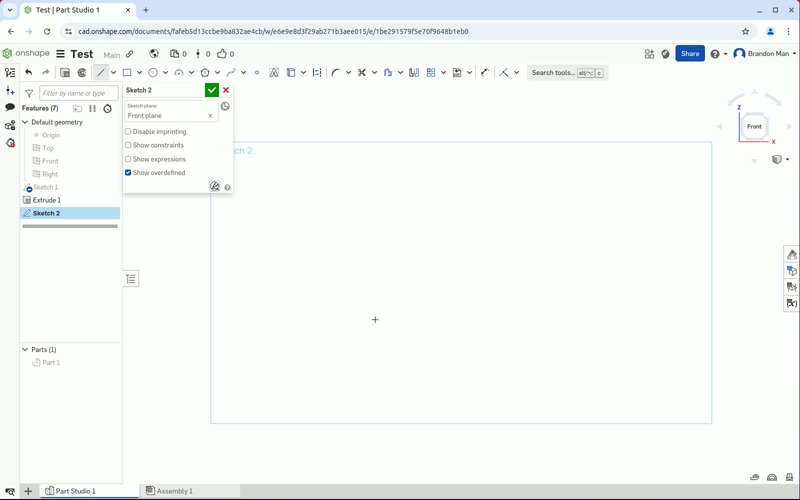
click(375, 319)
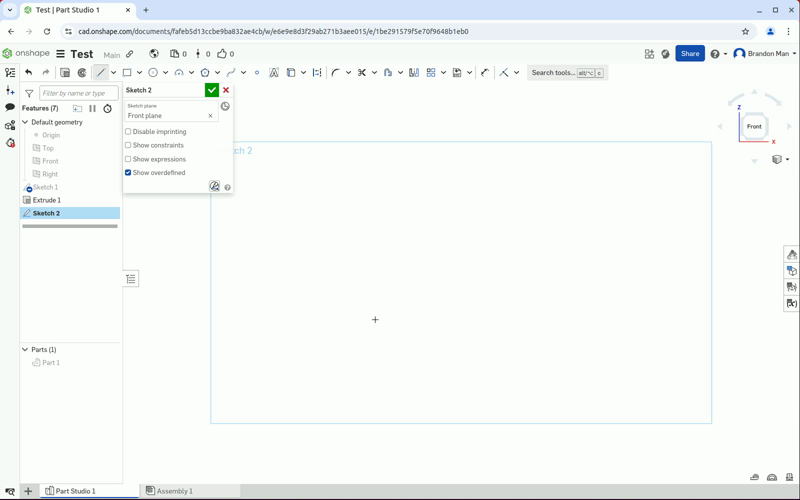
key_up(shift)
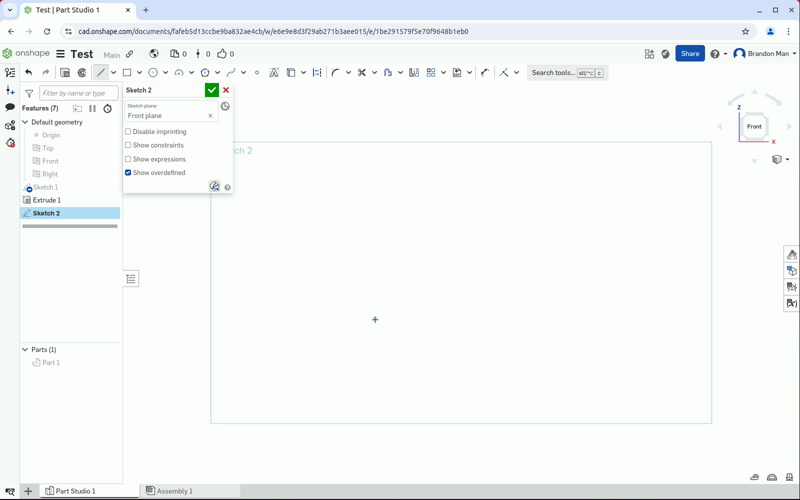
key_down(shift)
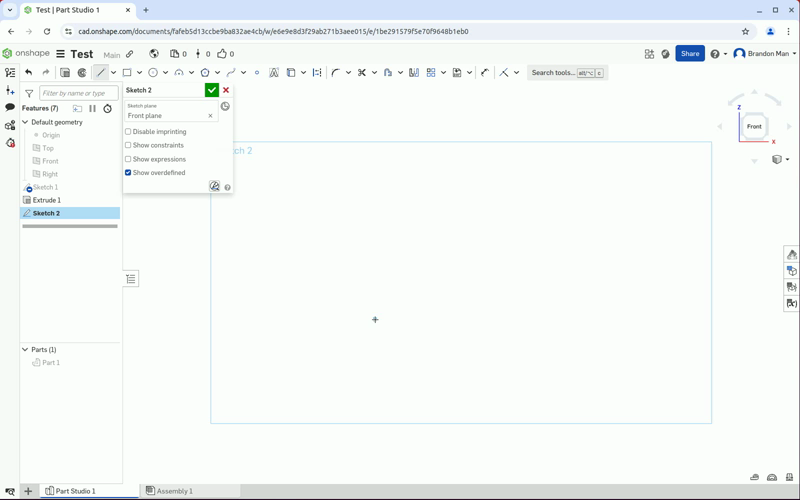
mouse_move(405, 319)
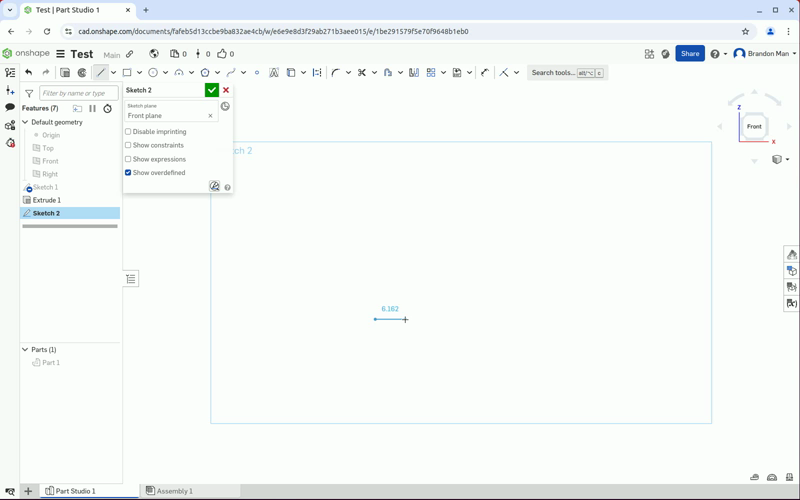
mouse_move(388, 319)
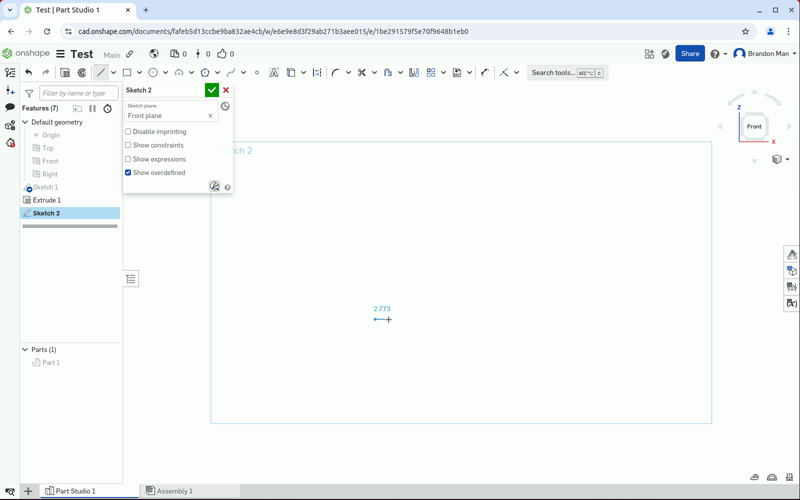
click(388, 319)
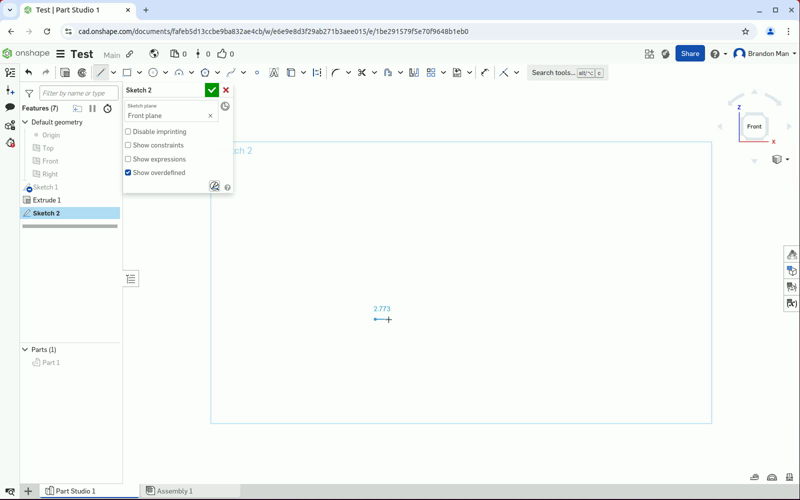
key_up(shift)
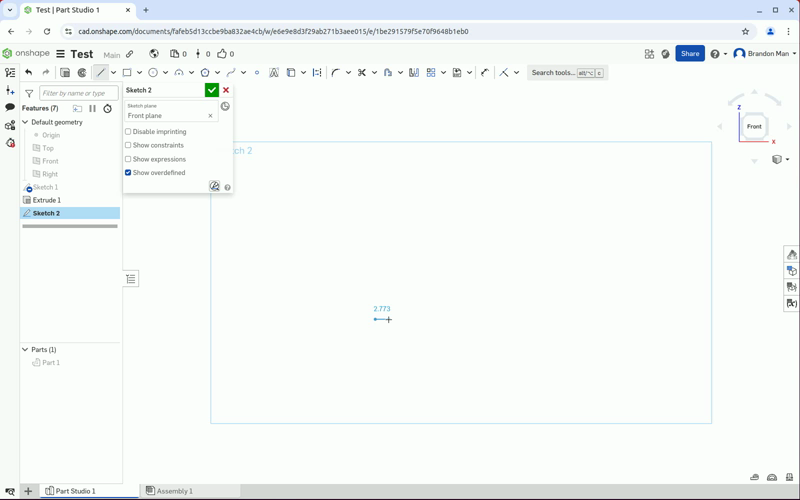
key_down(shift)
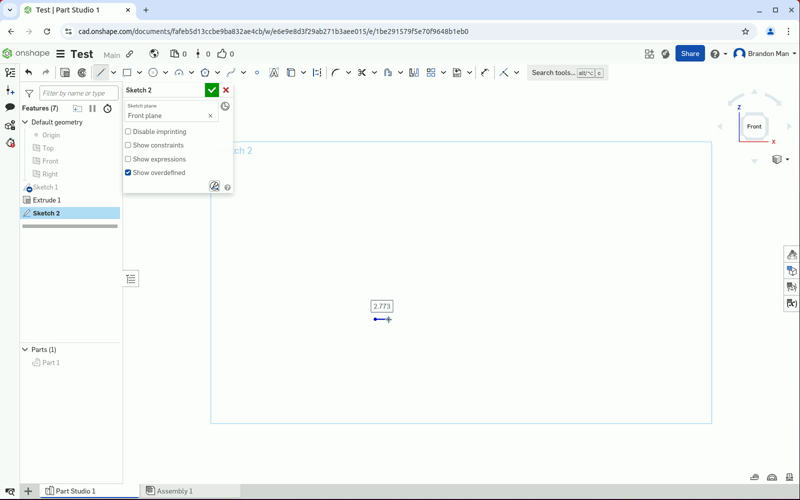
mouse_move(388, 252)
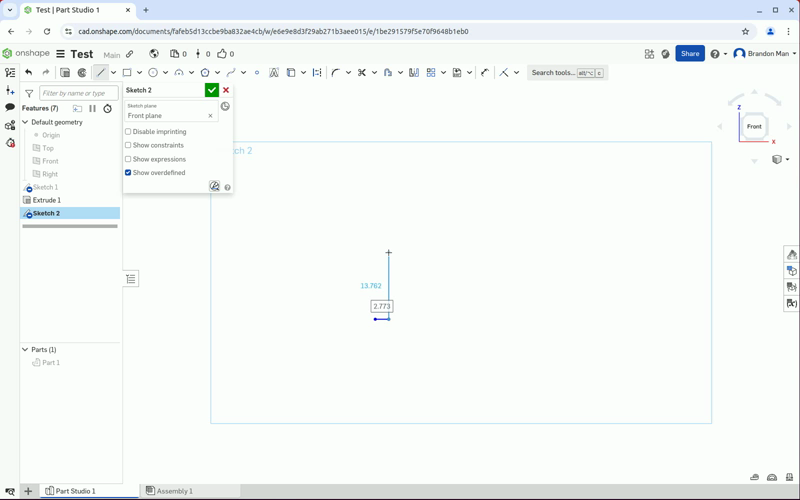
click(388, 252)
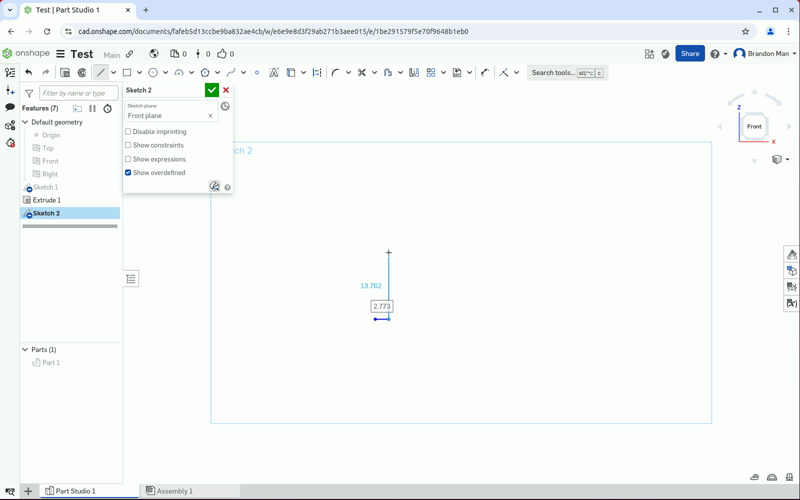
key_up(shift)
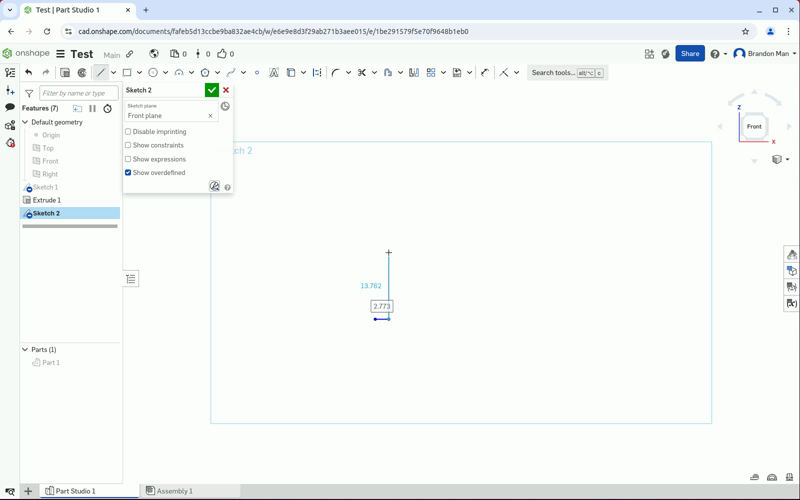
key_down(shift)
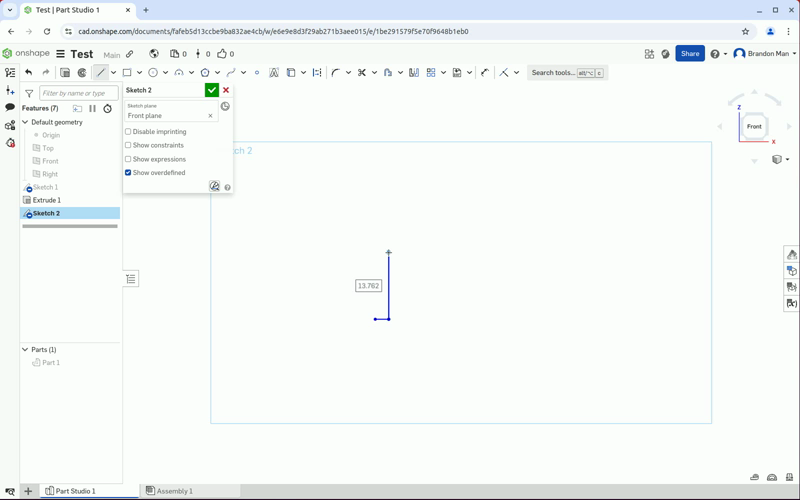
mouse_move(418, 252)
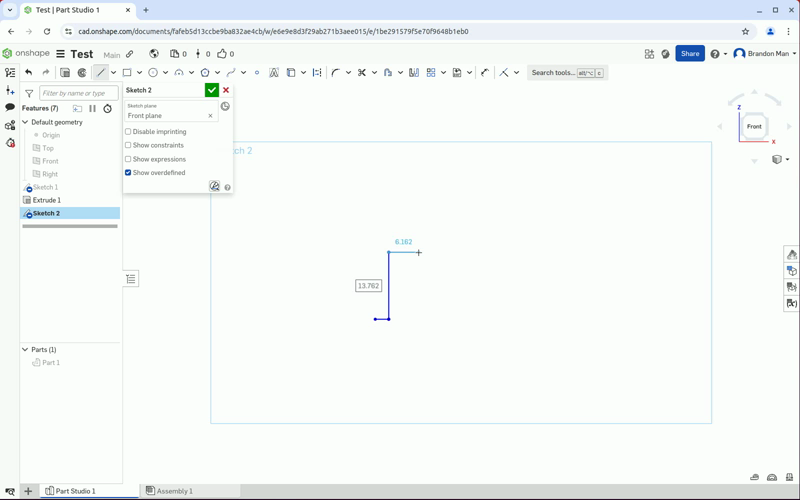
mouse_move(375, 252)
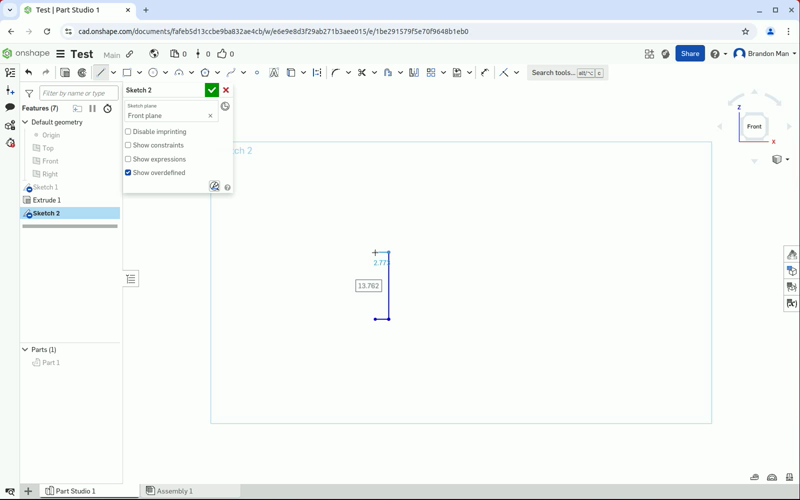
click(375, 252)
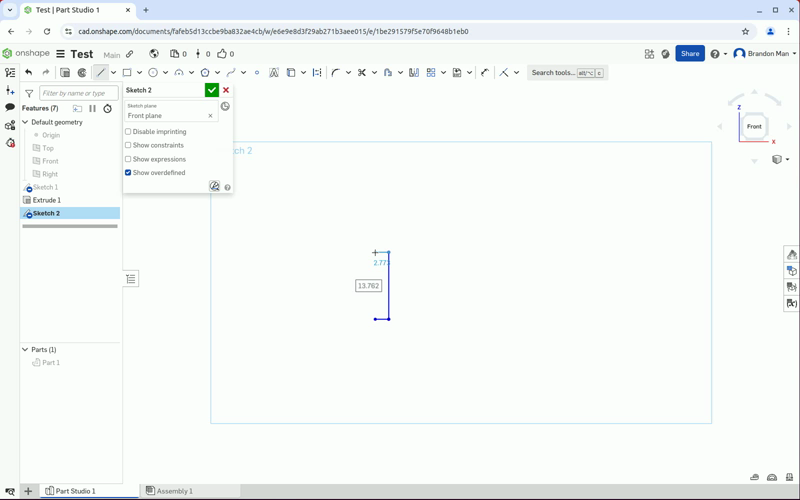
key_up(shift)
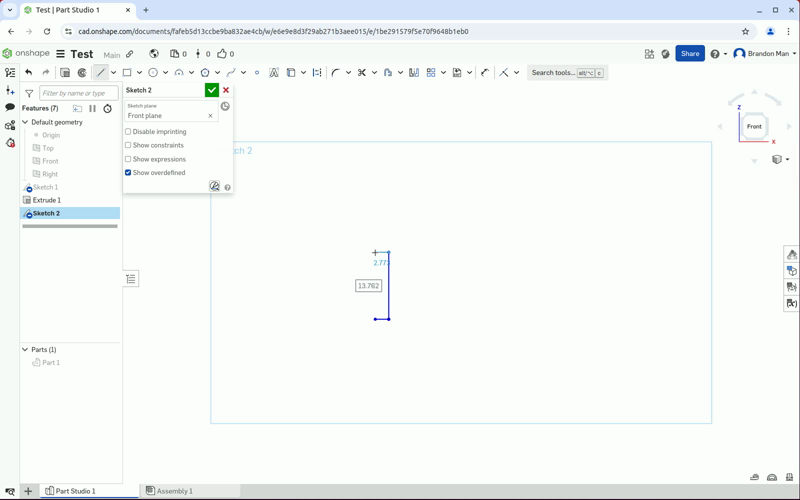
key_down(shift)
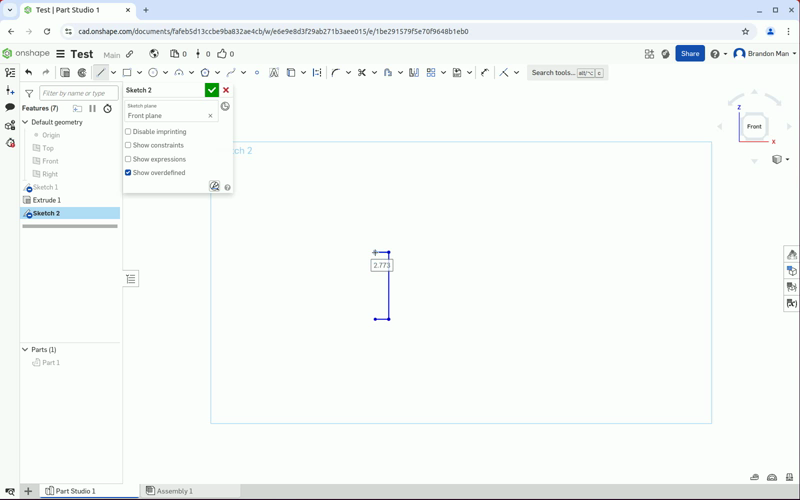
mouse_move(375, 319)
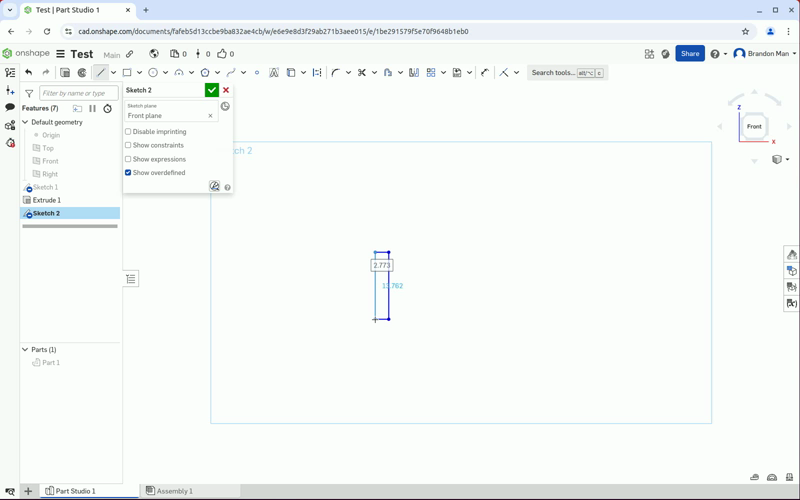
key_up(shift)
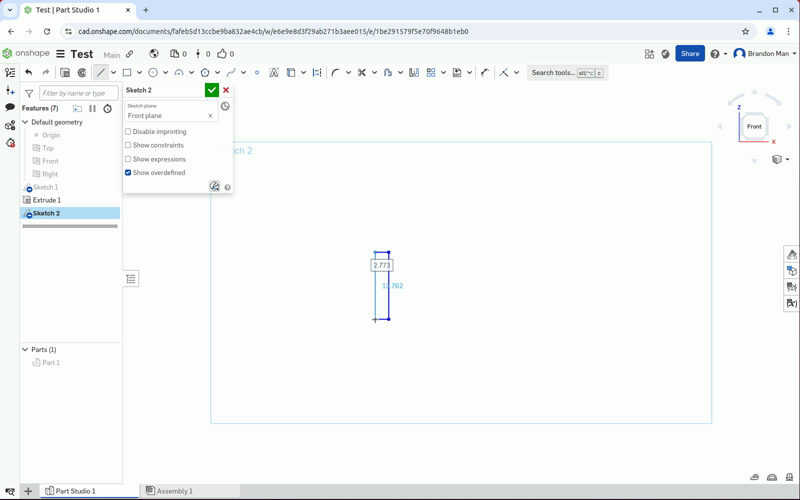
click(375, 319)
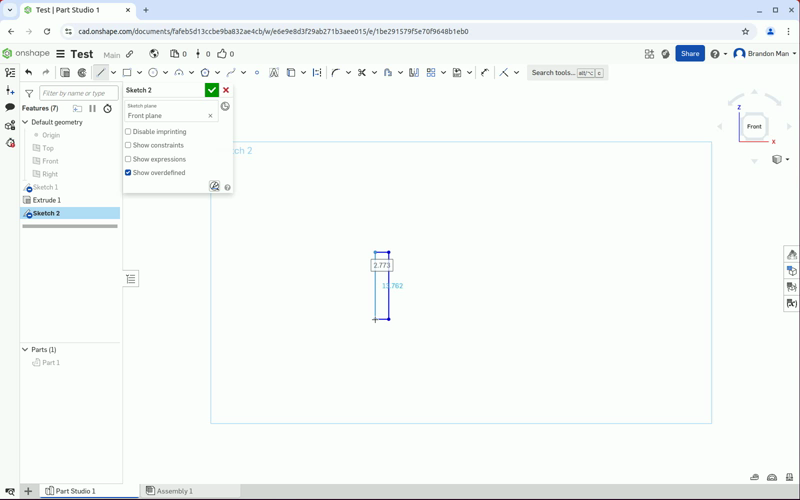
key(esc)
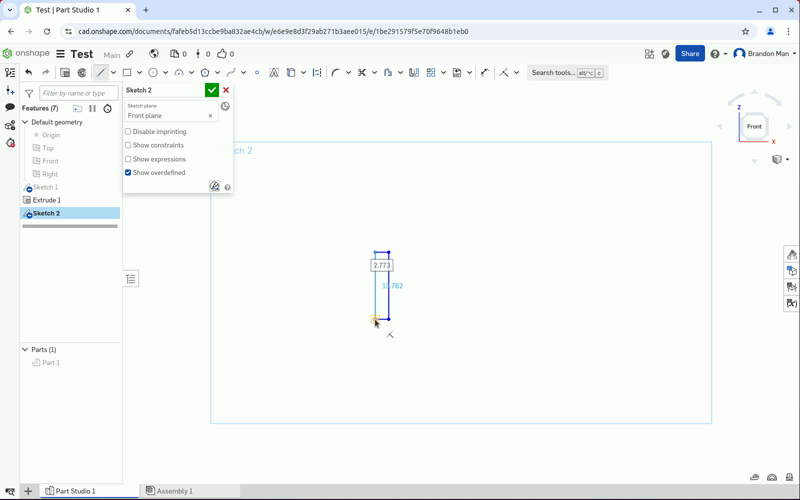
mouse_move(377, 271)
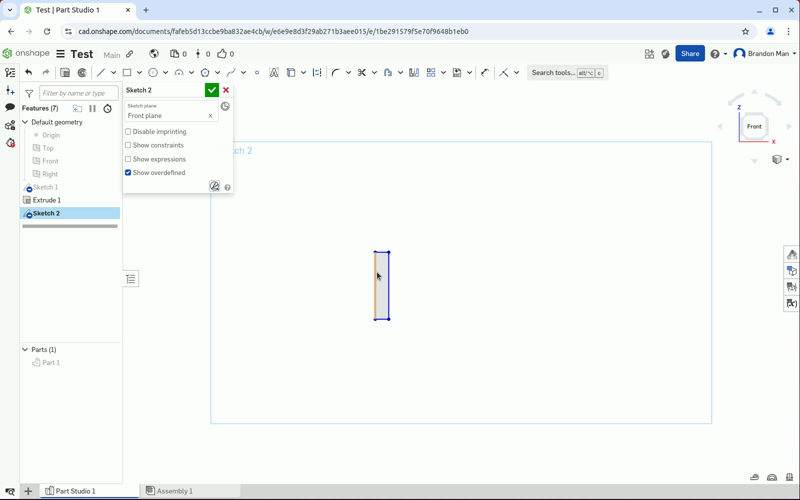
scroll(6)
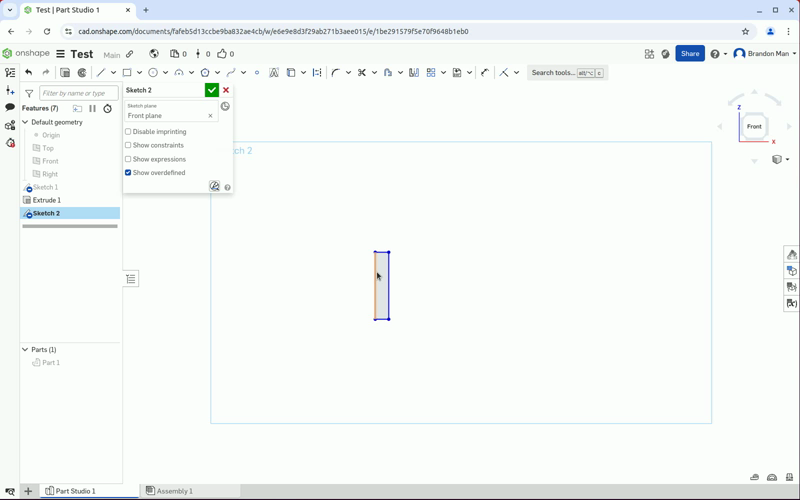
scroll(6)
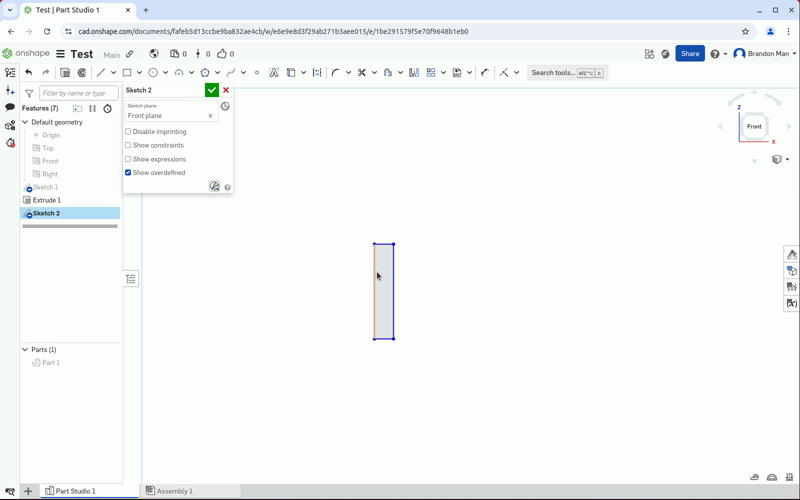
scroll(6)
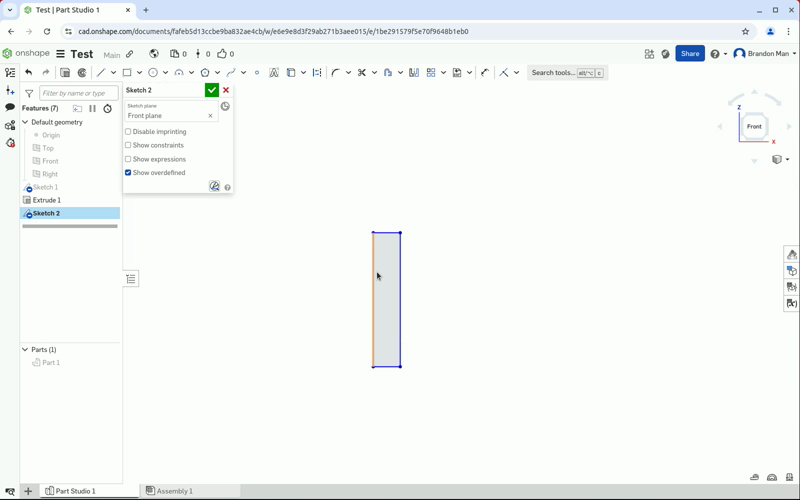
scroll(6)
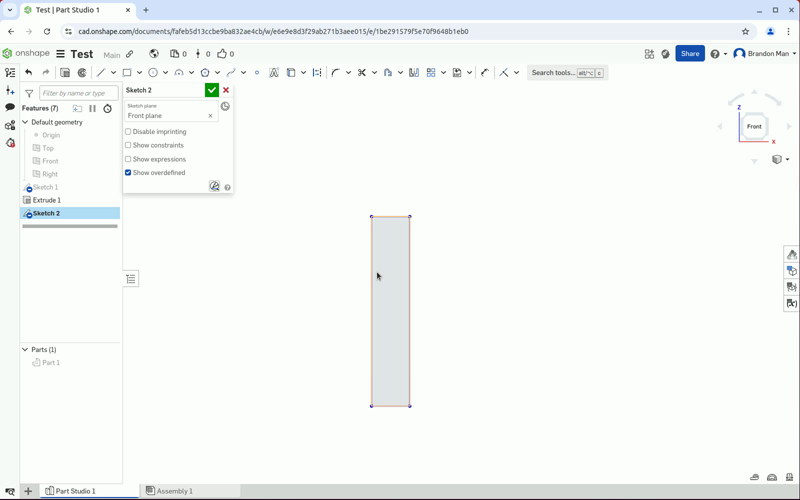
scroll(6)
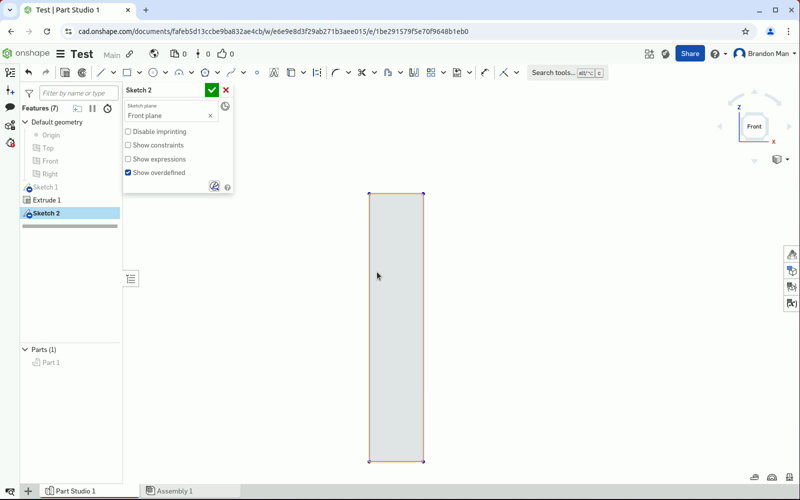
scroll(6)
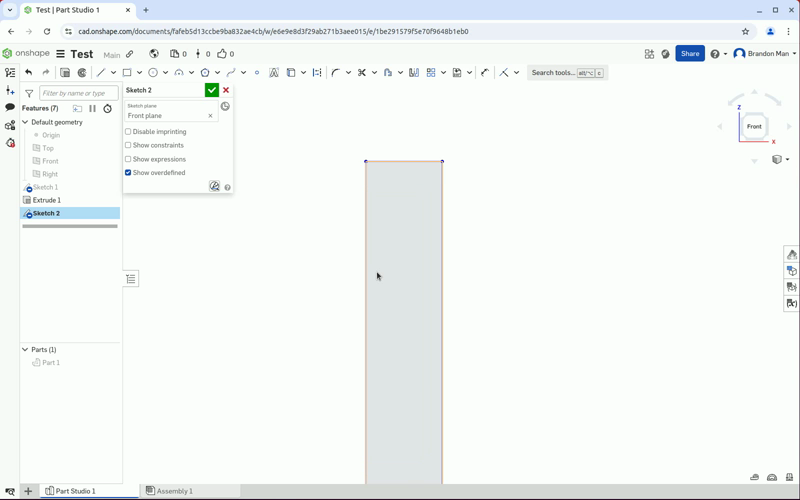
scroll(6)
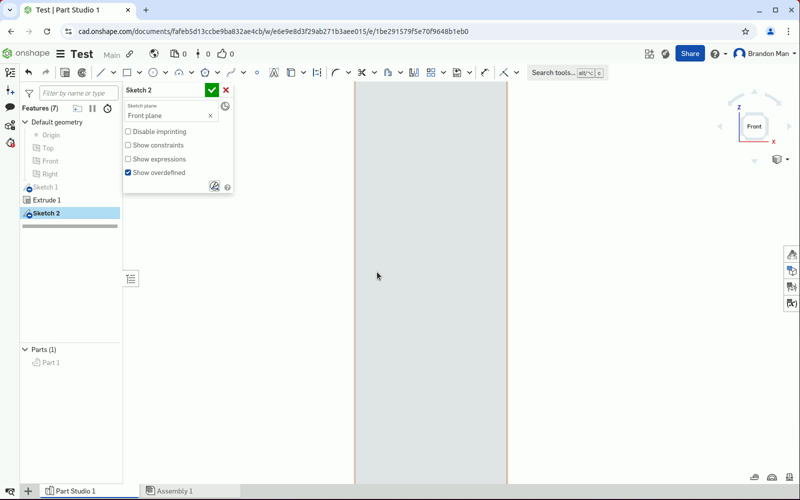
click(377, 271)
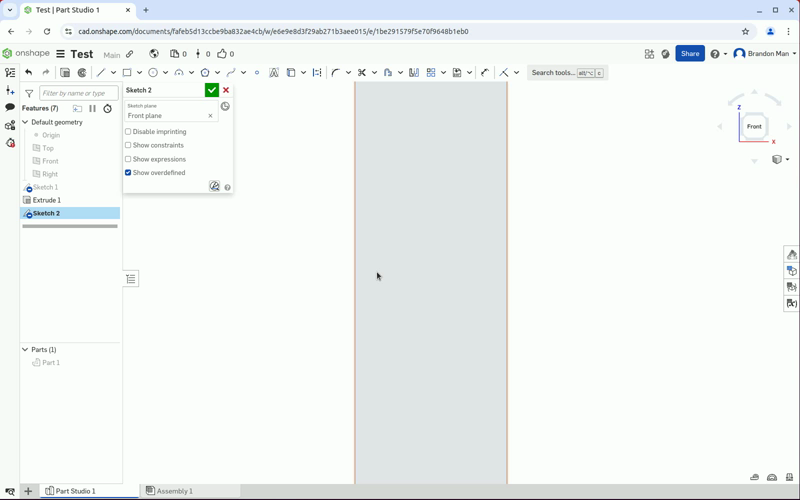
scroll(-6)
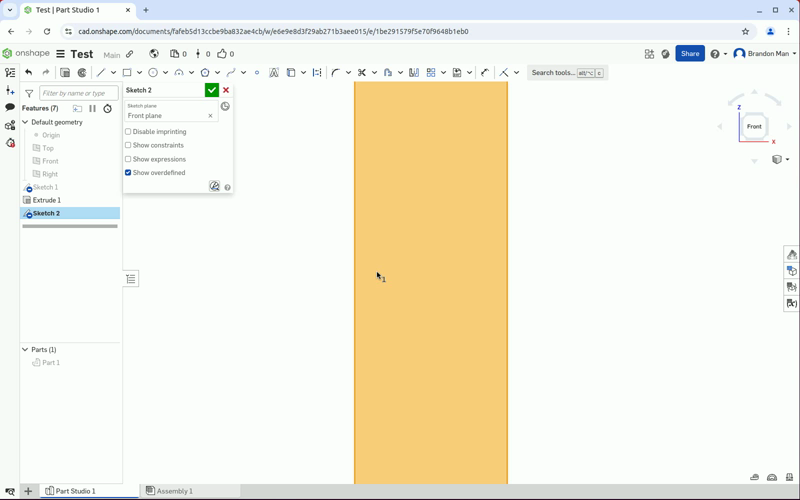
scroll(-6)
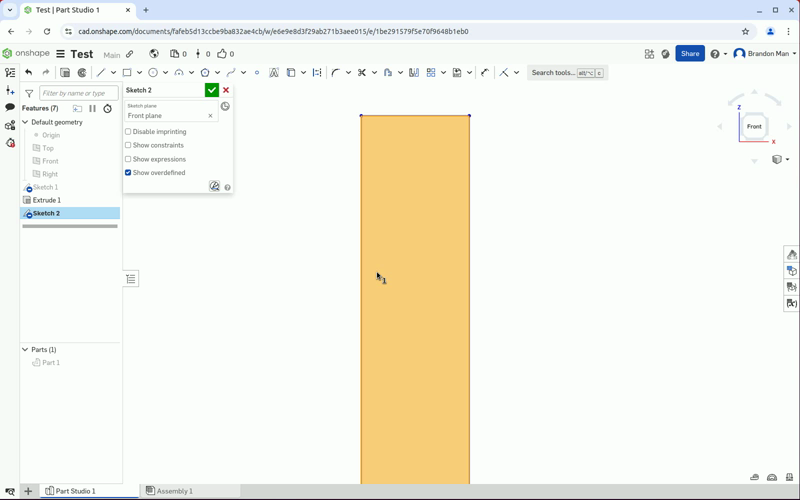
scroll(-6)
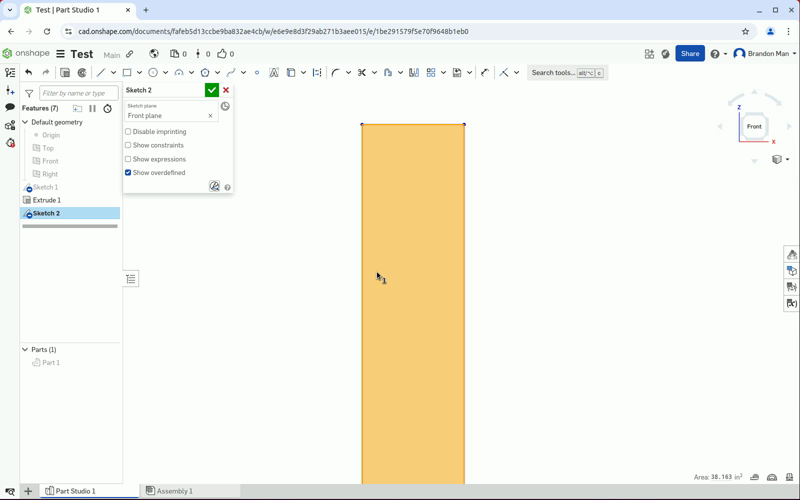
scroll(-6)
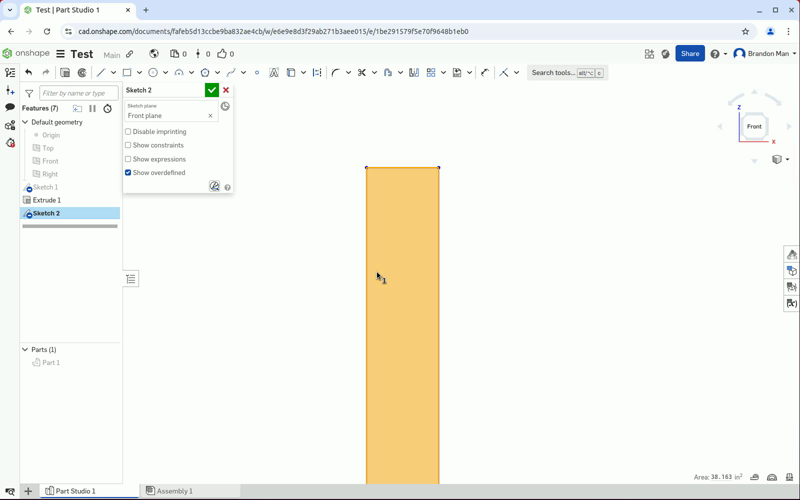
scroll(-6)
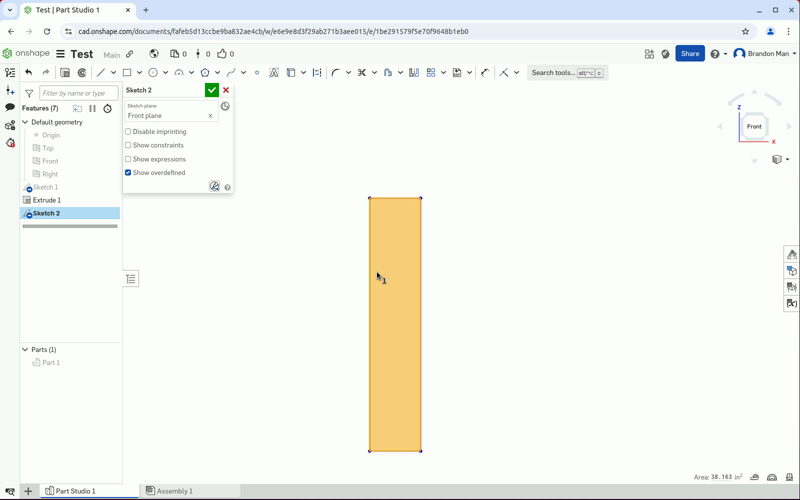
scroll(-6)
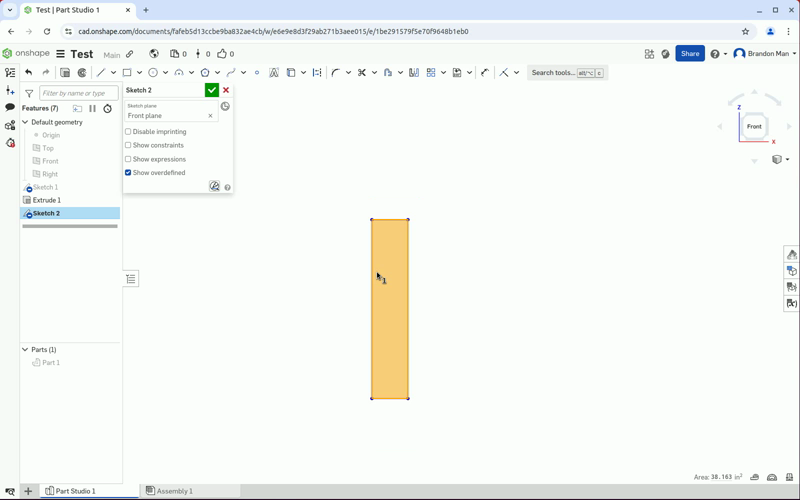
scroll(-6)
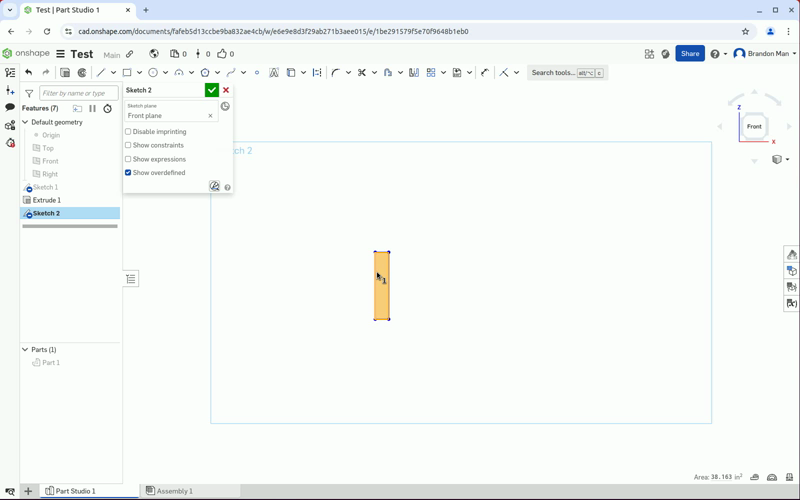
mouse_move(73, 352)
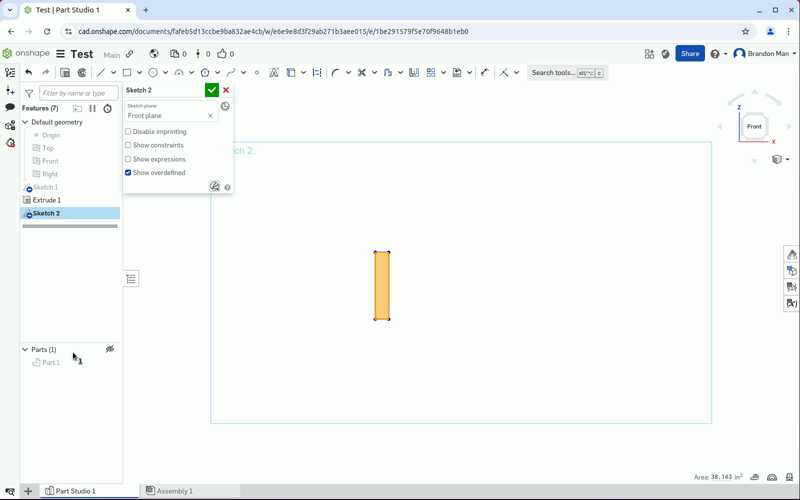
key(shift+y)
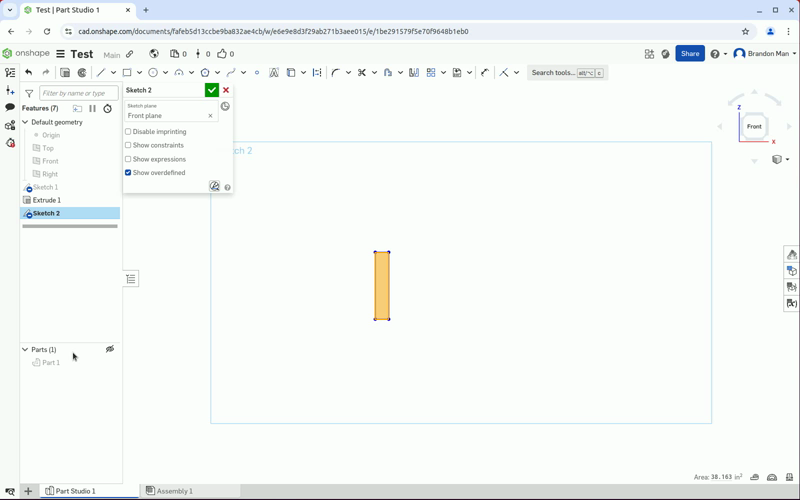
key(shift+e)
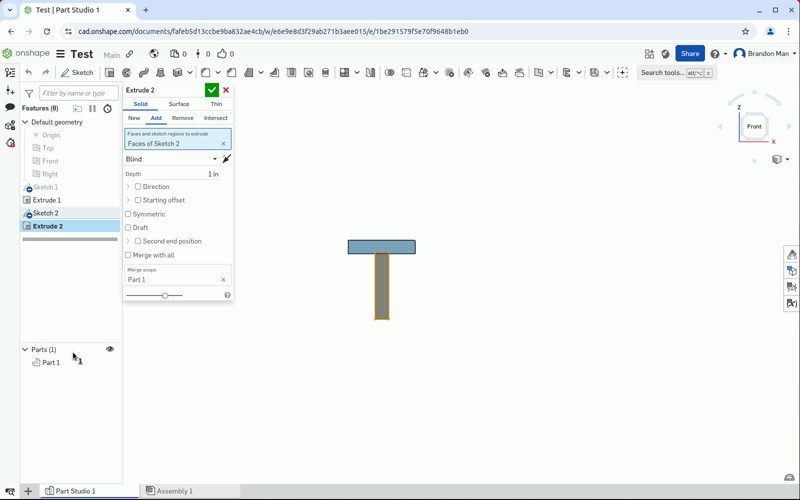
mouse_move(143, 106)
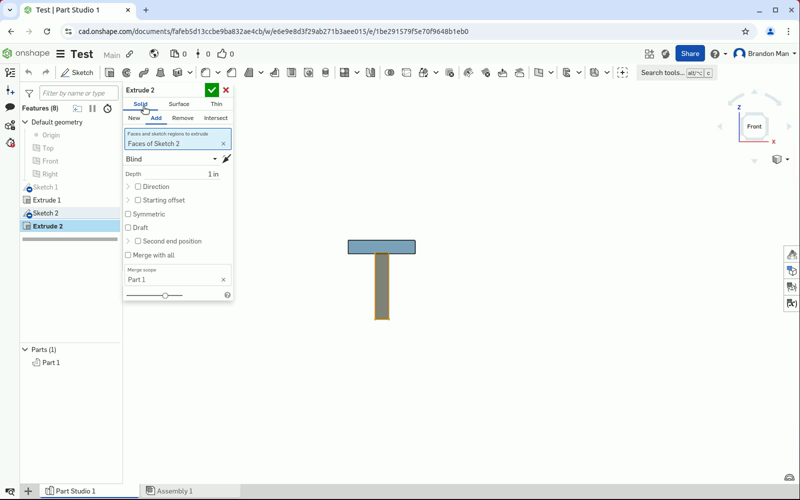
click(143, 106)
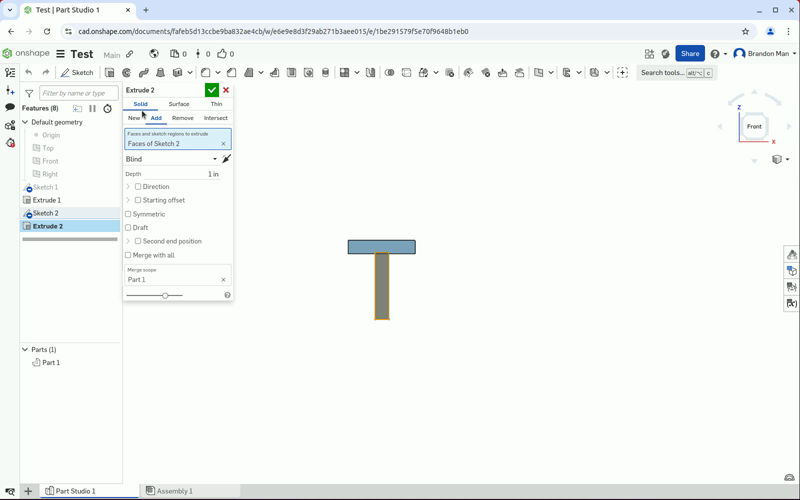
mouse_move(137, 120)
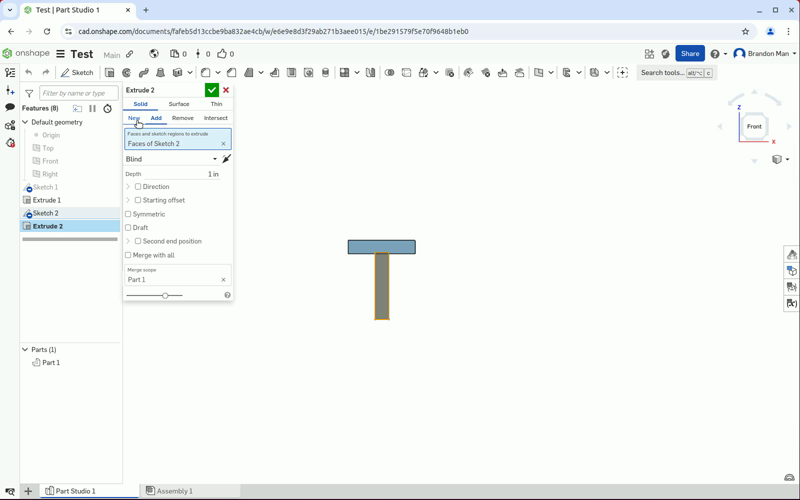
click(137, 120)
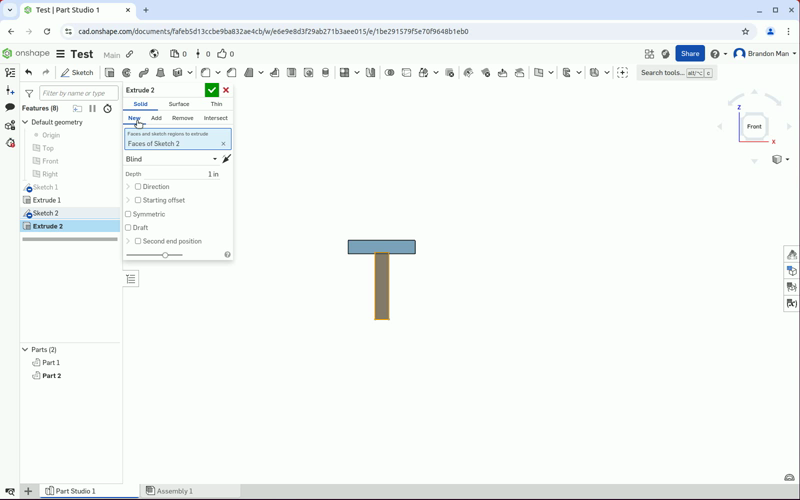
key(tab, 4)
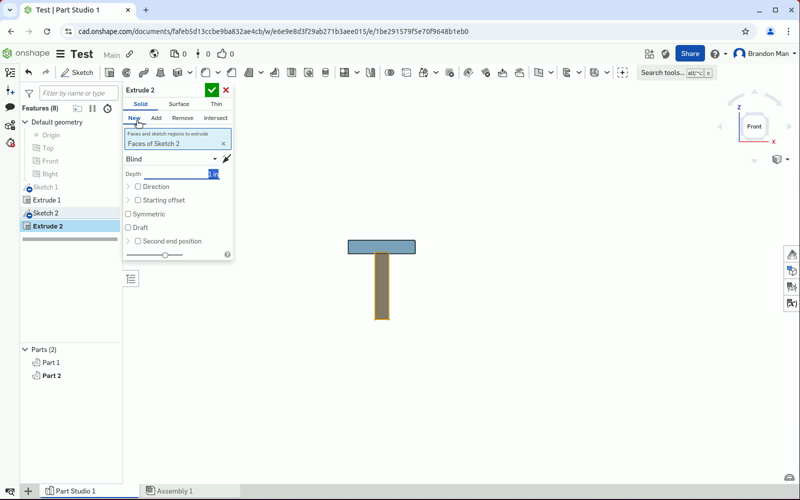
text(2.648)
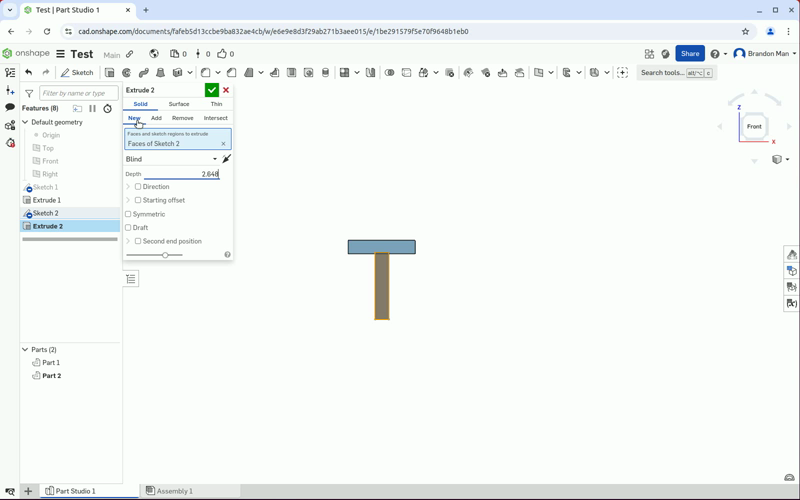
key(enter)
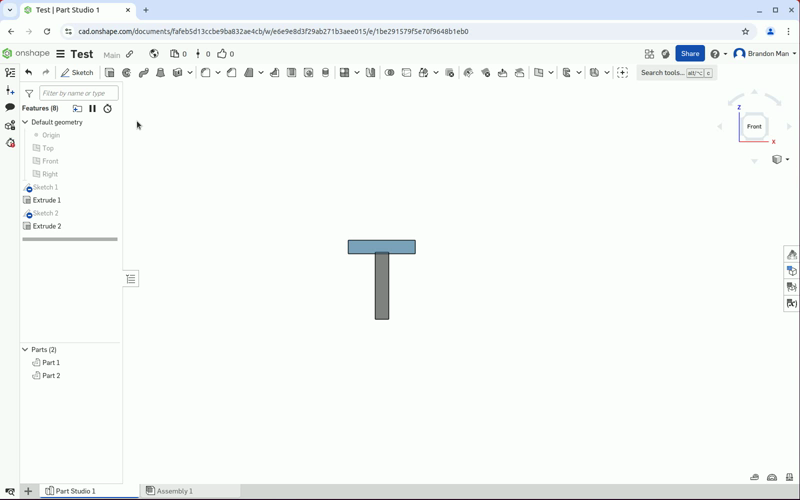
key(shift+h)
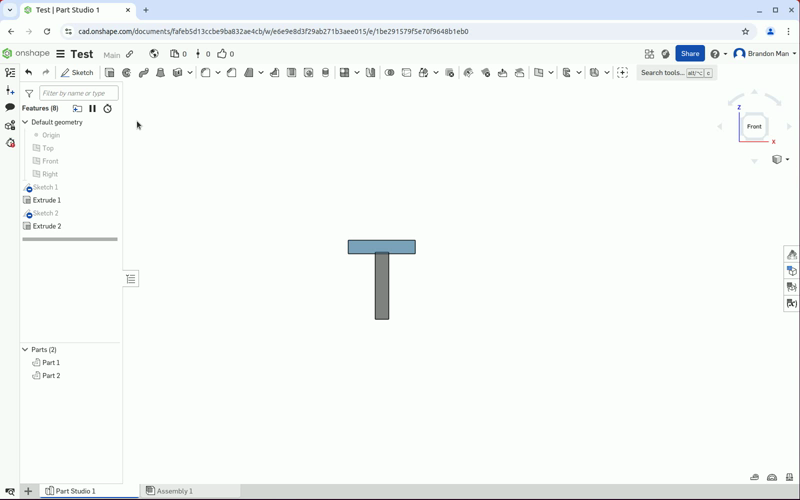
key(shift+h)
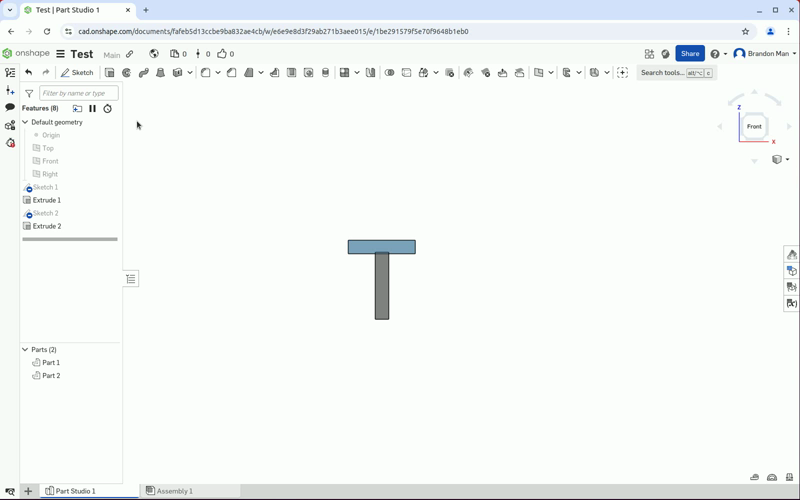
mouse_move(73, 189)
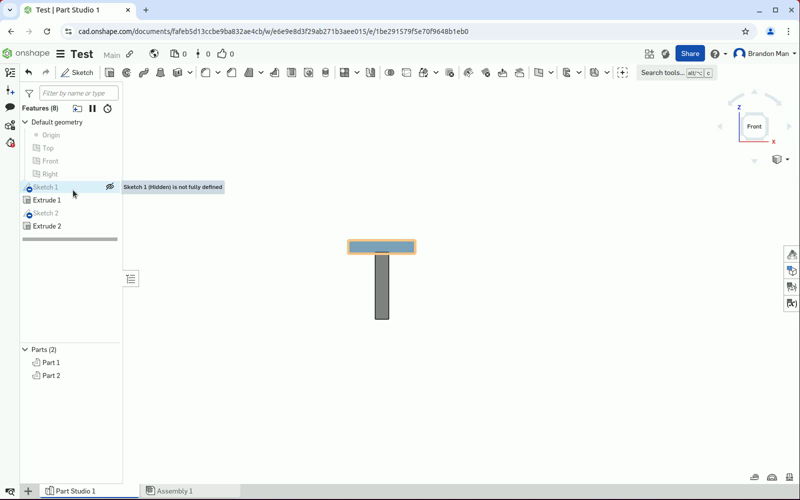
click(73, 189)
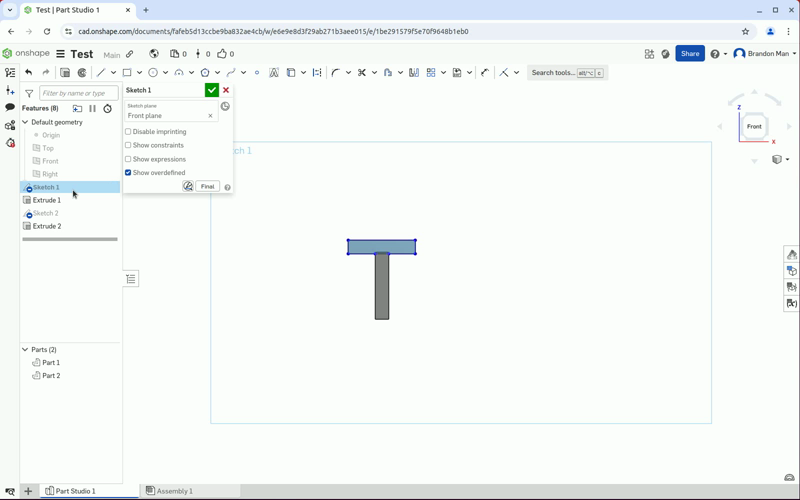
mouse_move(229, 92)
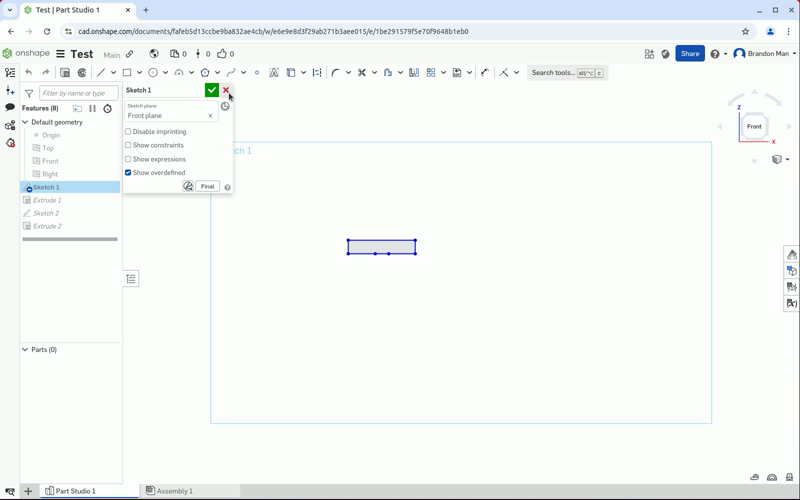
click(229, 92)
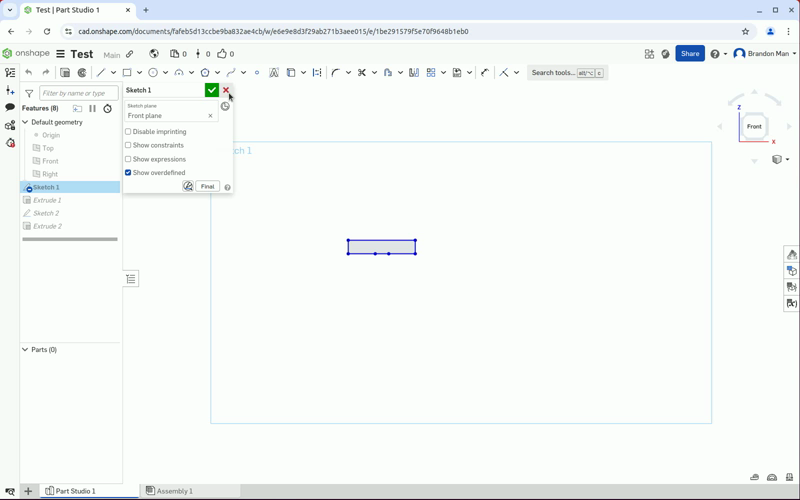
key(shift+s)
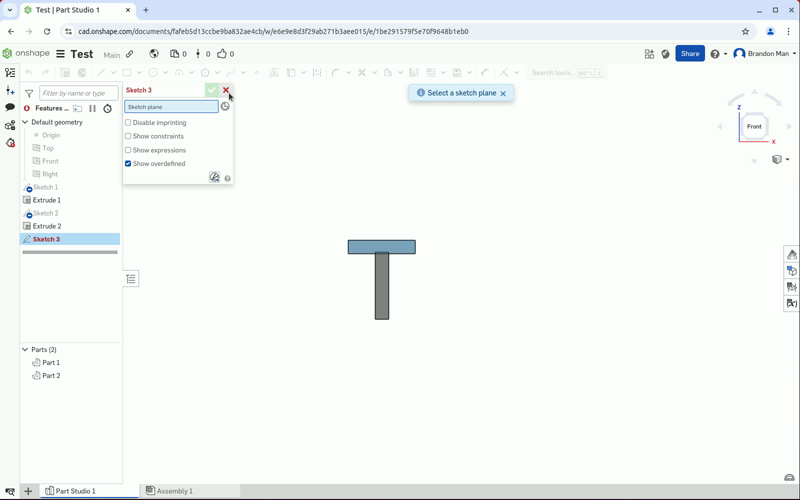
mouse_move(73, 163)
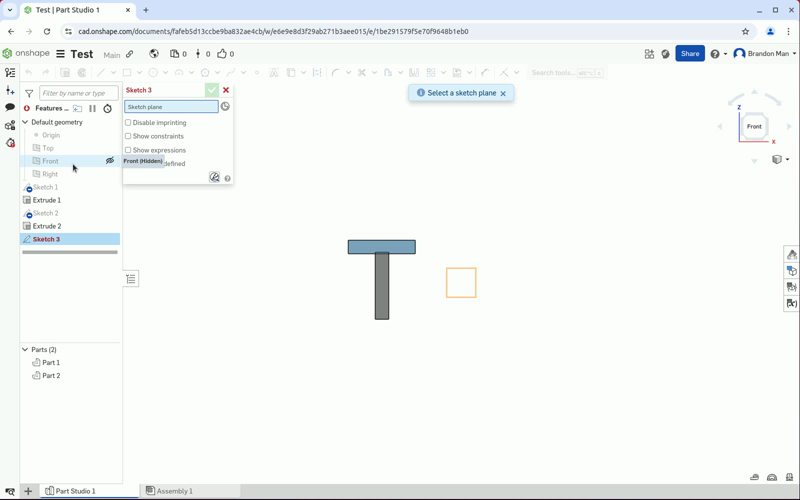
click(73, 163)
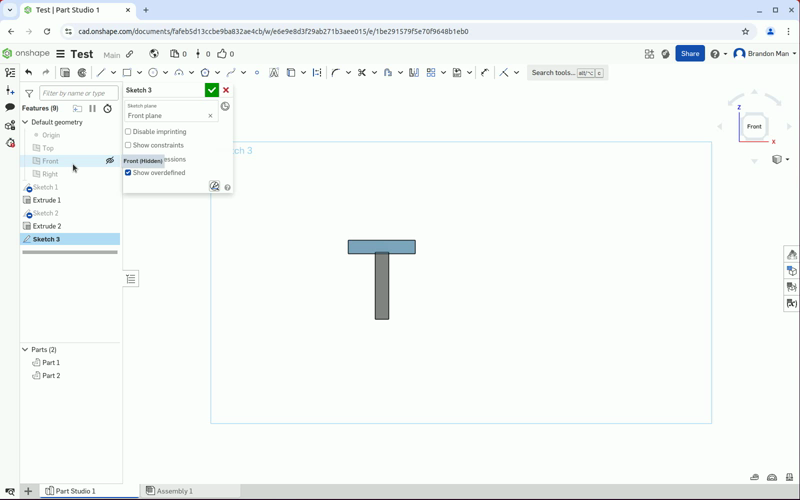
mouse_move(73, 352)
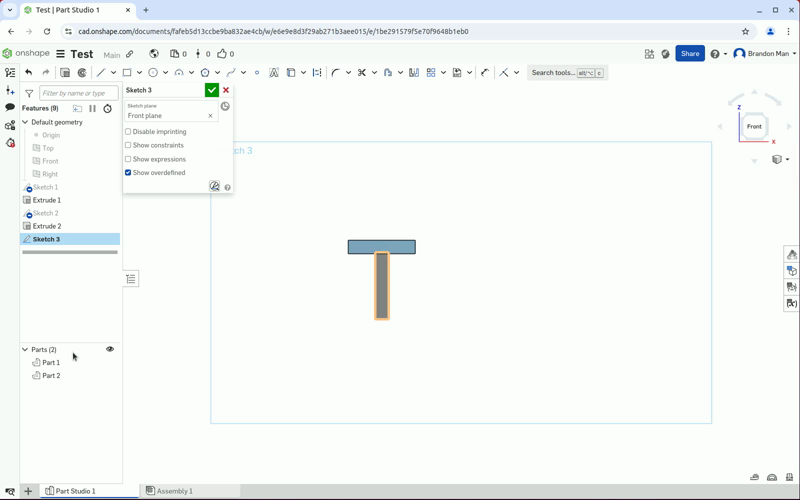
key(y)
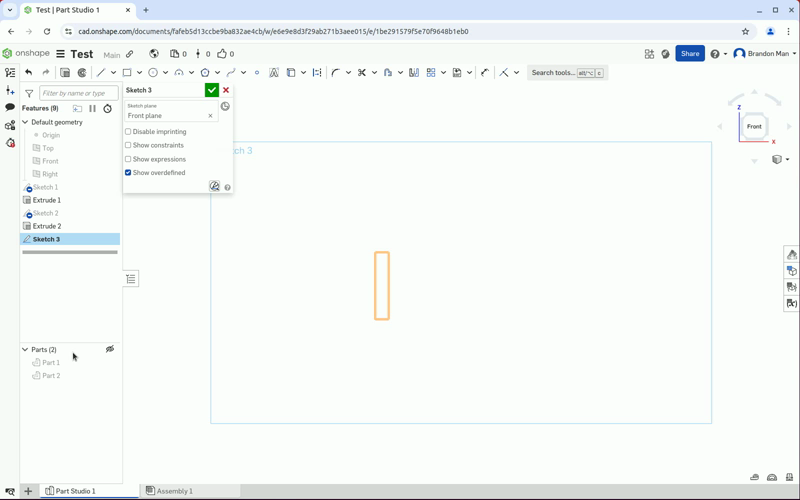
key(l)
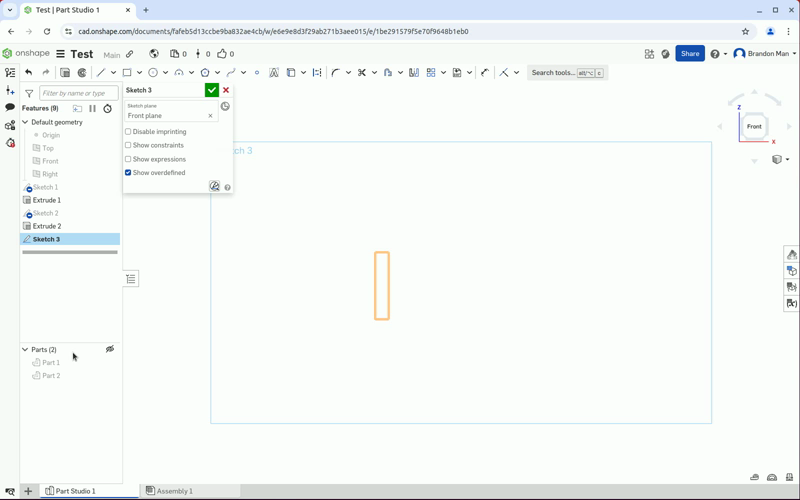
key_down(shift)
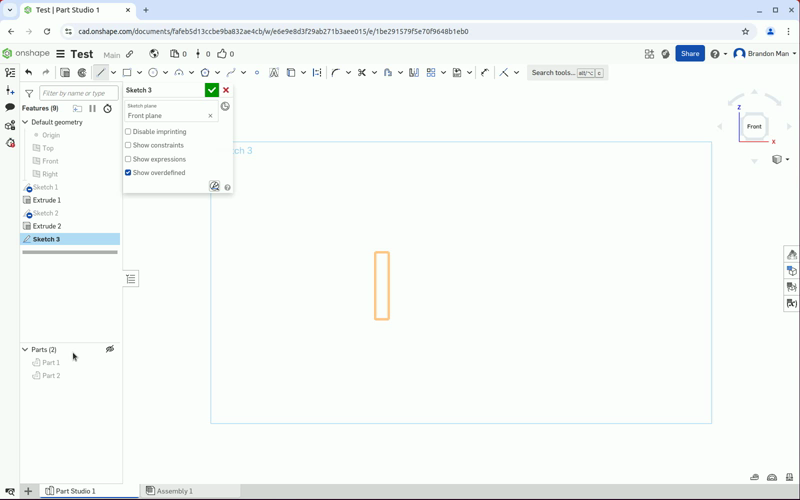
mouse_move(433, 319)
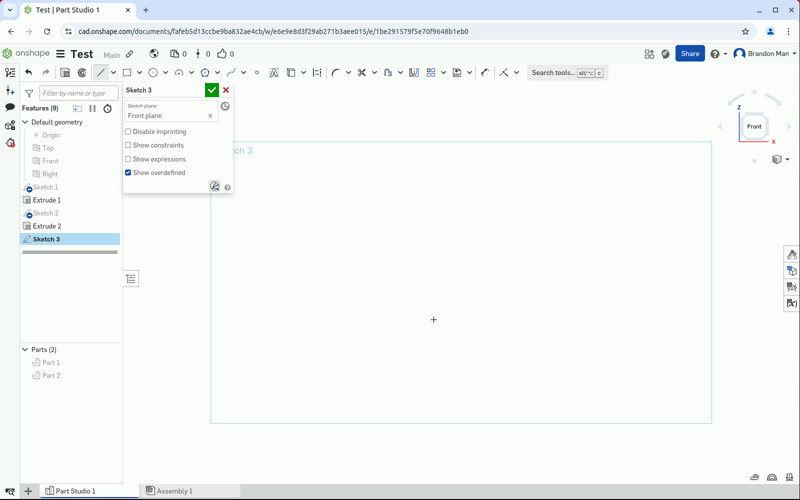
click(433, 319)
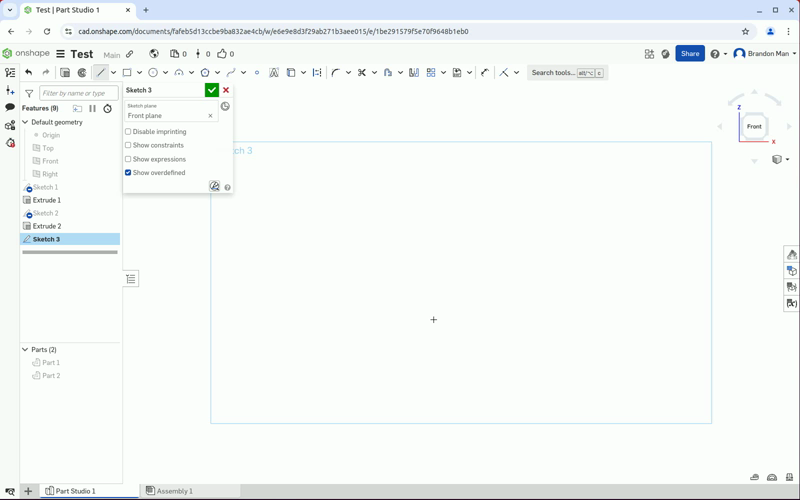
key_up(shift)
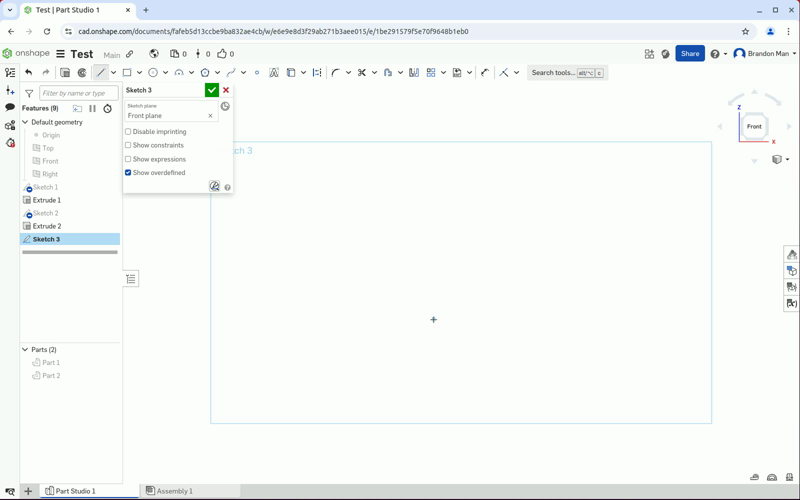
key_down(shift)
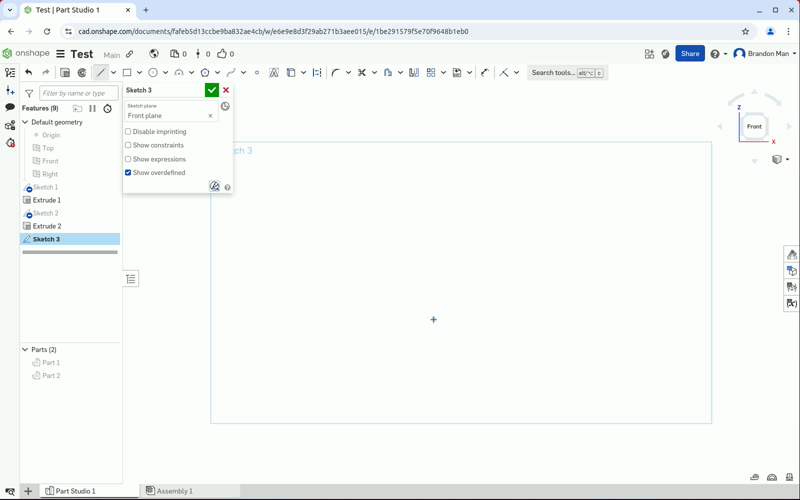
mouse_move(463, 319)
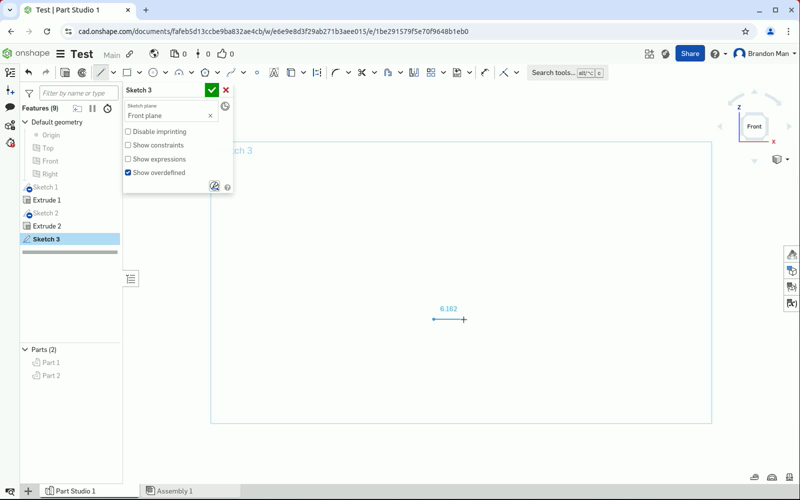
mouse_move(447, 319)
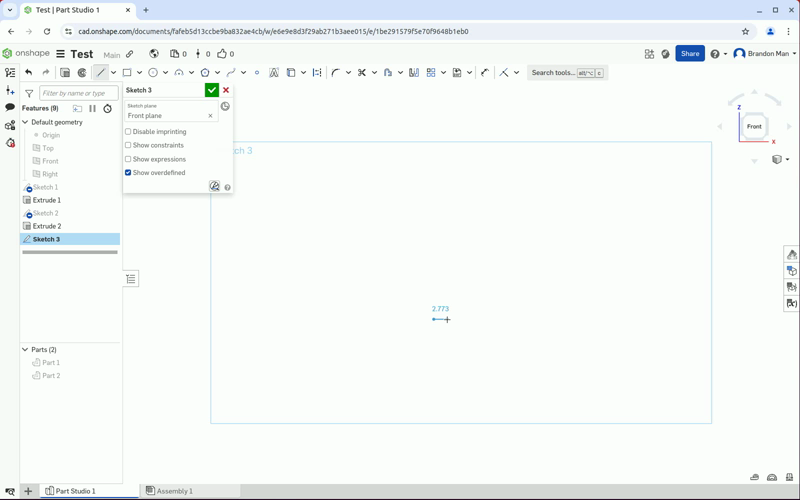
click(447, 319)
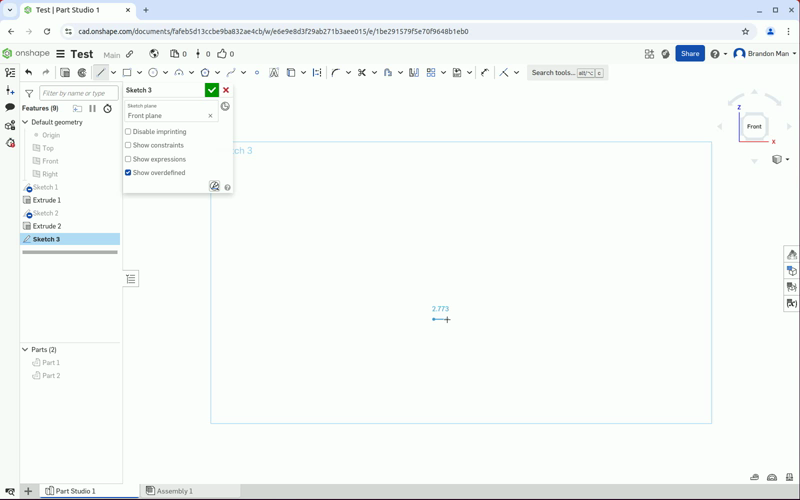
key_up(shift)
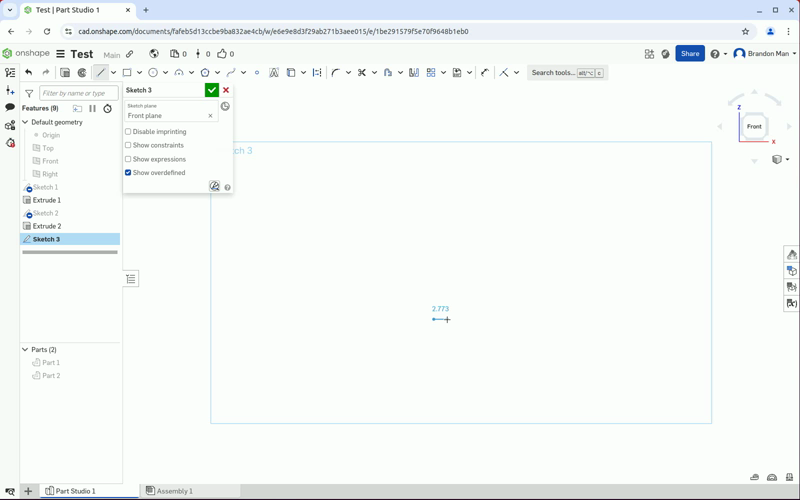
key_down(shift)
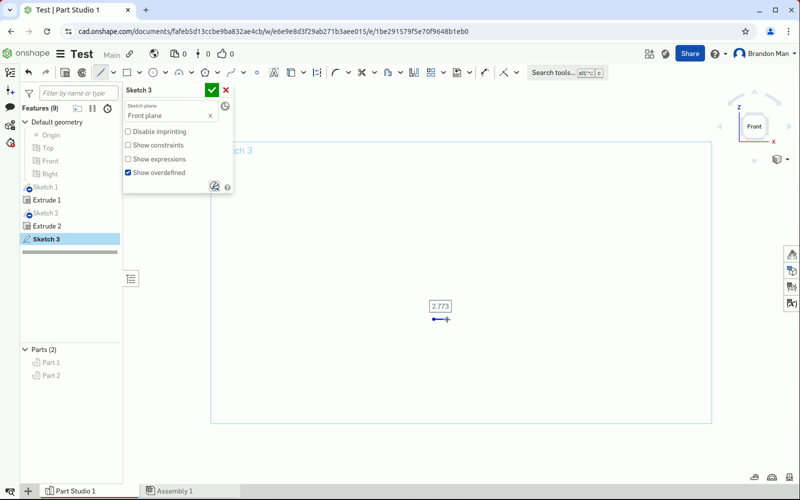
mouse_move(477, 319)
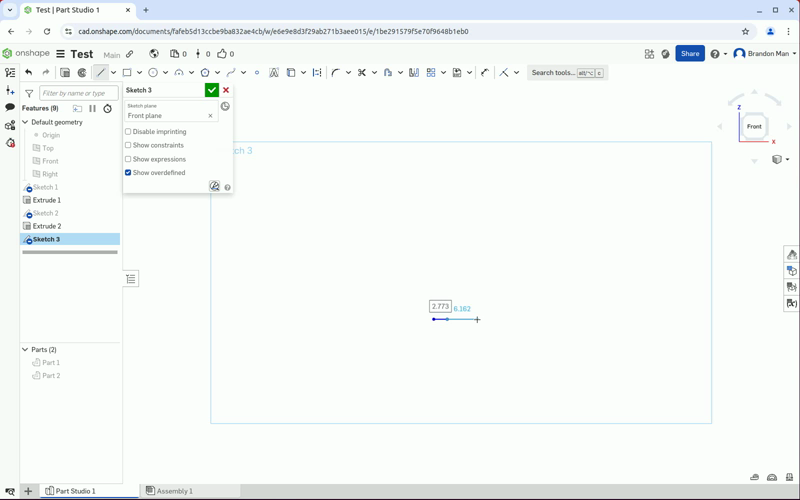
mouse_move(447, 285)
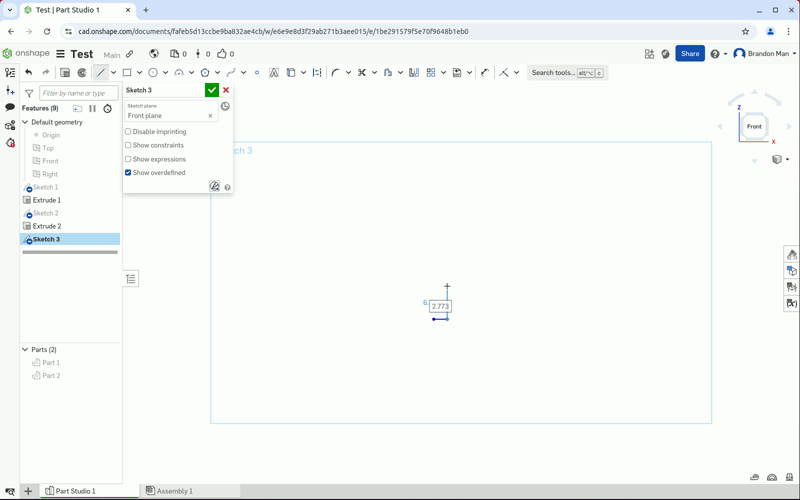
click(447, 285)
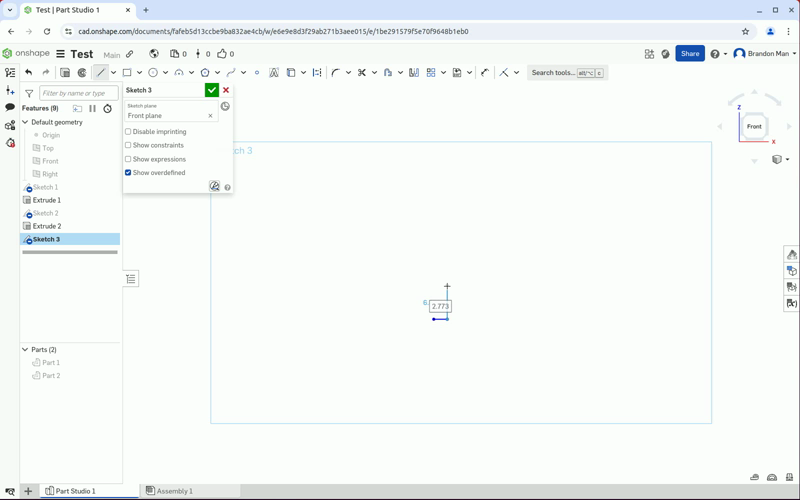
key_up(shift)
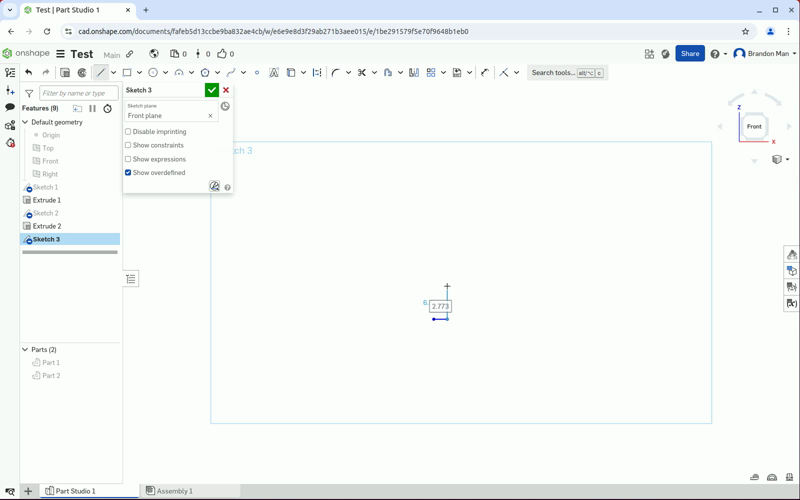
key_down(shift)
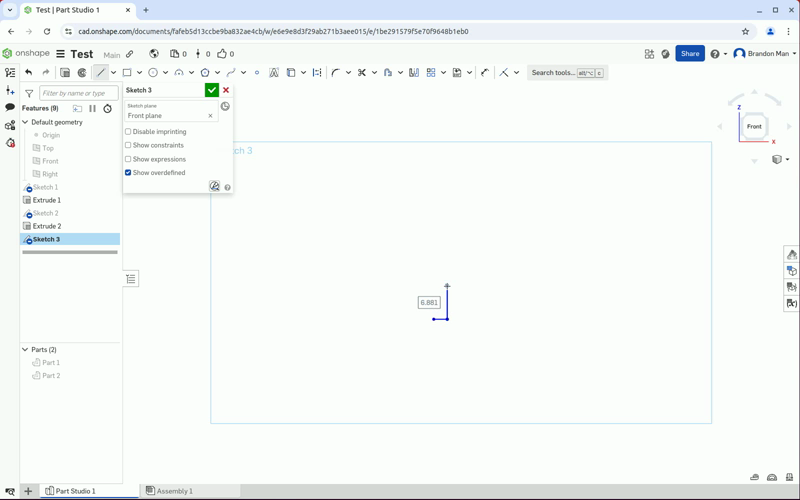
mouse_move(477, 285)
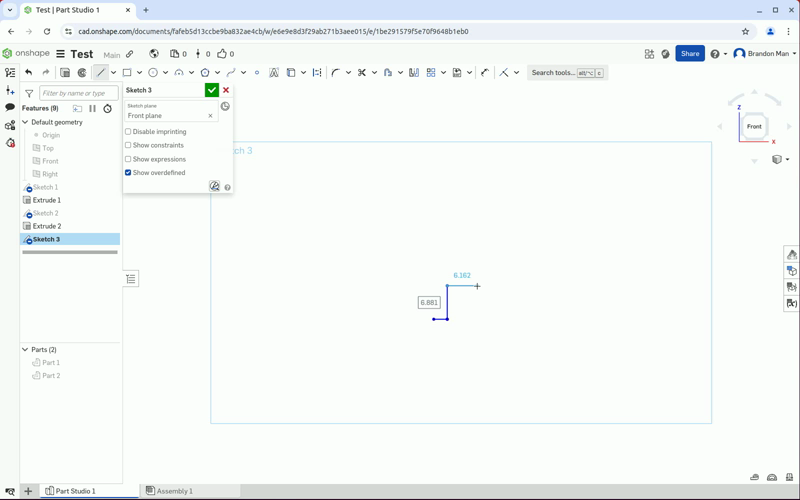
mouse_move(447, 273)
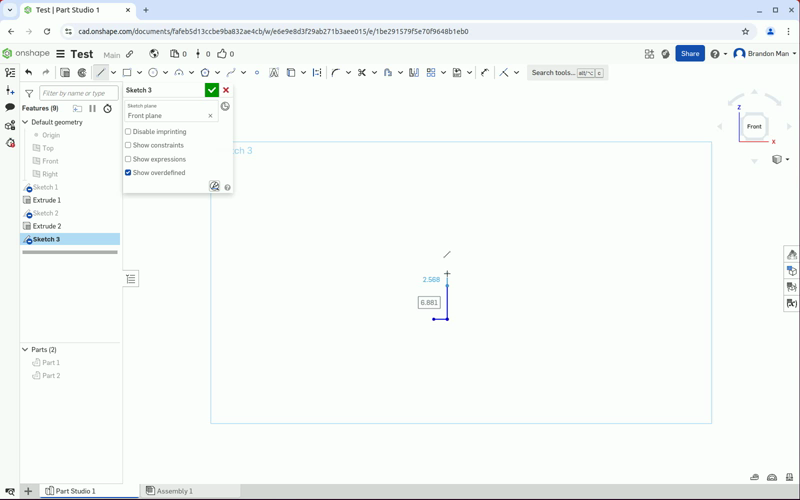
click(447, 273)
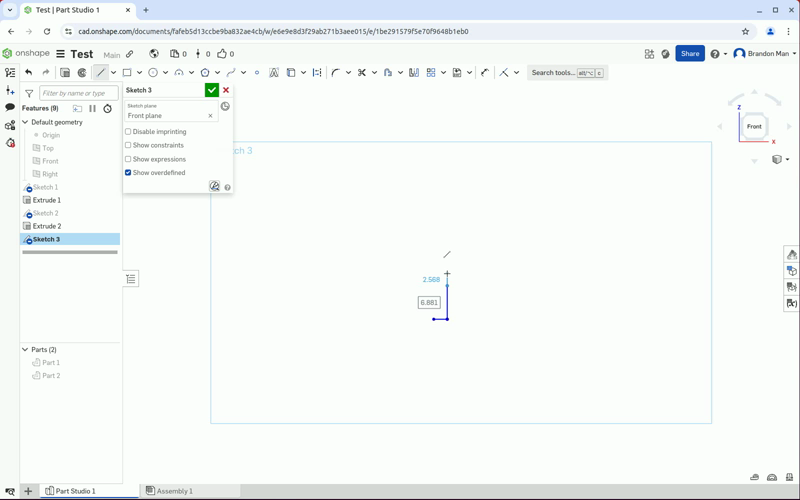
key_up(shift)
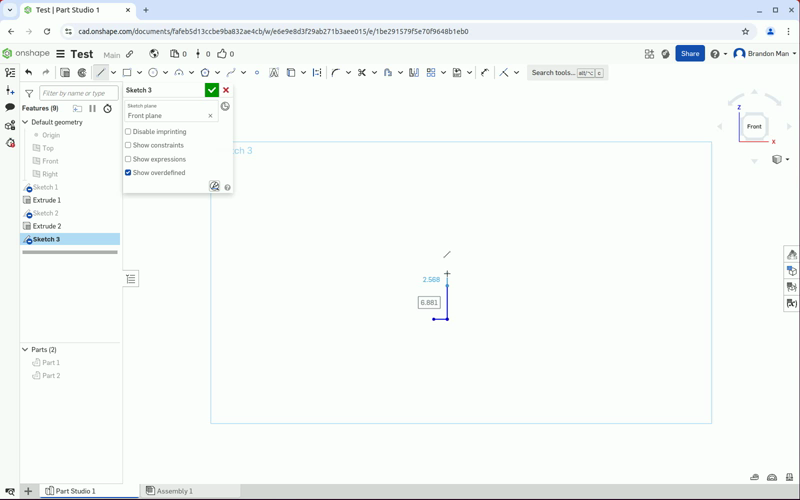
key_down(shift)
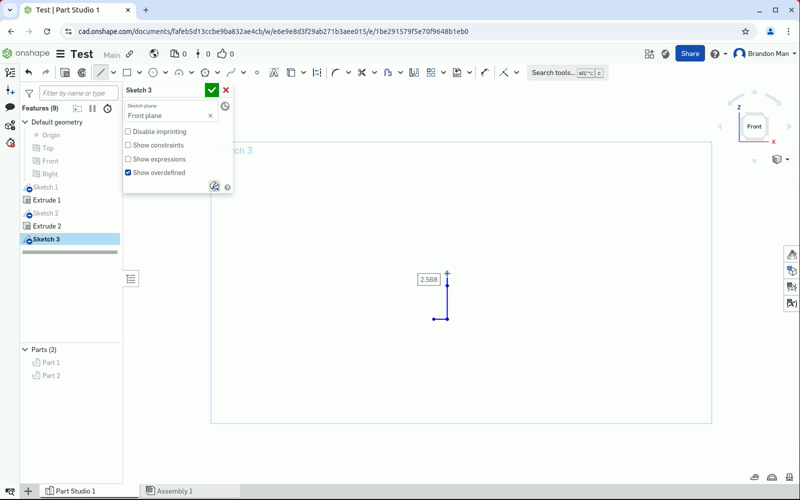
mouse_move(477, 273)
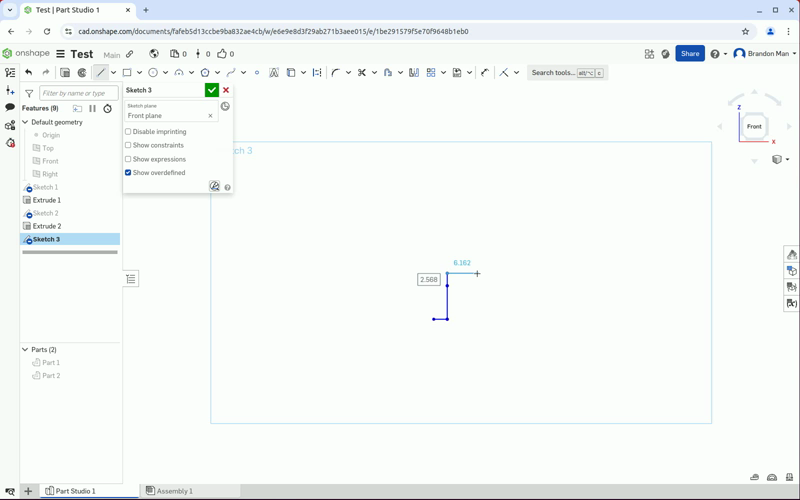
mouse_move(447, 239)
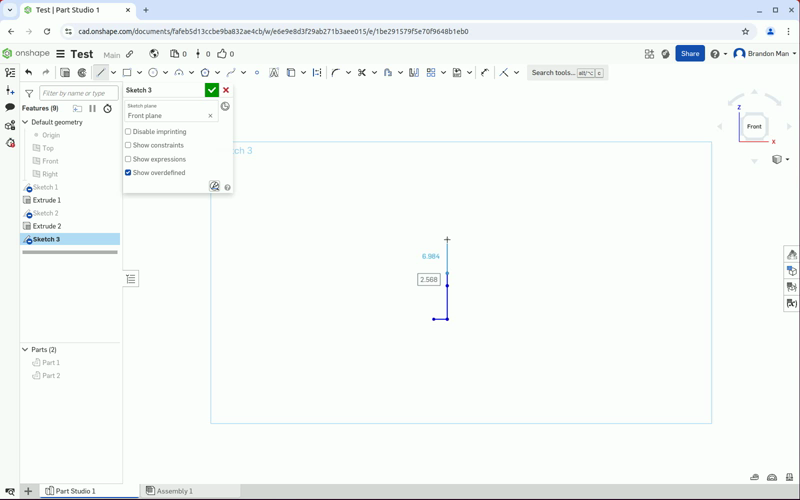
click(447, 239)
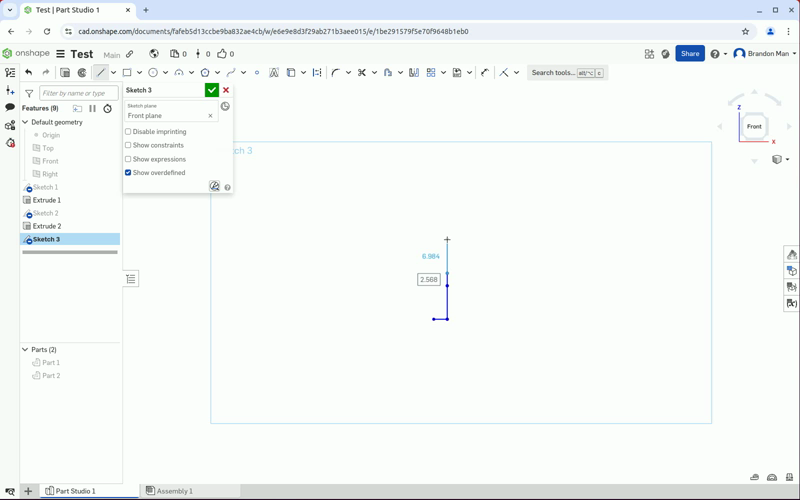
key_up(shift)
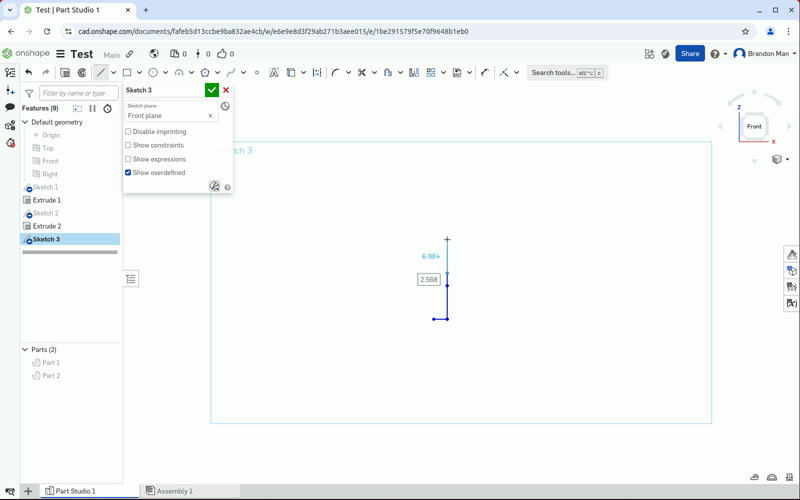
key_down(shift)
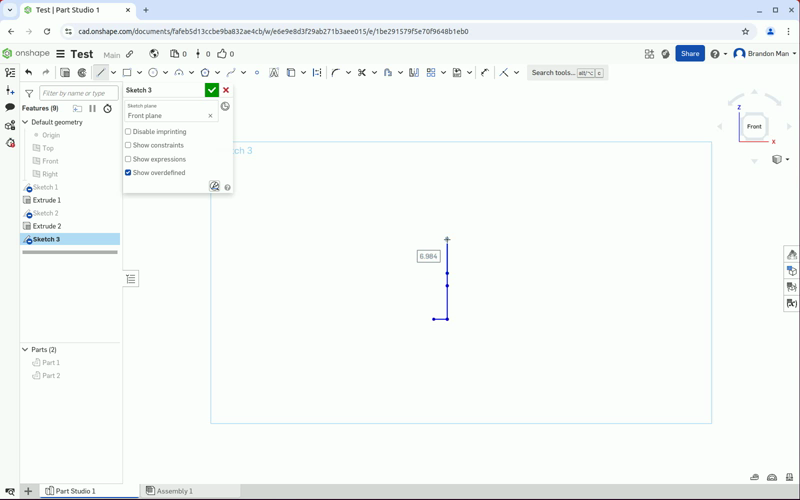
mouse_move(477, 239)
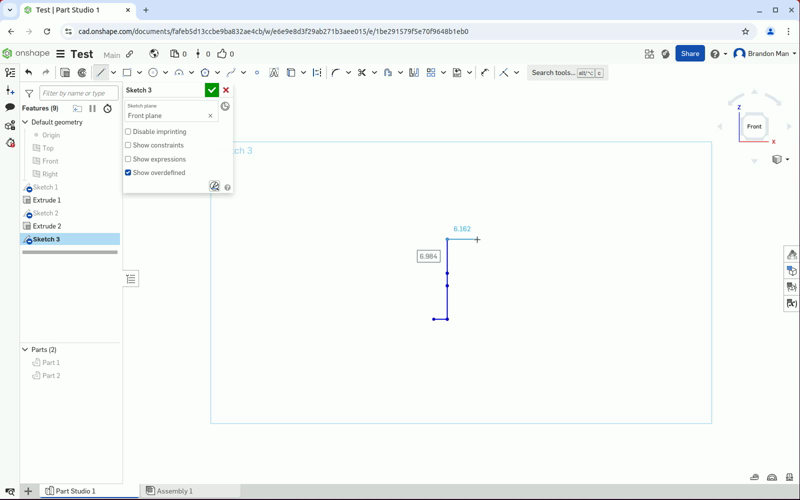
mouse_move(433, 239)
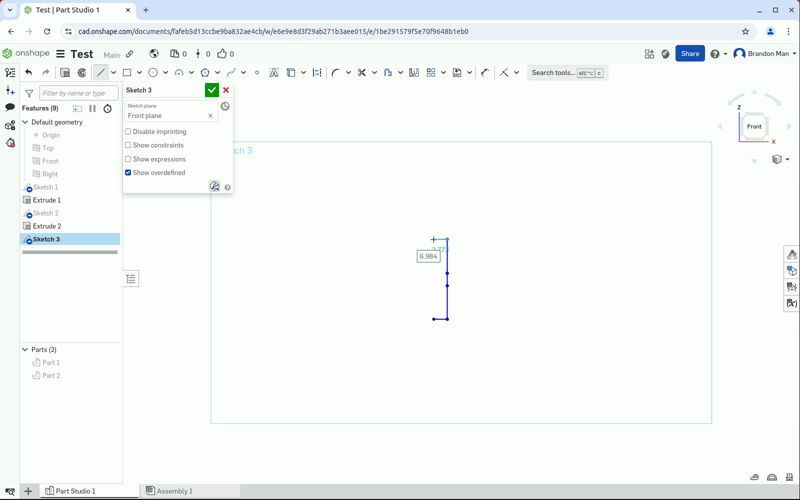
click(433, 239)
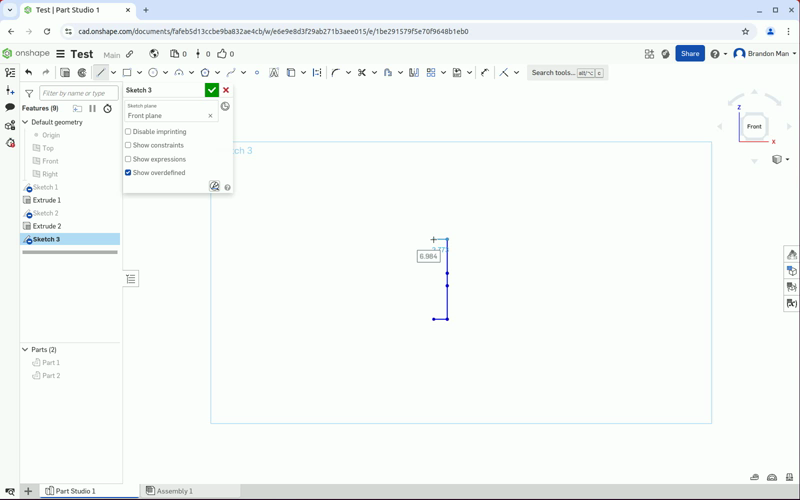
key_up(shift)
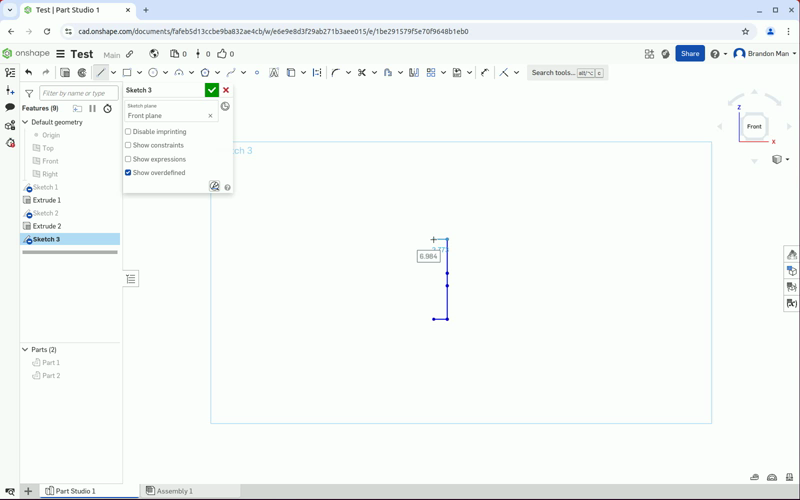
key_down(shift)
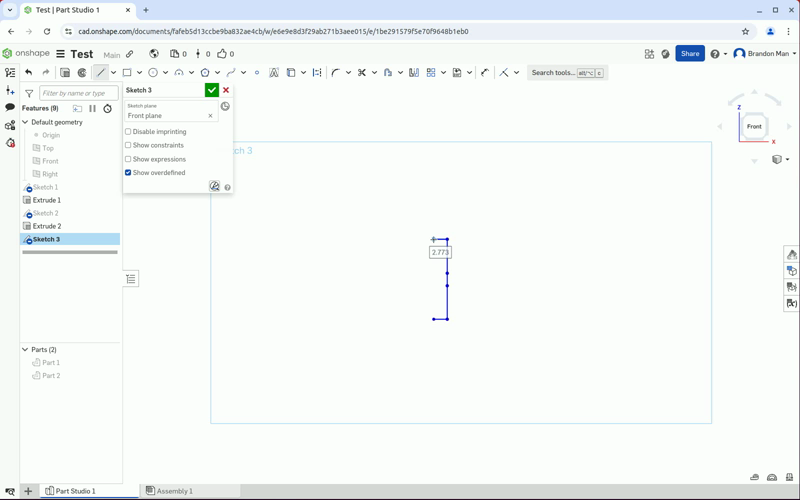
mouse_move(433, 319)
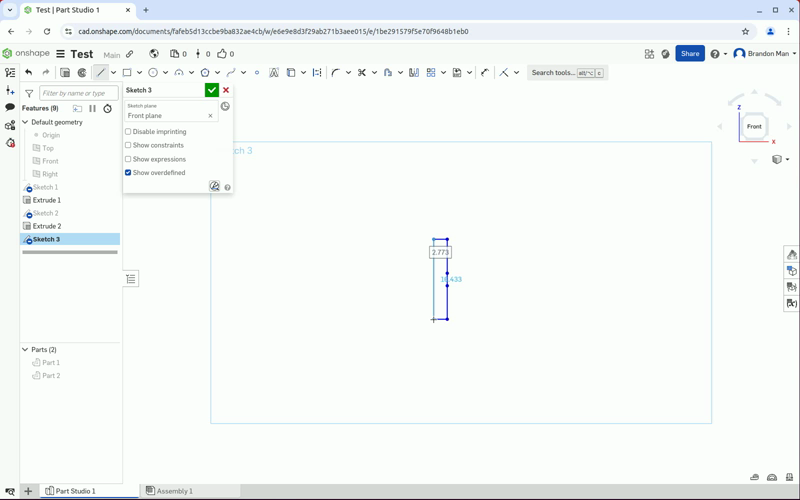
key_up(shift)
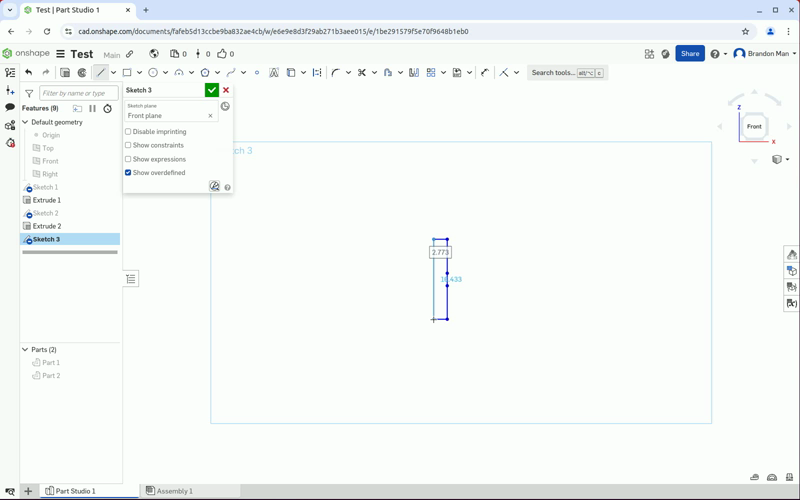
click(433, 319)
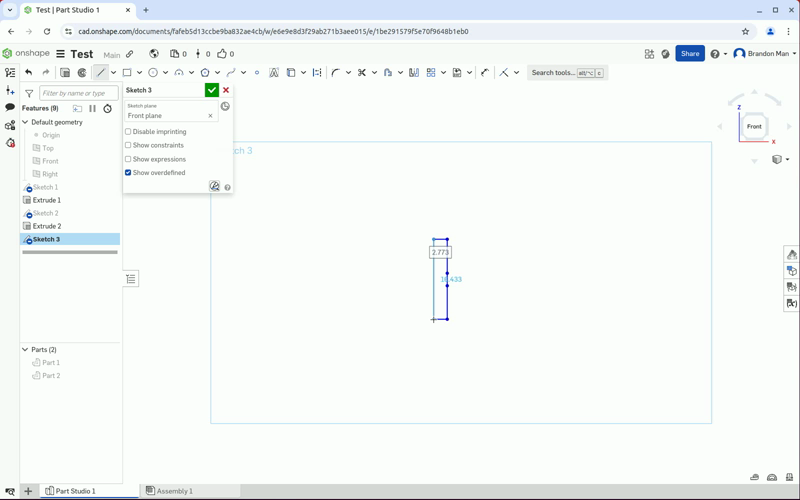
key(esc)
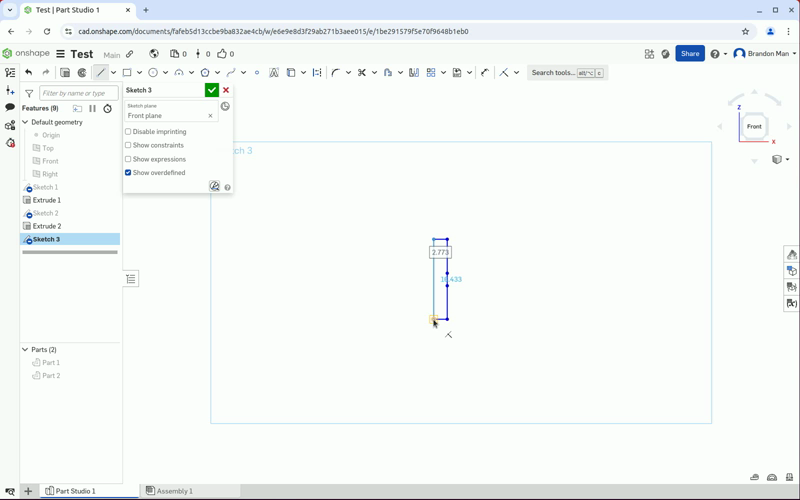
mouse_move(437, 251)
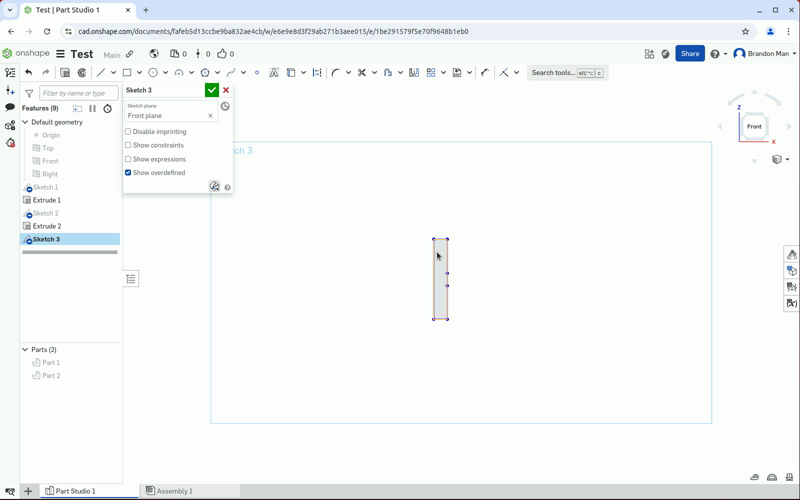
scroll(6)
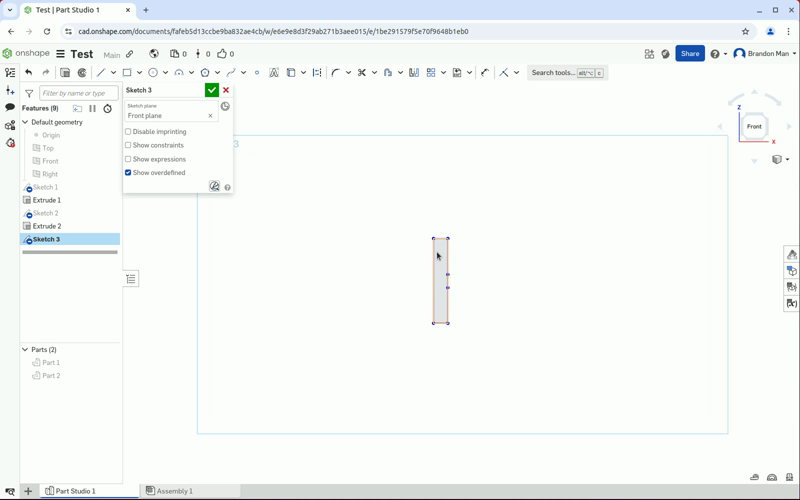
scroll(6)
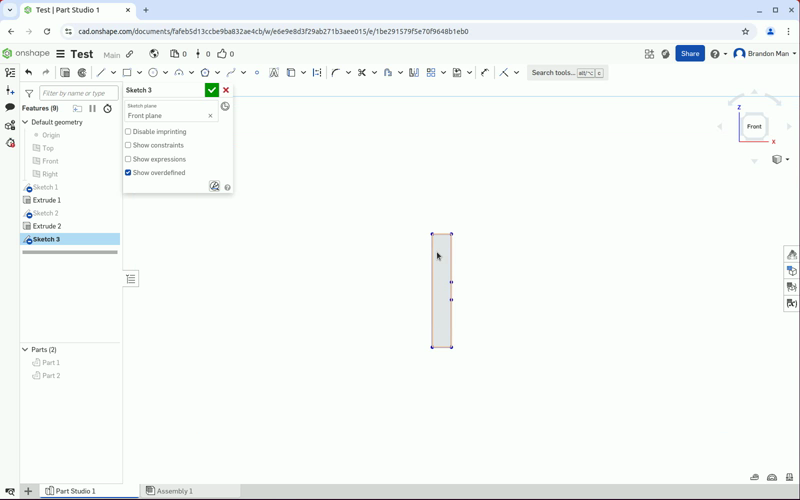
scroll(6)
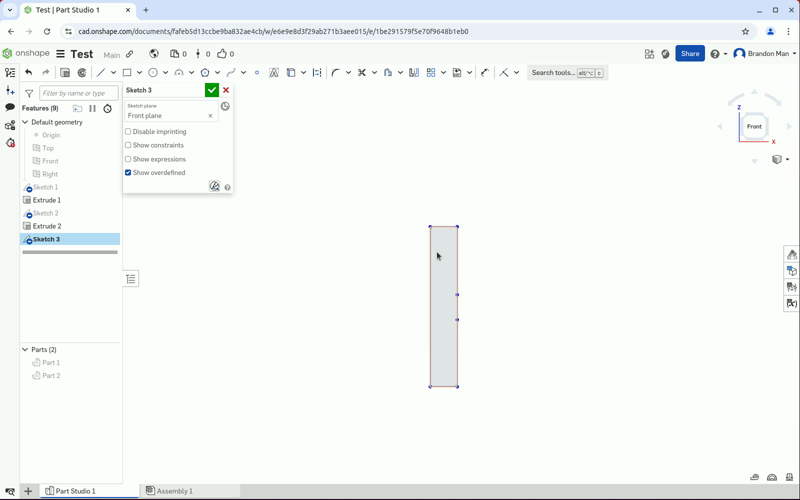
scroll(6)
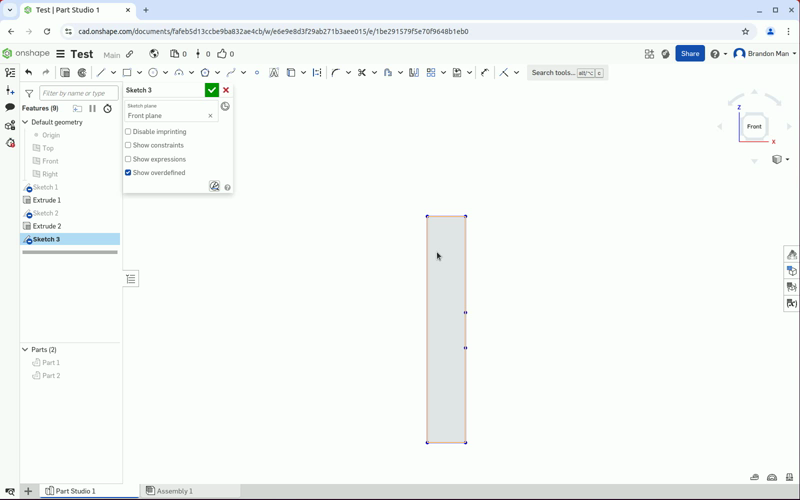
scroll(6)
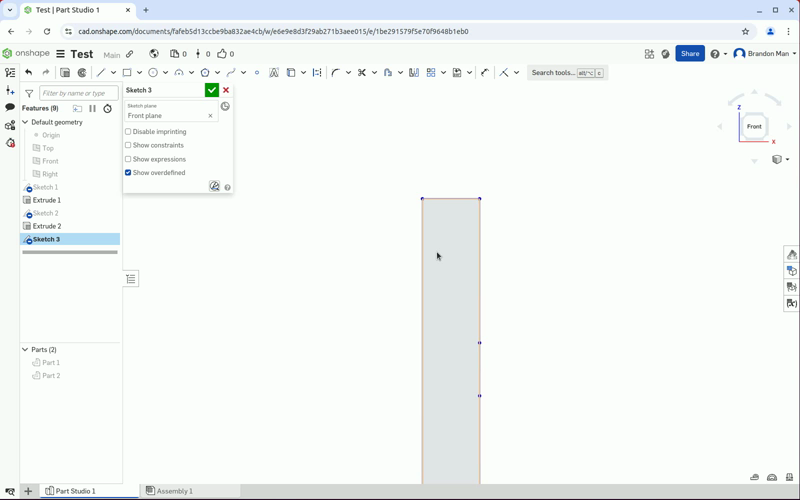
scroll(6)
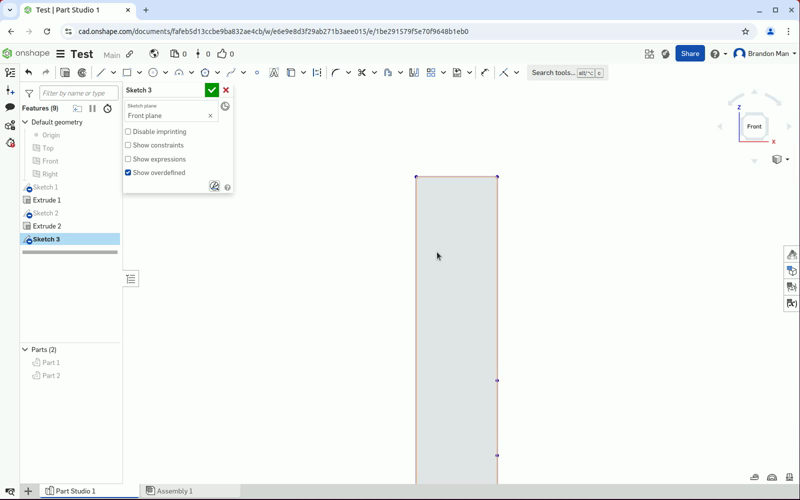
scroll(6)
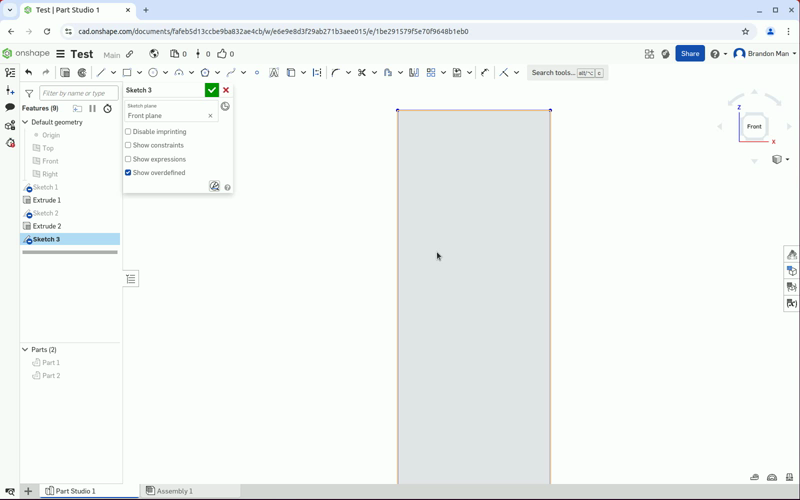
click(437, 251)
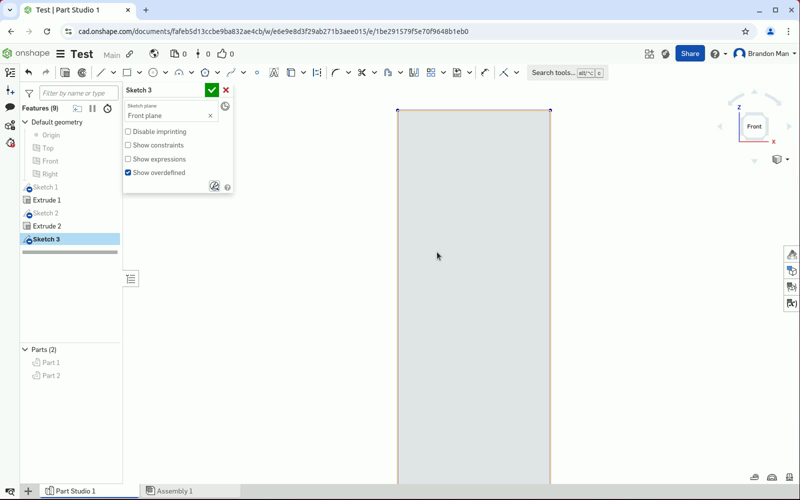
scroll(-6)
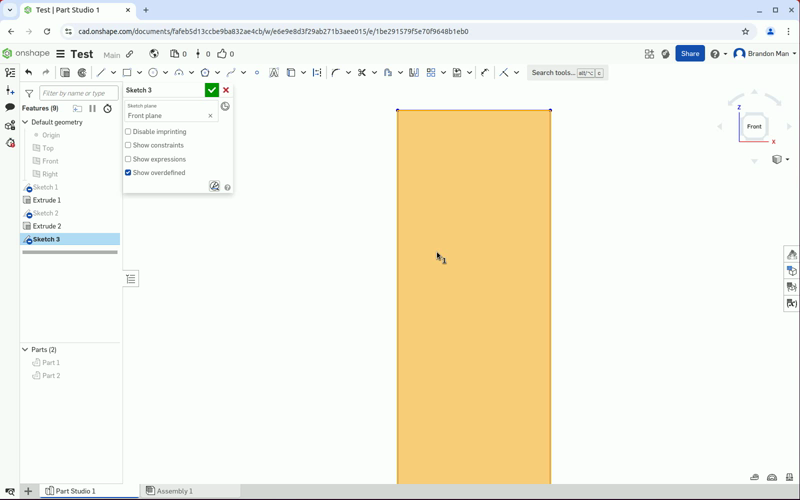
scroll(-6)
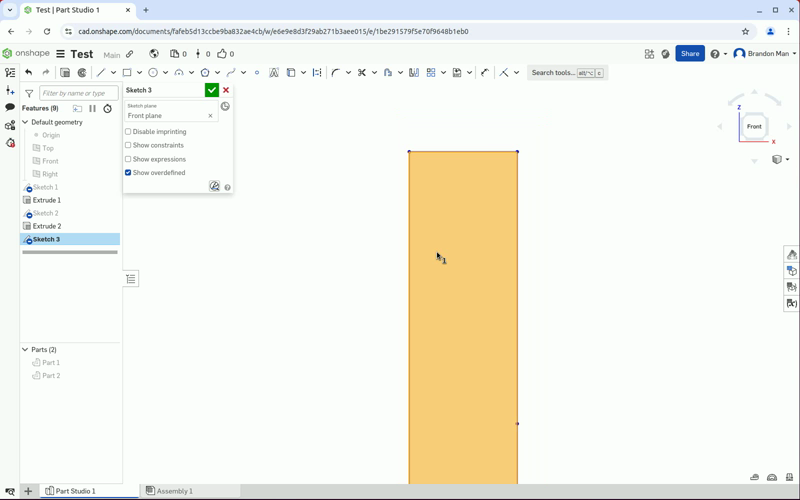
scroll(-6)
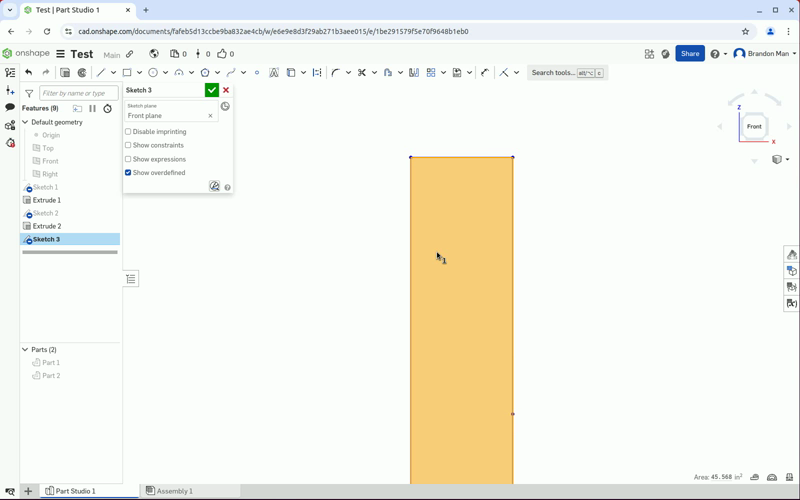
scroll(-6)
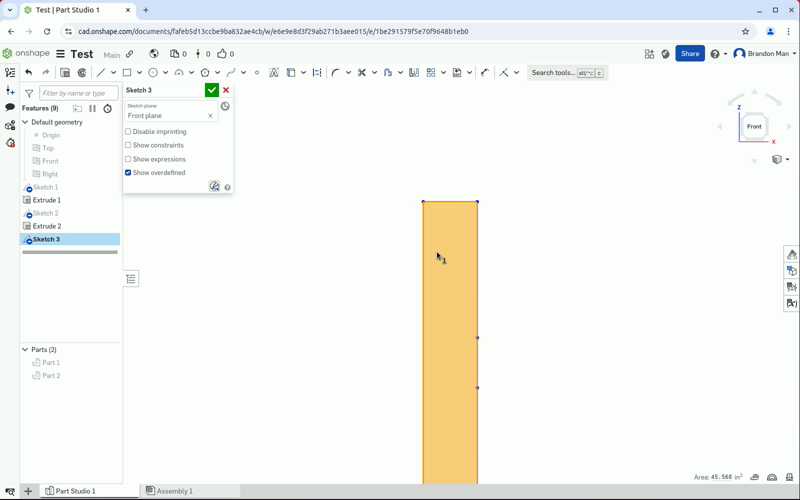
scroll(-6)
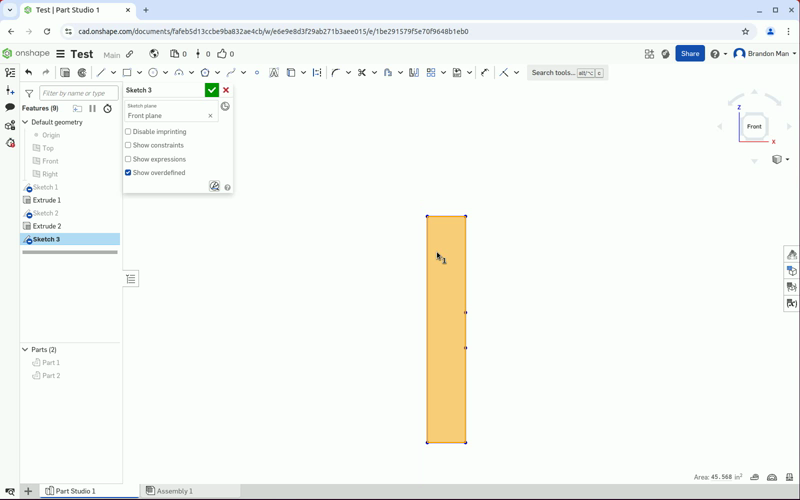
scroll(-6)
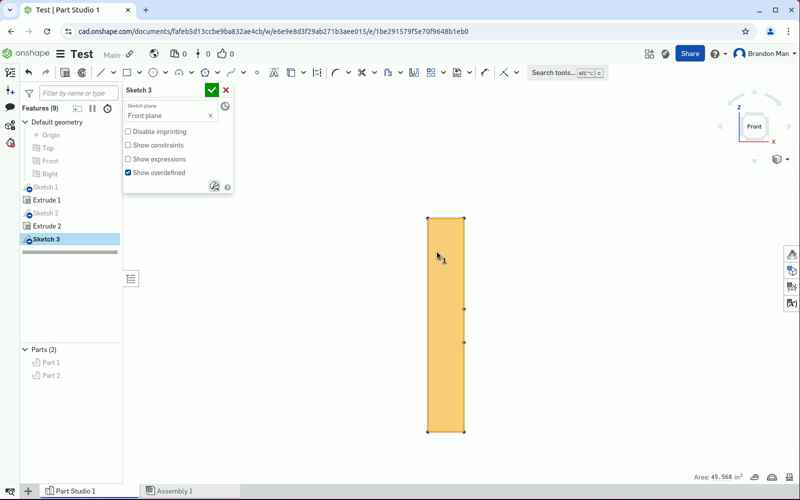
scroll(-6)
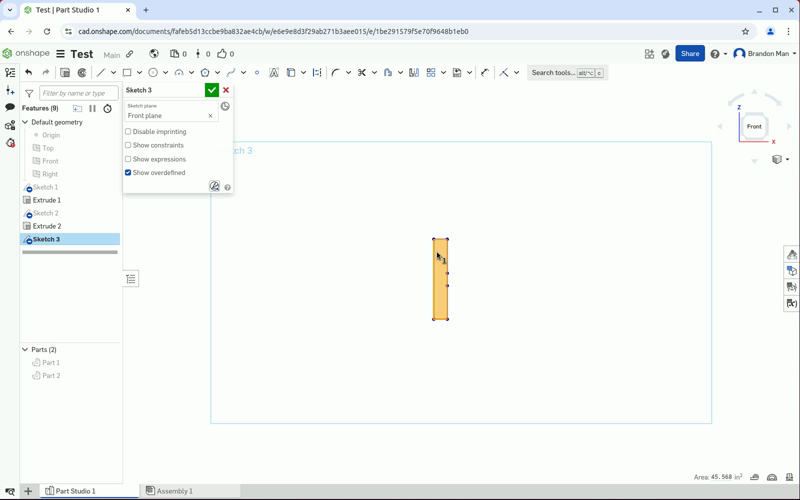
mouse_move(73, 352)
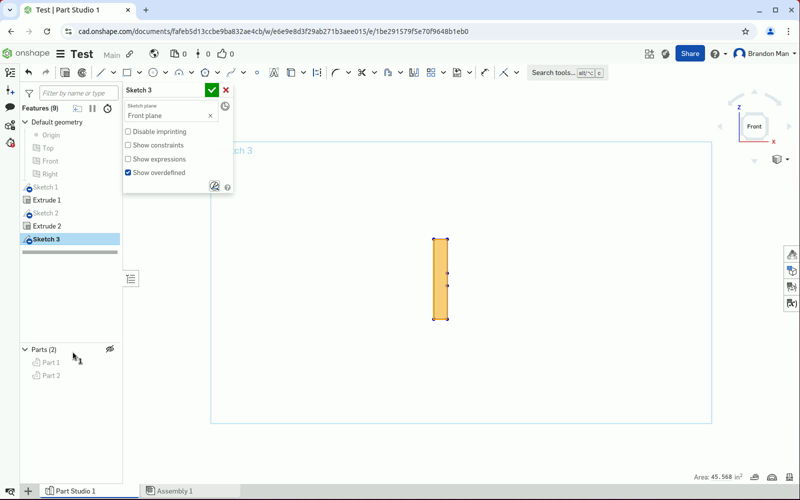
key(shift+y)
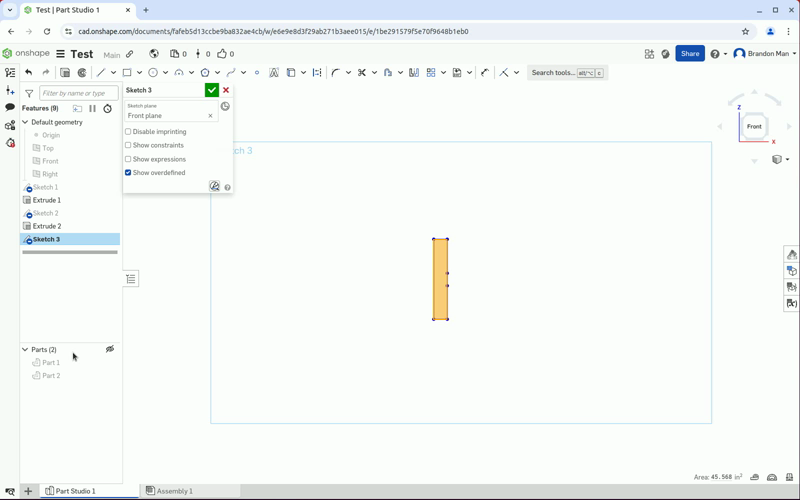
key(shift+e)
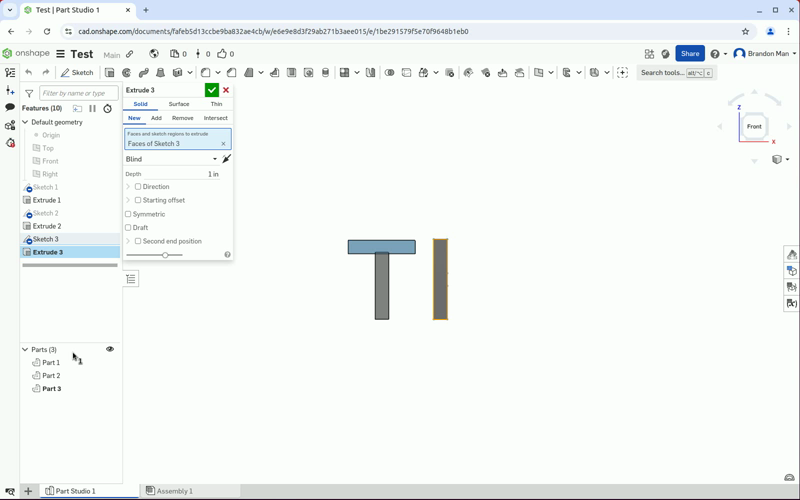
mouse_move(143, 106)
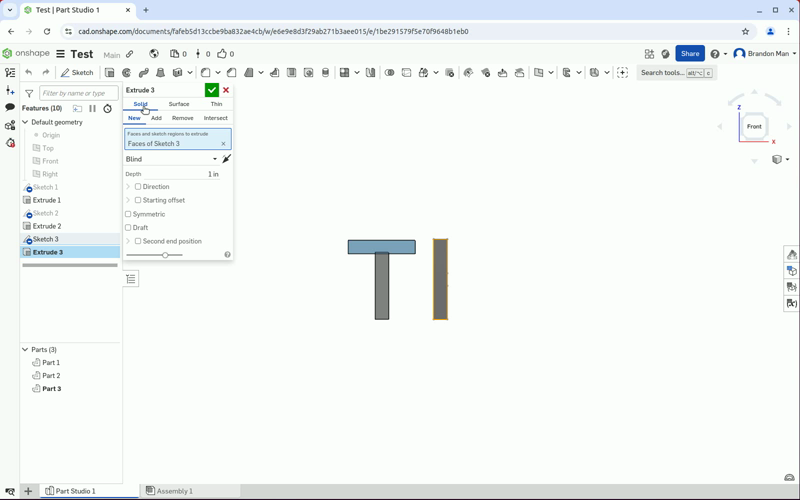
click(143, 106)
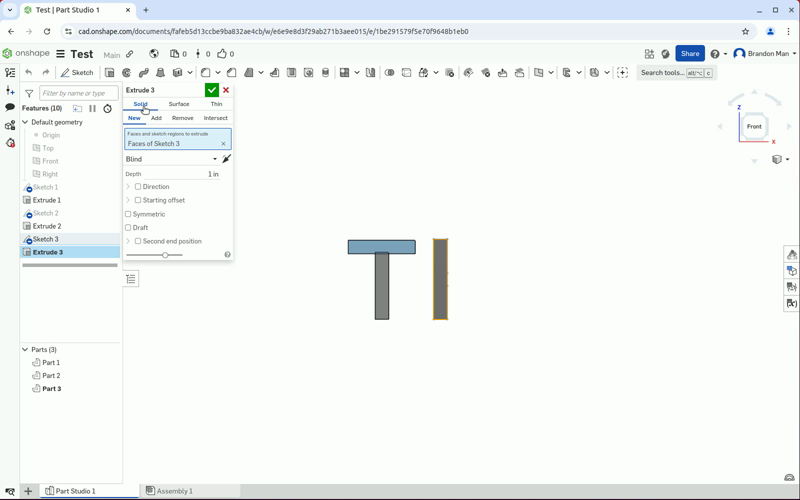
mouse_move(137, 120)
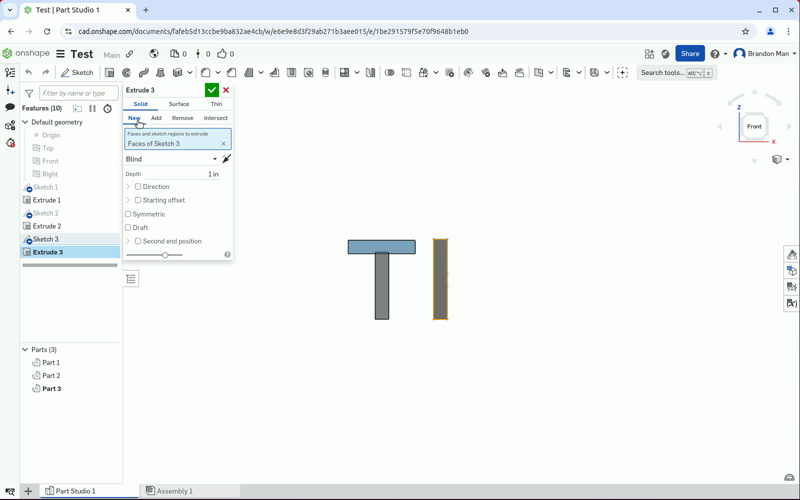
click(137, 120)
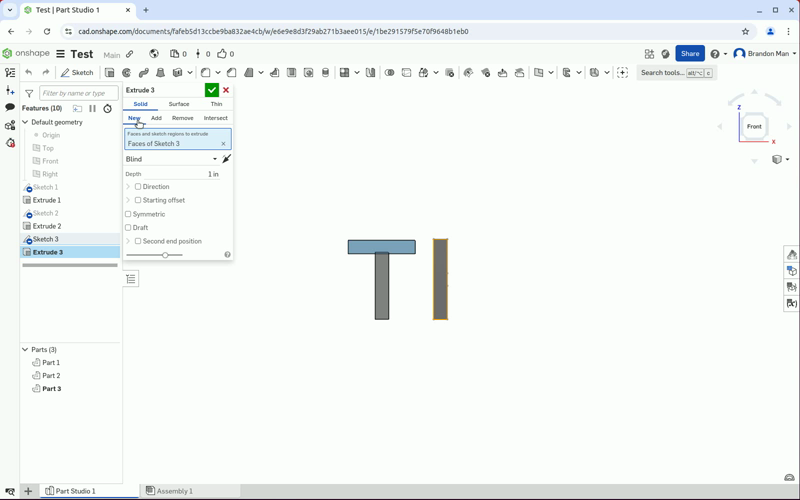
key(tab, 4)
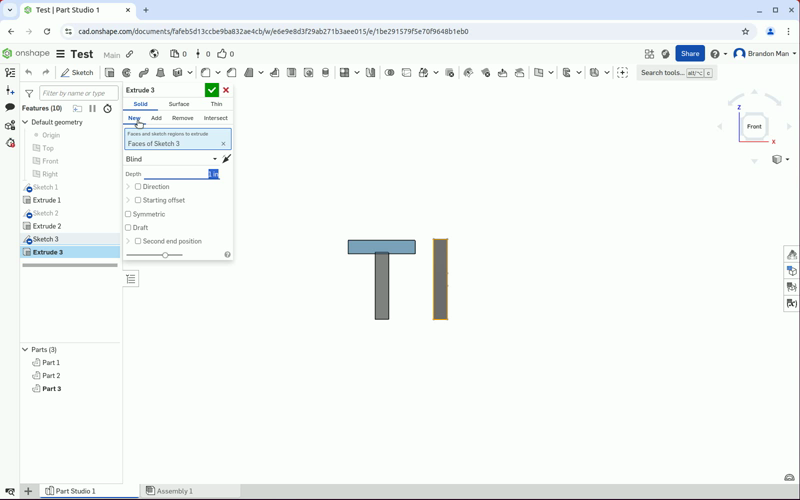
text(2.648)
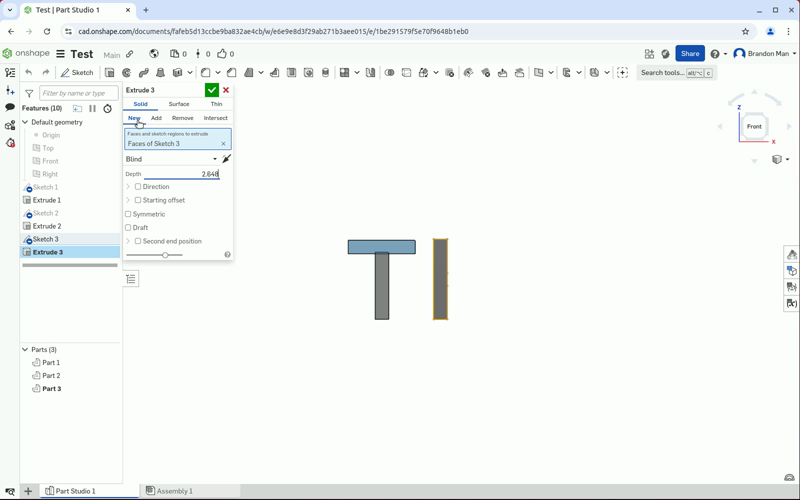
key(enter)
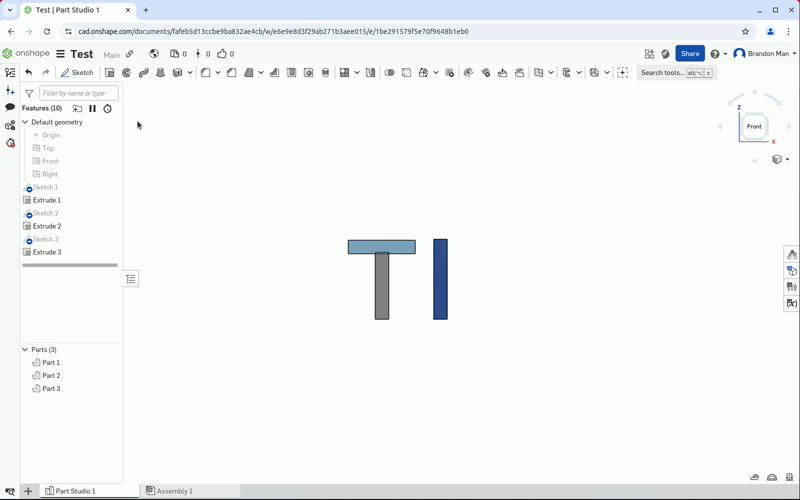
key(shift+h)
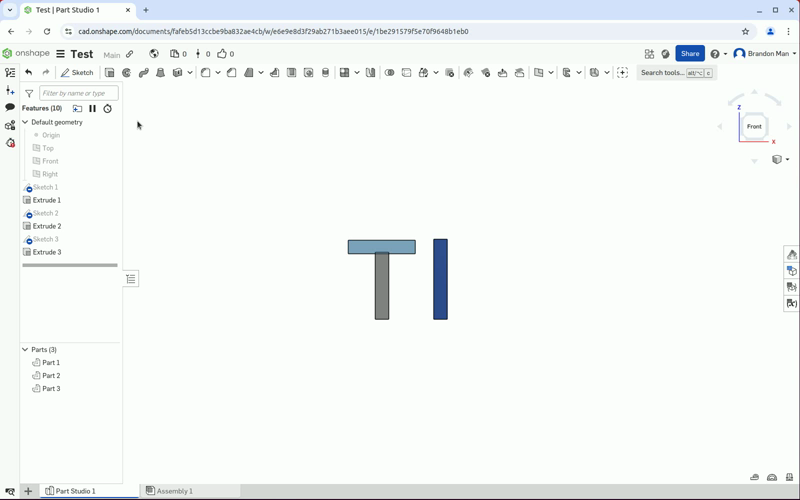
key(shift+h)
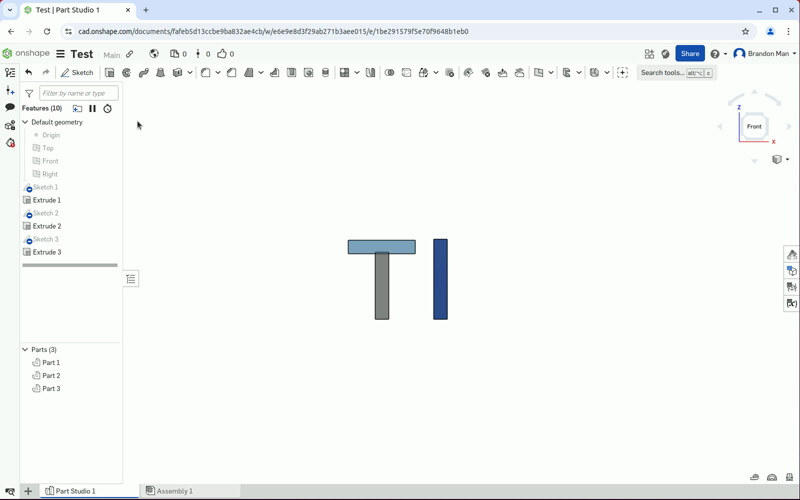
mouse_move(73, 189)
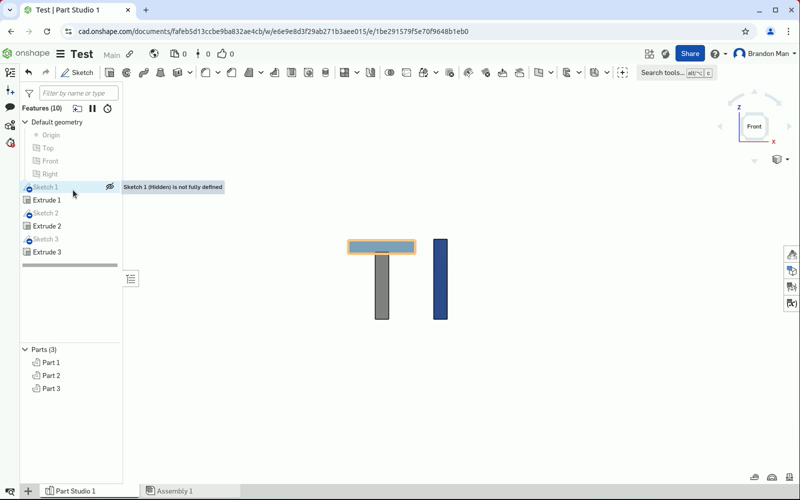
click(73, 189)
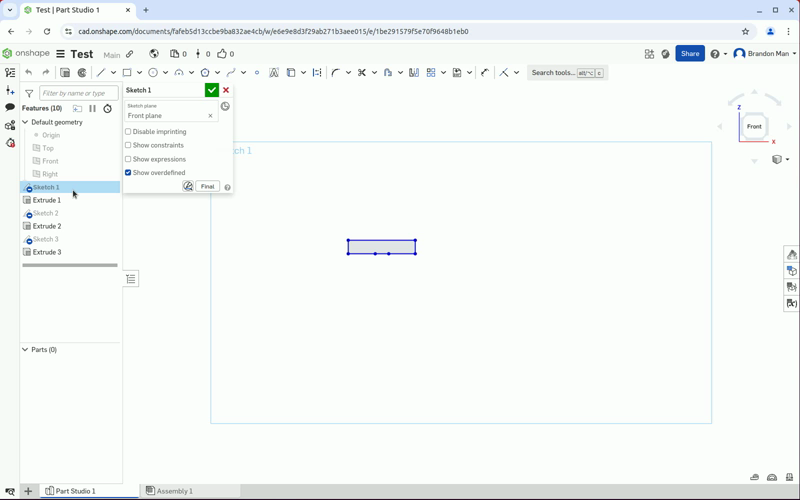
mouse_move(229, 92)
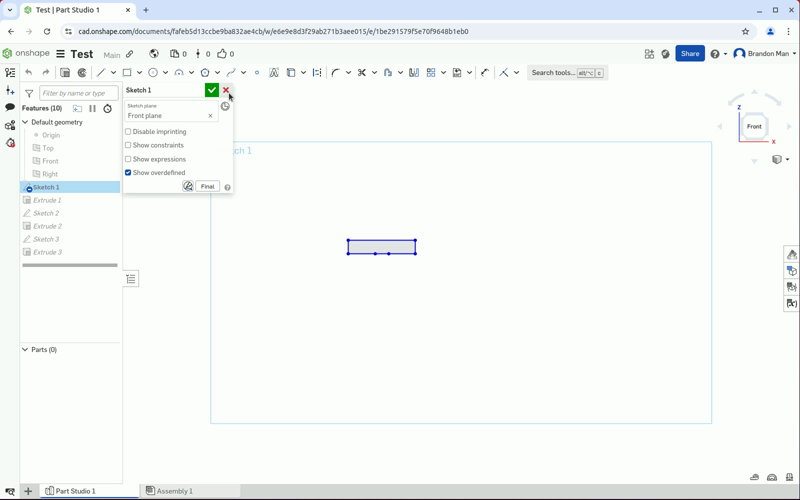
click(229, 92)
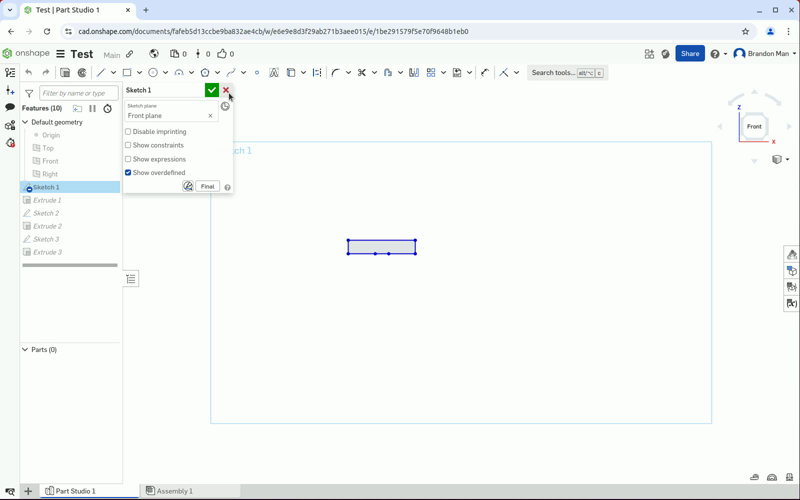
key(shift+s)
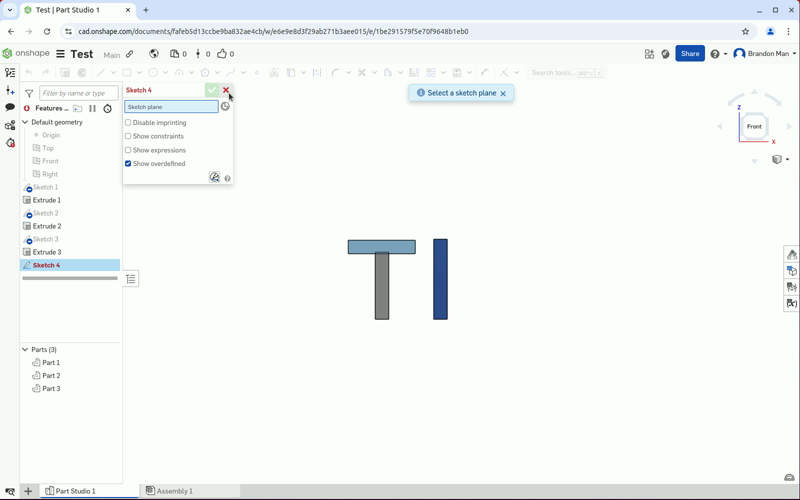
mouse_move(73, 163)
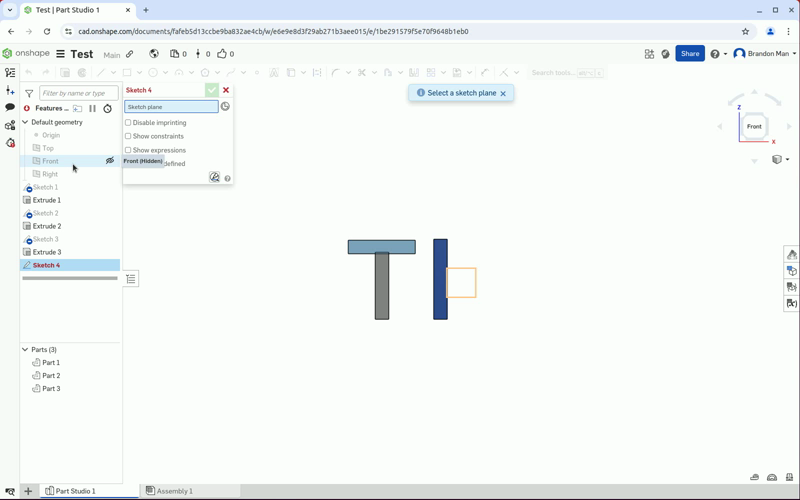
click(73, 163)
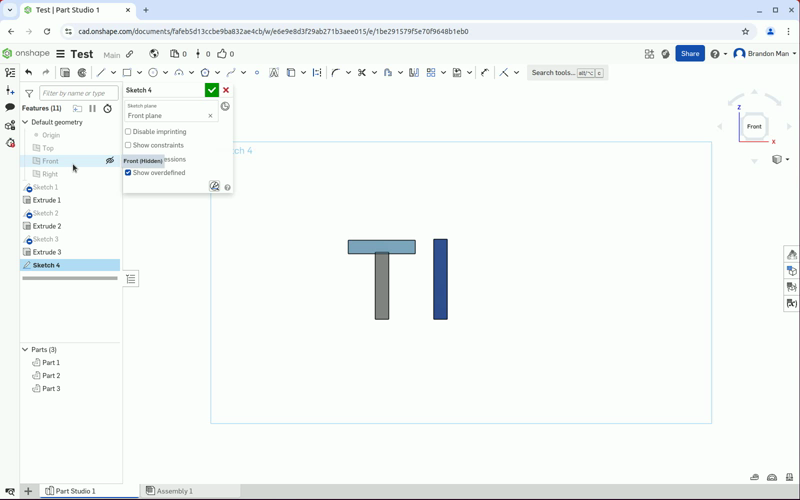
mouse_move(73, 352)
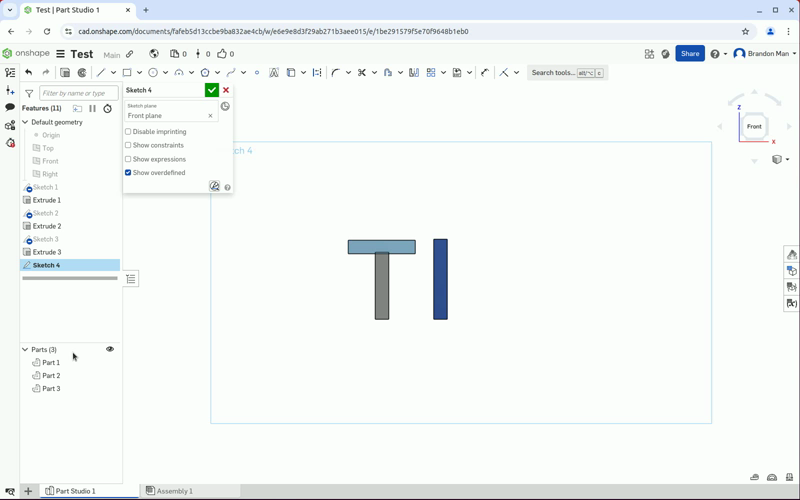
key(y)
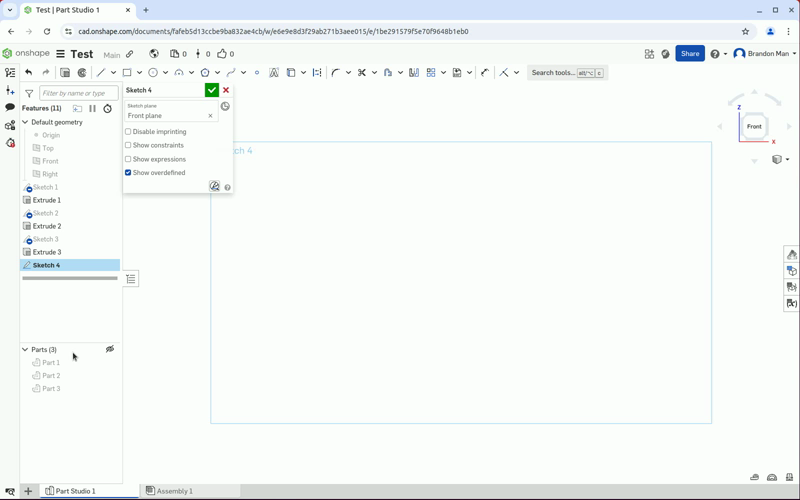
key(l)
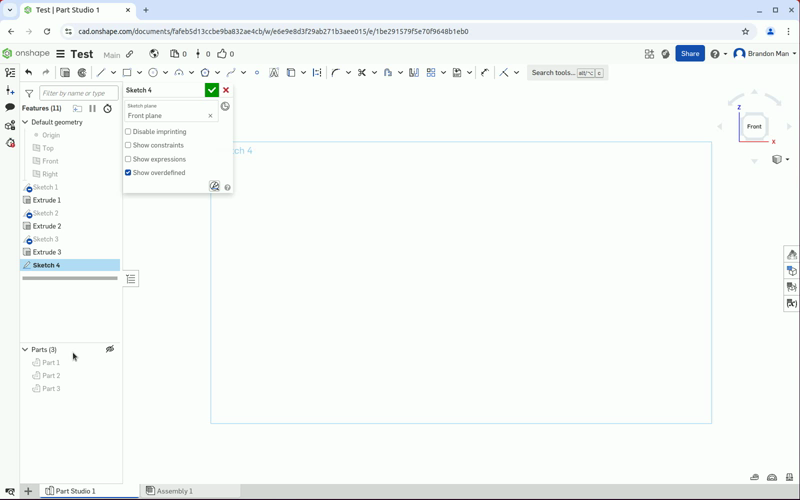
key_down(shift)
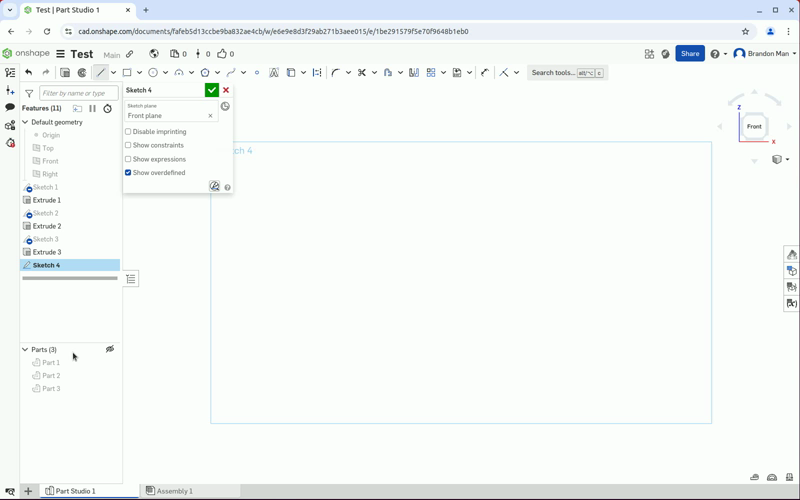
mouse_move(447, 286)
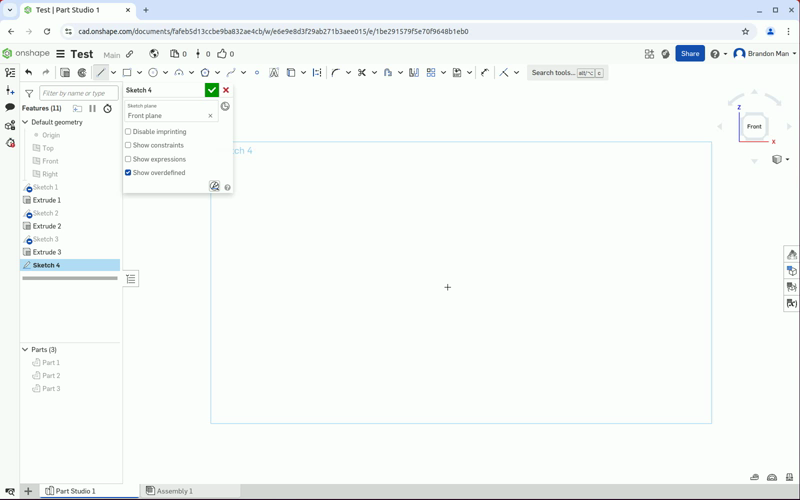
click(447, 286)
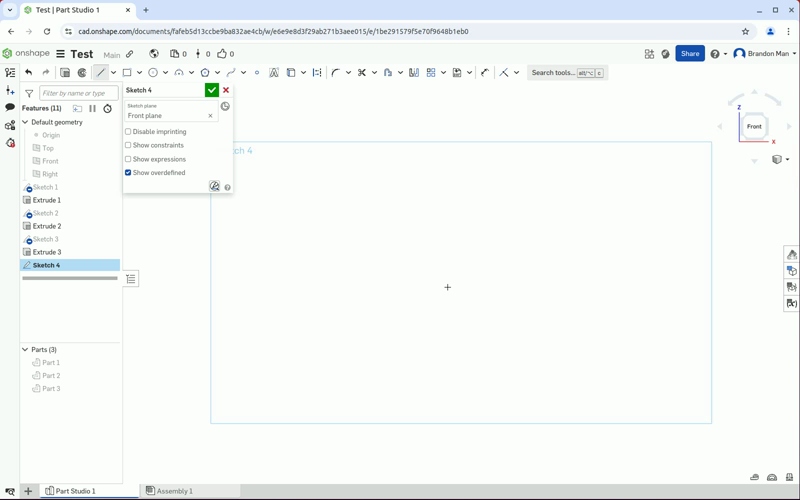
key_up(shift)
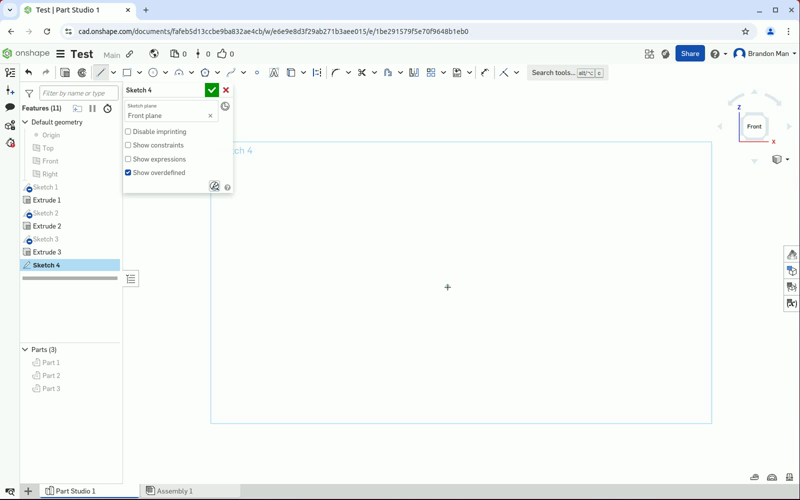
key_down(shift)
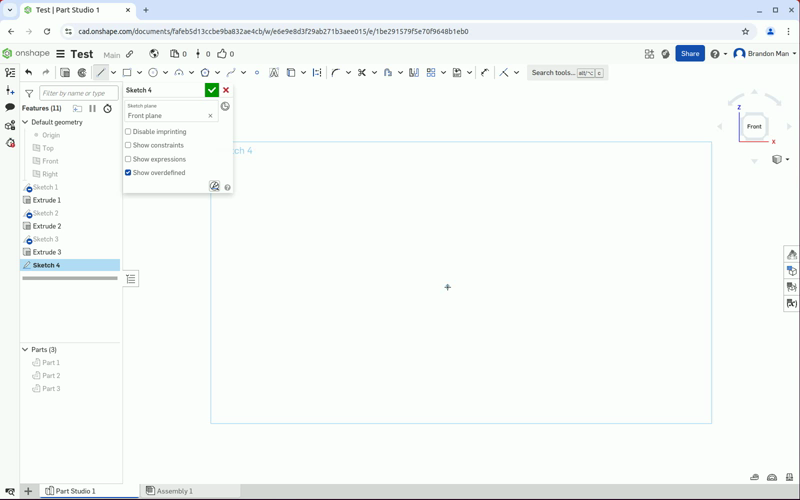
mouse_move(477, 286)
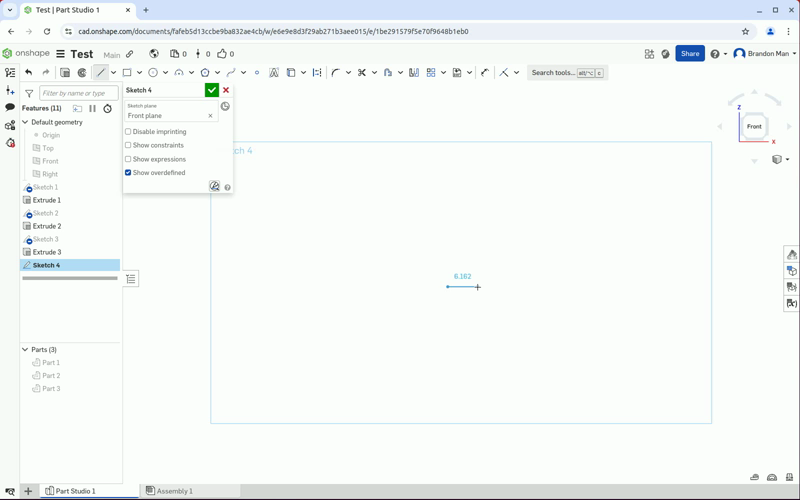
mouse_move(475, 286)
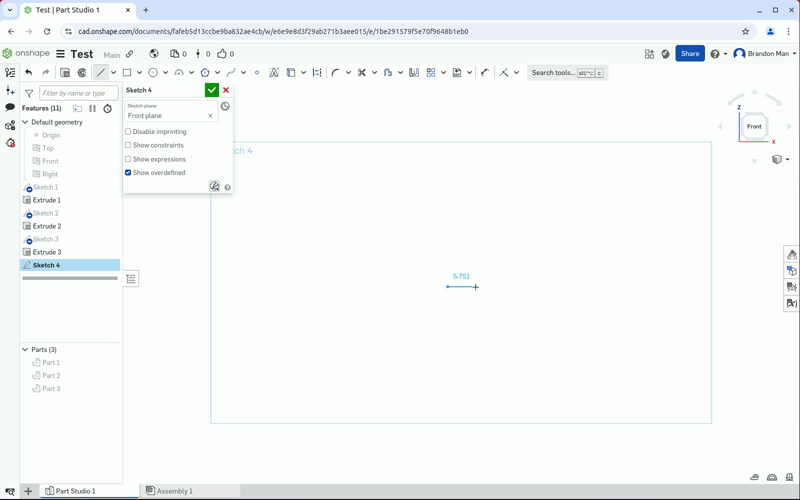
click(475, 286)
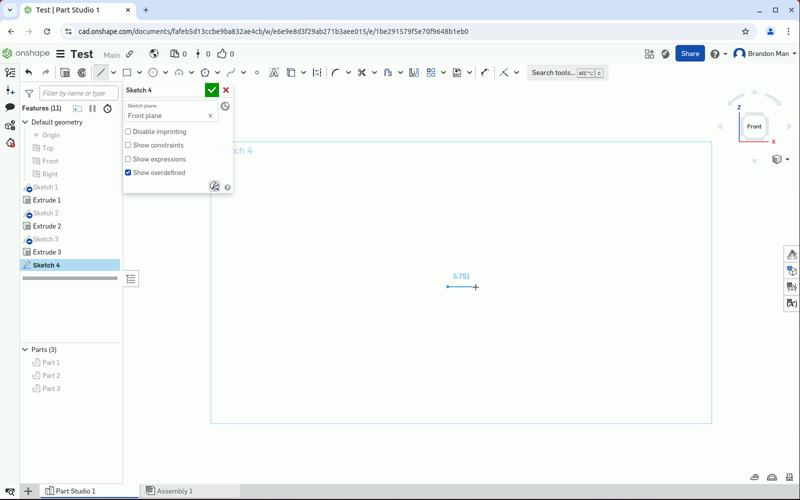
key_up(shift)
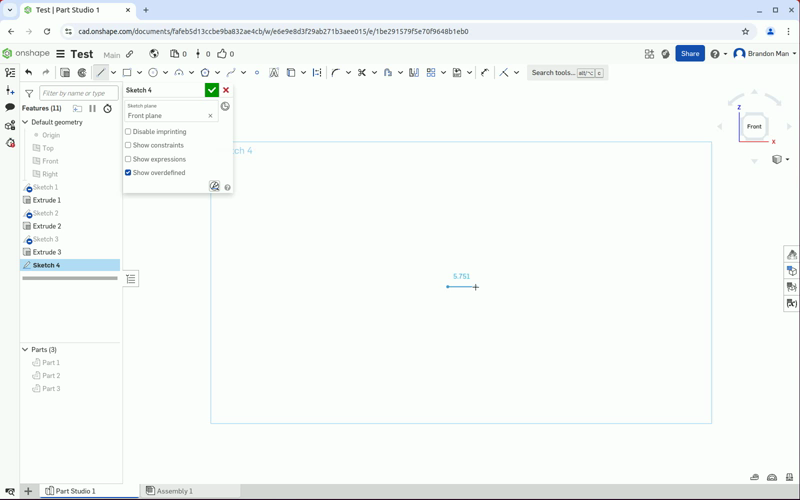
key_down(shift)
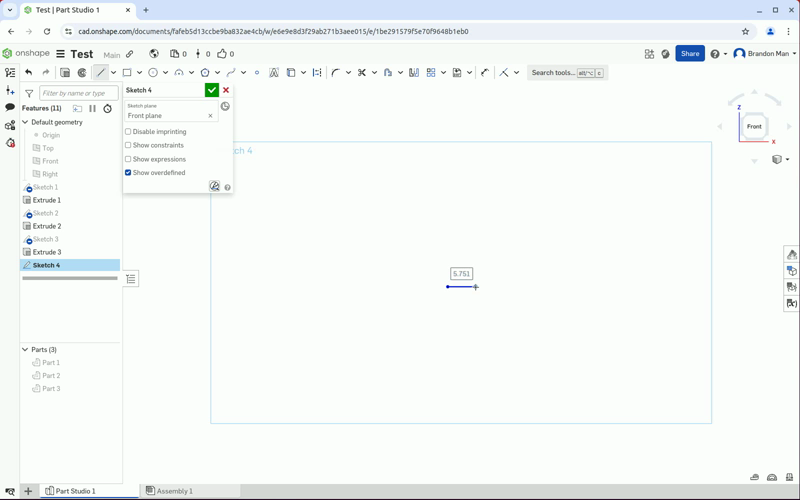
mouse_move(505, 286)
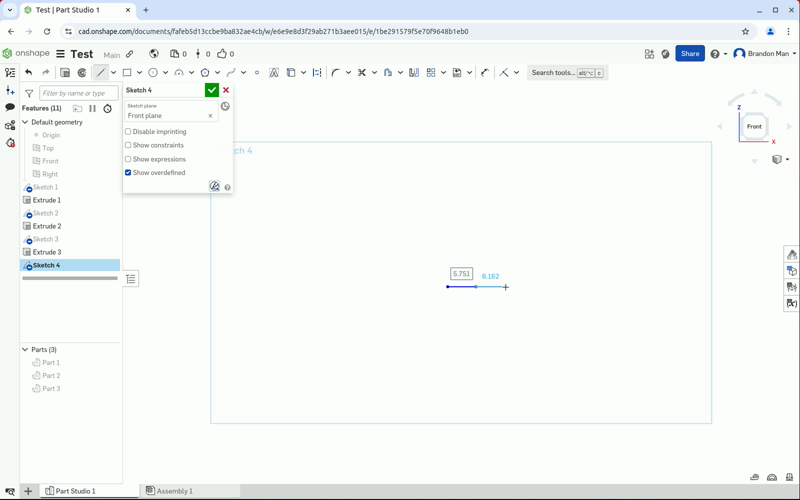
mouse_move(475, 272)
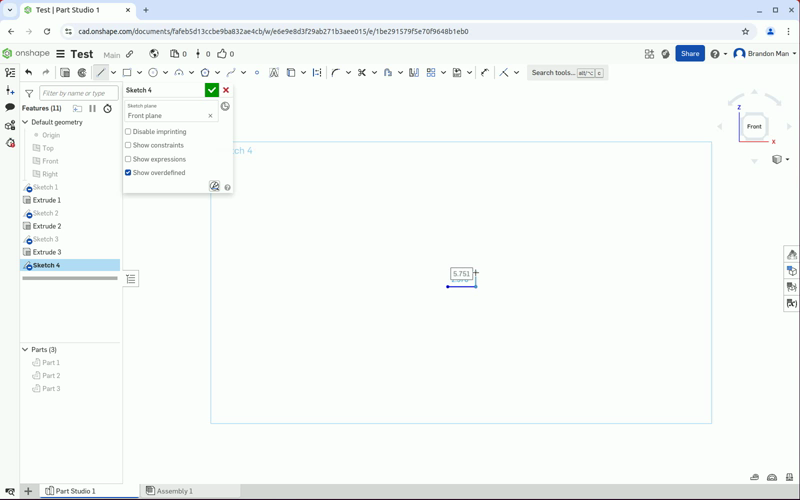
click(475, 272)
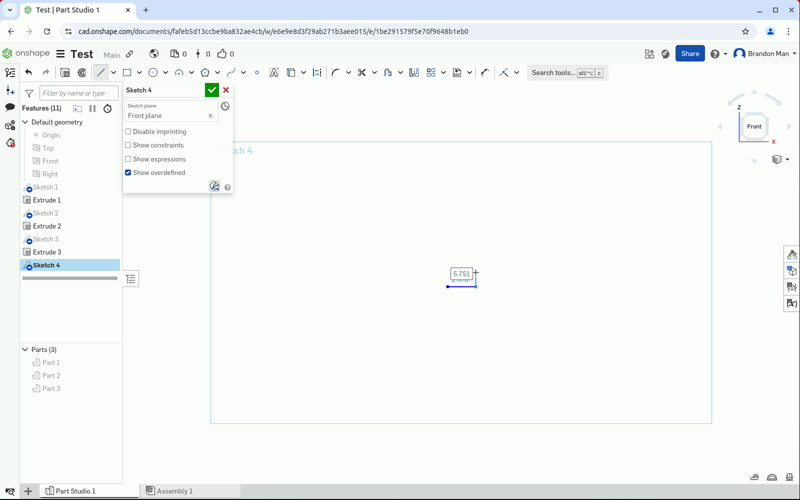
key_up(shift)
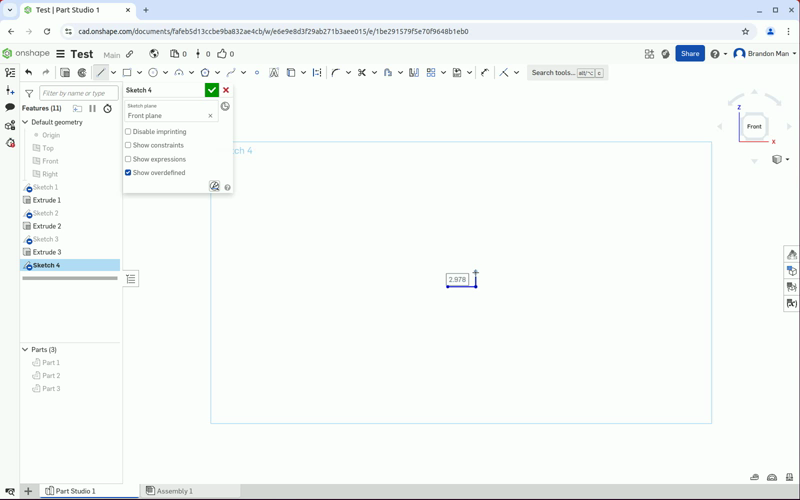
key_down(shift)
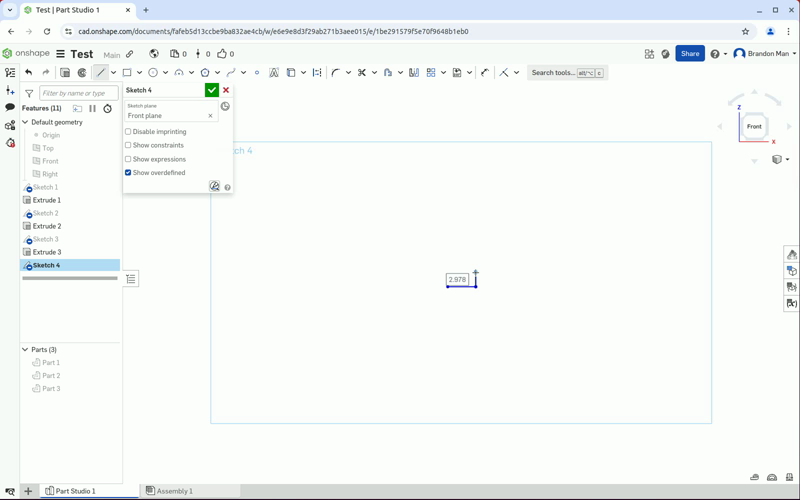
mouse_move(505, 272)
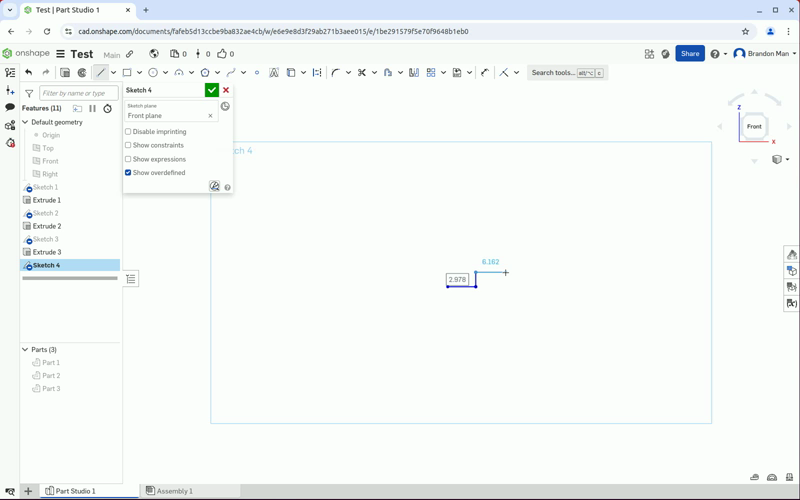
mouse_move(447, 272)
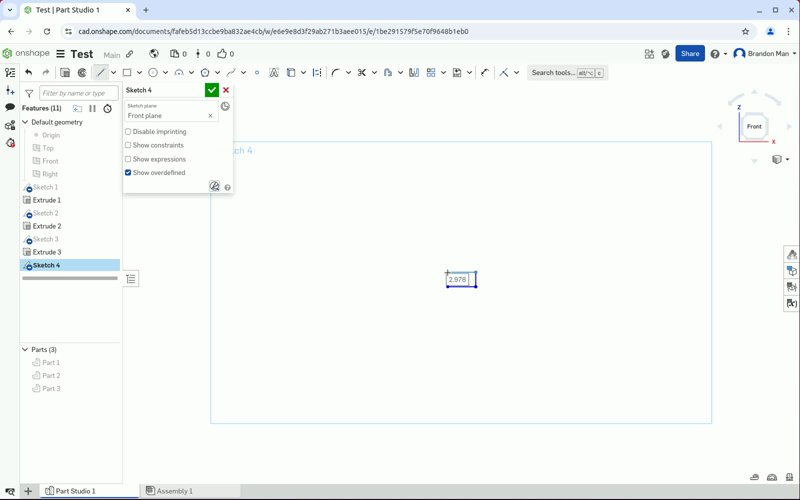
click(447, 272)
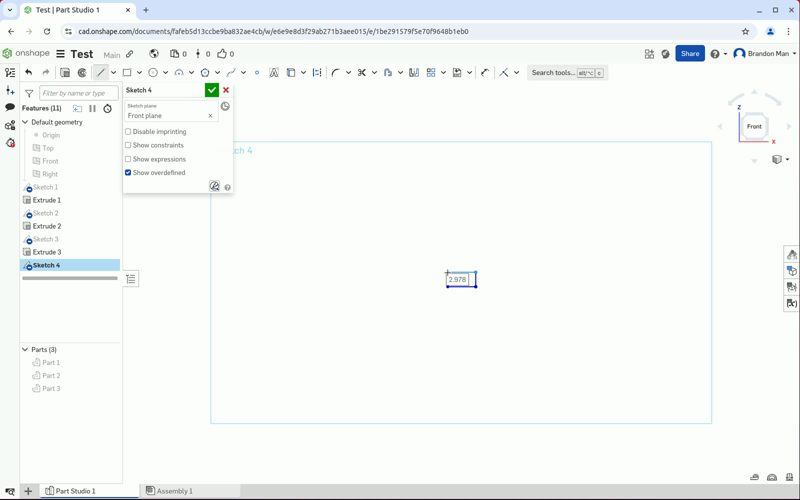
key_up(shift)
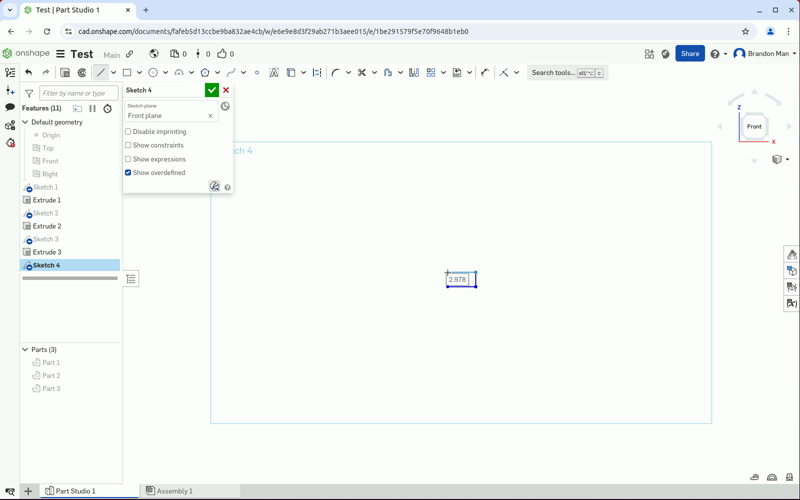
mouse_move(477, 272)
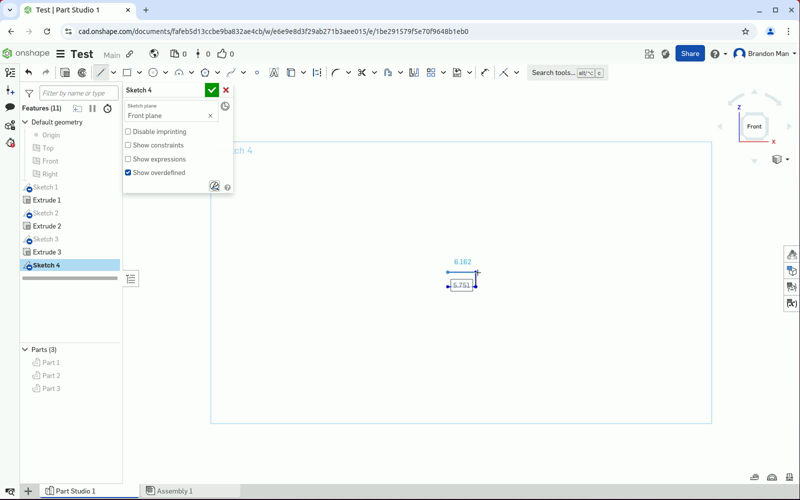
key_down(shift)
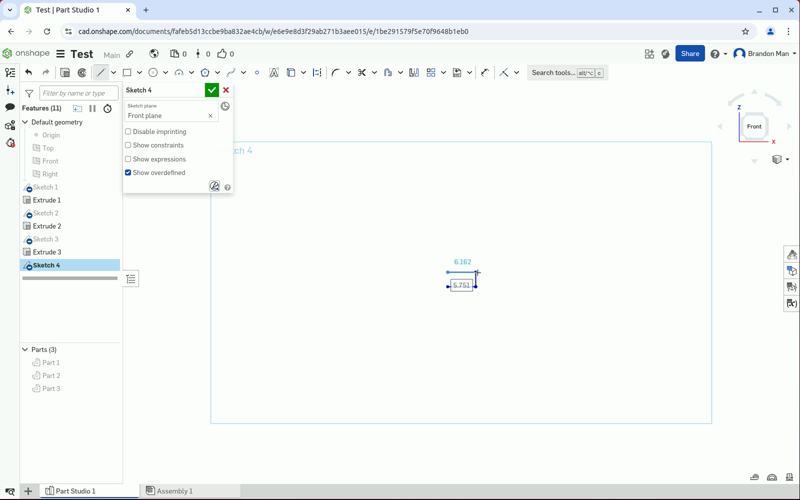
mouse_move(447, 286)
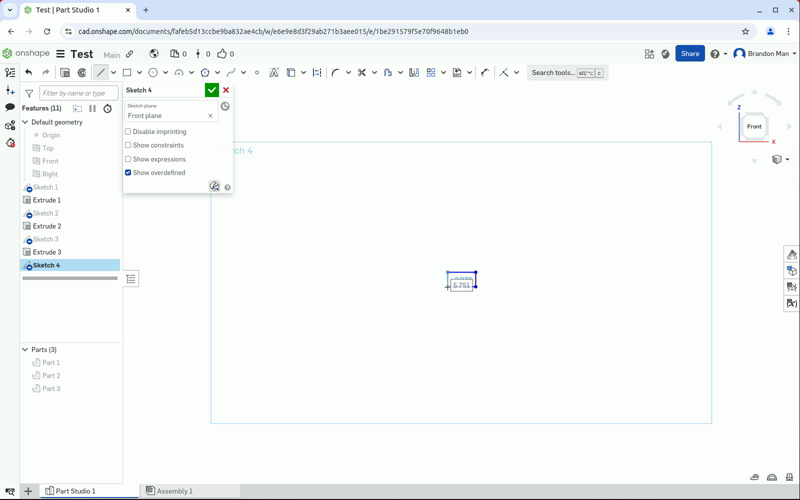
key_up(shift)
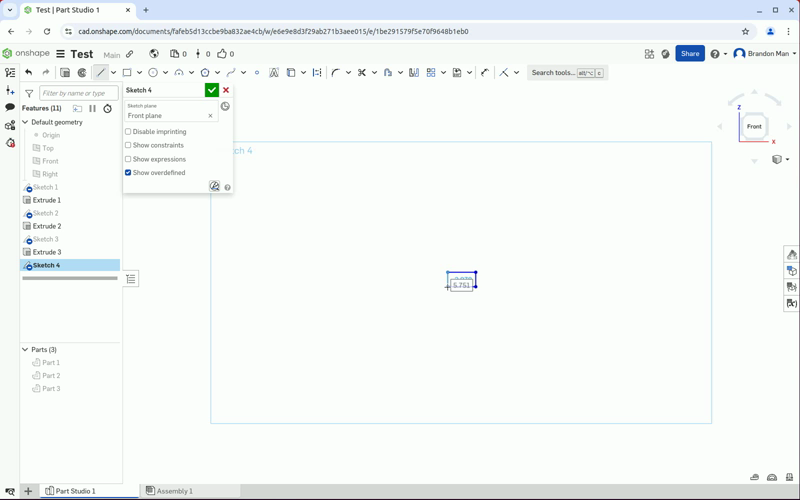
click(447, 286)
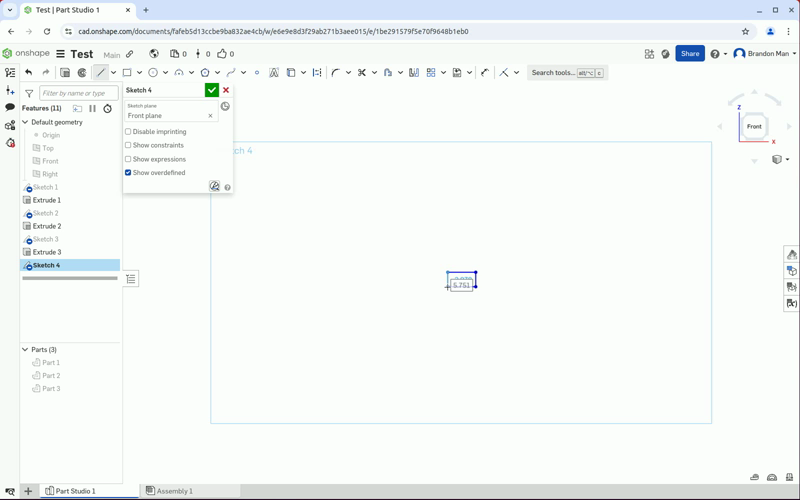
key(esc)
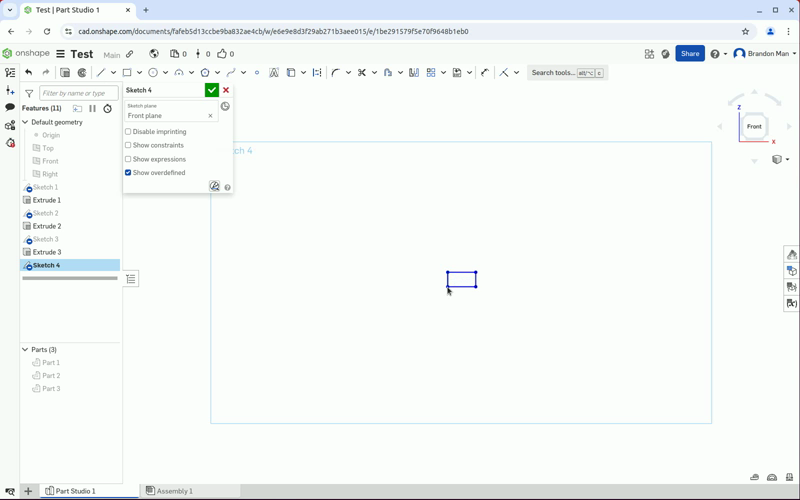
mouse_move(453, 280)
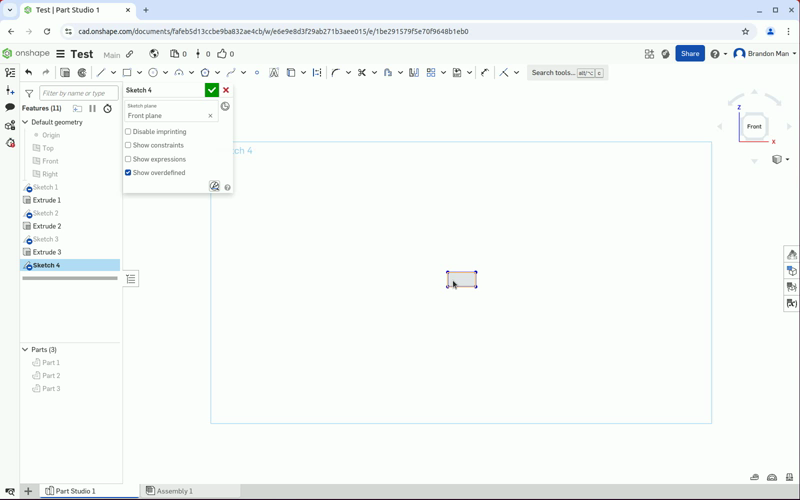
scroll(6)
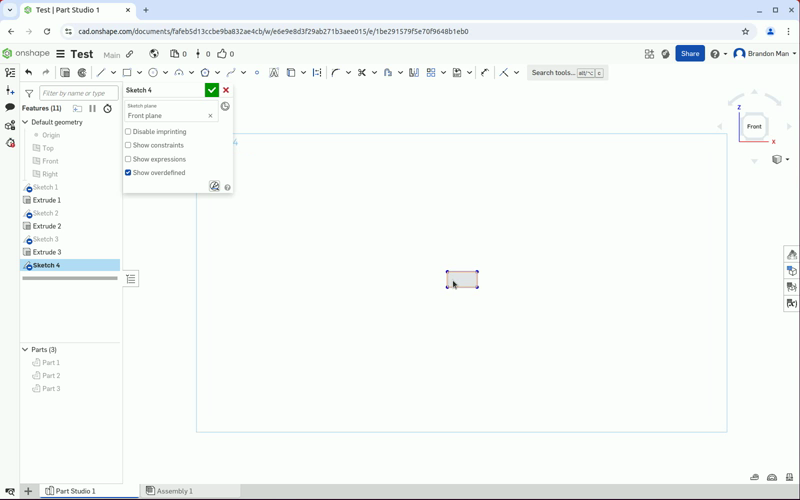
scroll(6)
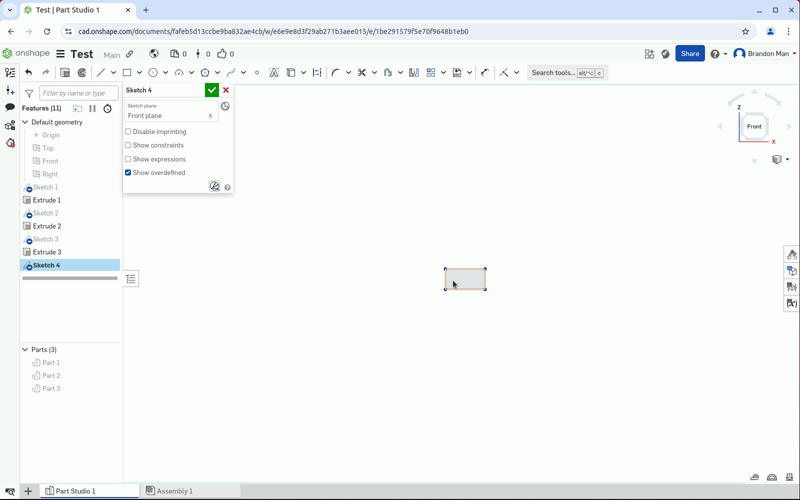
scroll(6)
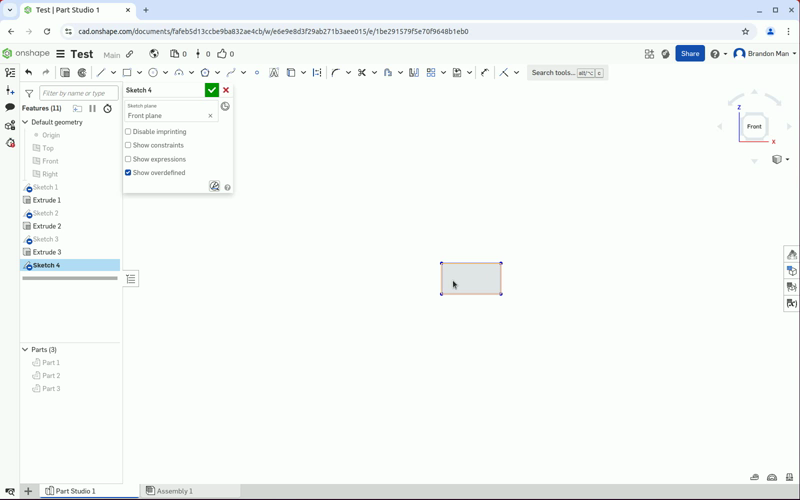
scroll(6)
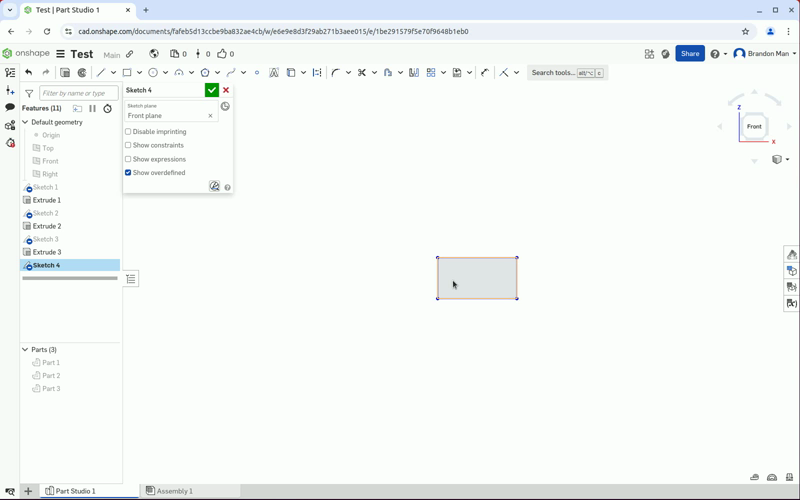
scroll(6)
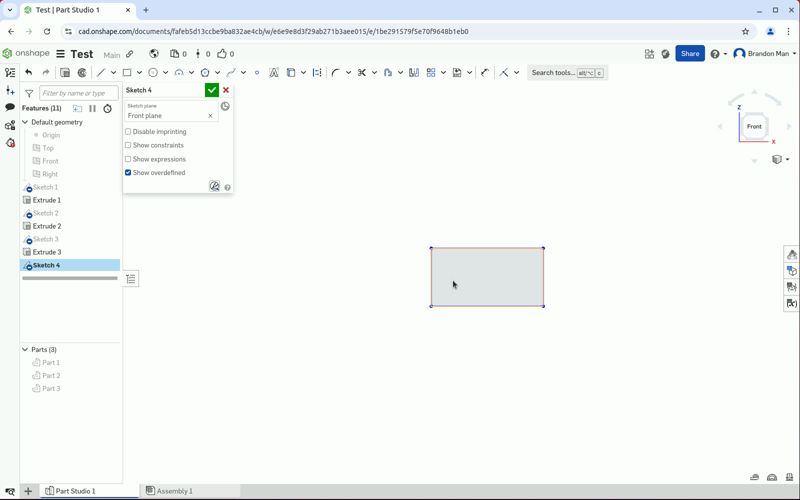
scroll(6)
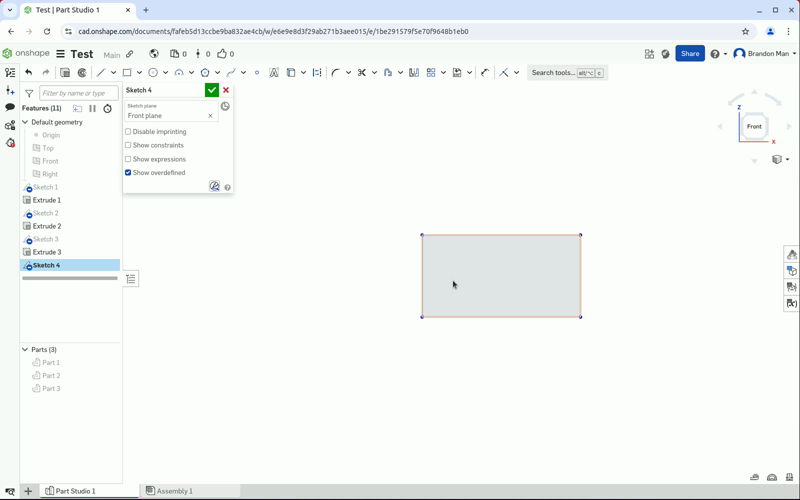
scroll(6)
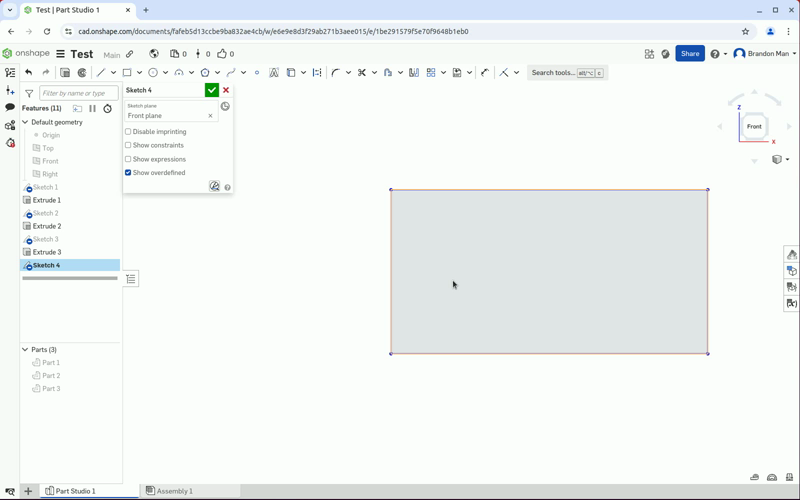
click(453, 280)
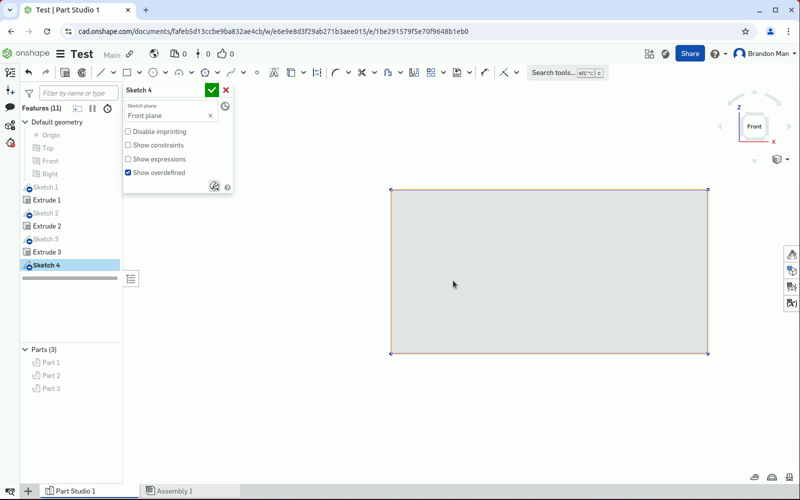
scroll(-6)
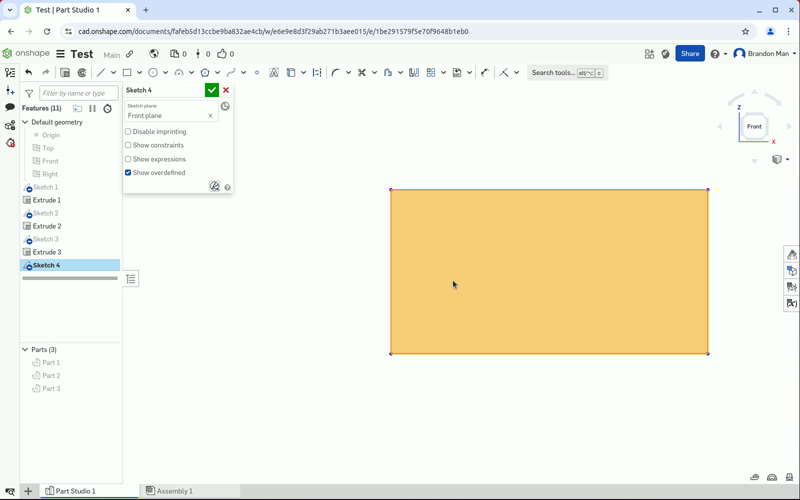
scroll(-6)
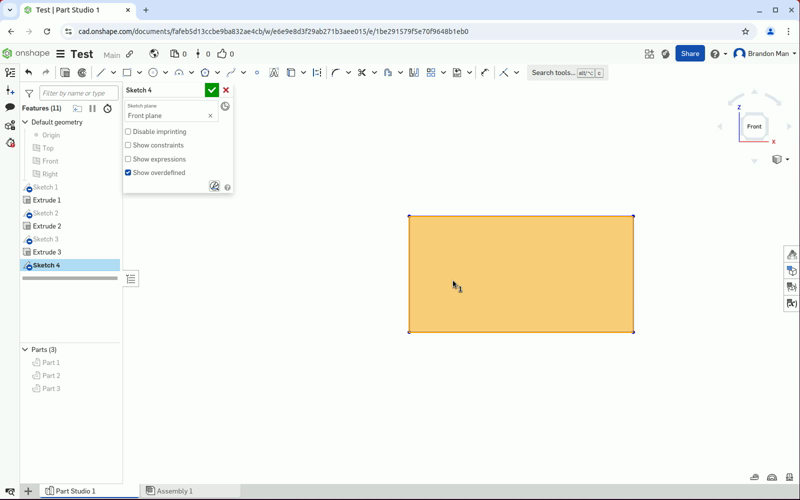
scroll(-6)
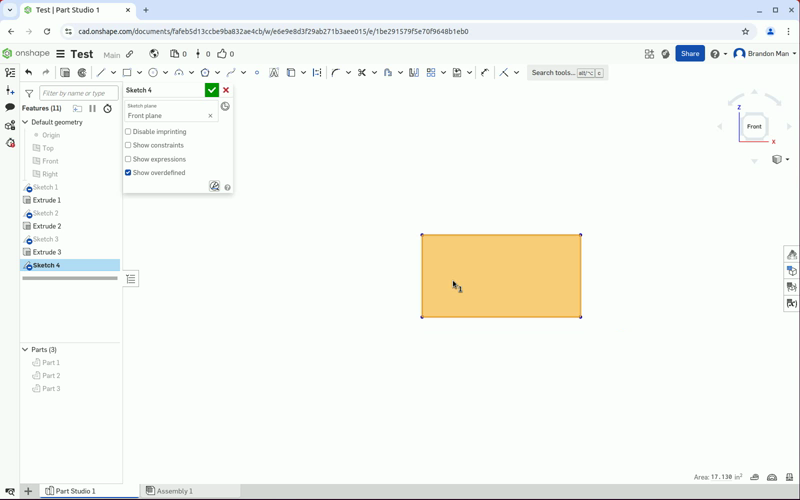
scroll(-6)
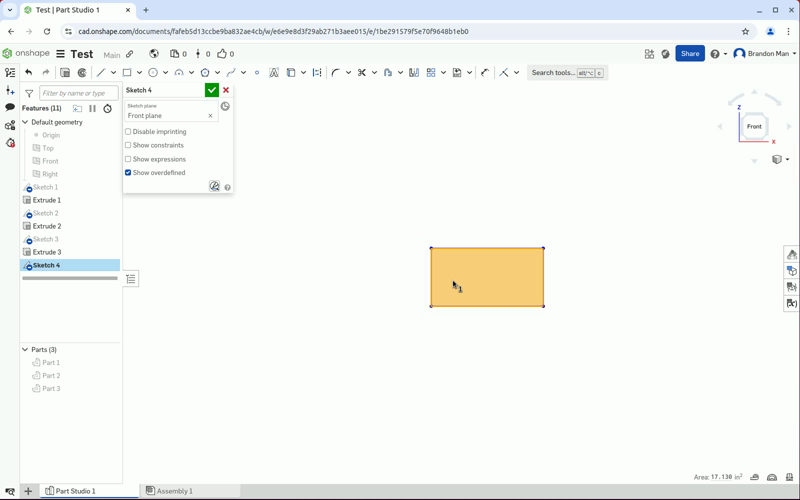
scroll(-6)
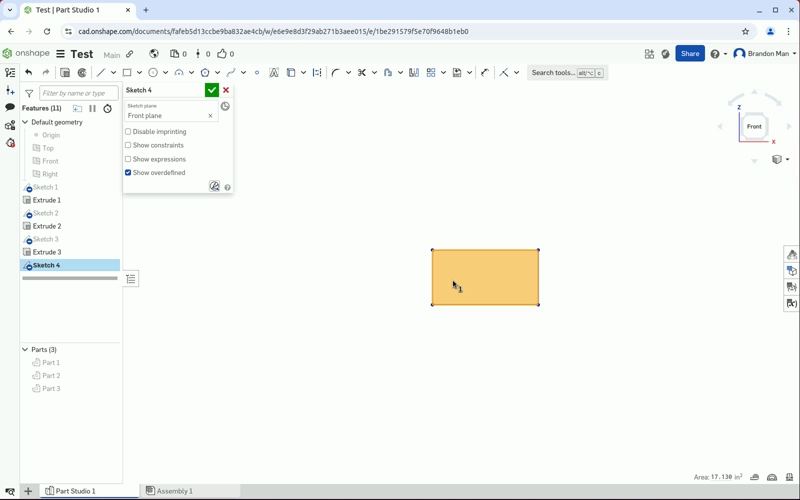
scroll(-6)
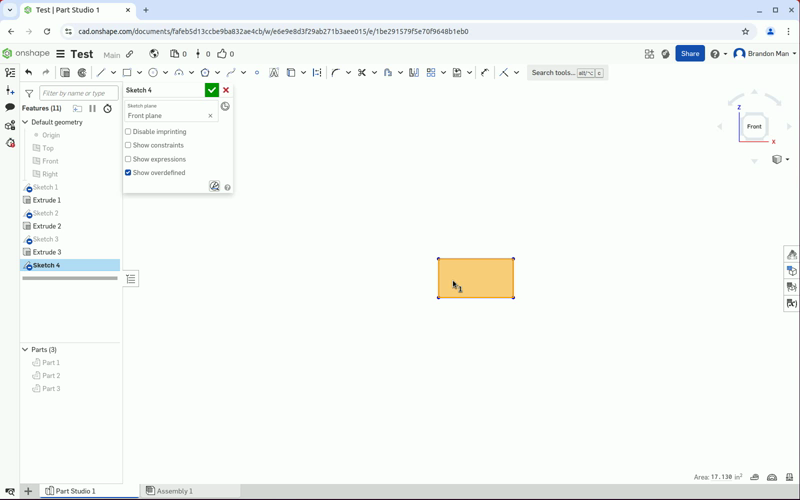
scroll(-6)
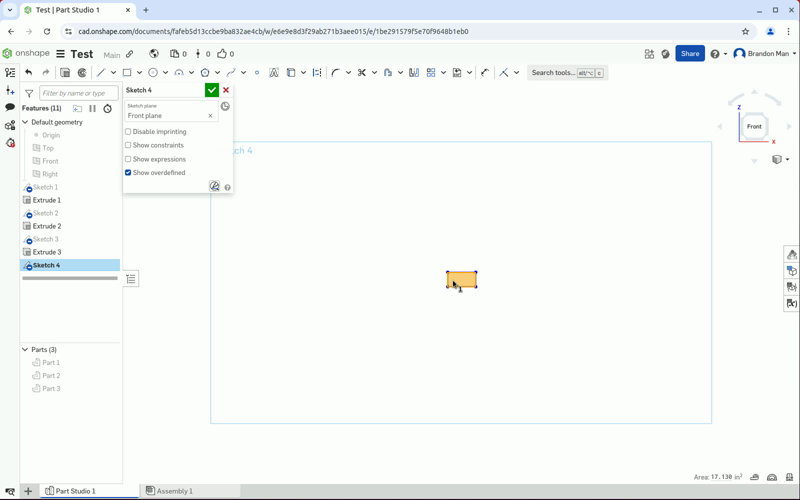
mouse_move(73, 352)
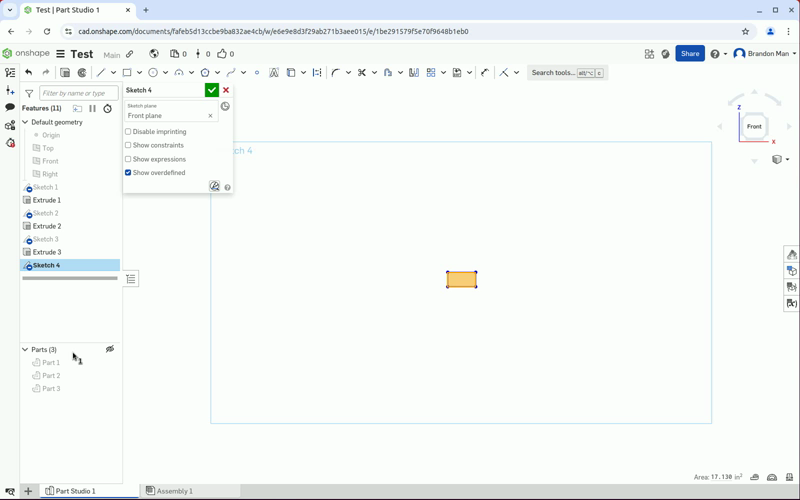
key(shift+y)
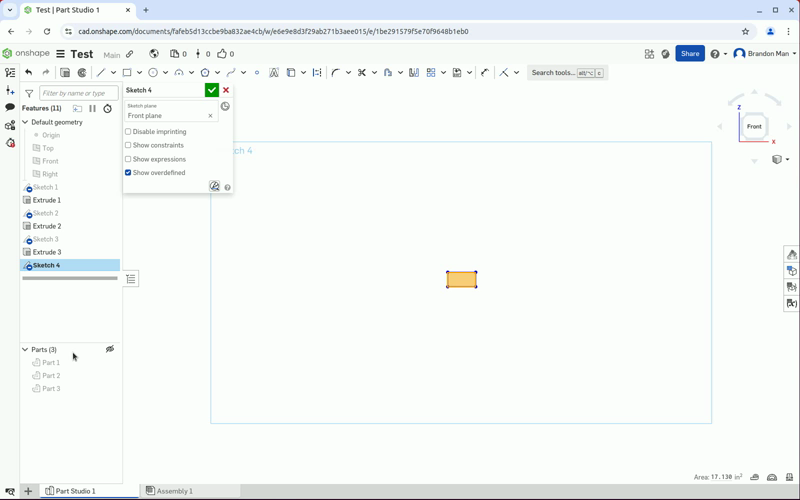
key(shift+e)
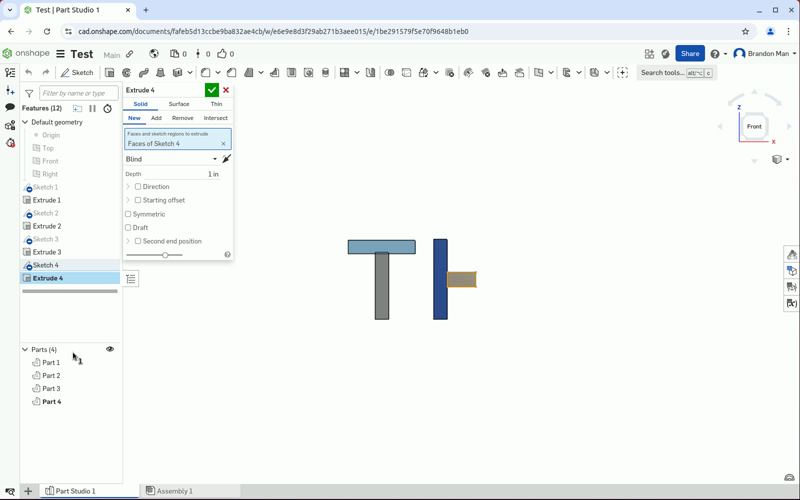
mouse_move(143, 106)
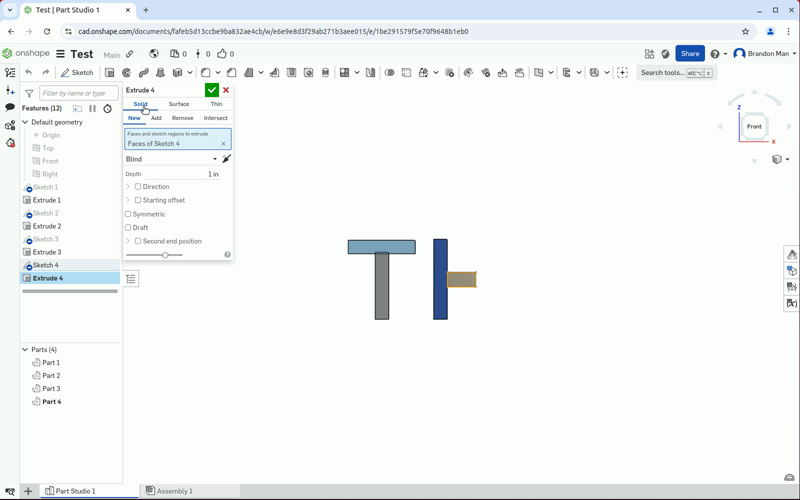
click(143, 106)
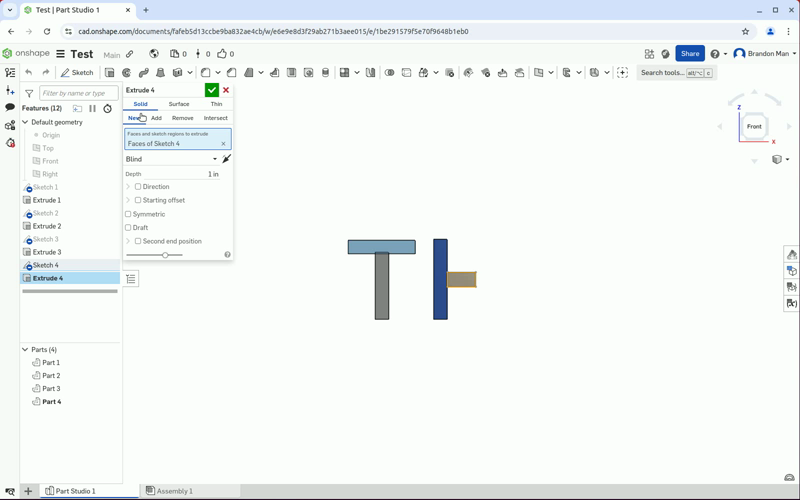
mouse_move(137, 120)
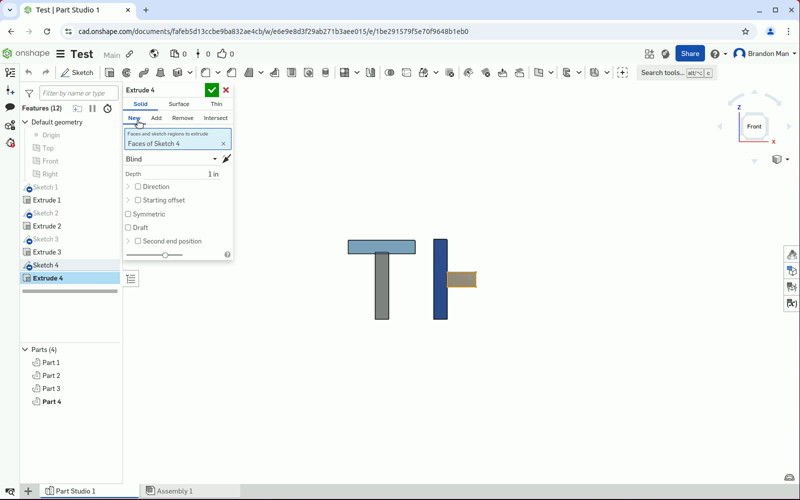
click(137, 120)
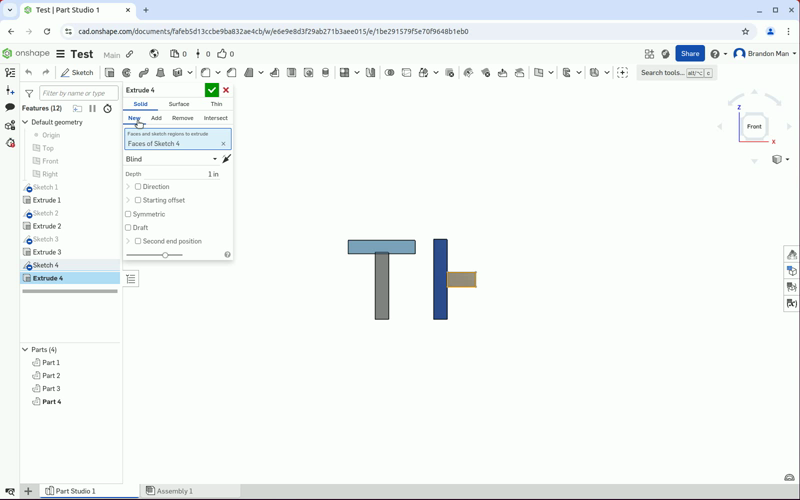
key(tab, 4)
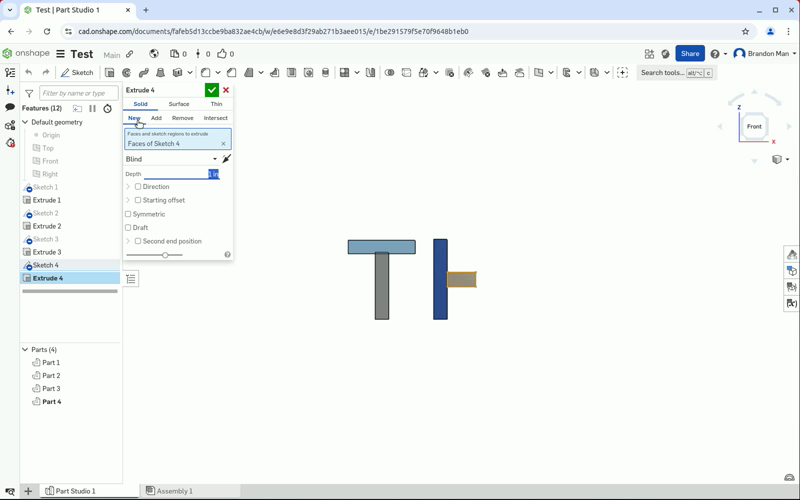
text(2.648)
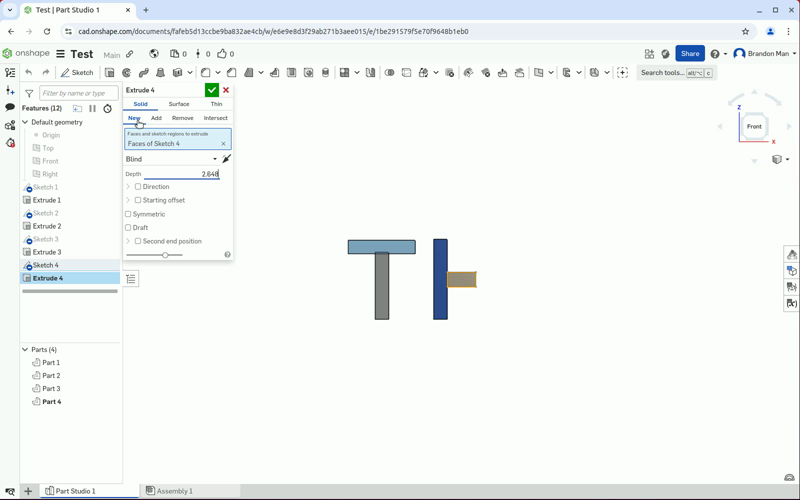
key(enter)
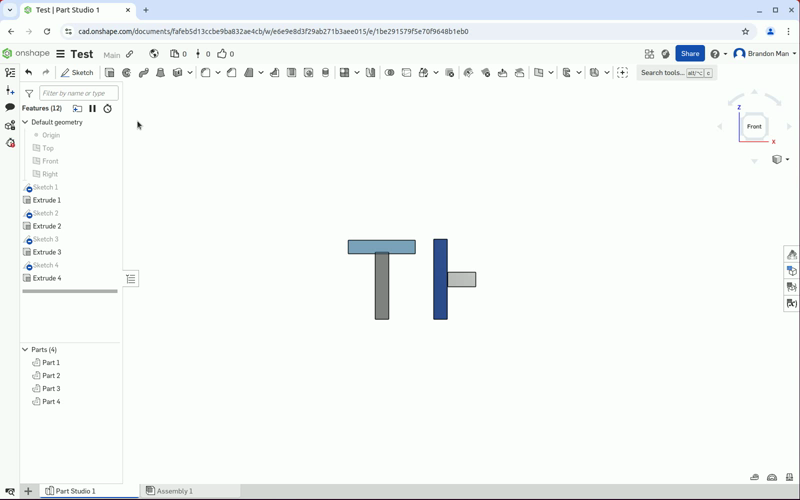
key(shift+h)
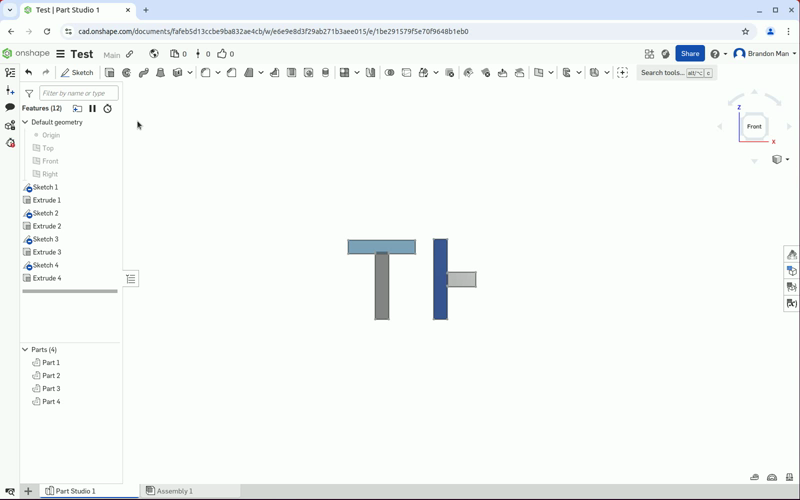
key(shift+h)
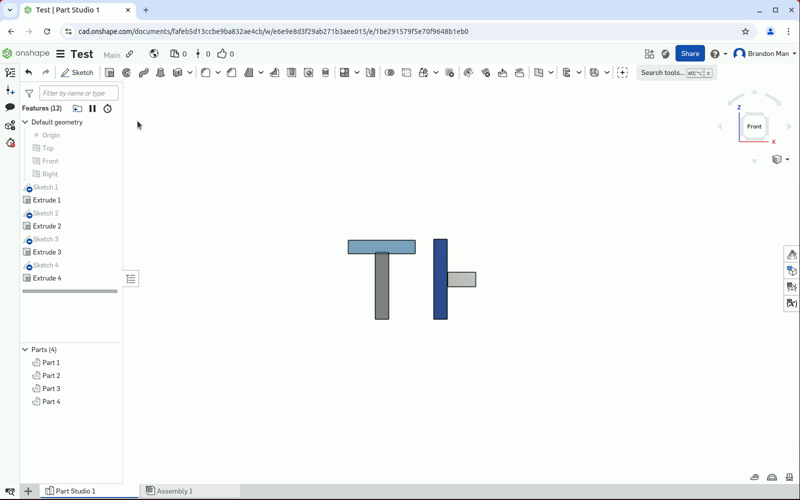
mouse_move(73, 189)
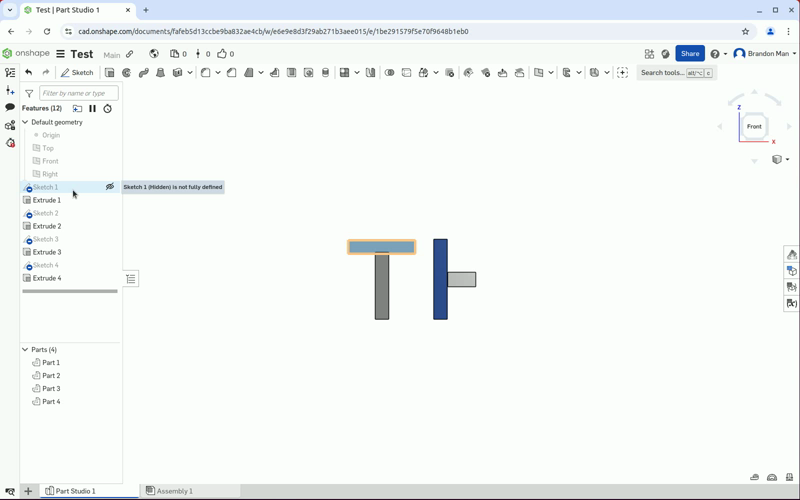
click(73, 189)
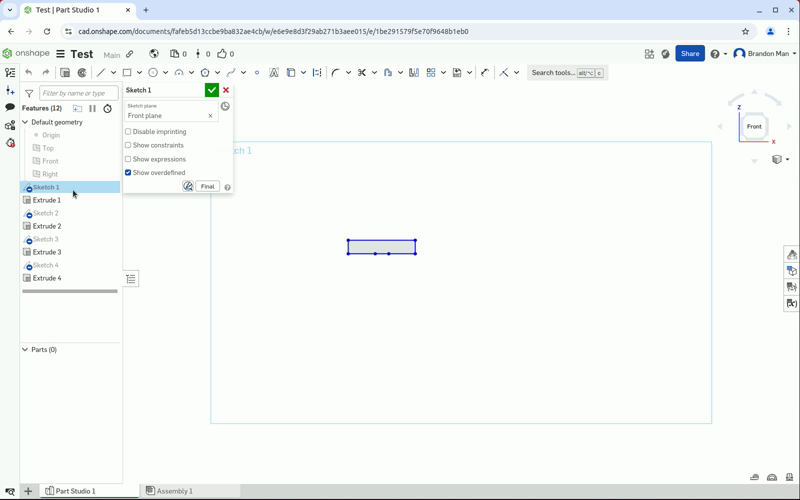
mouse_move(229, 92)
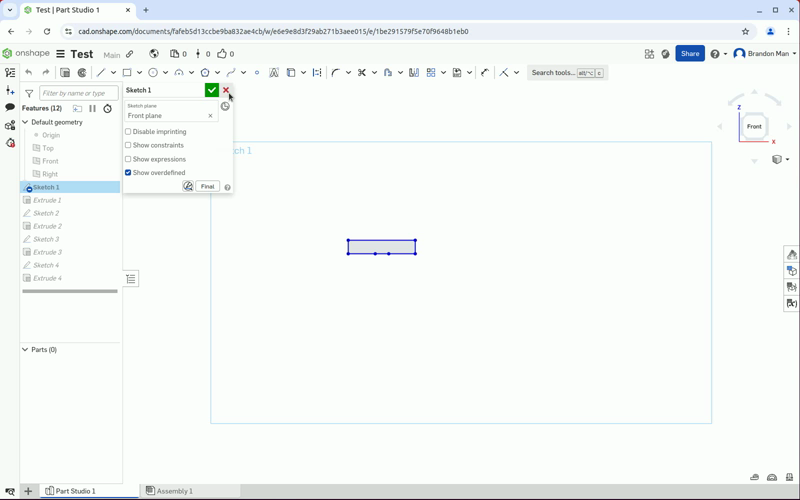
click(229, 92)
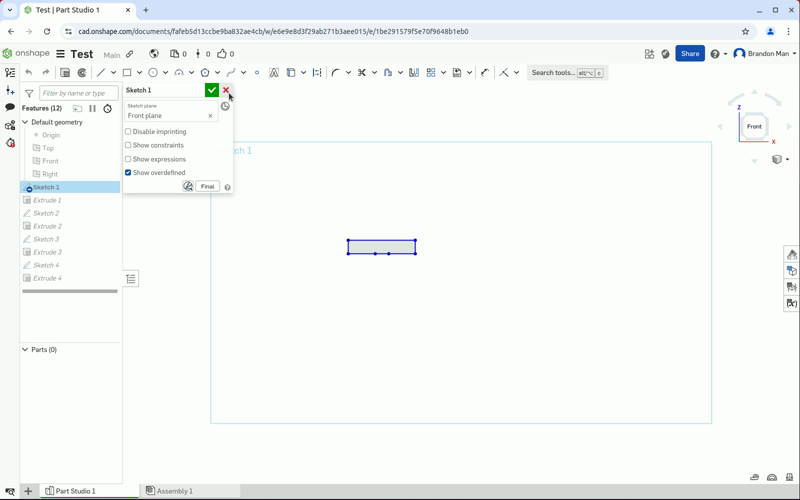
key(shift+s)
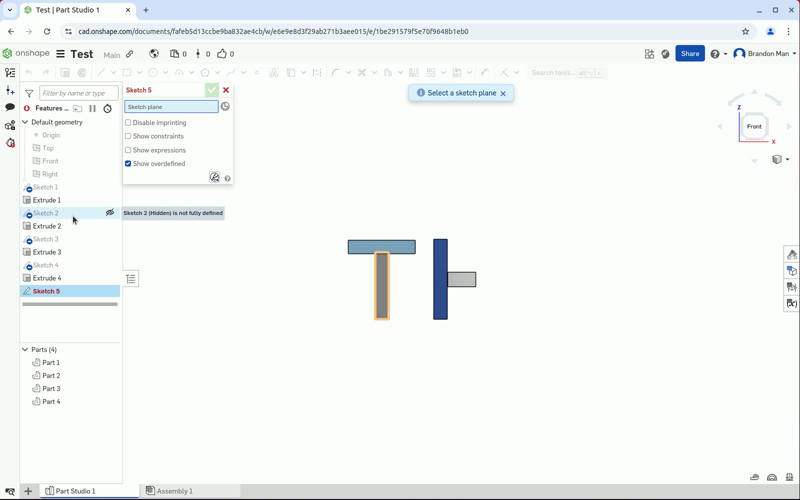
scroll(3)
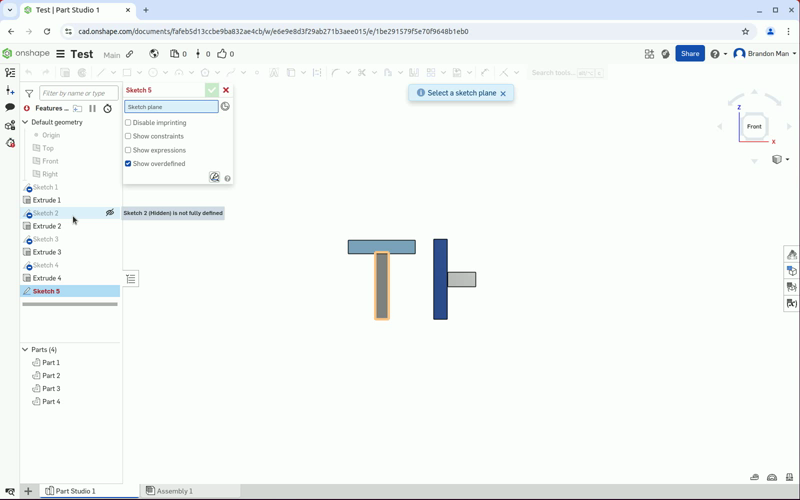
mouse_move(73, 163)
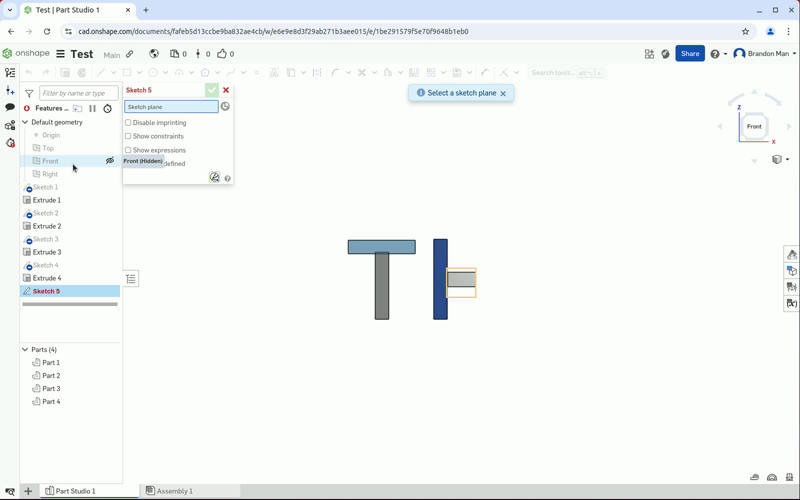
click(73, 163)
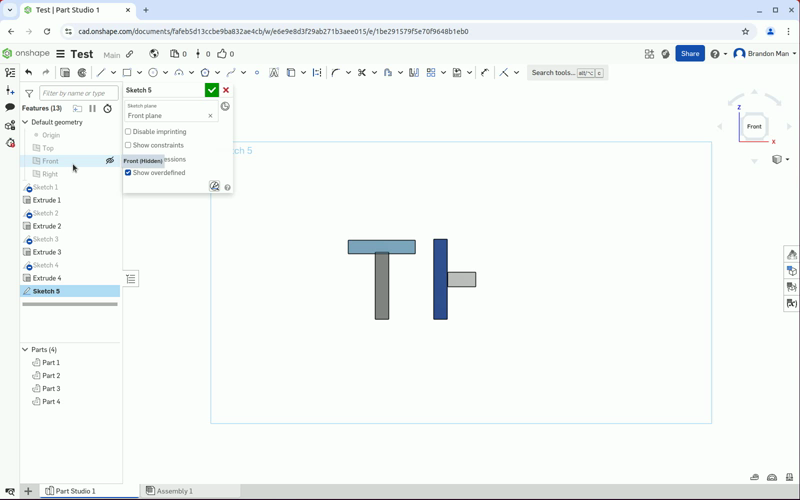
mouse_move(73, 352)
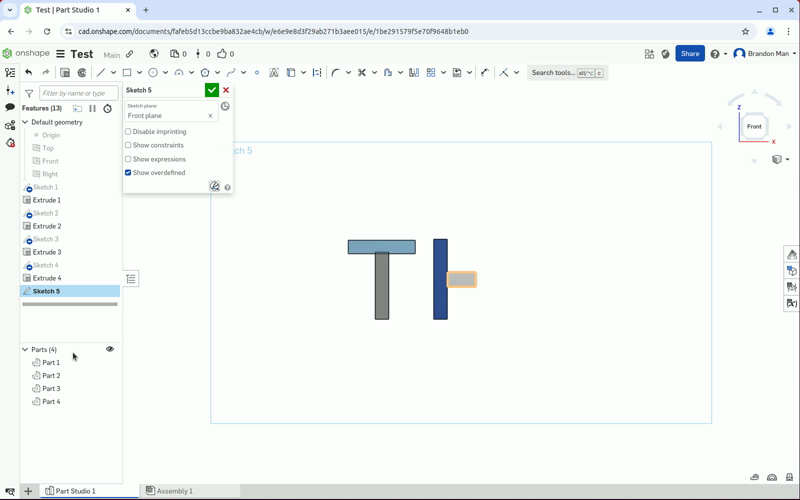
key(y)
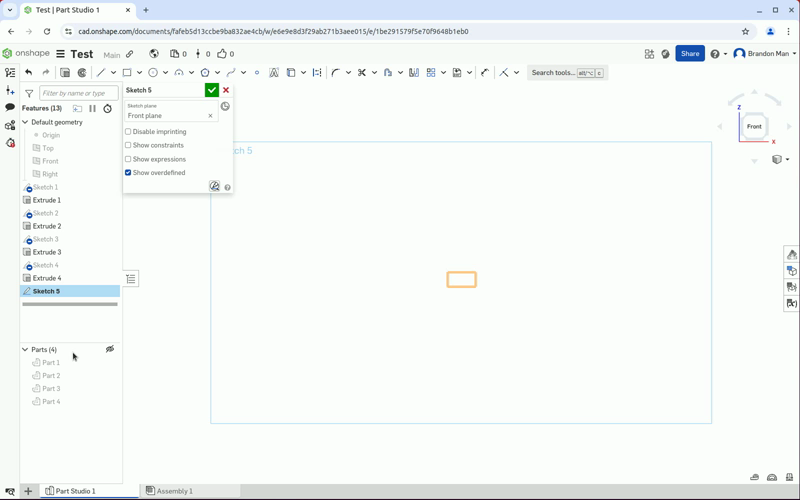
key(l)
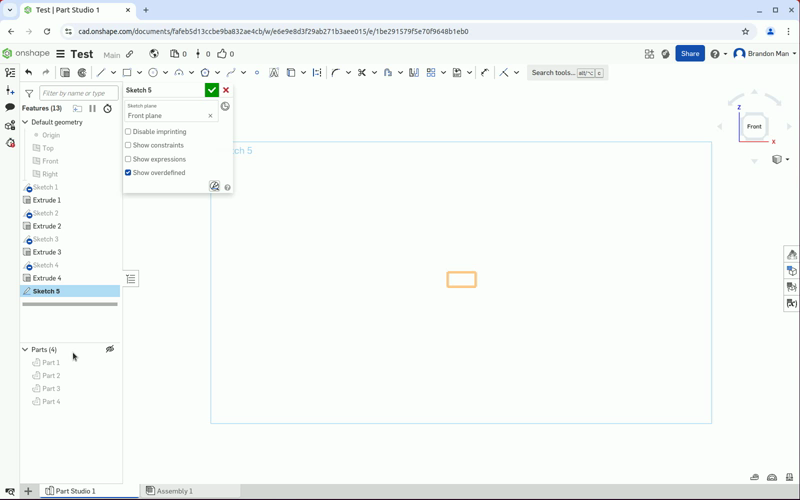
key_down(shift)
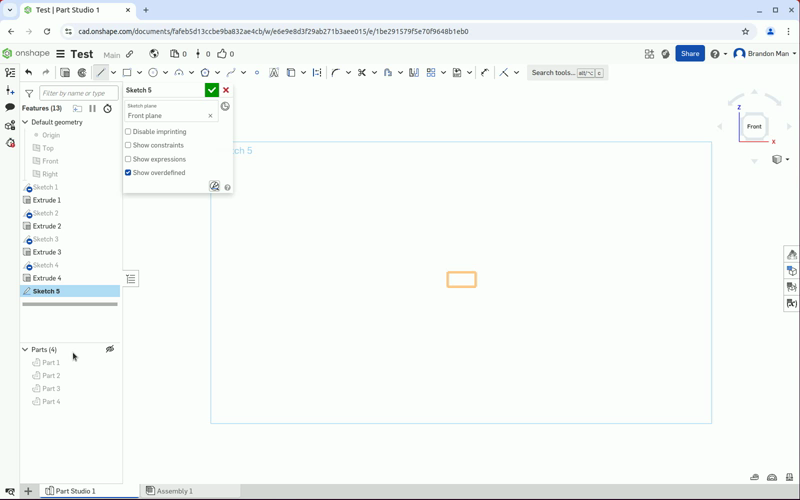
mouse_move(473, 319)
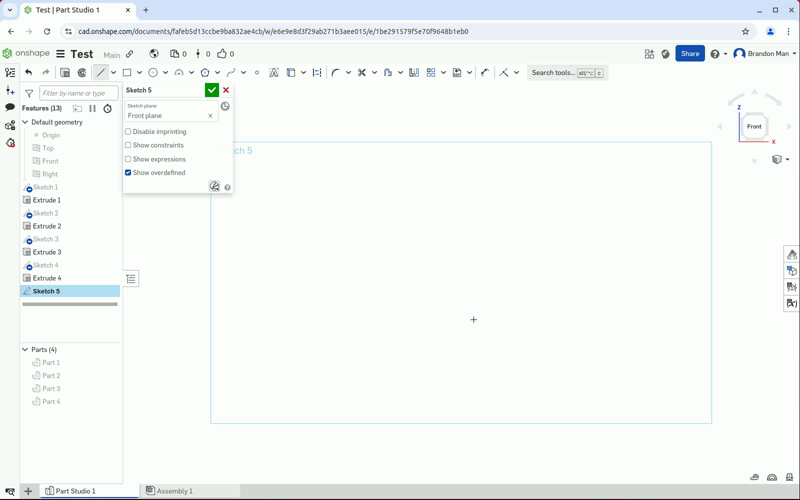
click(473, 319)
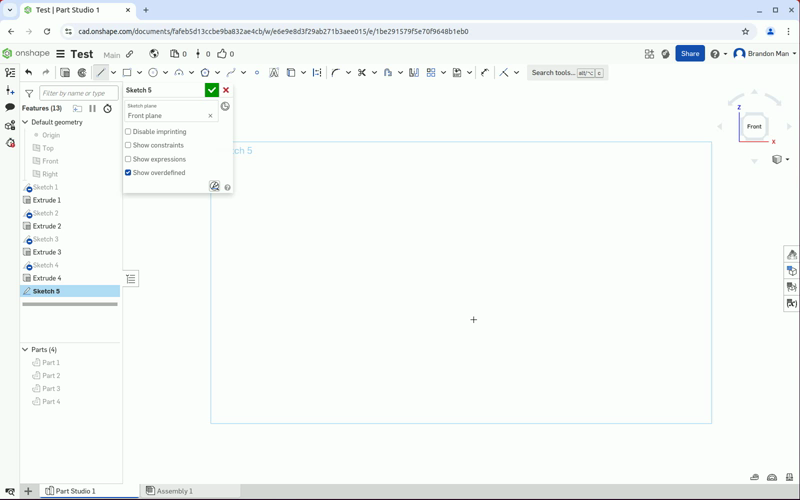
key_up(shift)
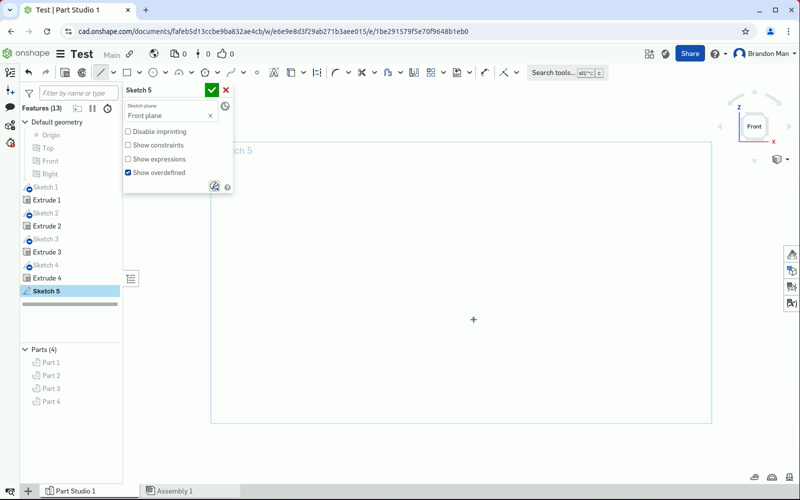
key_down(shift)
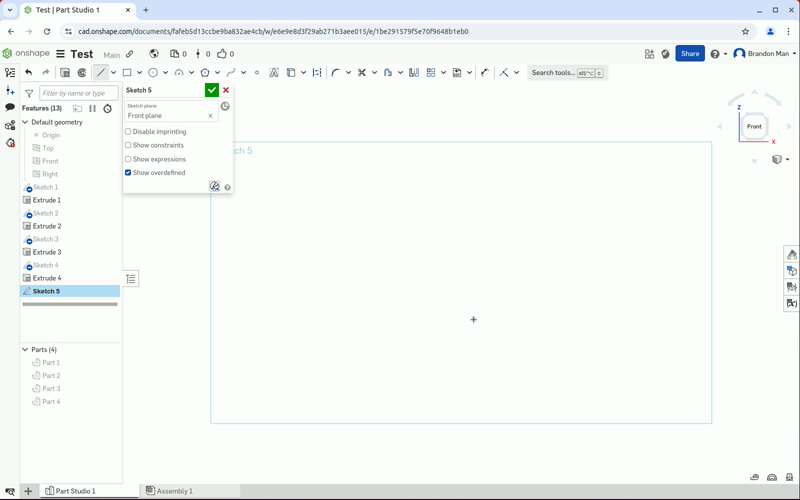
mouse_move(503, 319)
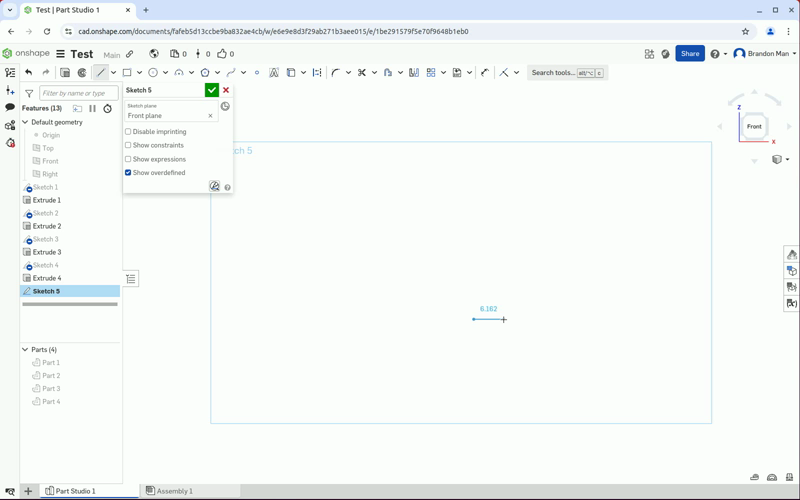
mouse_move(487, 319)
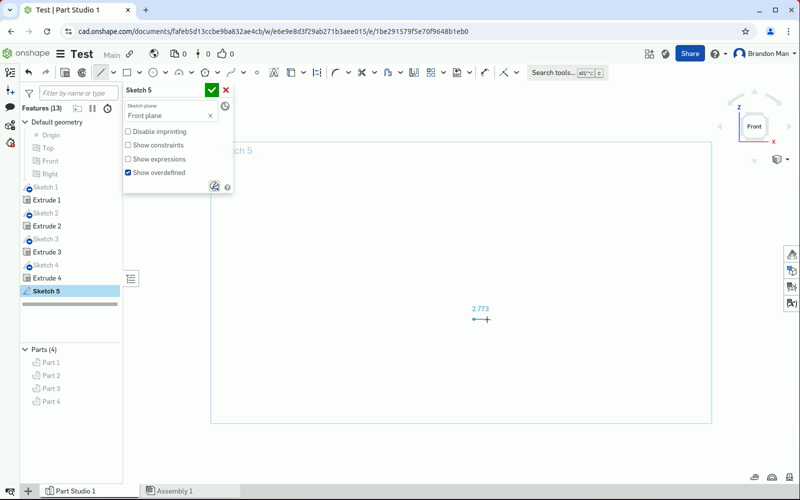
click(487, 319)
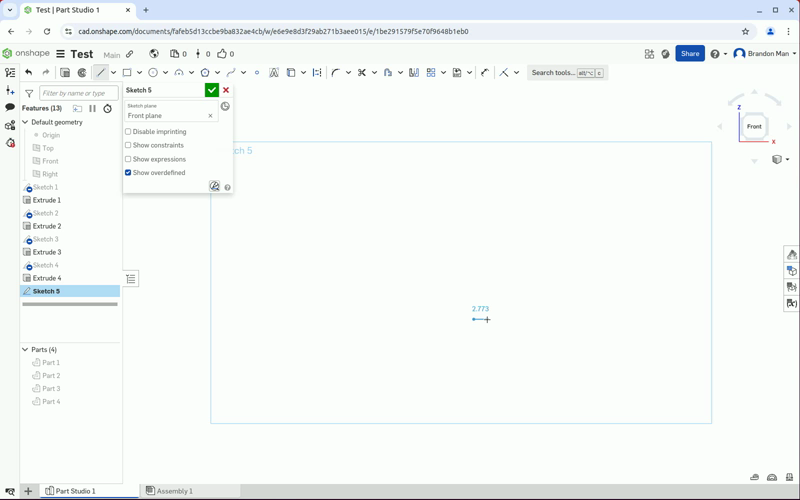
key_up(shift)
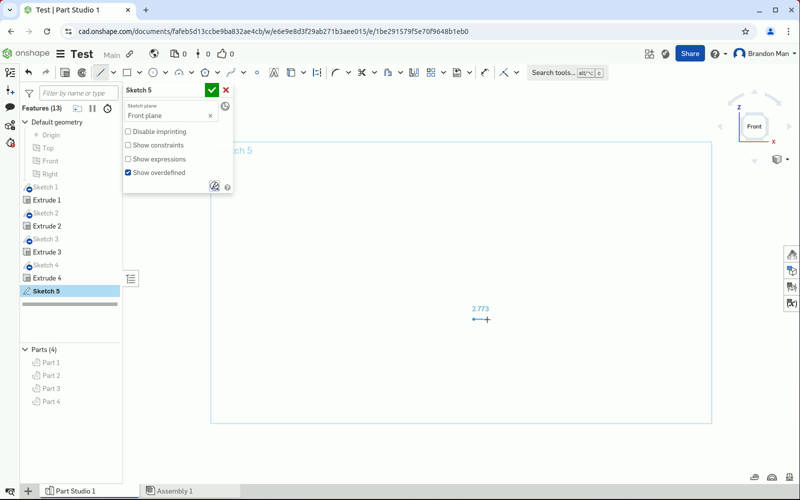
key_down(shift)
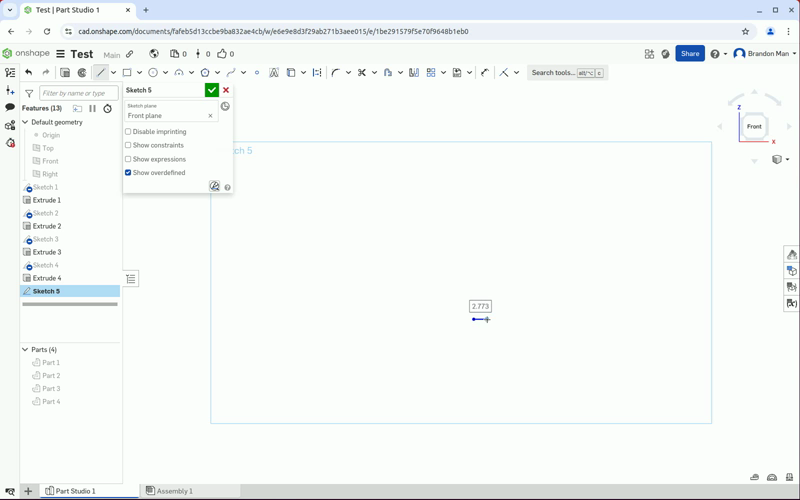
mouse_move(487, 239)
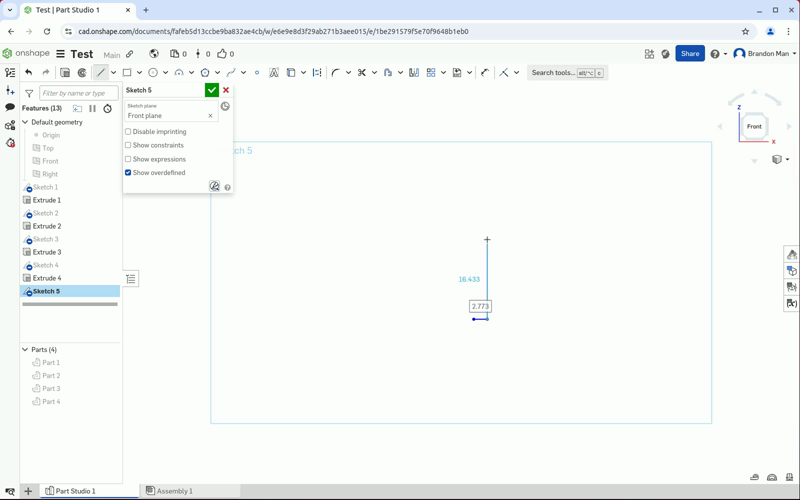
click(487, 239)
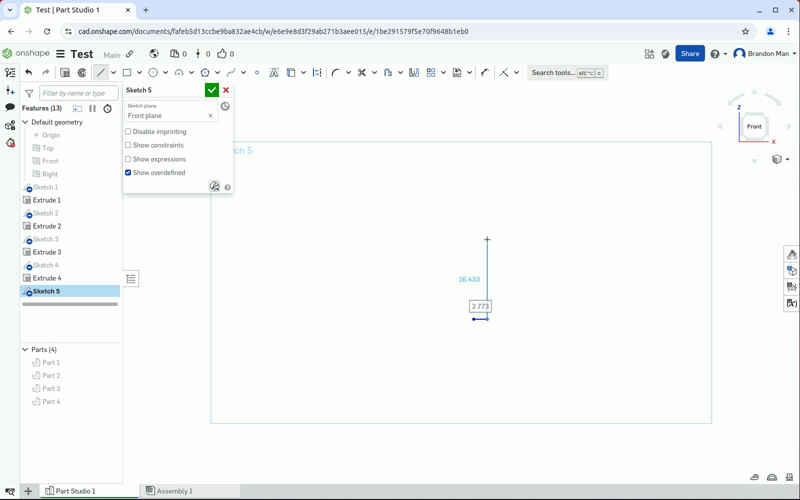
key_up(shift)
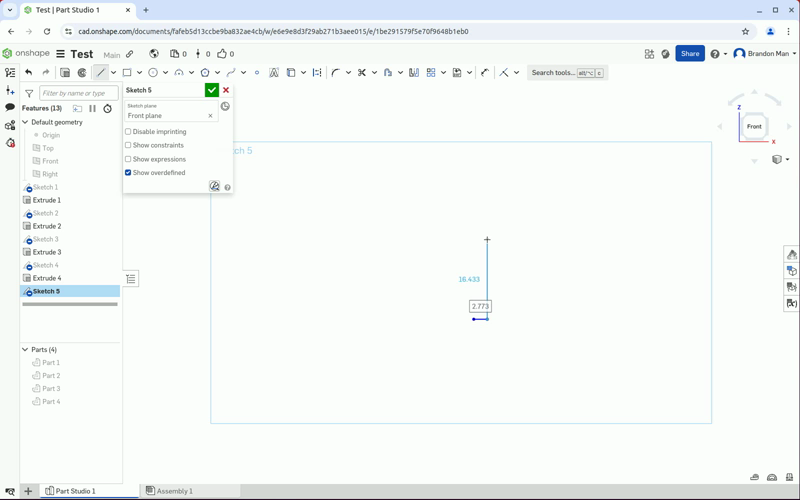
key_down(shift)
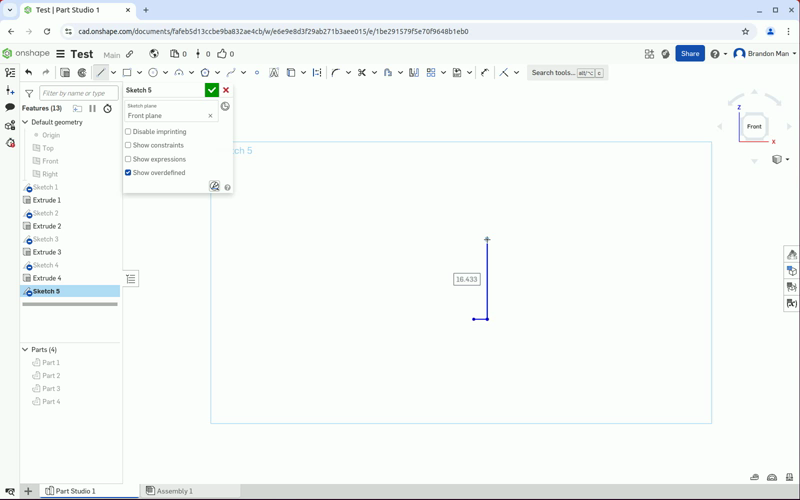
mouse_move(517, 239)
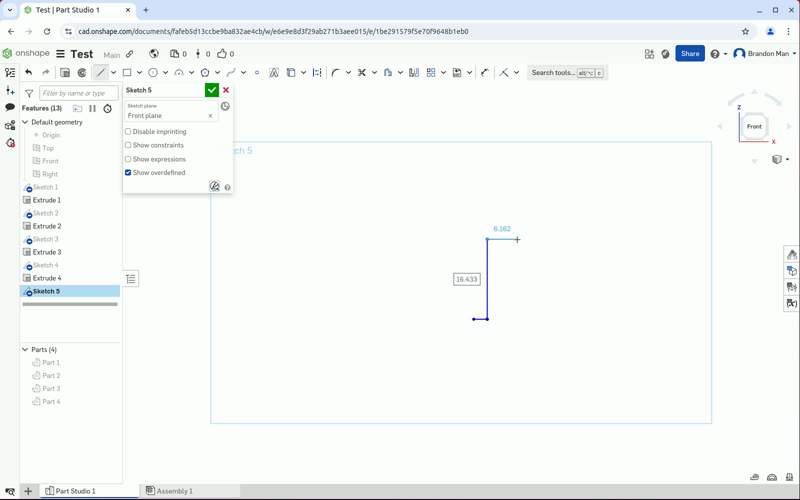
mouse_move(473, 239)
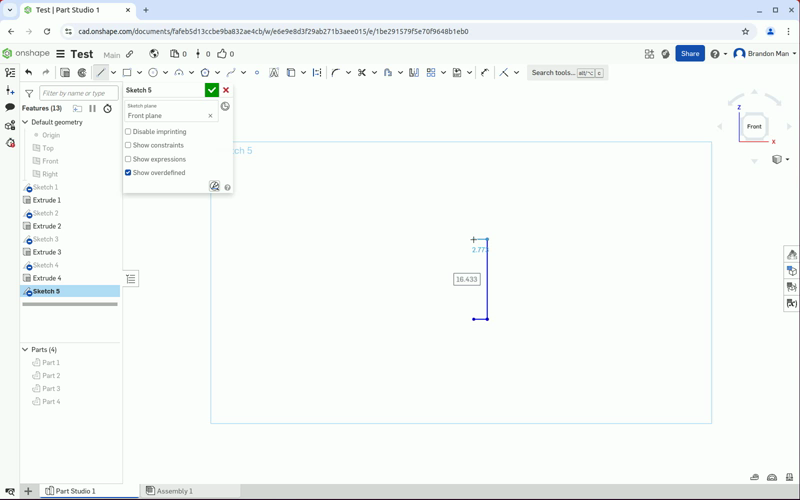
click(473, 239)
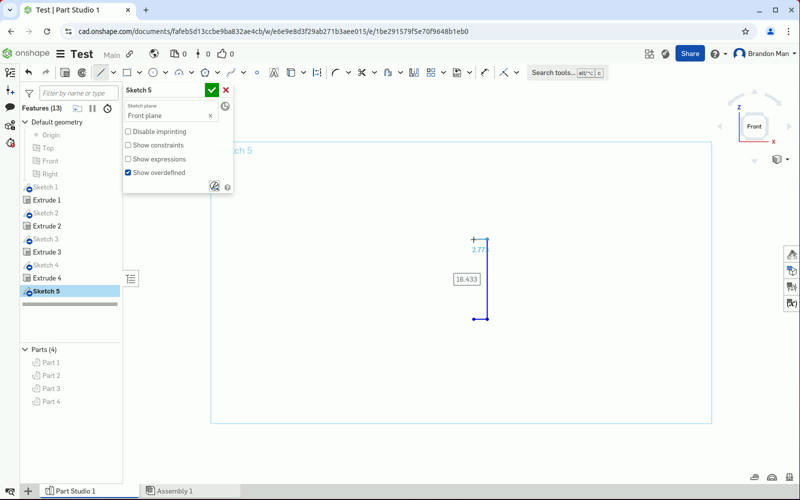
key_up(shift)
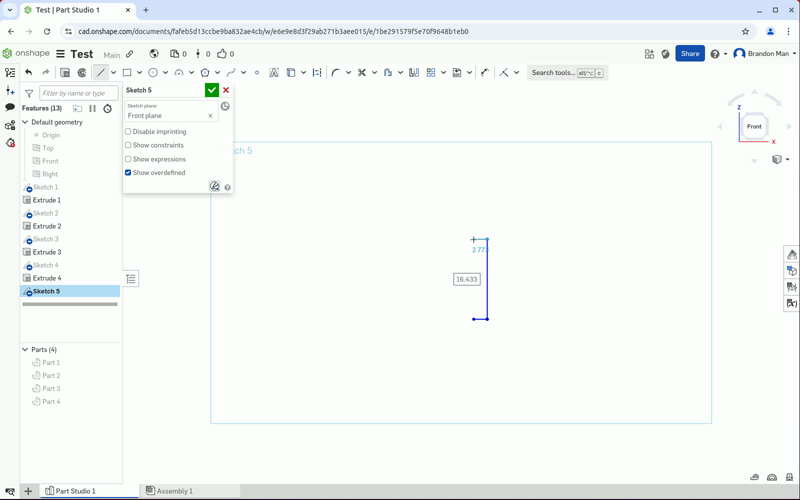
key_down(shift)
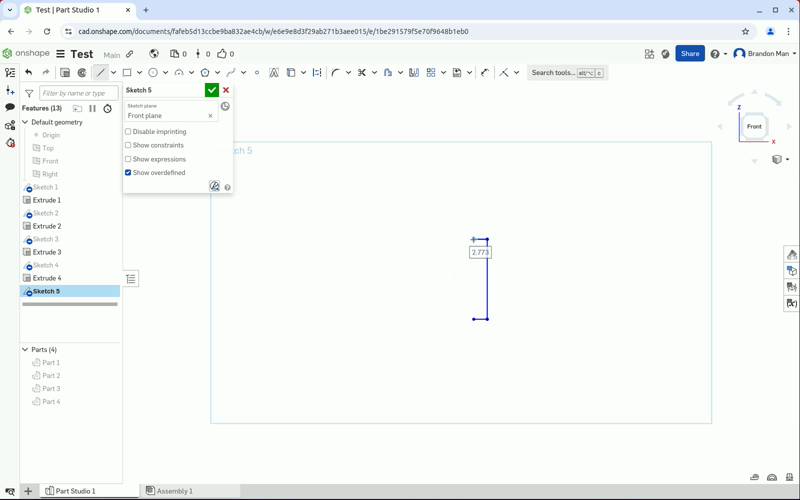
mouse_move(503, 239)
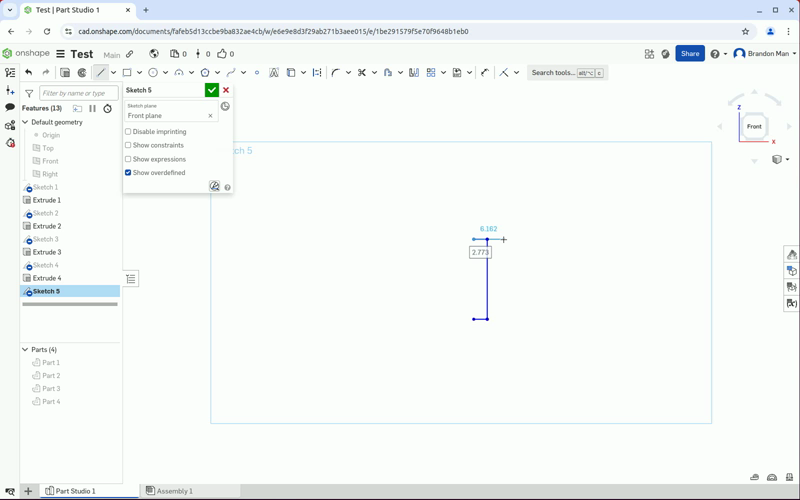
mouse_move(473, 273)
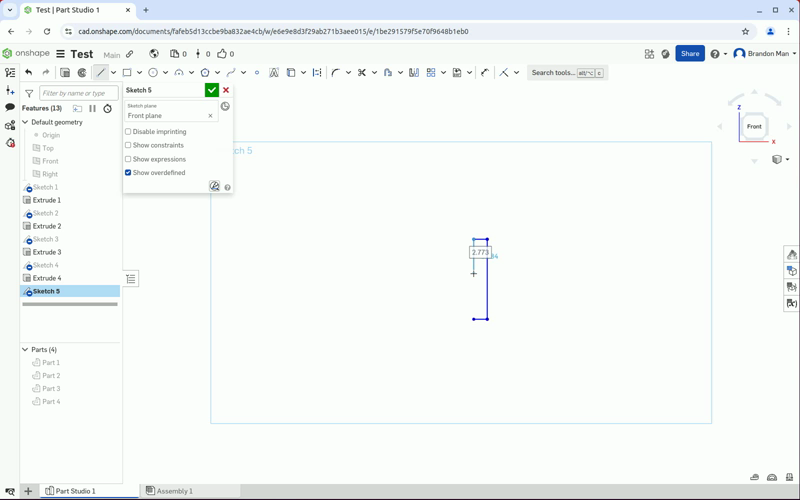
click(473, 273)
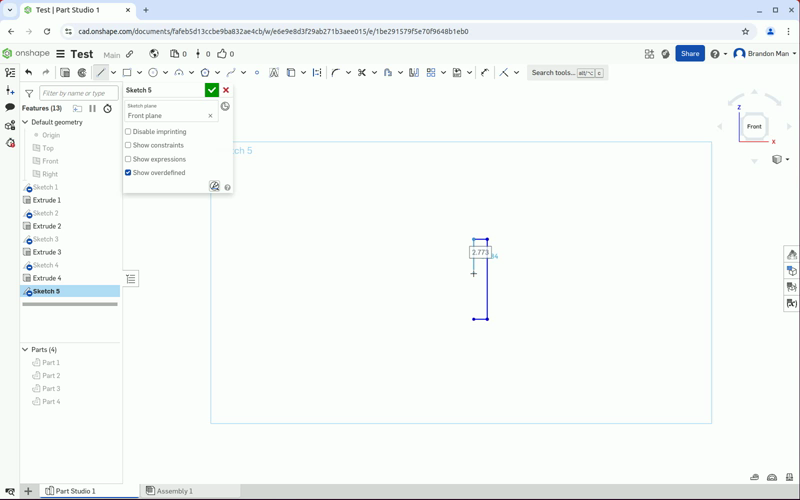
key_up(shift)
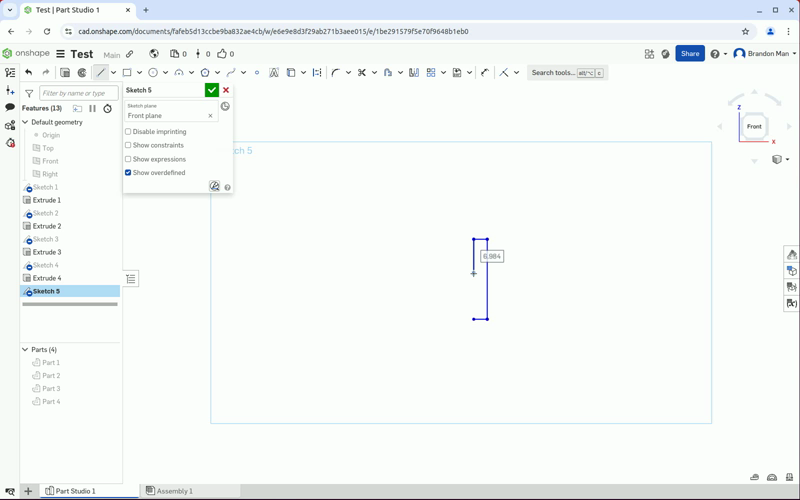
key_down(shift)
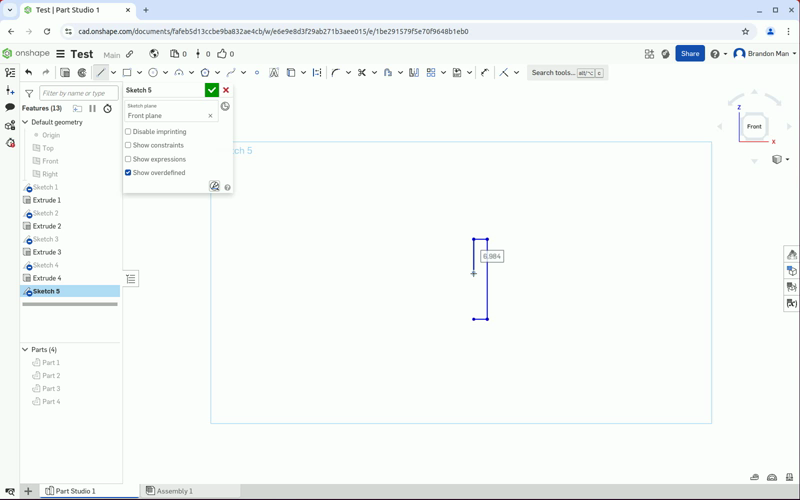
mouse_move(503, 273)
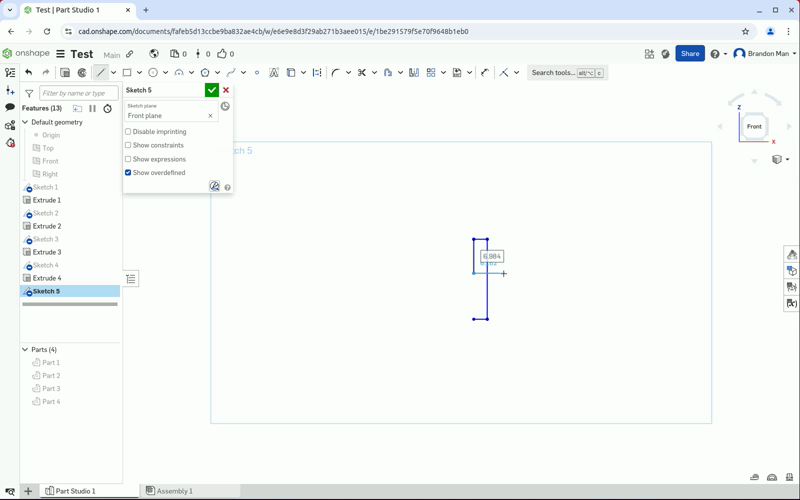
mouse_move(473, 285)
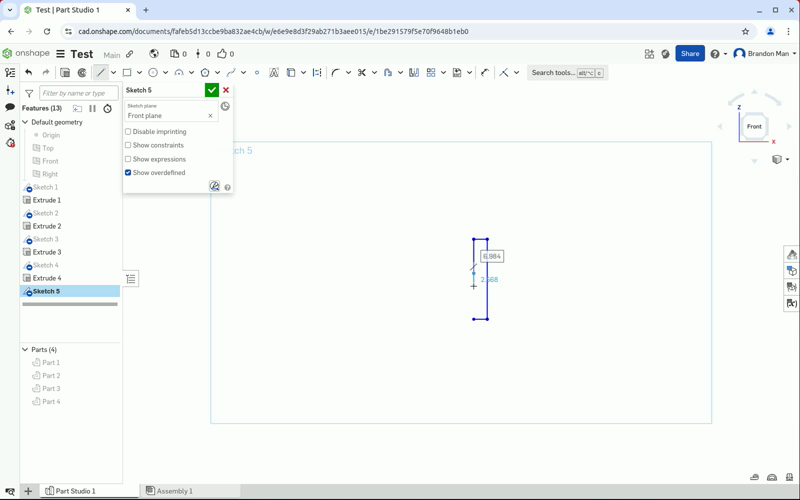
click(473, 285)
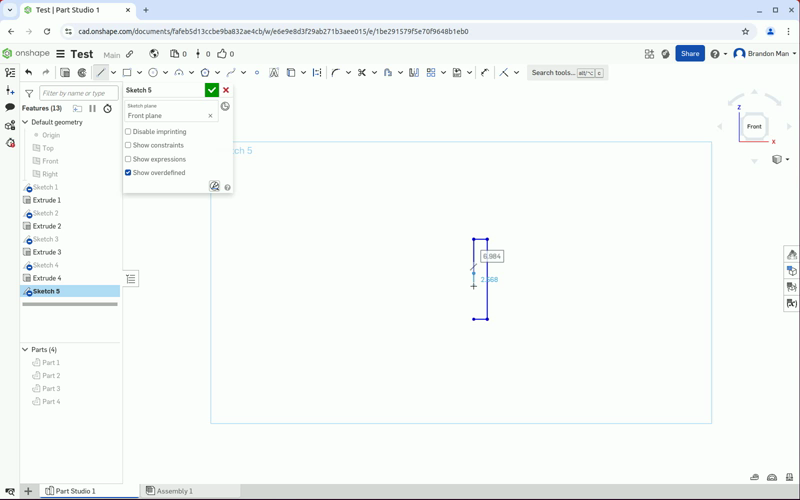
key_up(shift)
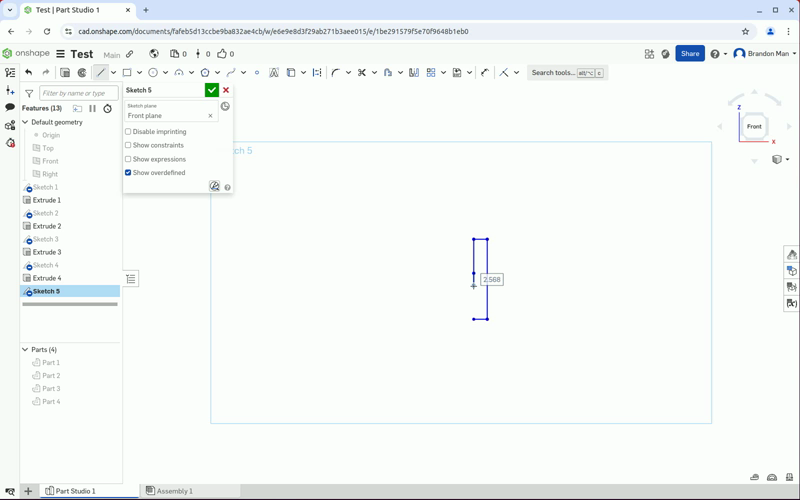
mouse_move(503, 285)
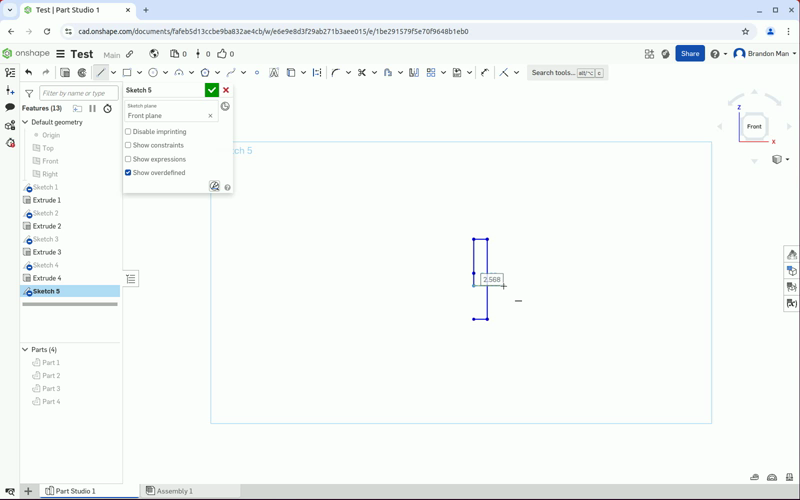
key_down(shift)
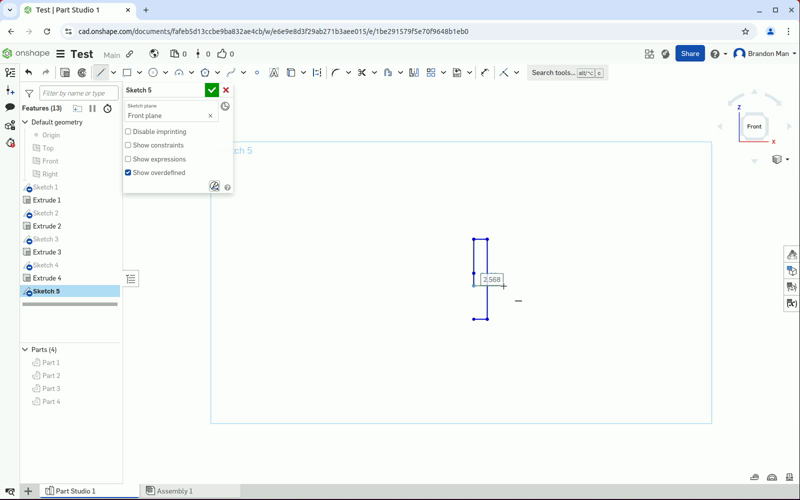
mouse_move(473, 319)
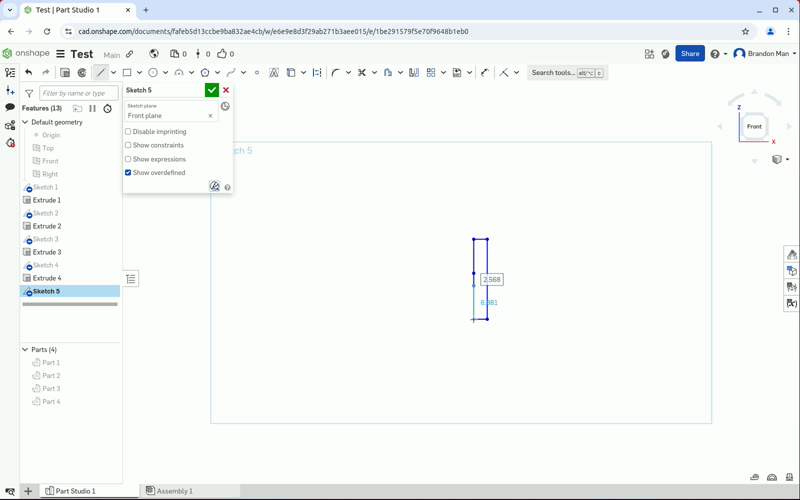
key_up(shift)
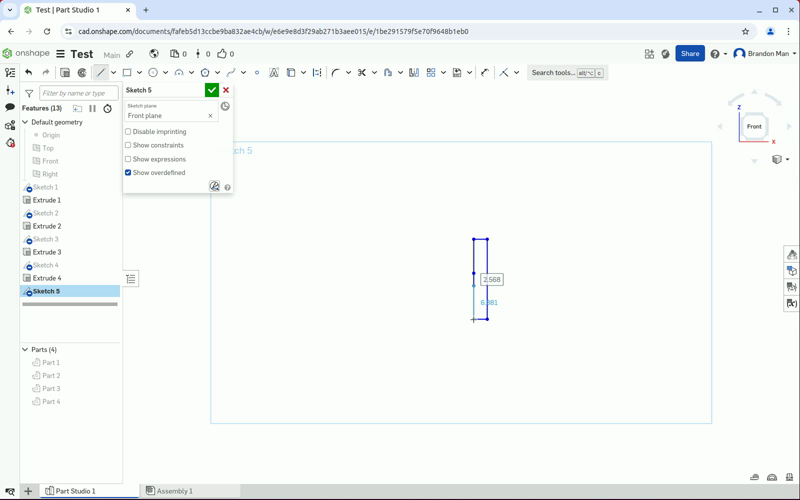
click(473, 319)
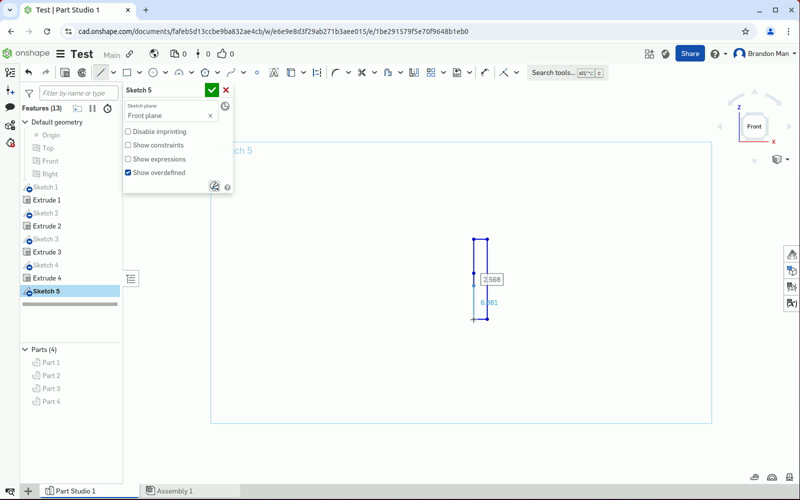
key(esc)
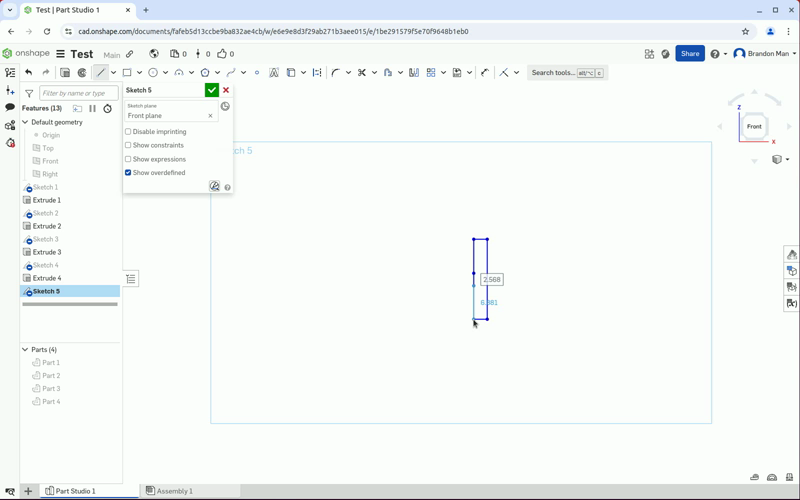
mouse_move(474, 273)
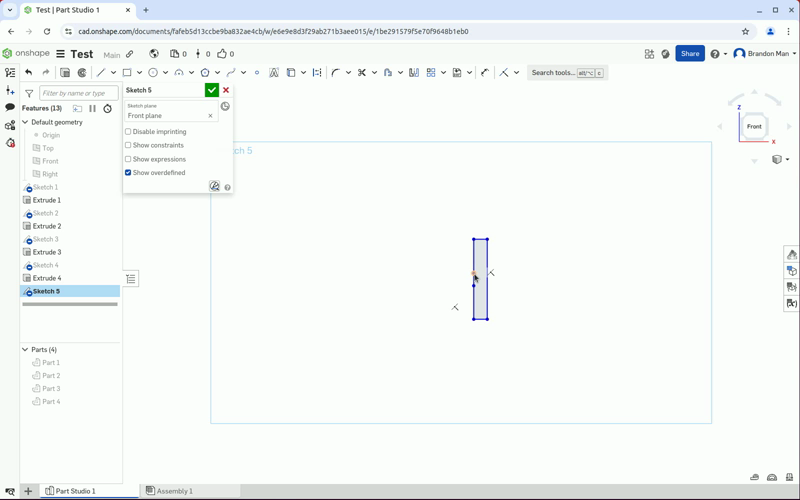
scroll(6)
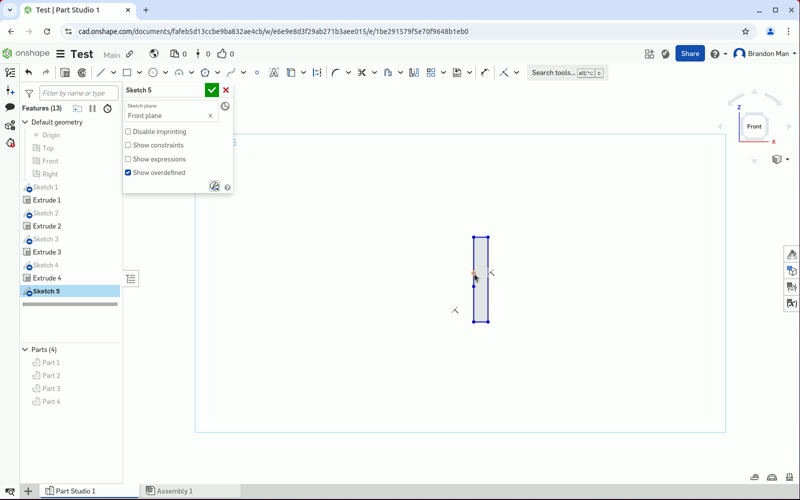
scroll(6)
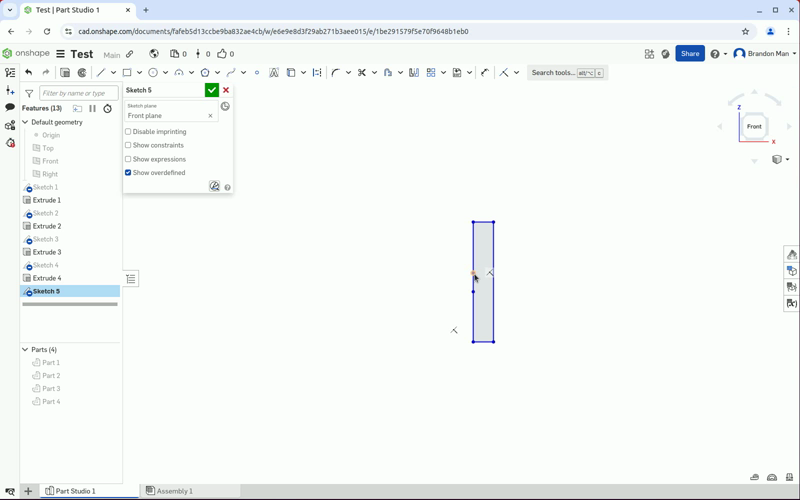
scroll(6)
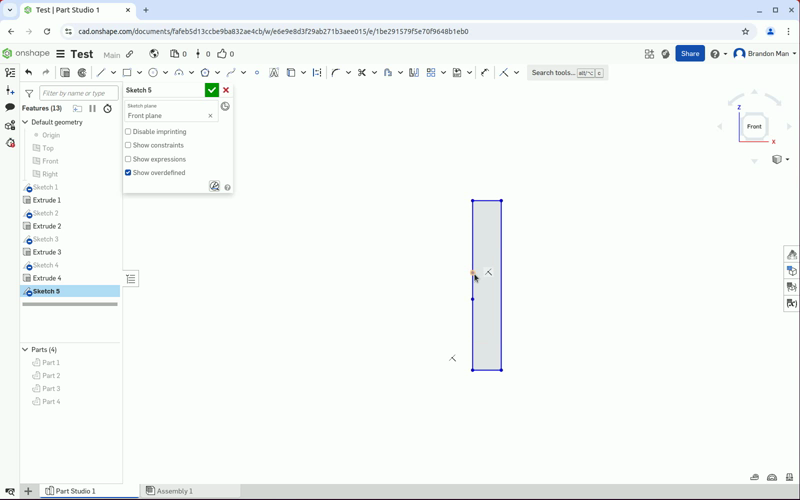
scroll(6)
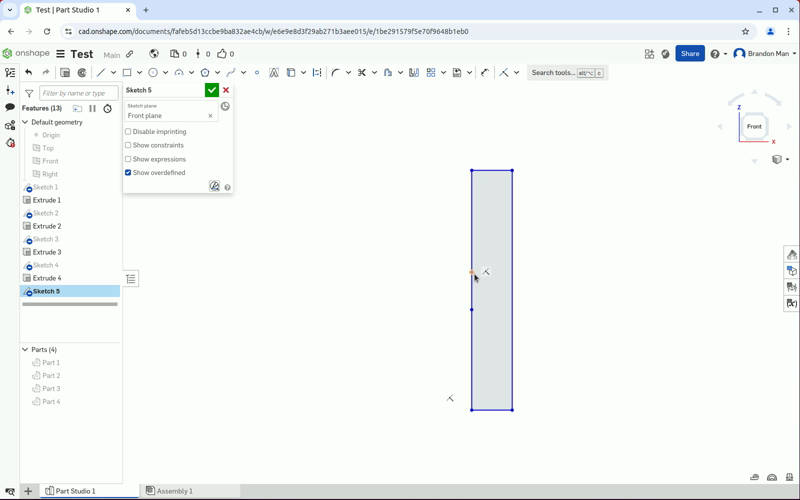
scroll(6)
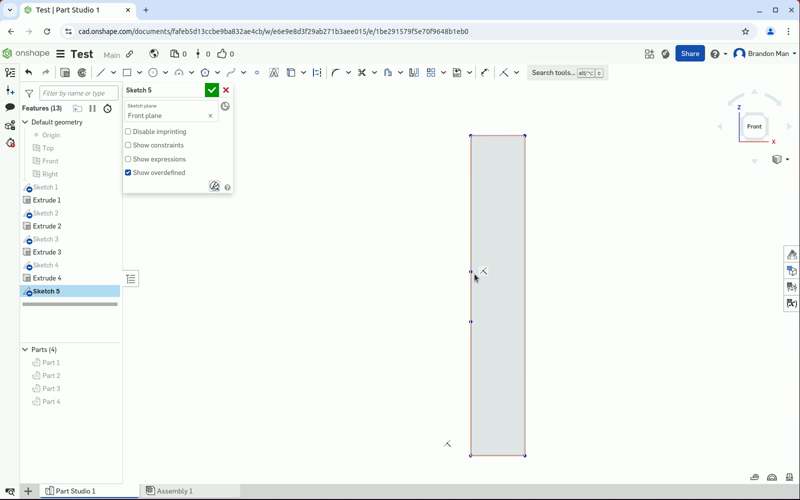
scroll(6)
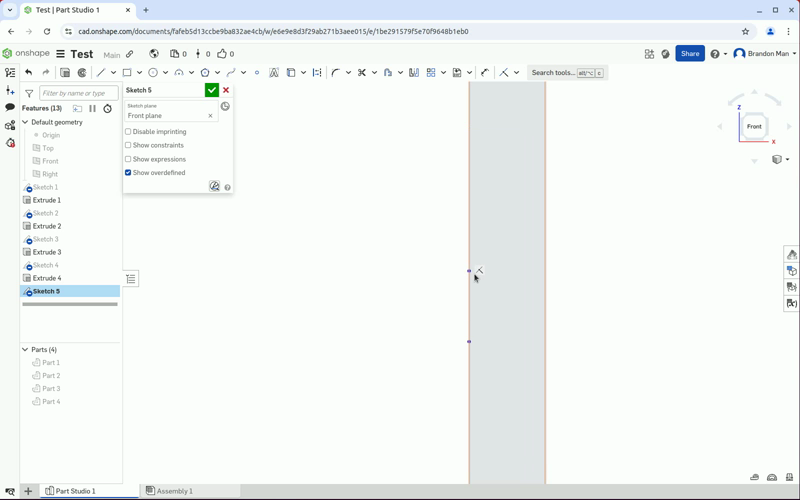
scroll(6)
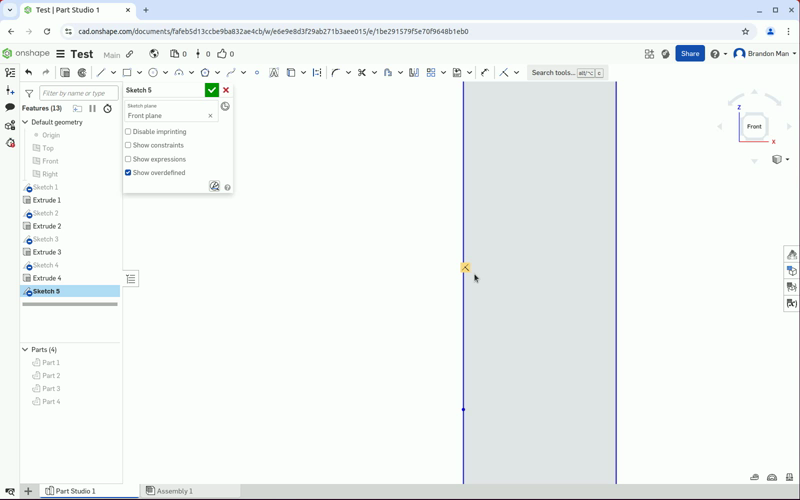
click(474, 273)
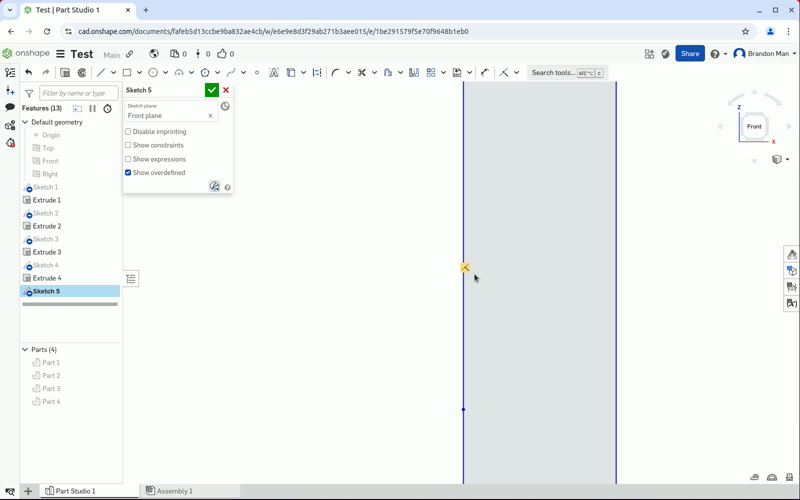
scroll(-6)
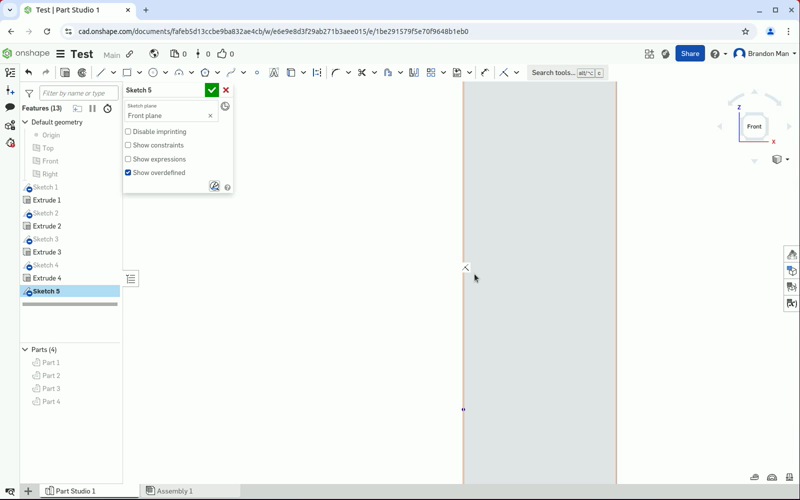
scroll(-6)
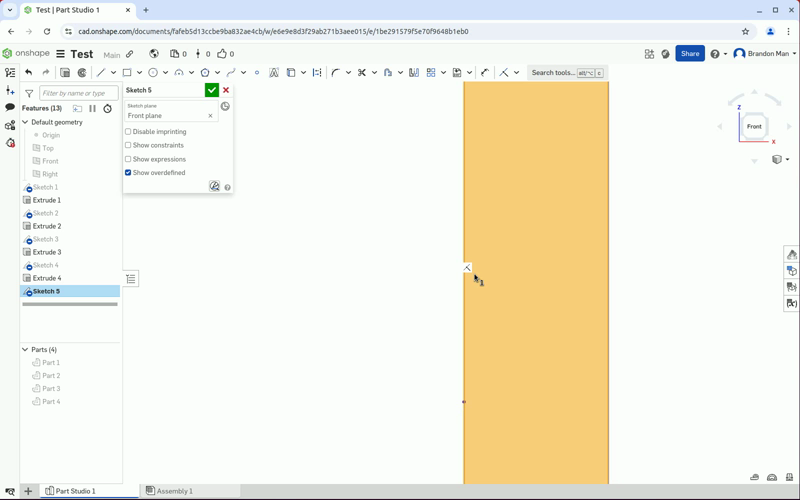
scroll(-6)
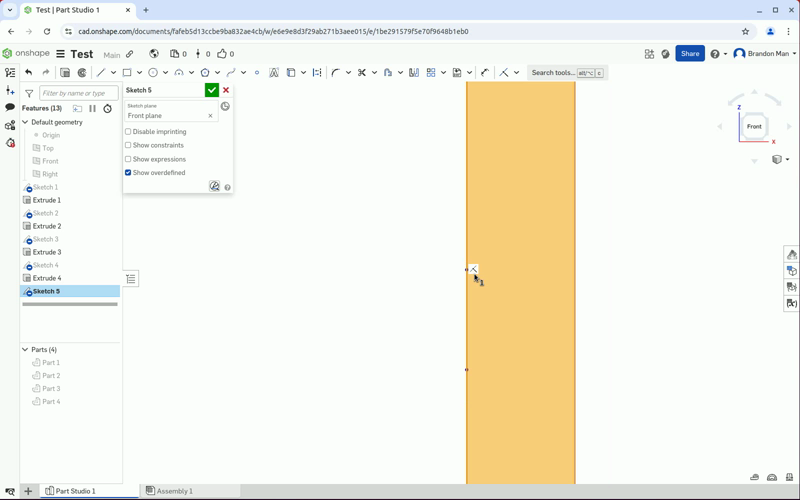
scroll(-6)
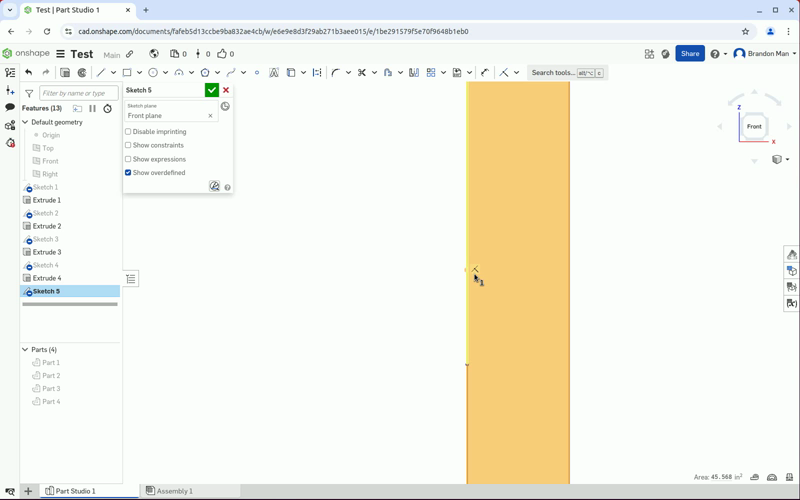
scroll(-6)
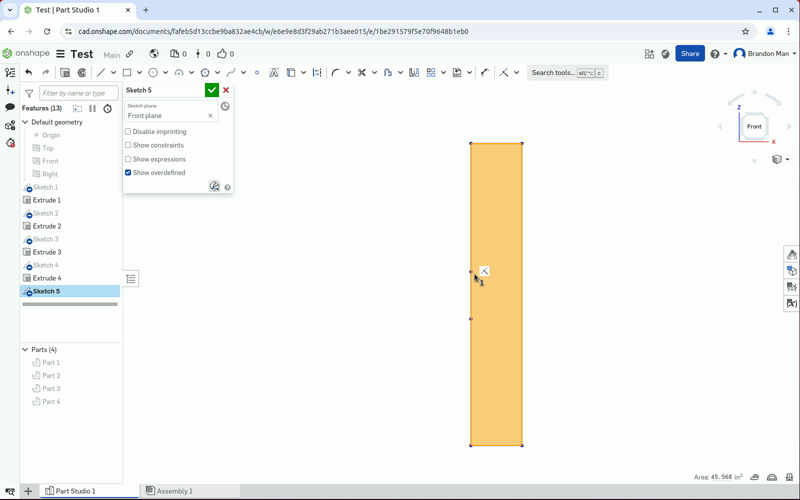
scroll(-6)
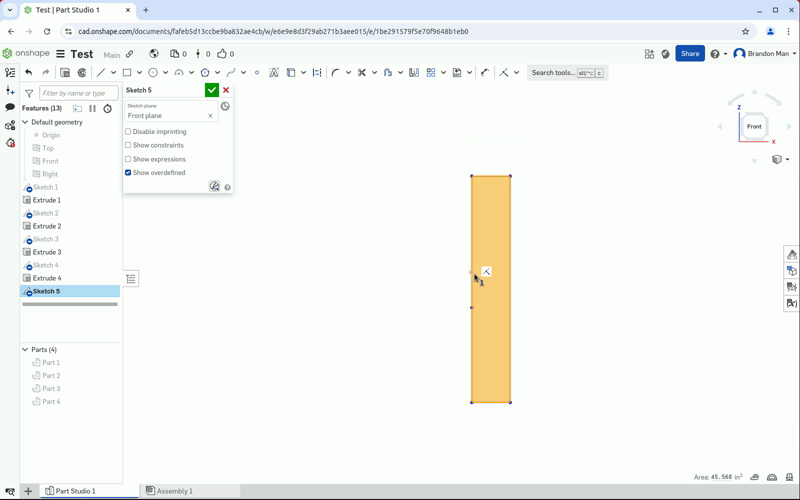
scroll(-6)
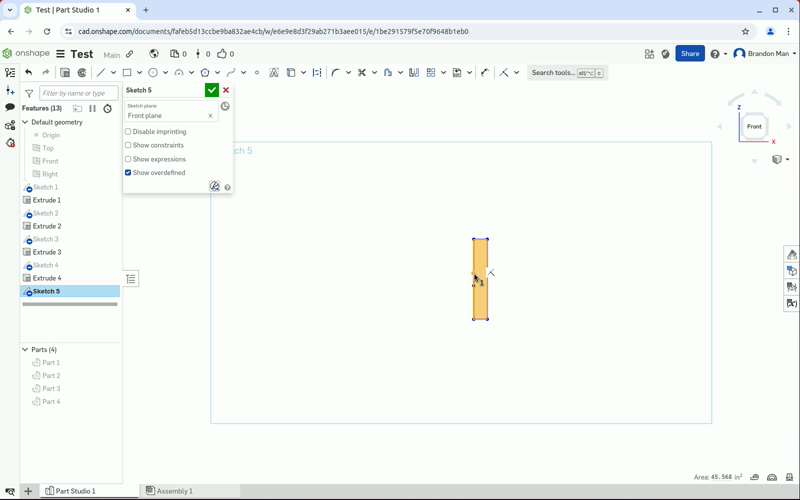
mouse_move(73, 352)
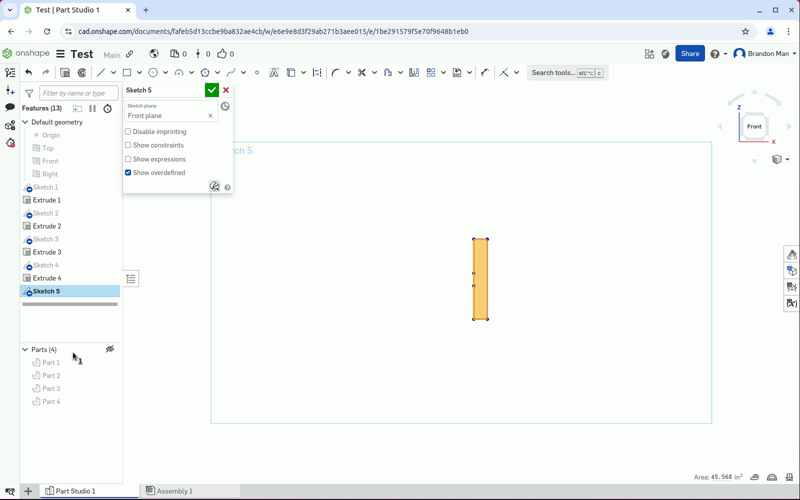
key(shift+y)
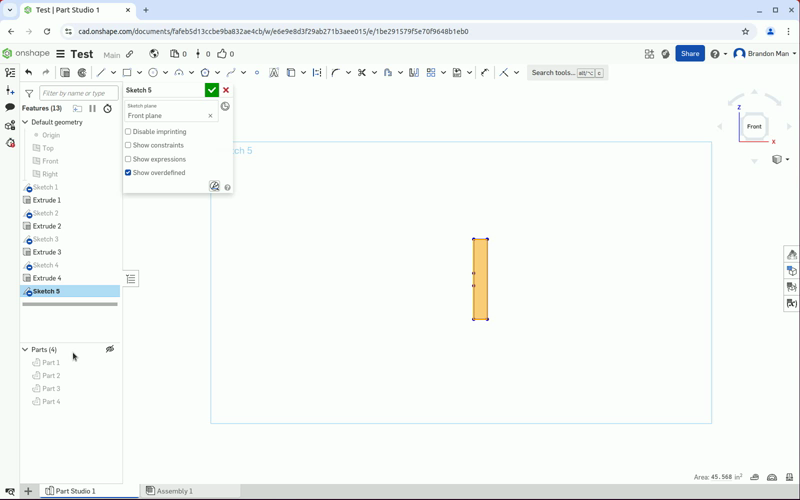
key(shift+e)
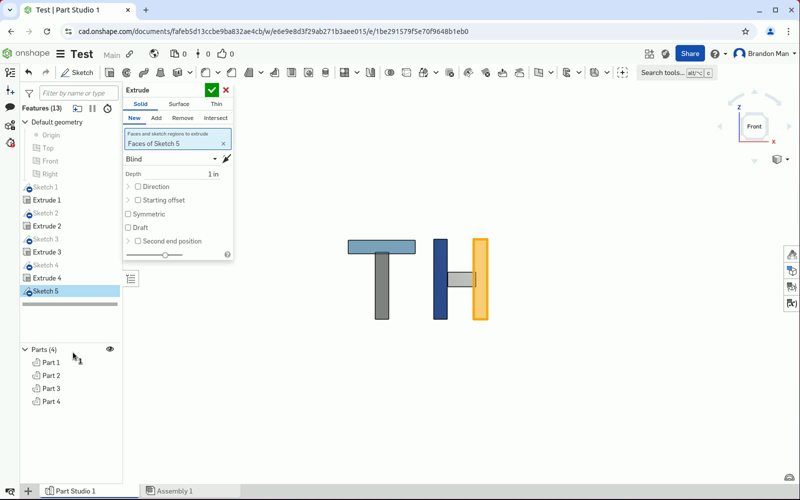
mouse_move(143, 106)
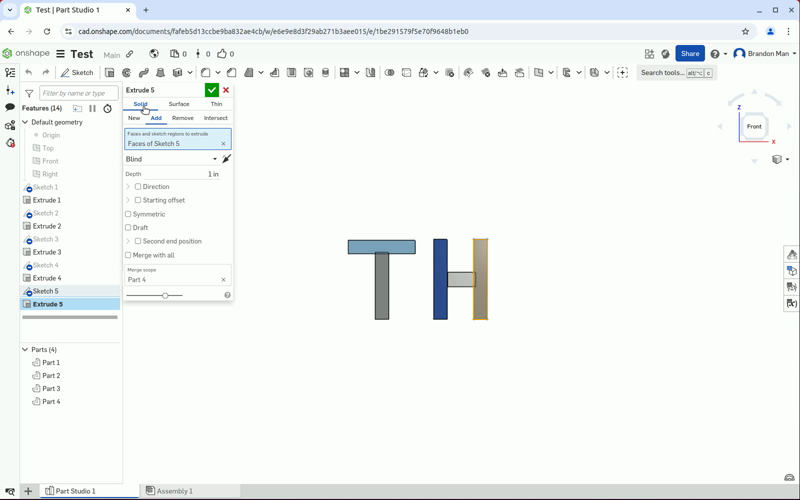
click(143, 106)
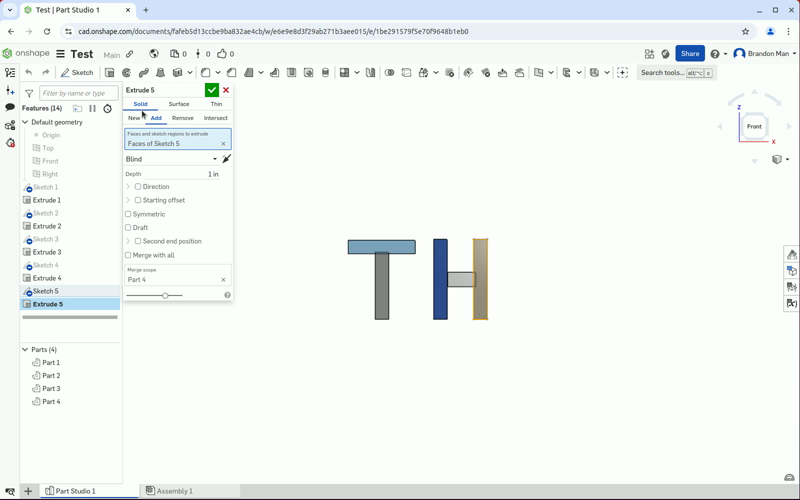
mouse_move(137, 120)
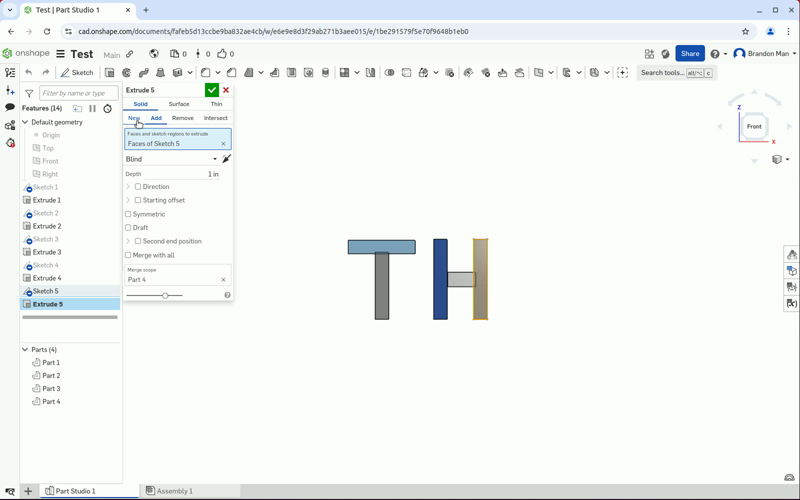
click(137, 120)
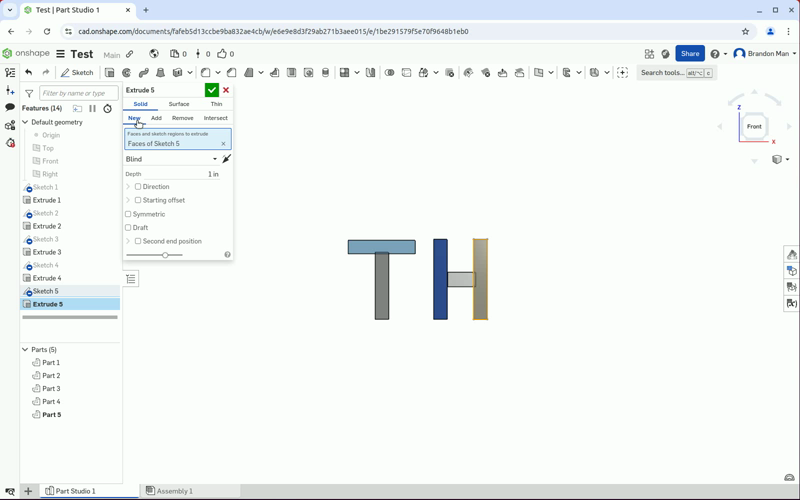
key(tab, 4)
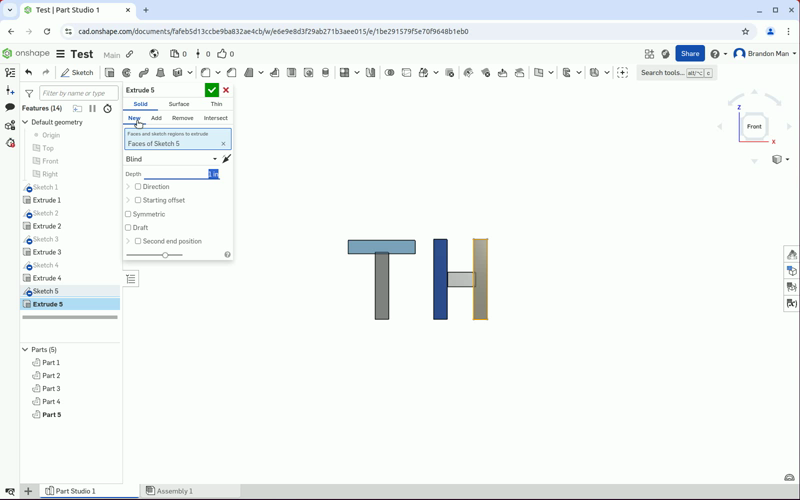
text(2.648)
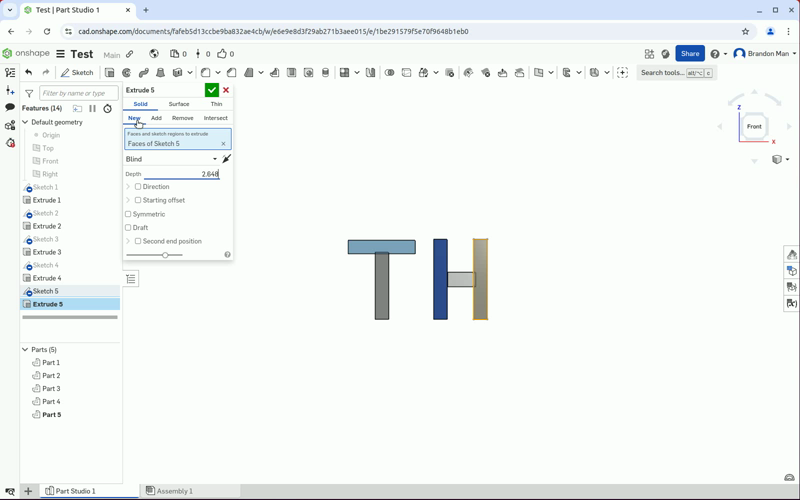
key(enter)
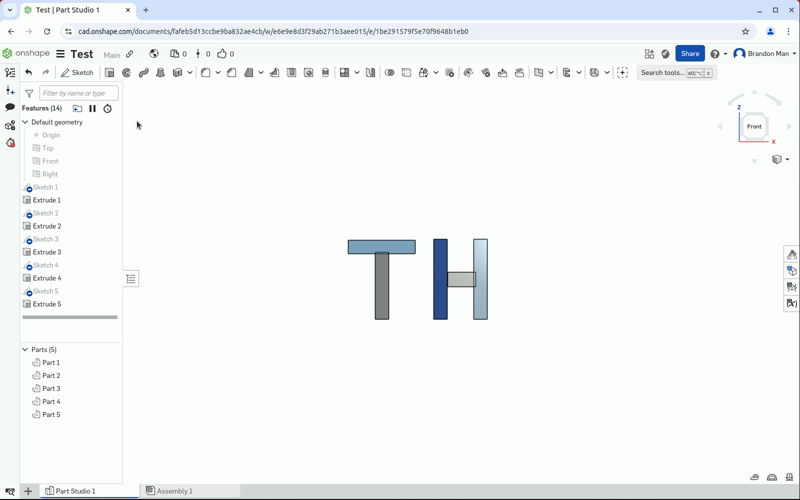
key(shift+h)
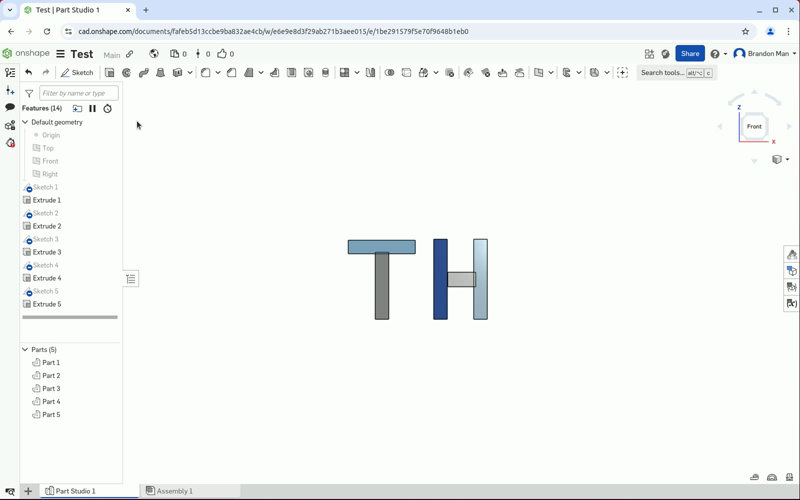
key(shift+h)
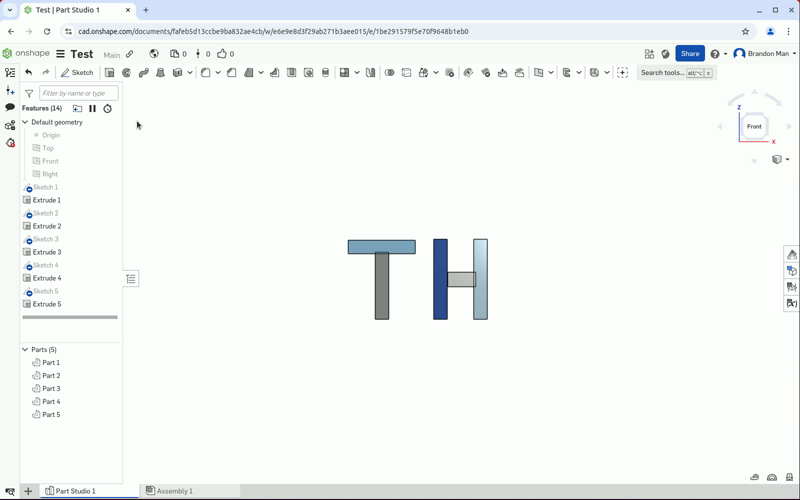
mouse_move(73, 189)
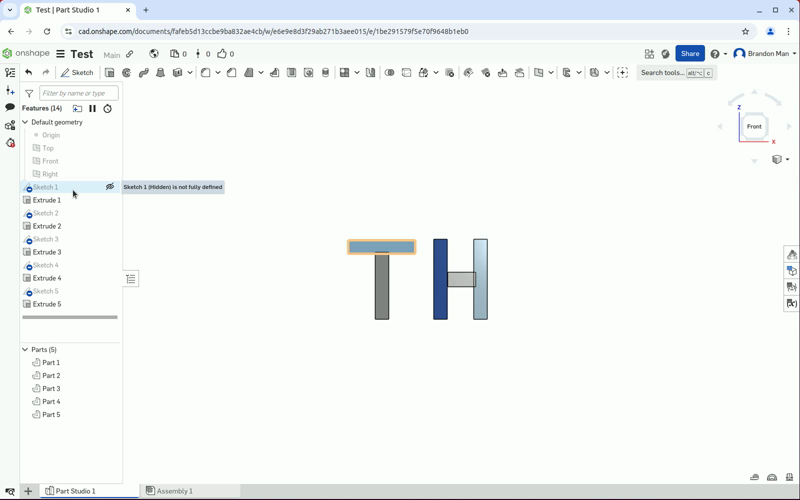
click(73, 189)
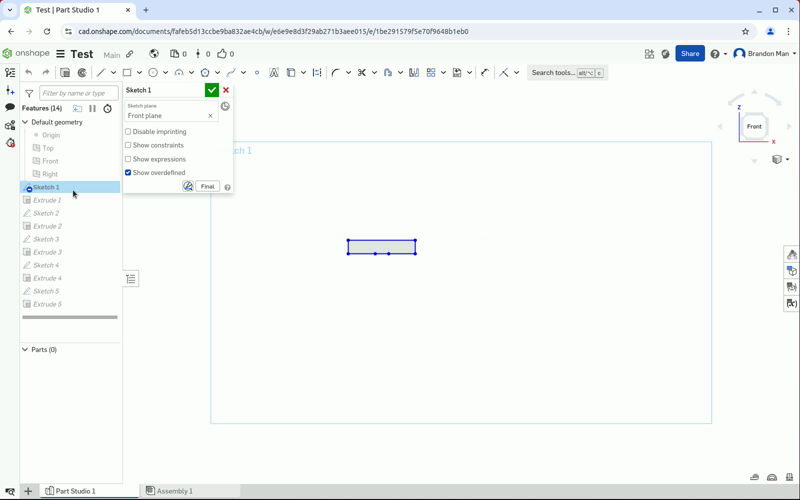
mouse_move(229, 92)
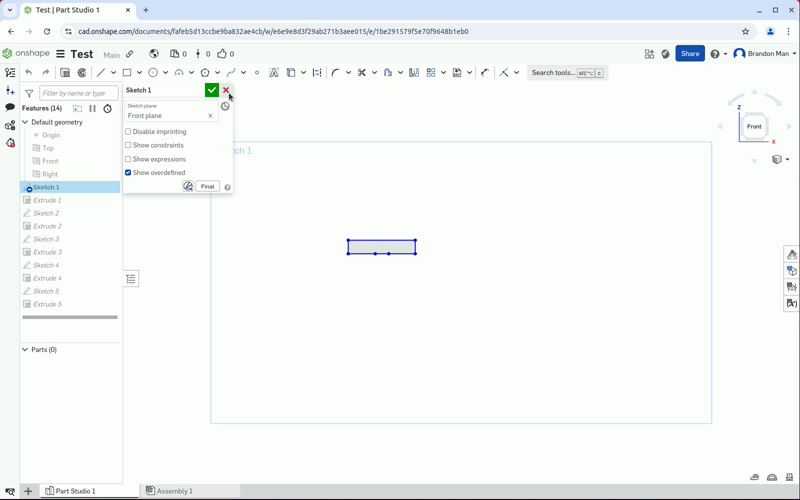
click(229, 92)
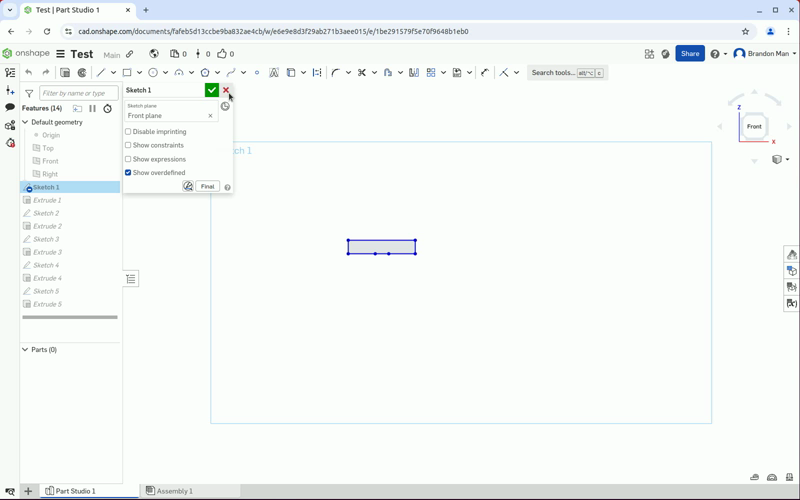
key(shift+s)
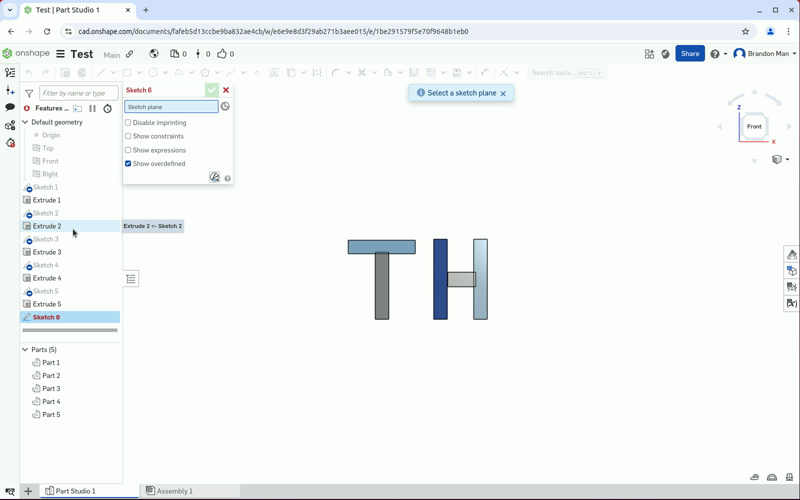
scroll(3)
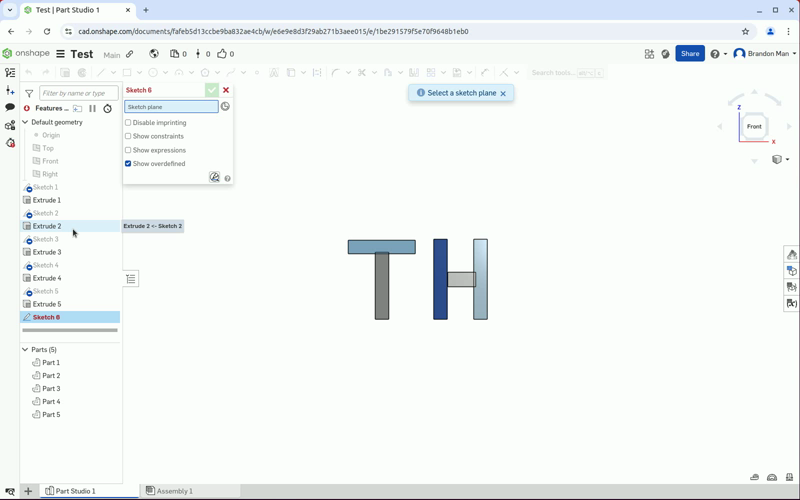
mouse_move(73, 163)
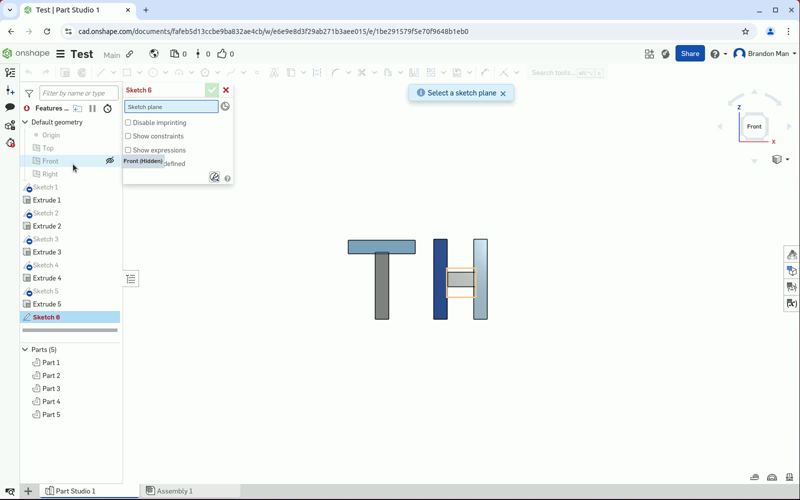
click(73, 163)
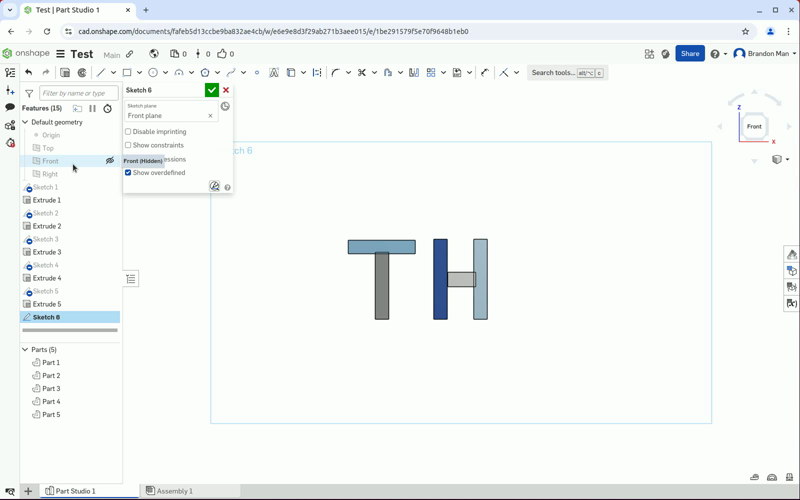
mouse_move(73, 352)
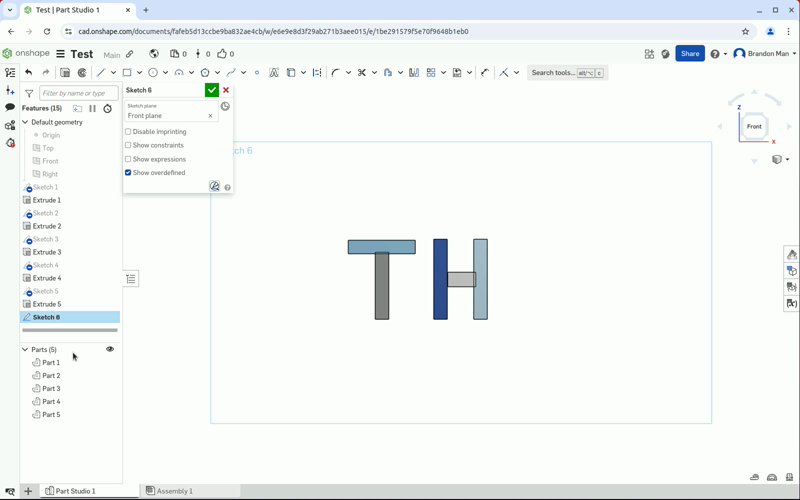
key(y)
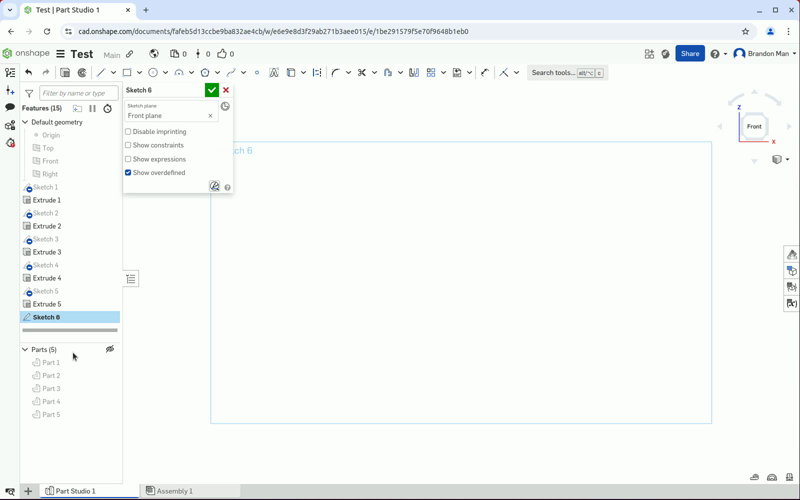
key(l)
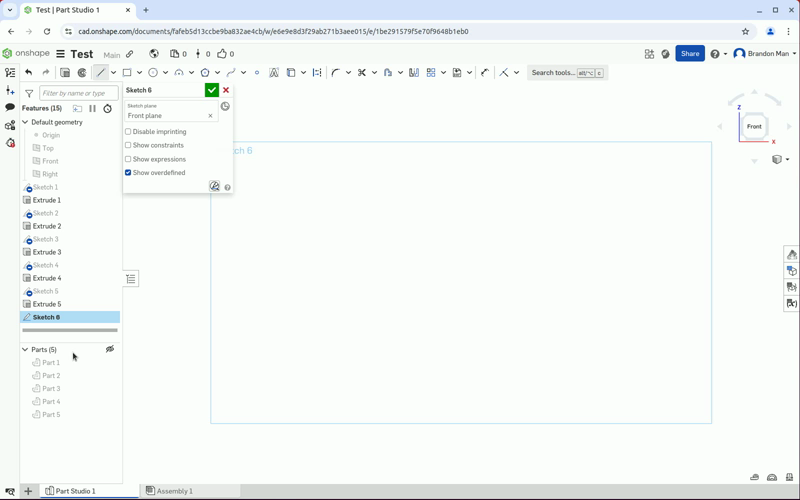
key_down(shift)
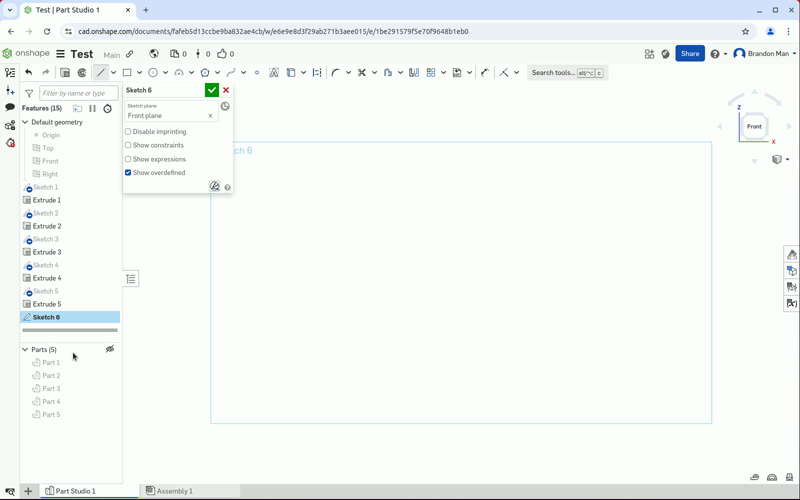
mouse_move(514, 319)
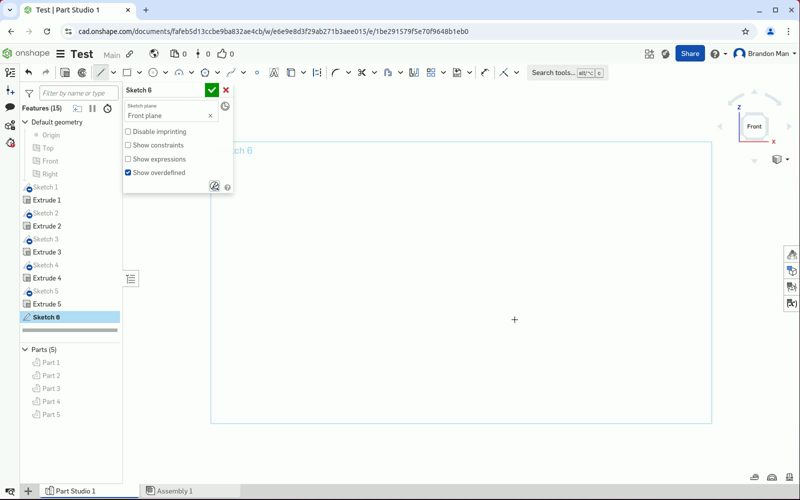
click(514, 319)
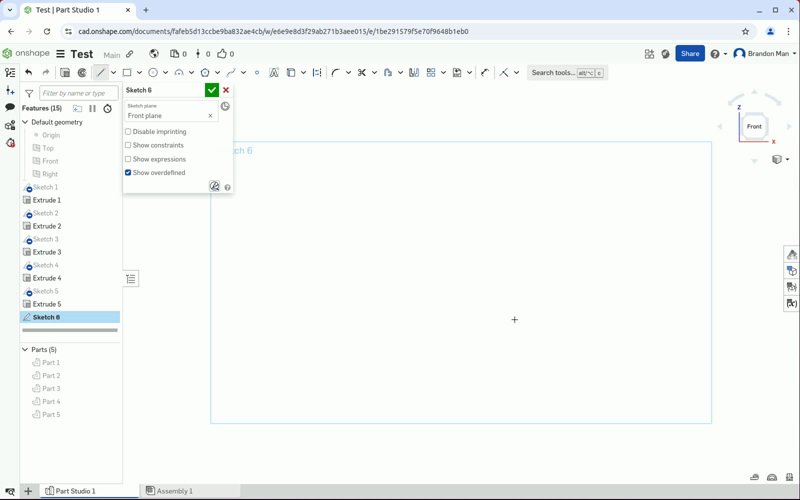
key_up(shift)
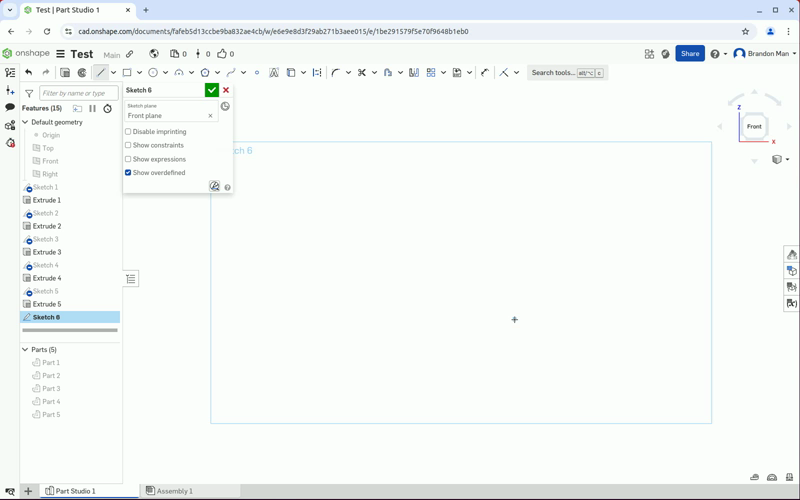
key_down(shift)
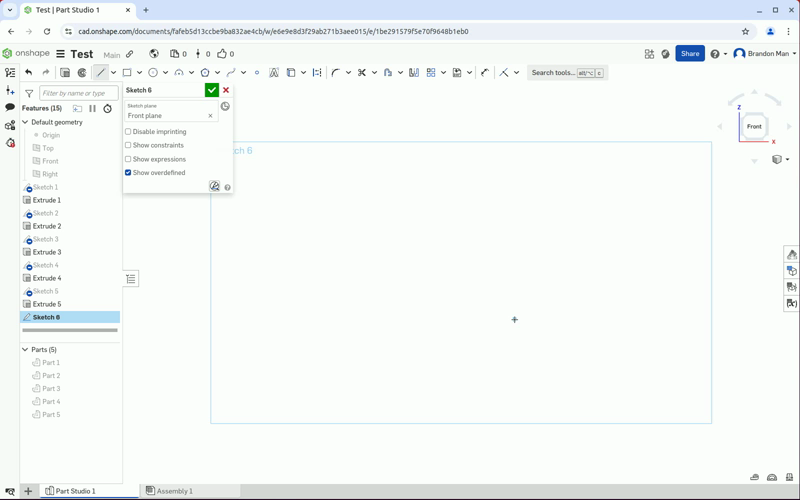
mouse_move(544, 319)
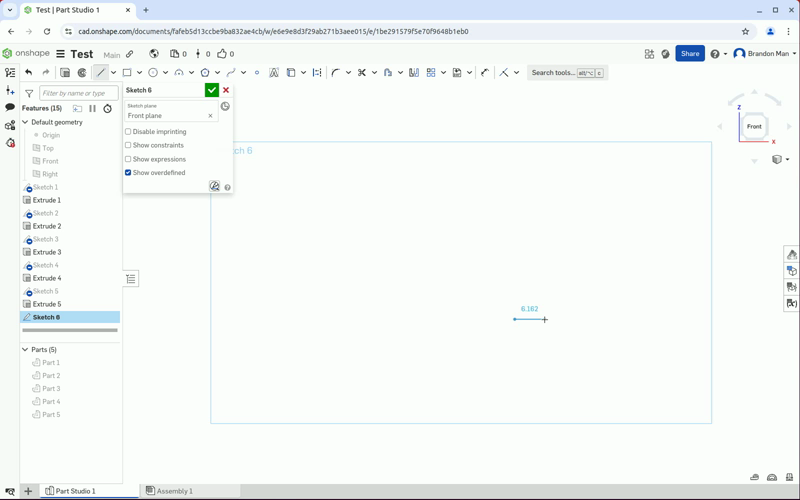
mouse_move(528, 319)
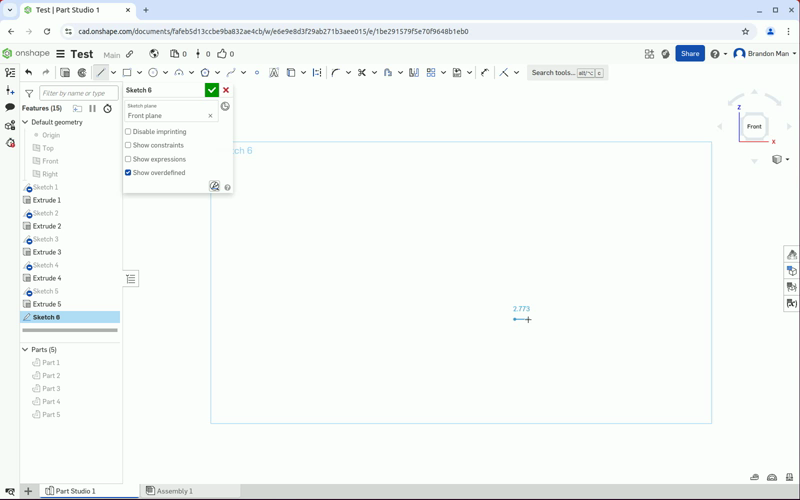
click(528, 319)
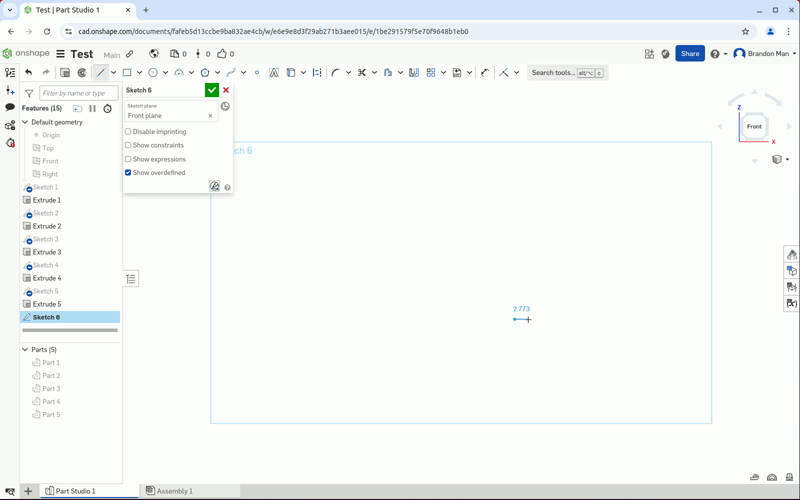
key_up(shift)
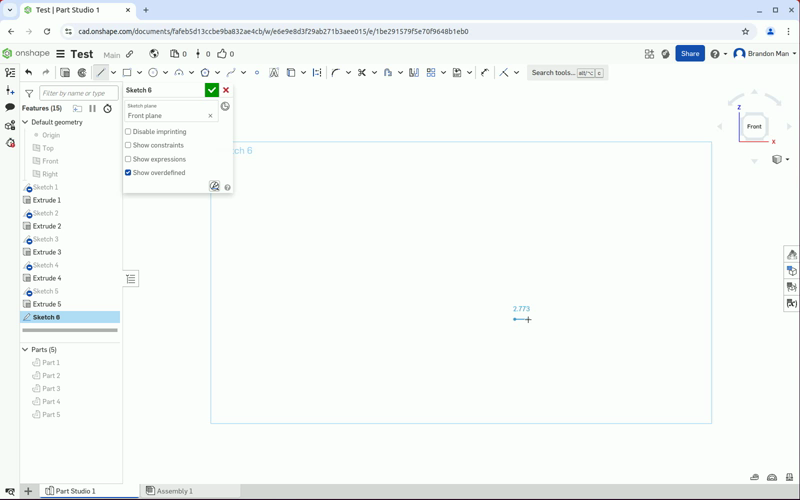
key_down(shift)
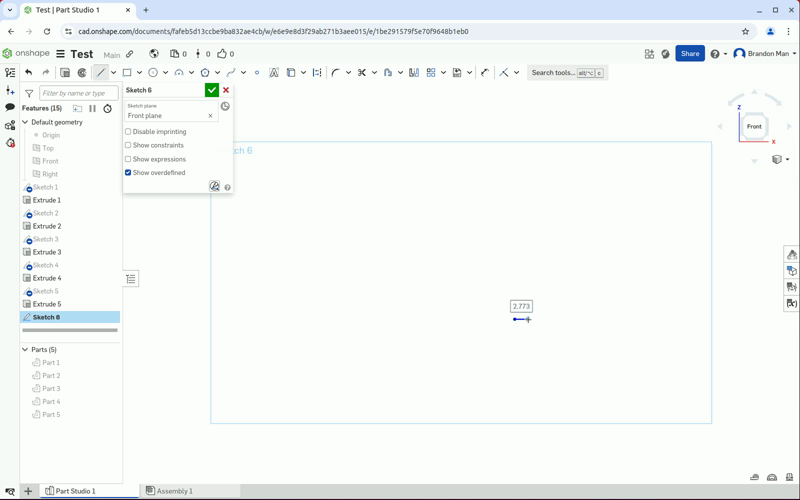
mouse_move(558, 319)
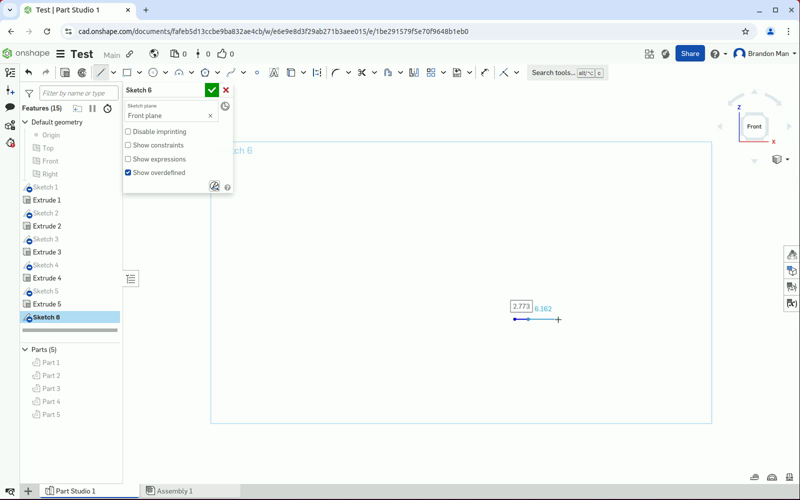
mouse_move(528, 309)
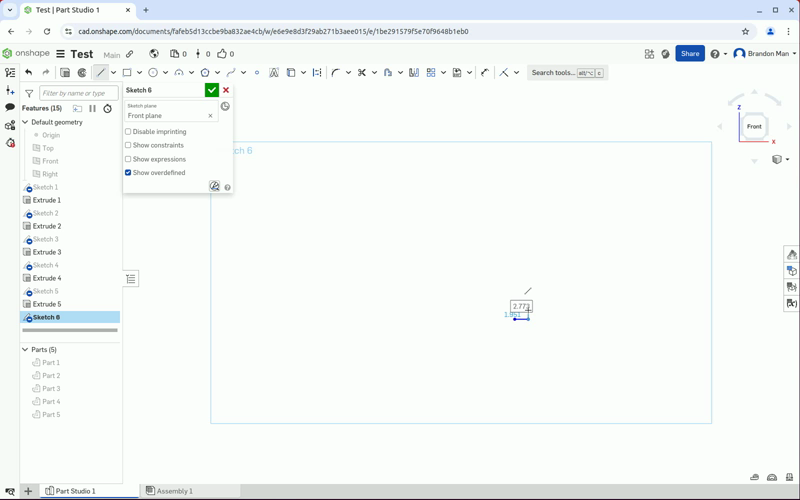
click(528, 309)
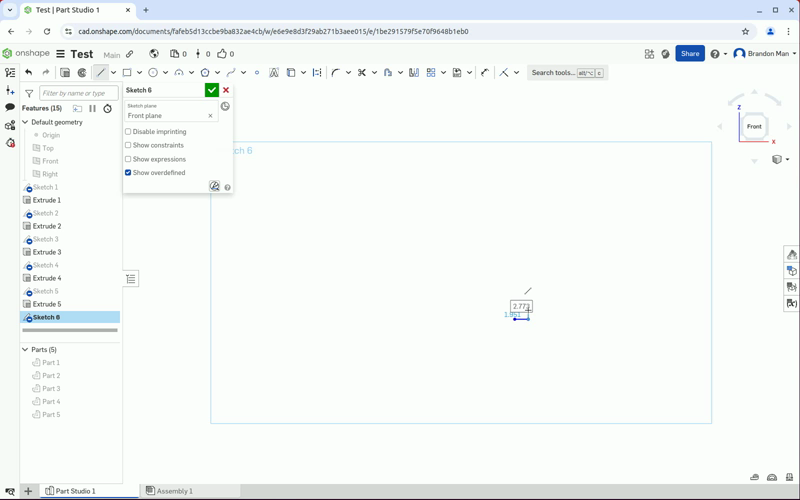
key_up(shift)
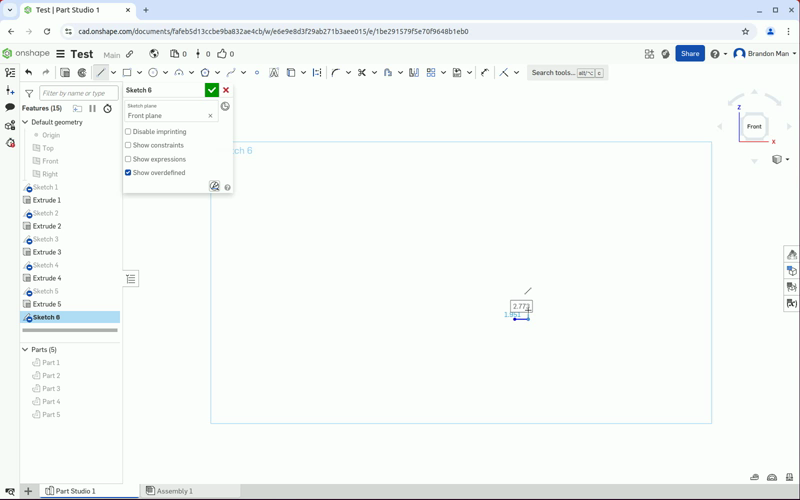
key_down(shift)
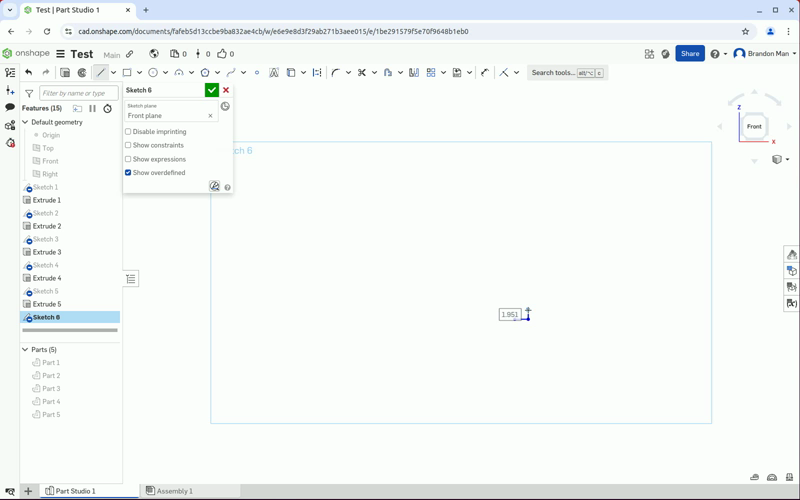
mouse_move(528, 249)
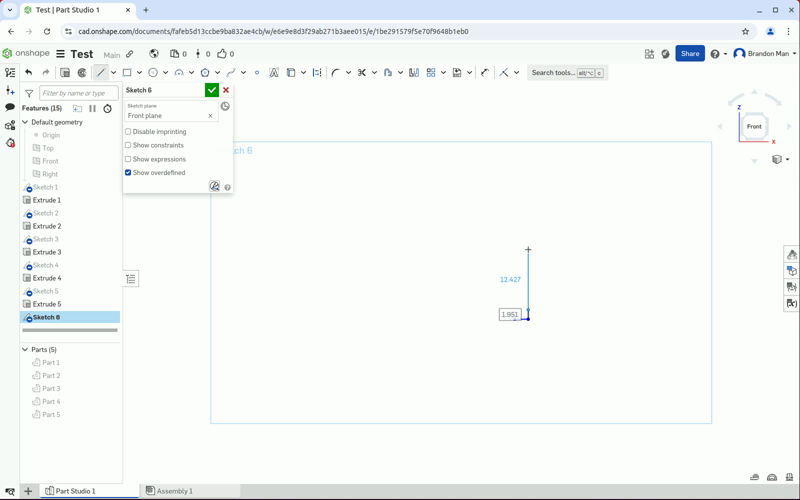
click(528, 249)
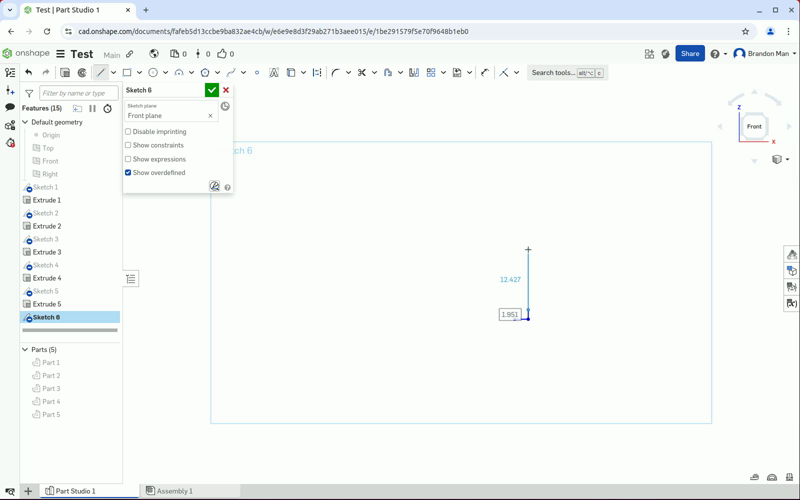
key_up(shift)
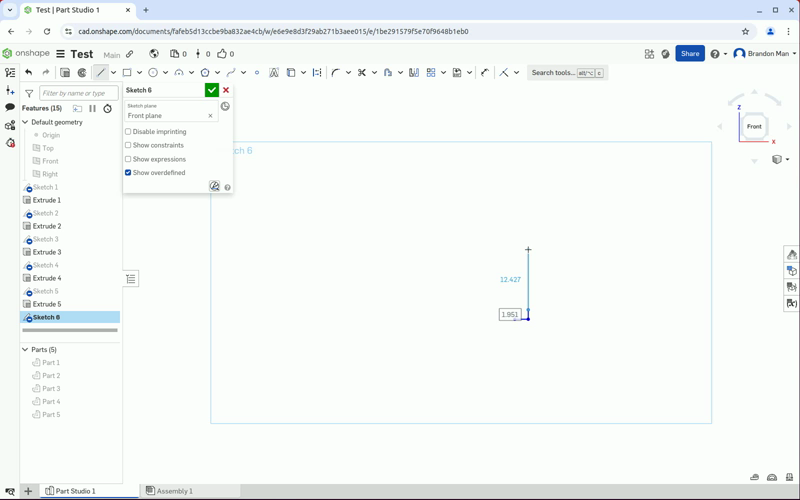
key_down(shift)
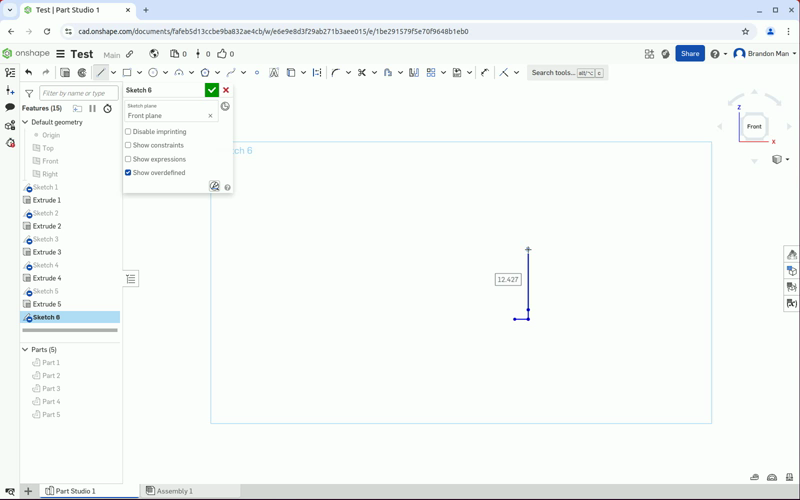
mouse_move(558, 249)
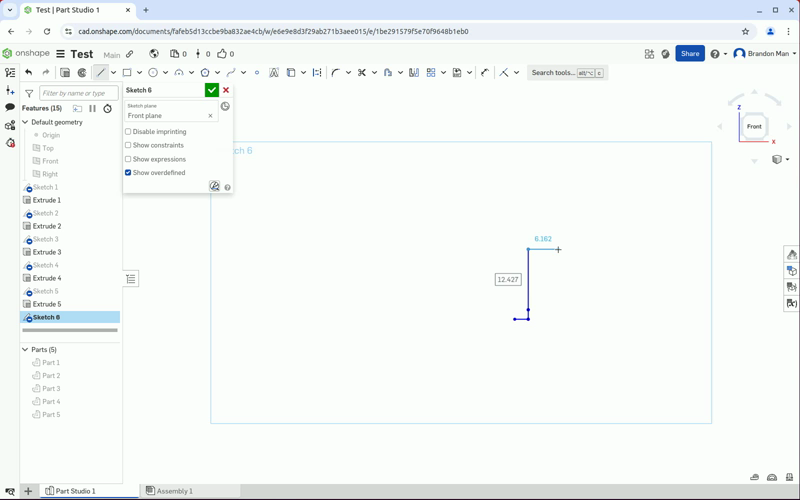
mouse_move(528, 239)
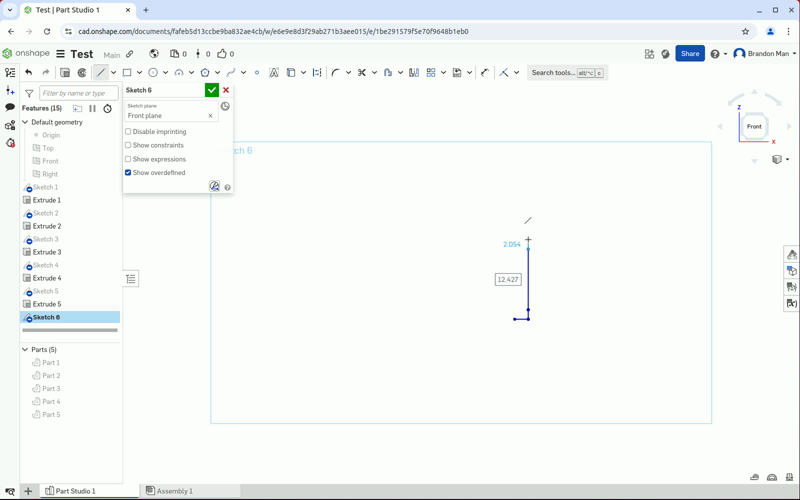
click(528, 239)
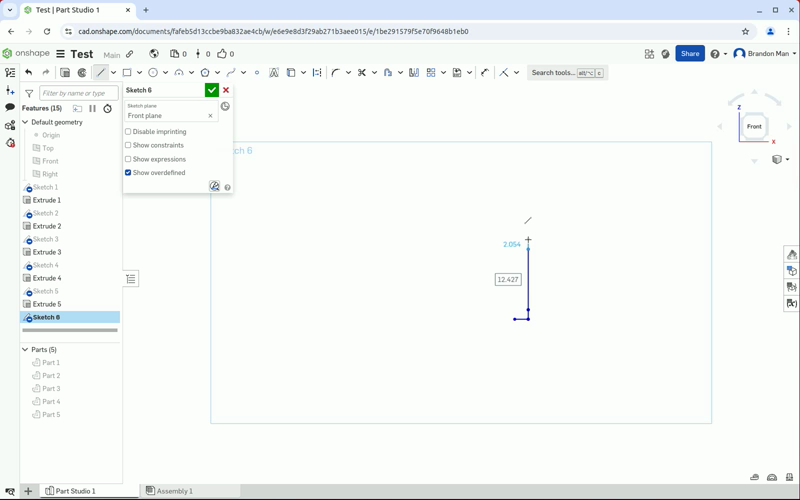
key_up(shift)
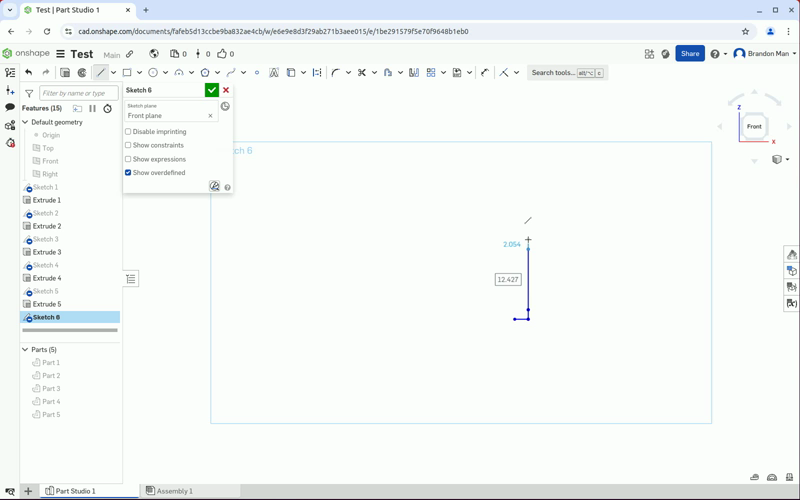
key_down(shift)
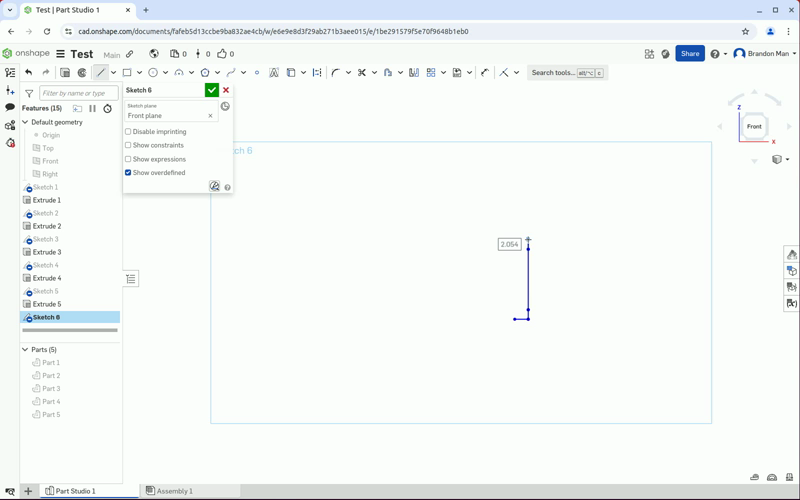
mouse_move(558, 239)
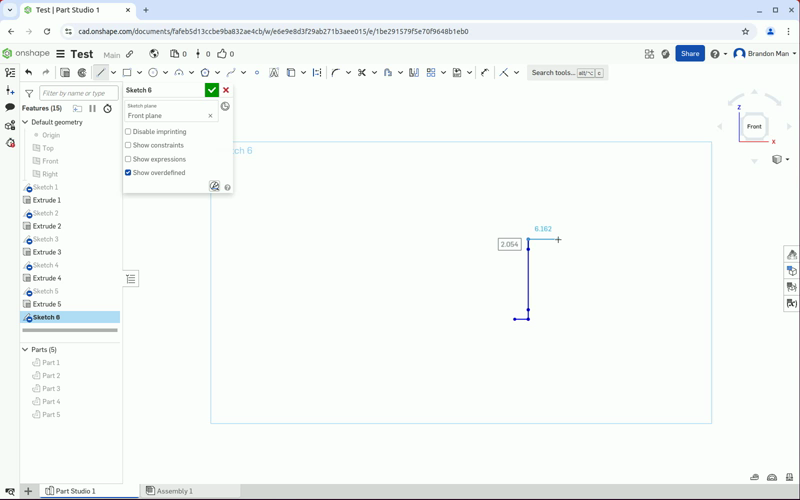
mouse_move(514, 239)
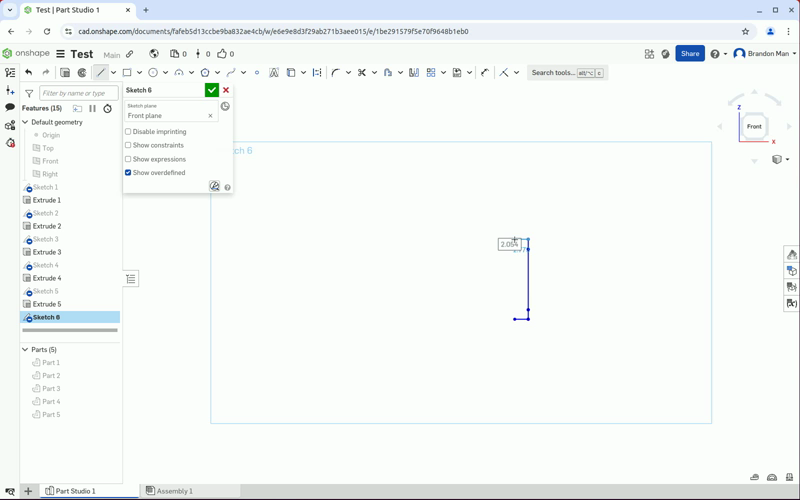
click(514, 239)
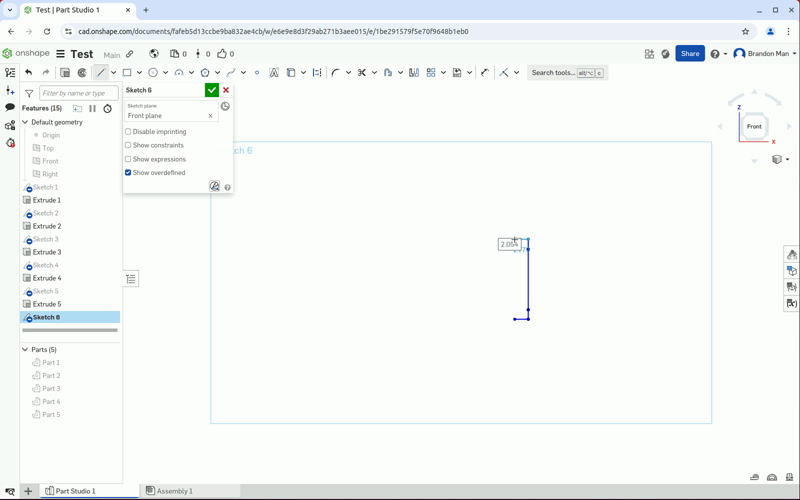
key_up(shift)
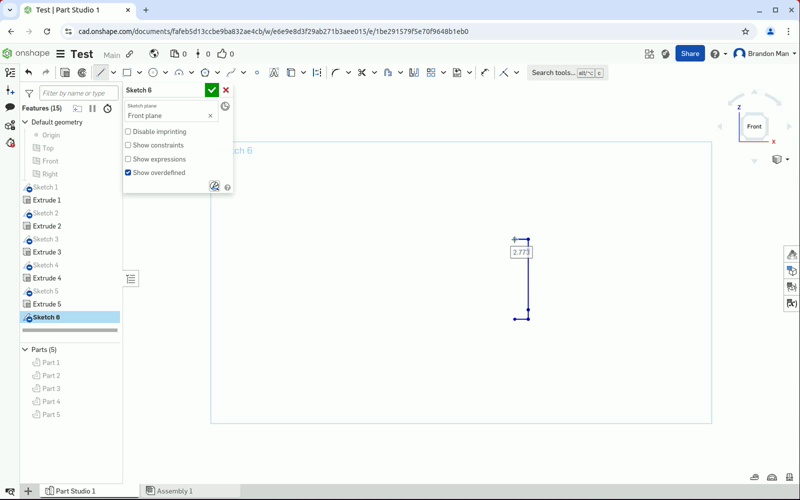
key_down(shift)
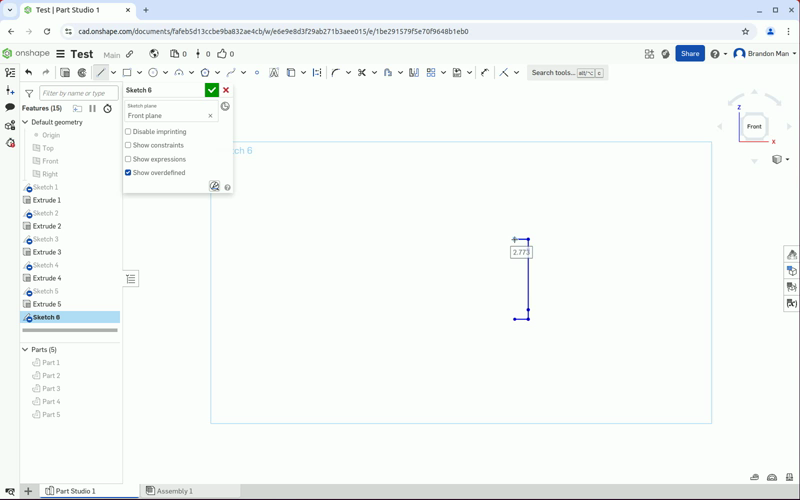
mouse_move(514, 319)
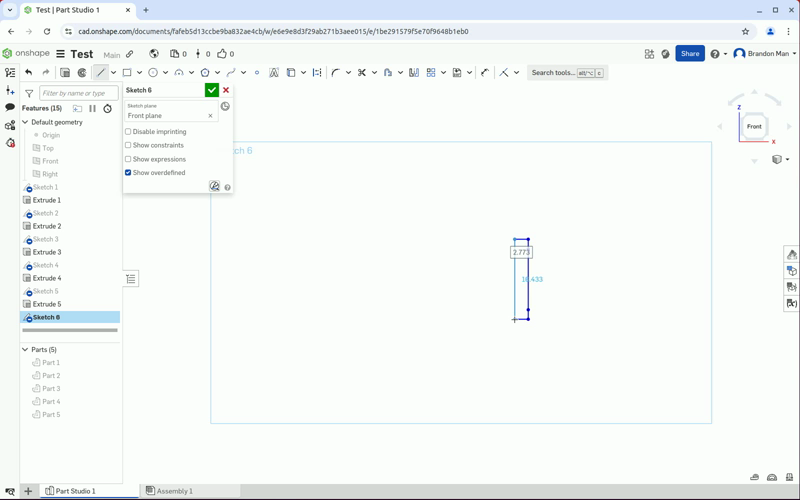
key_up(shift)
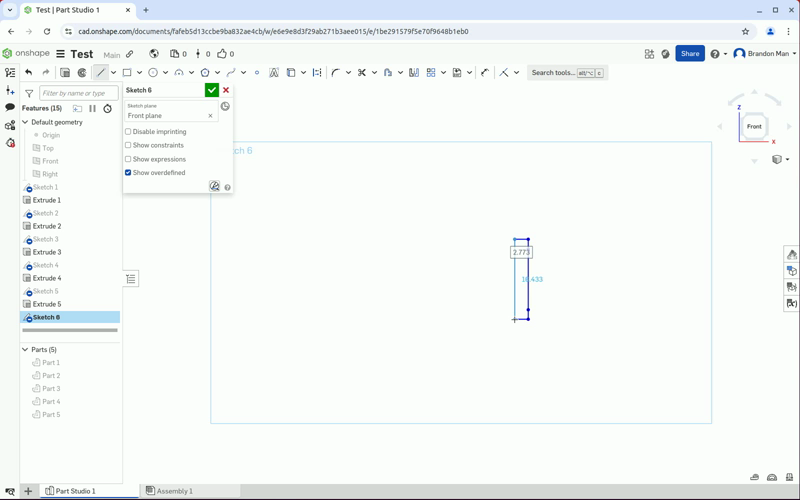
click(514, 319)
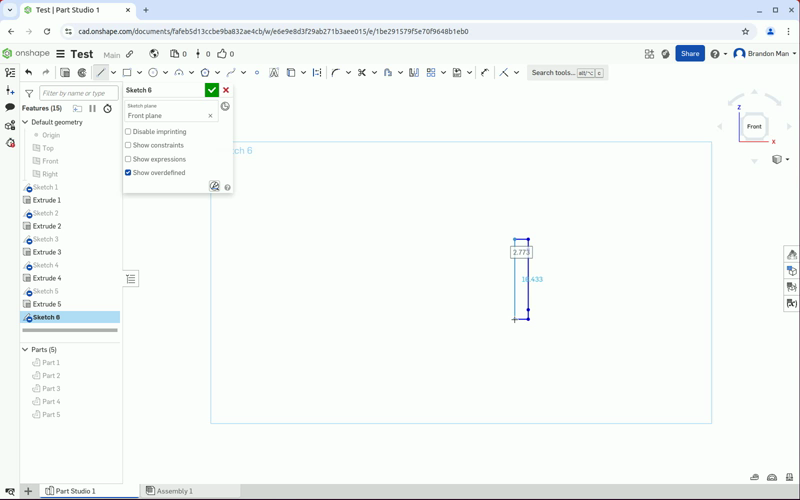
key(esc)
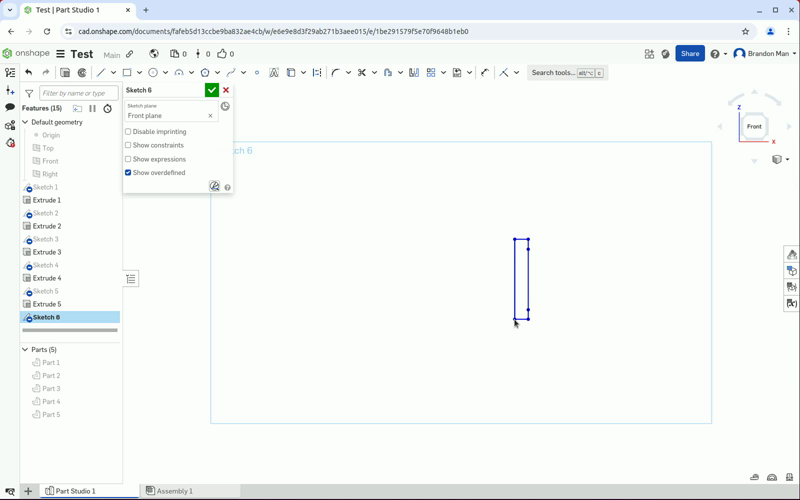
mouse_move(516, 279)
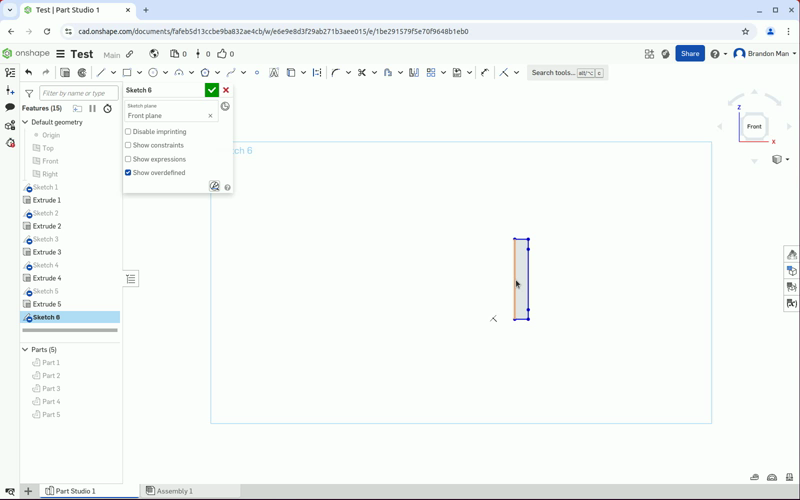
scroll(6)
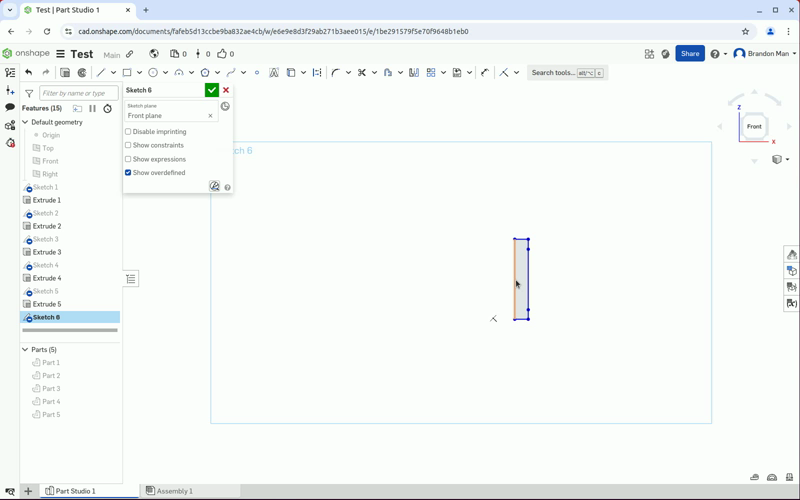
scroll(6)
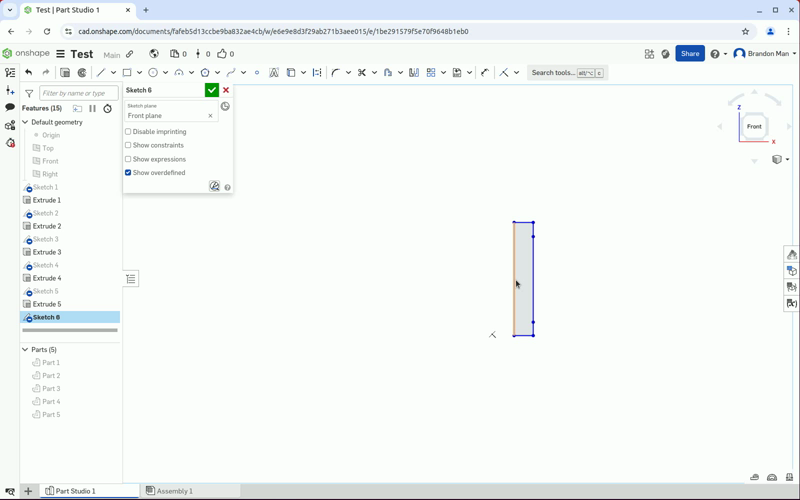
scroll(6)
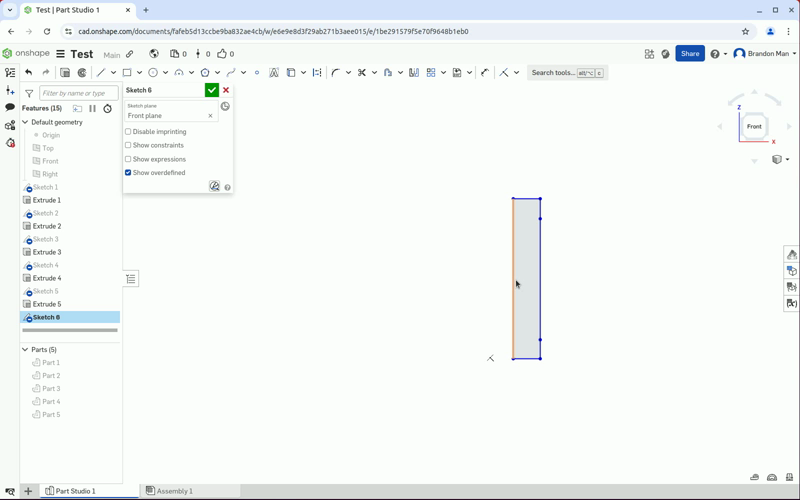
scroll(6)
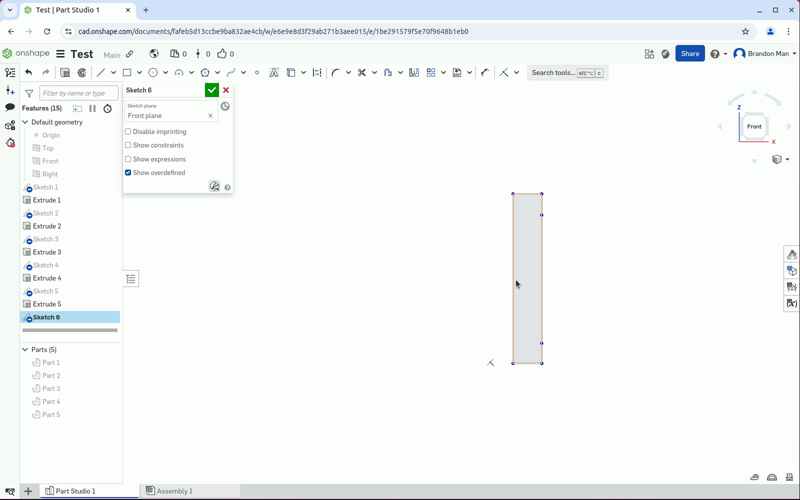
scroll(6)
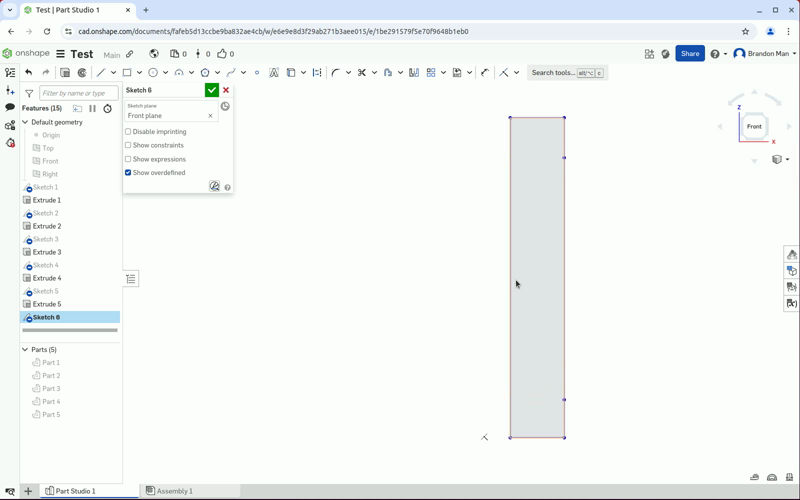
scroll(6)
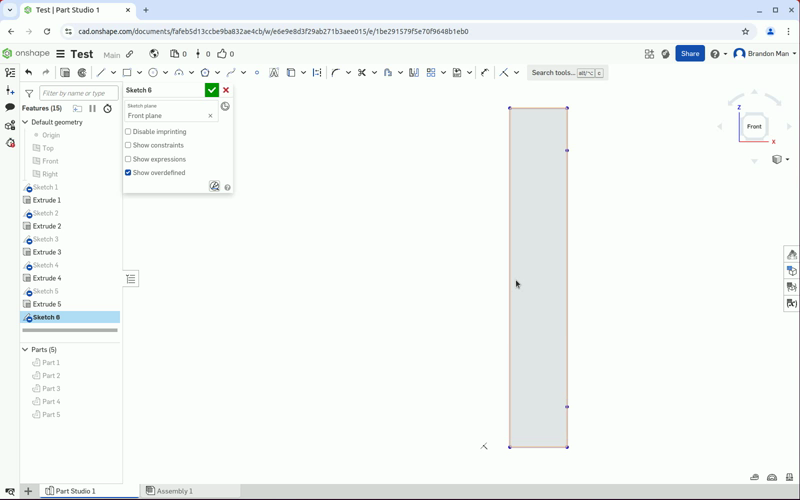
scroll(6)
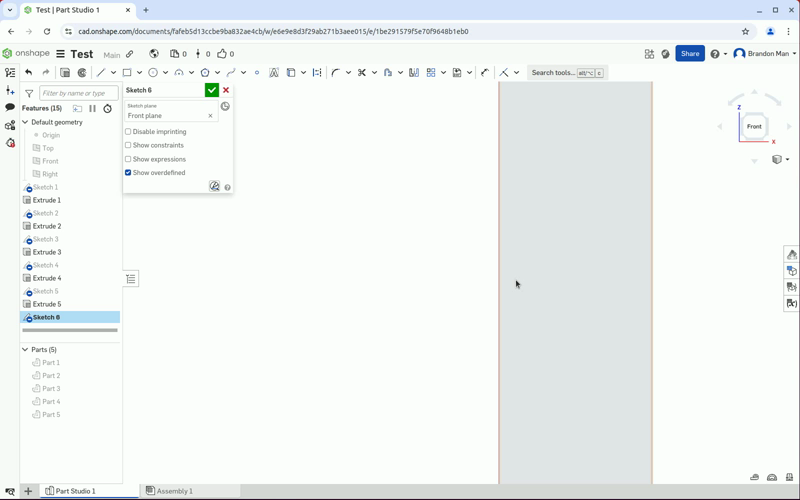
click(516, 279)
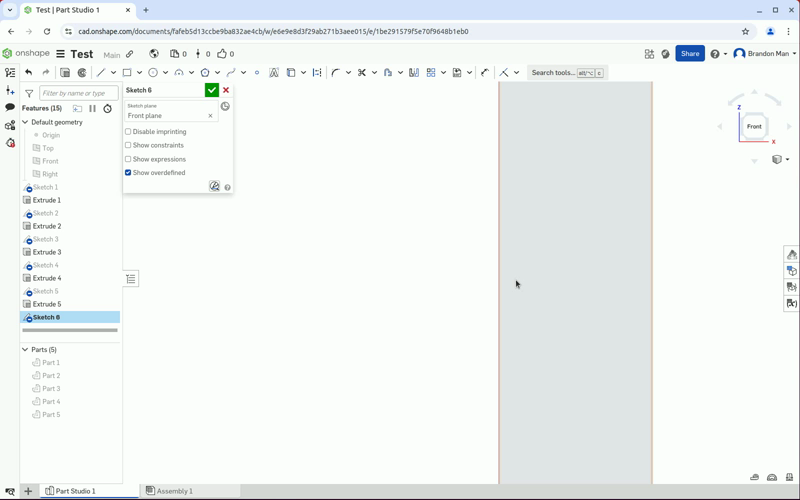
scroll(-6)
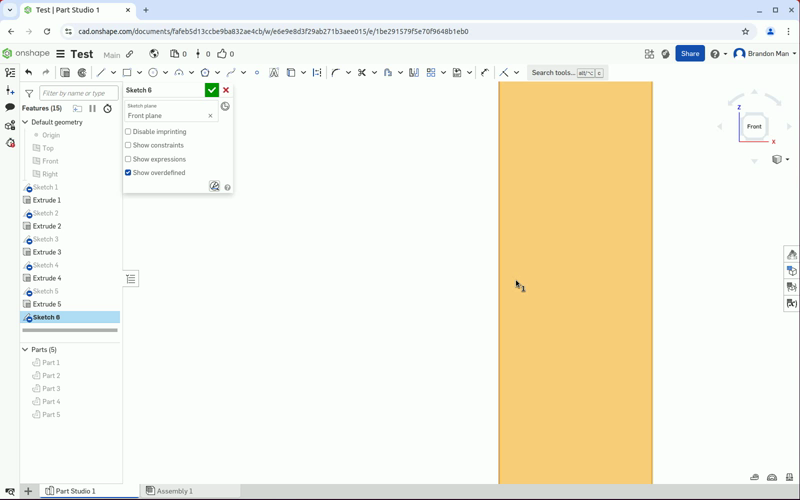
scroll(-6)
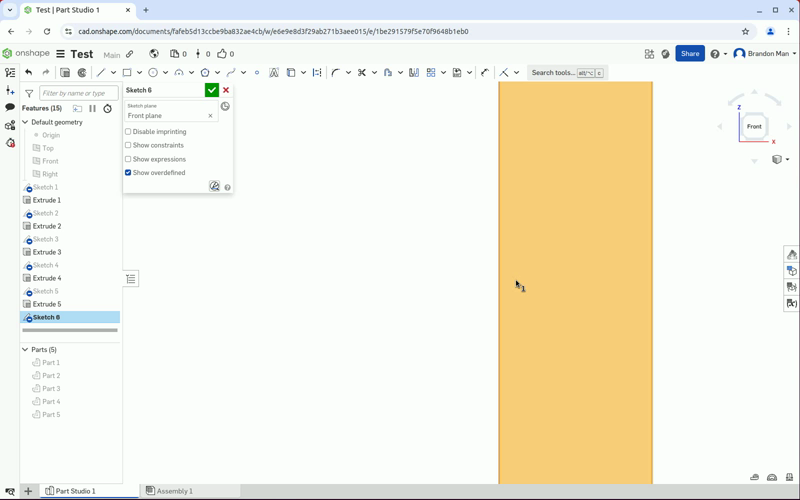
scroll(-6)
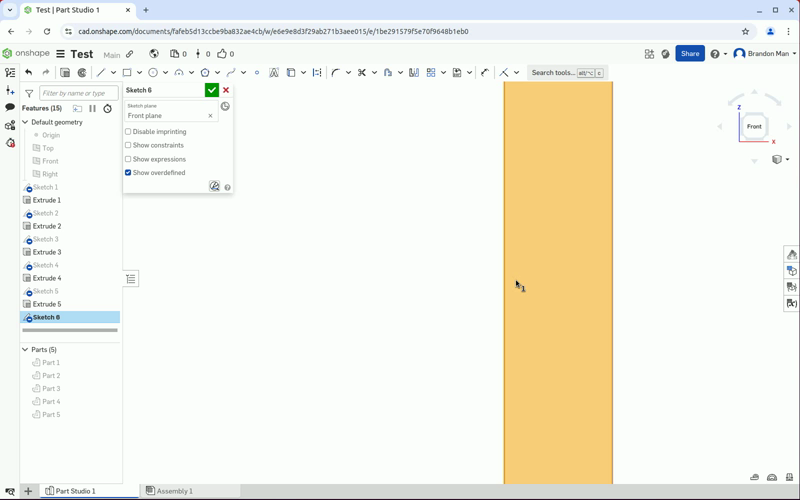
scroll(-6)
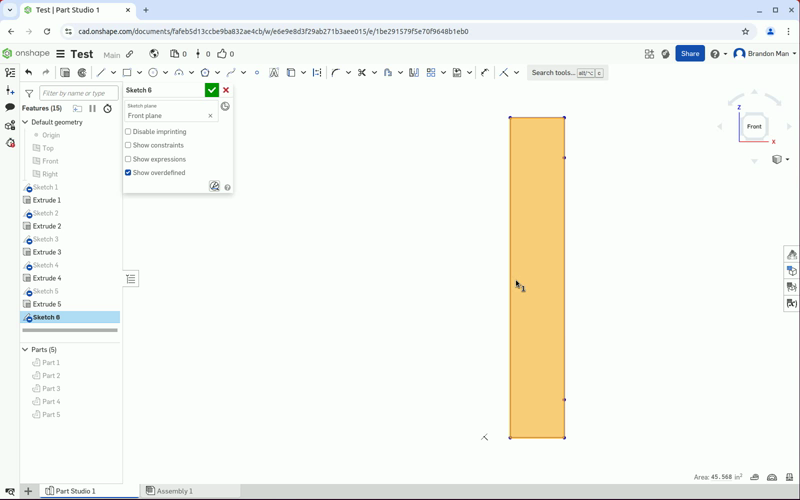
scroll(-6)
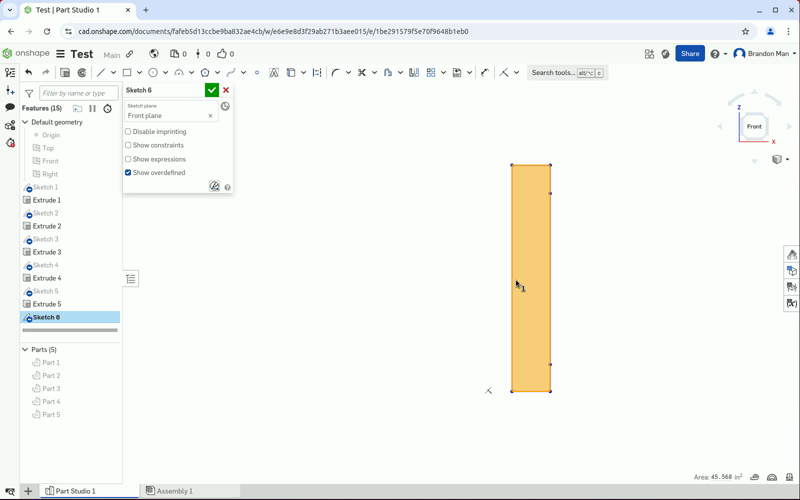
scroll(-6)
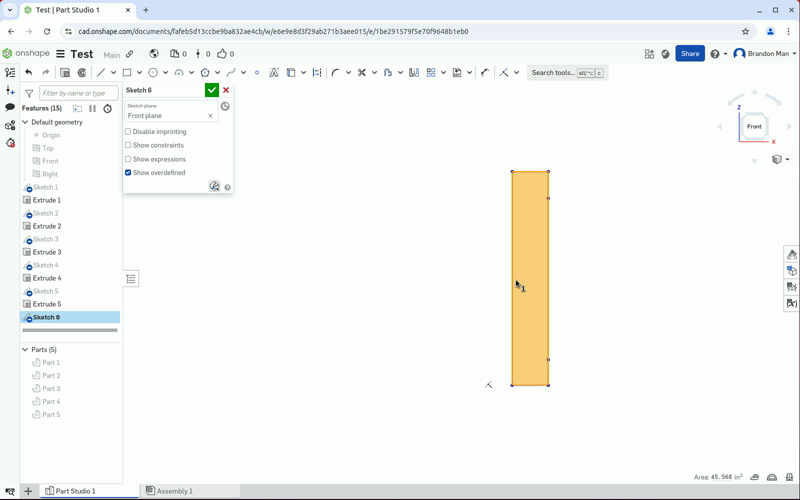
scroll(-6)
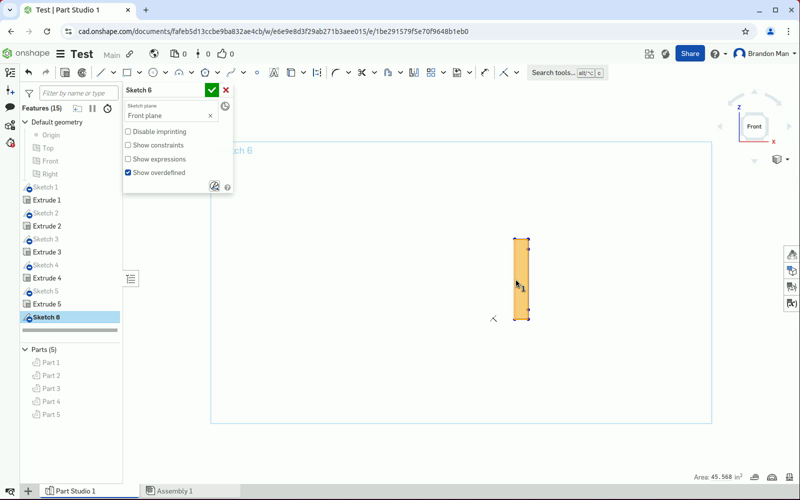
mouse_move(73, 352)
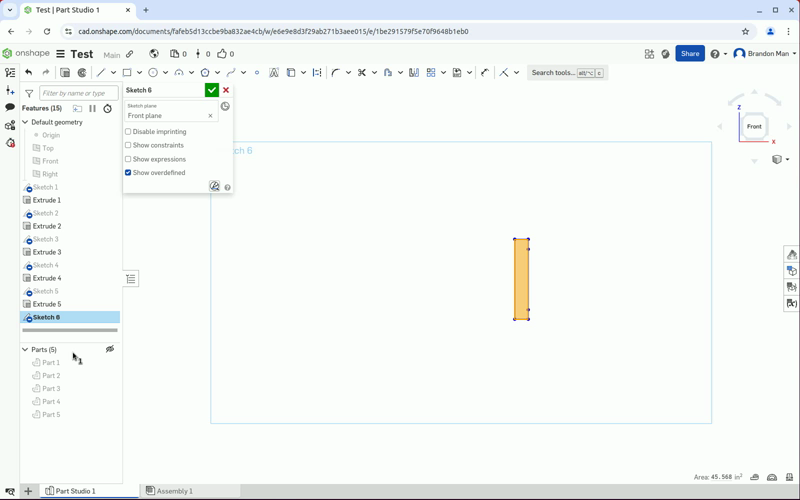
key(shift+y)
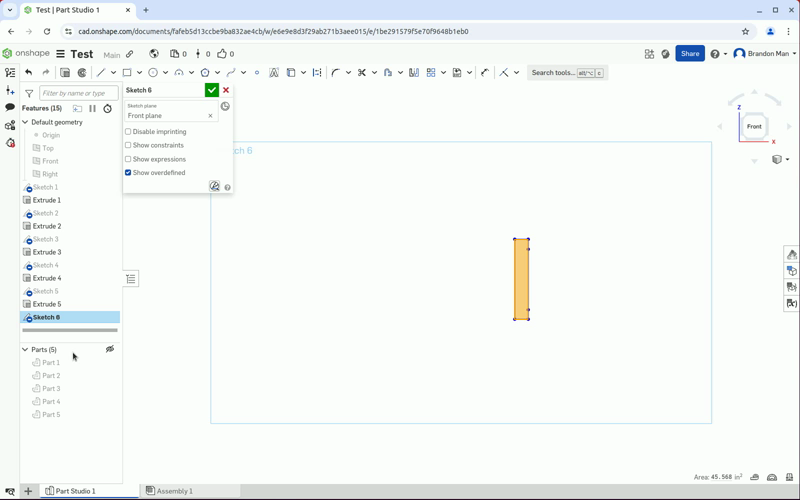
key(shift+e)
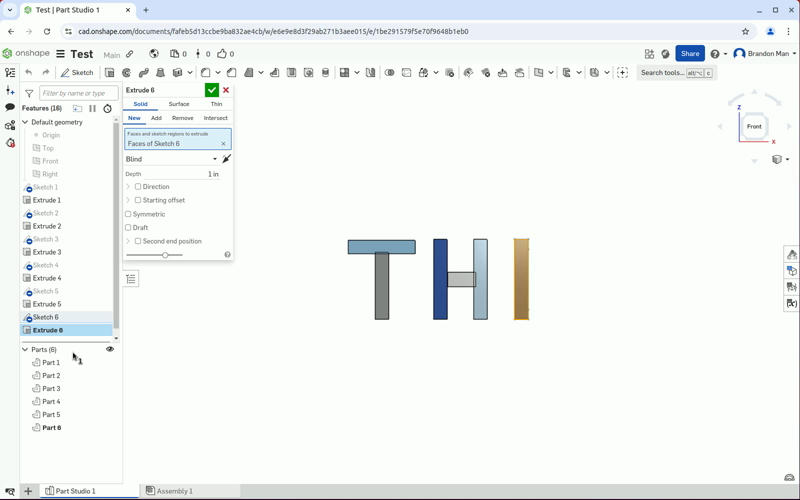
mouse_move(143, 106)
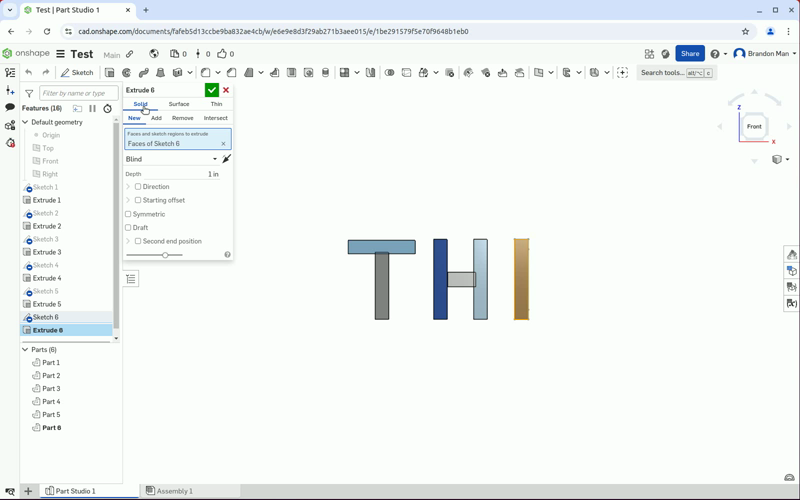
click(143, 106)
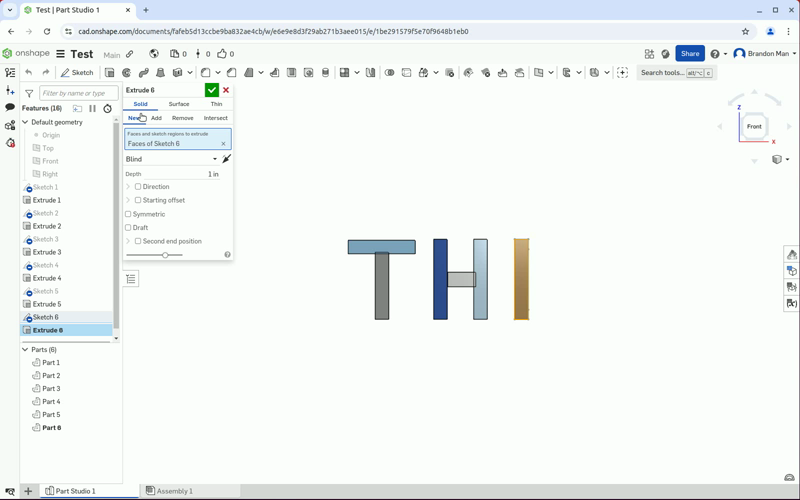
mouse_move(137, 120)
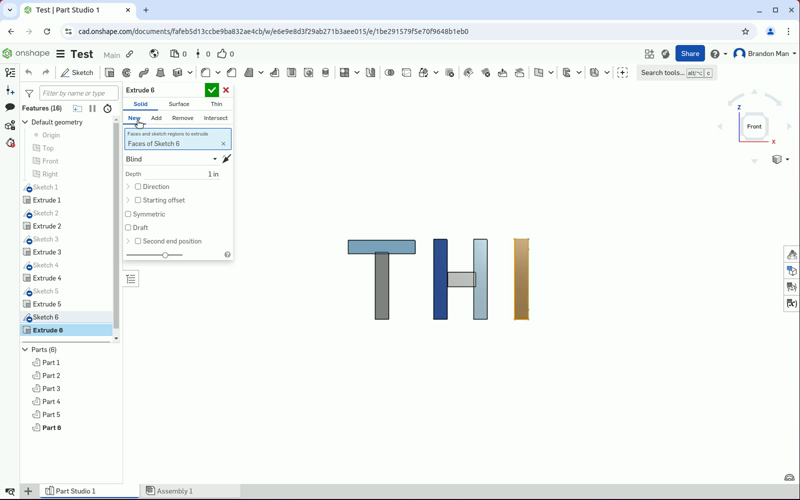
click(137, 120)
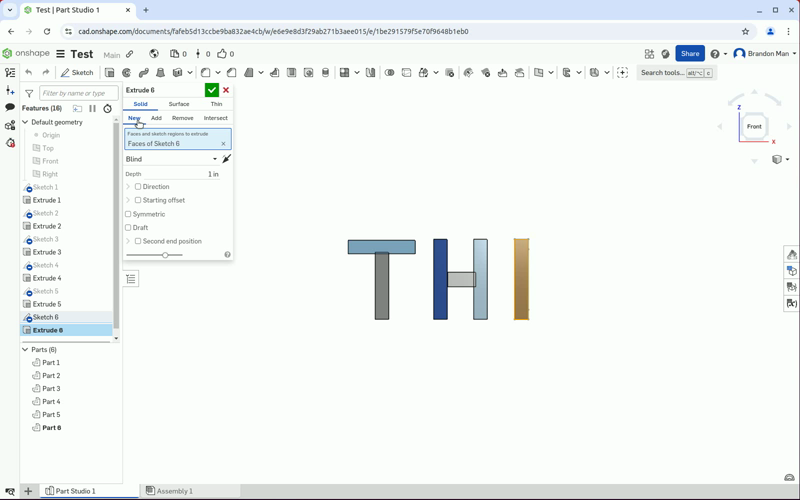
key(tab, 4)
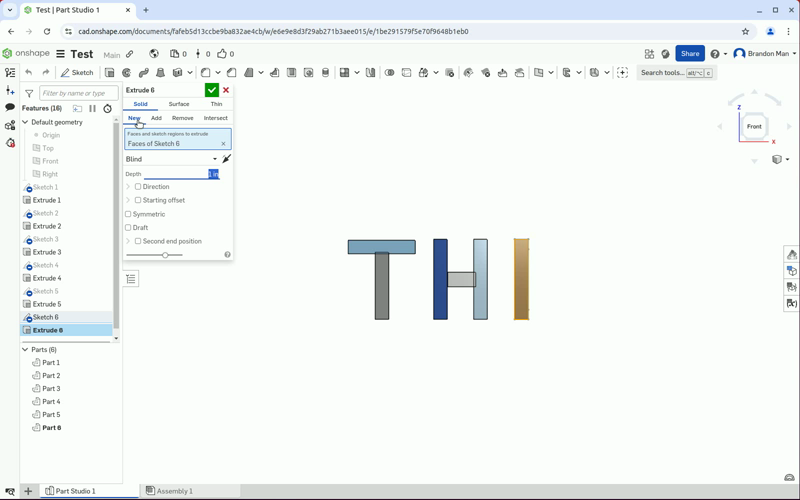
text(2.648)
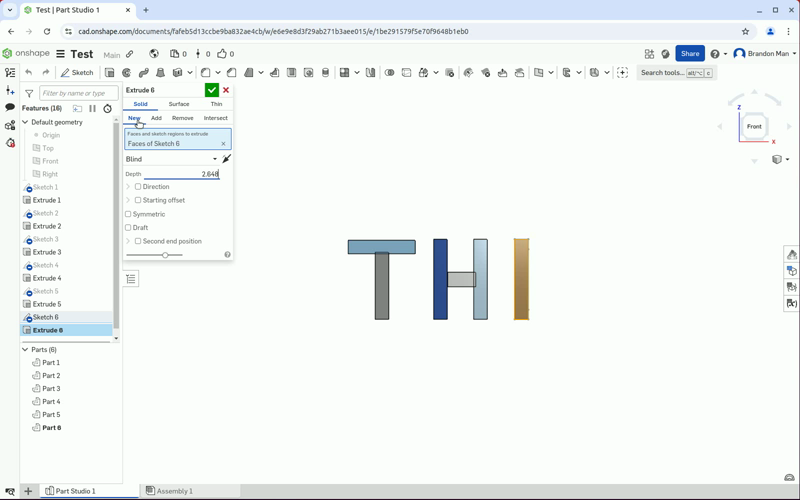
key(enter)
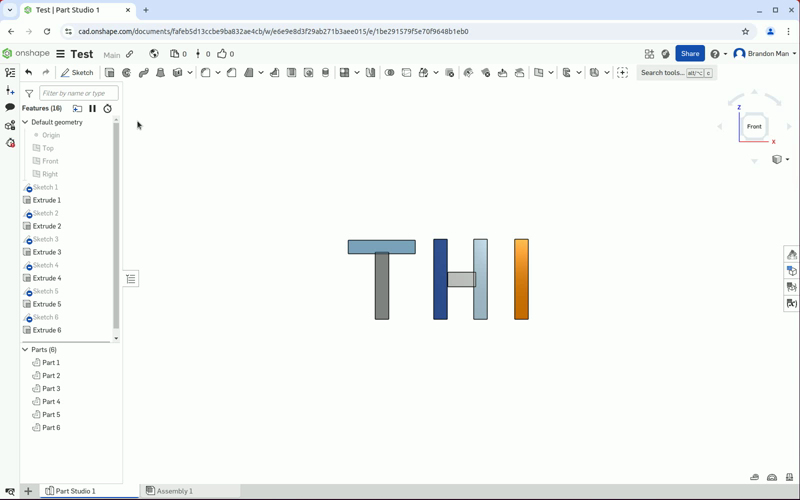
key(shift+h)
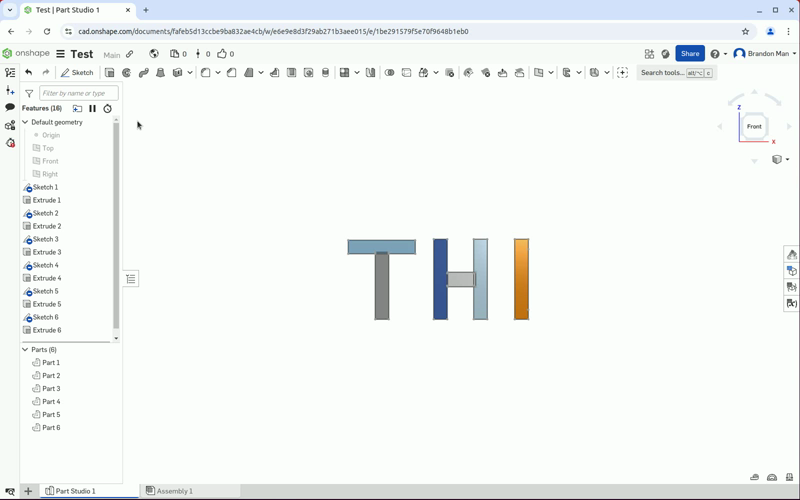
key(shift+h)
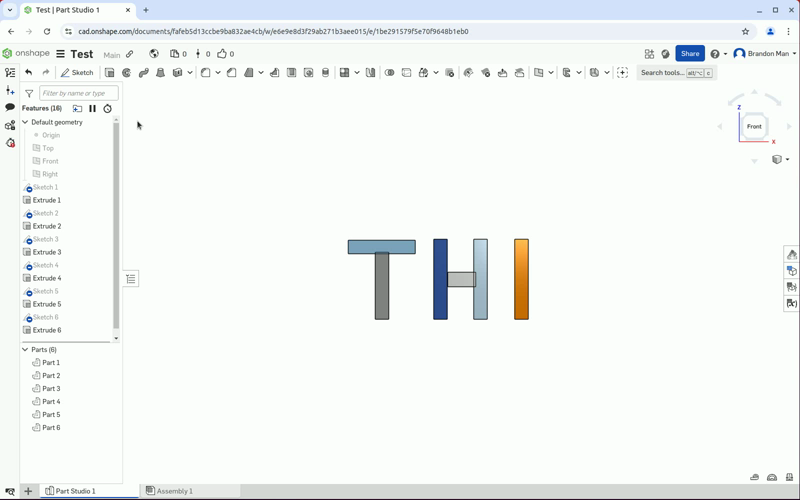
mouse_move(69, 189)
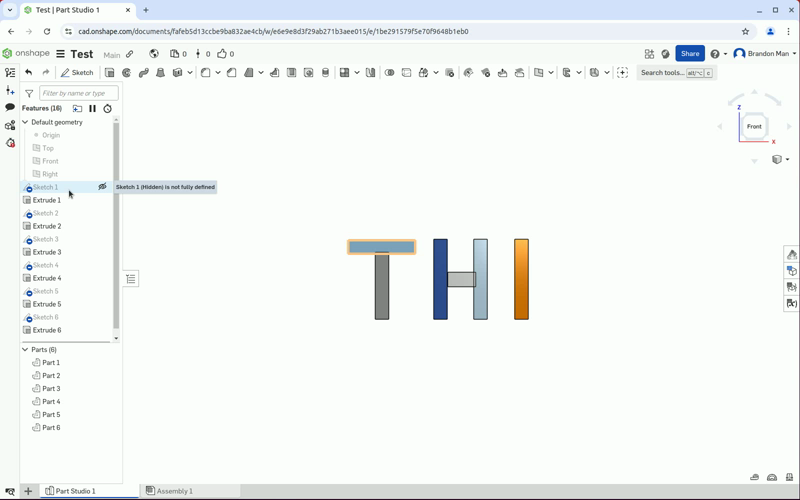
click(69, 189)
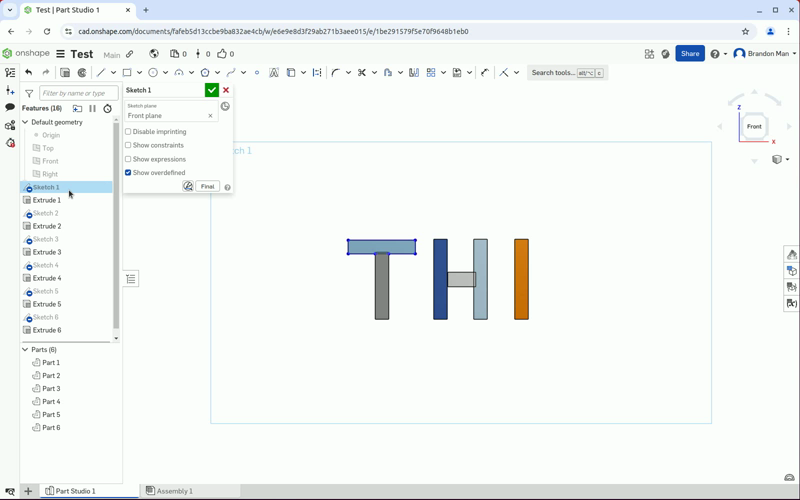
mouse_move(229, 92)
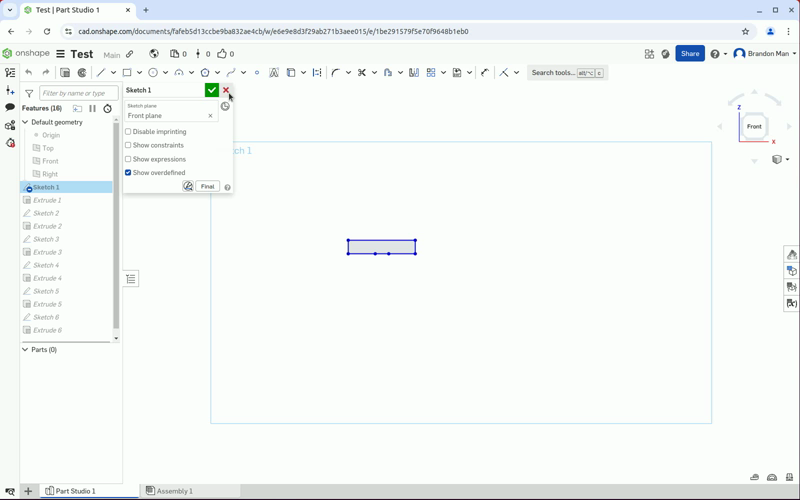
click(229, 92)
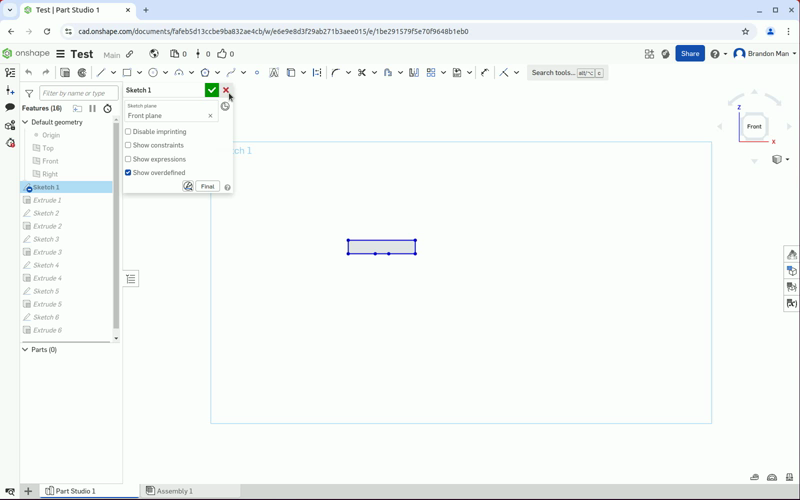
key(shift+s)
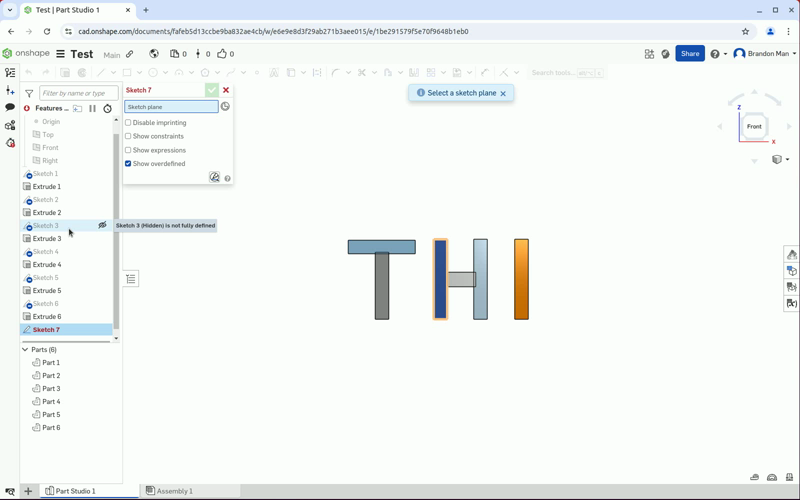
scroll(3)
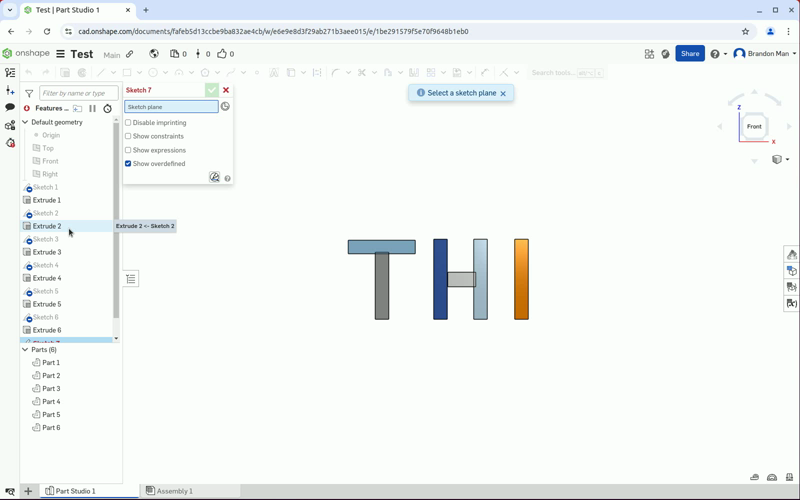
mouse_move(69, 163)
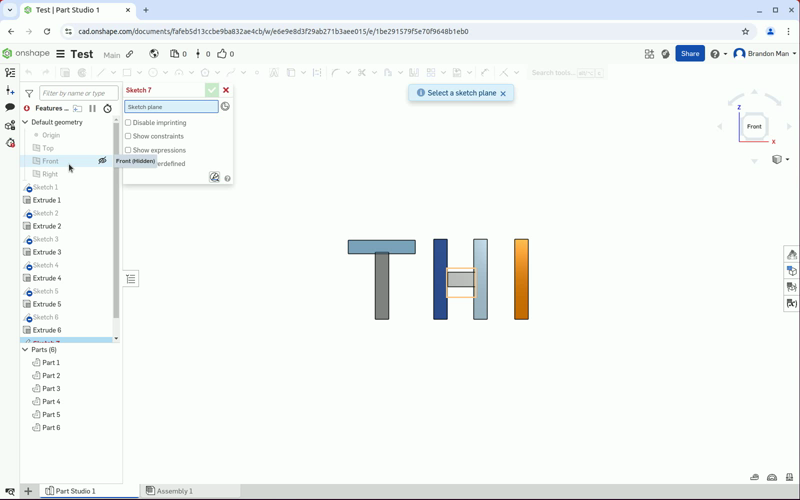
click(69, 163)
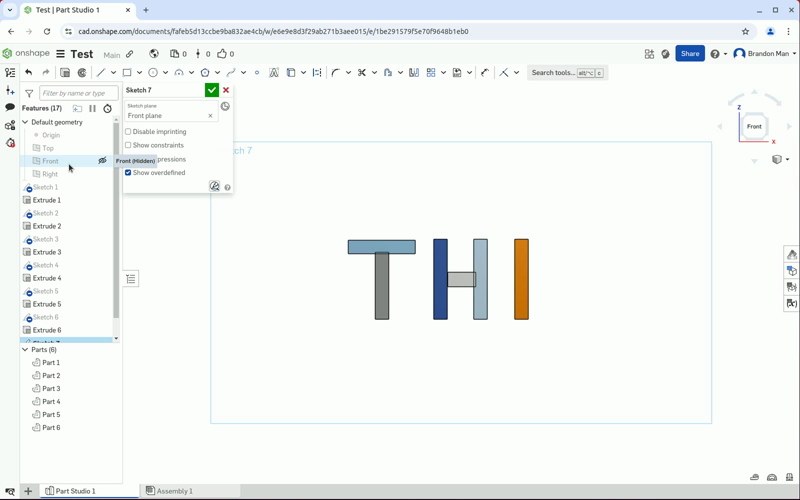
mouse_move(73, 352)
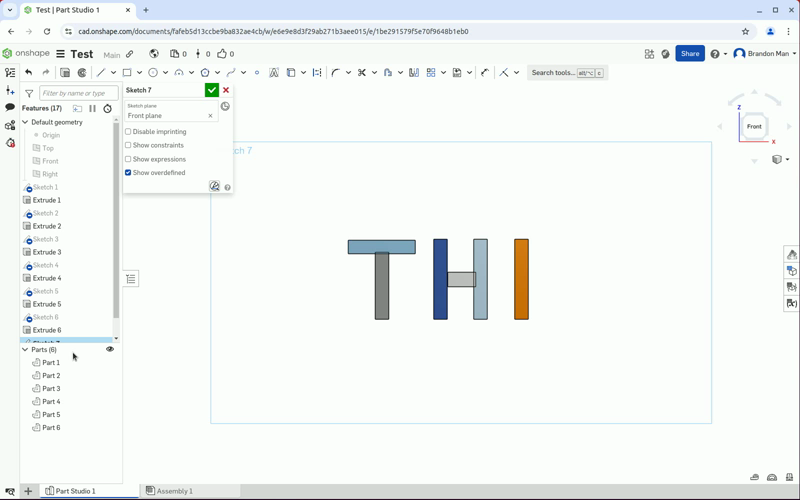
key(y)
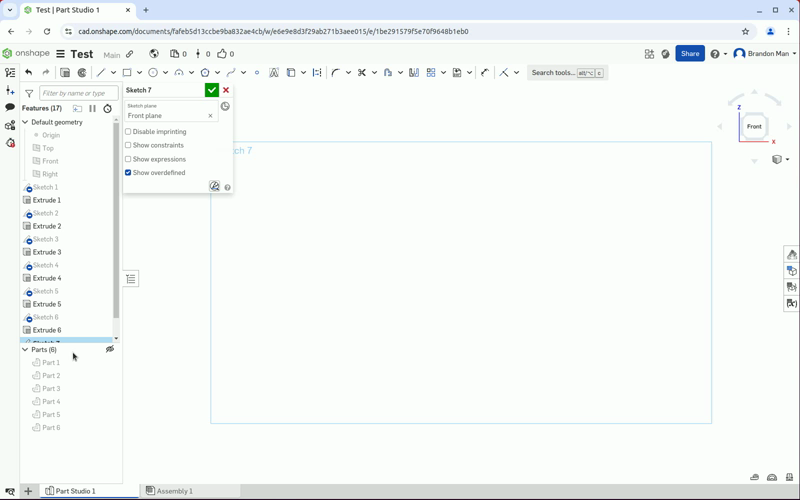
key(a)
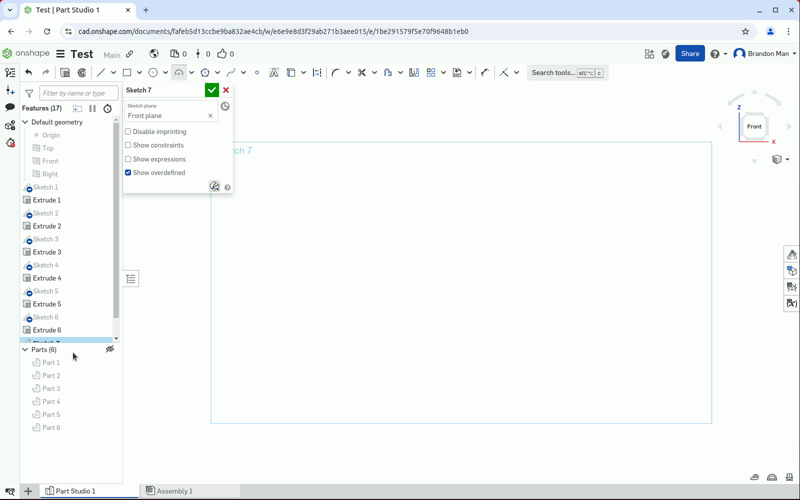
key_down(shift)
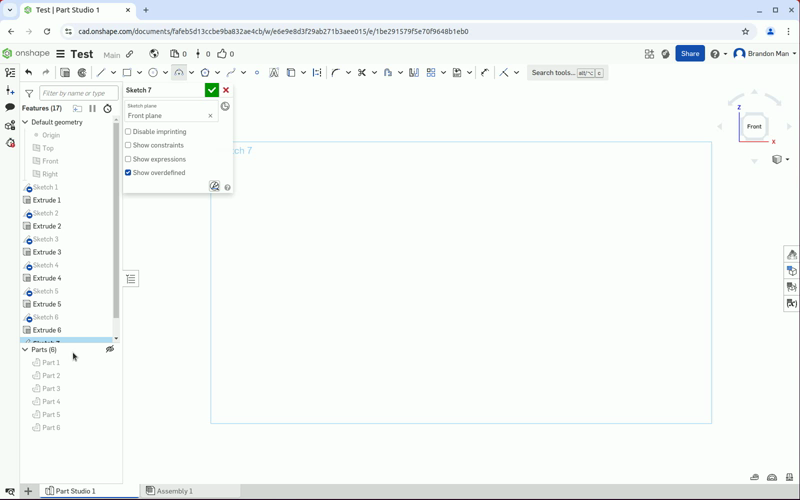
mouse_move(528, 319)
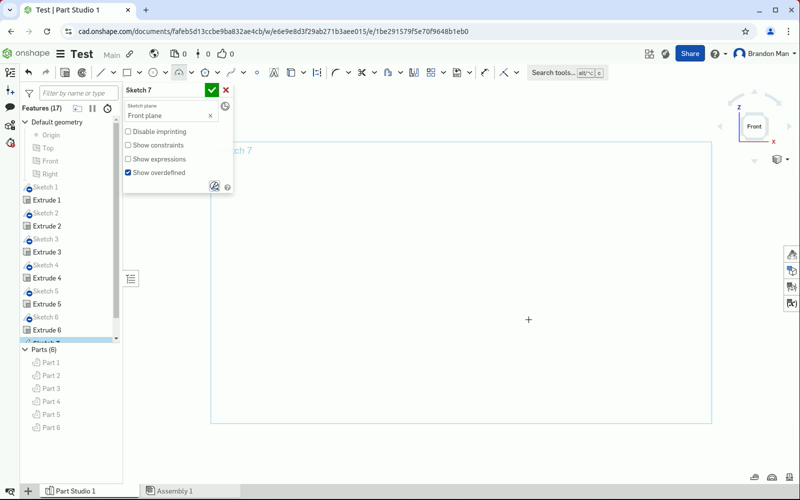
click(528, 319)
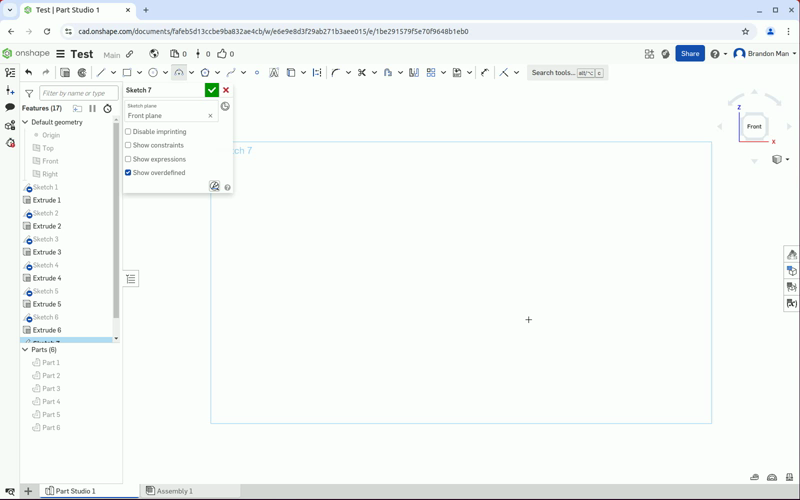
key_up(shift)
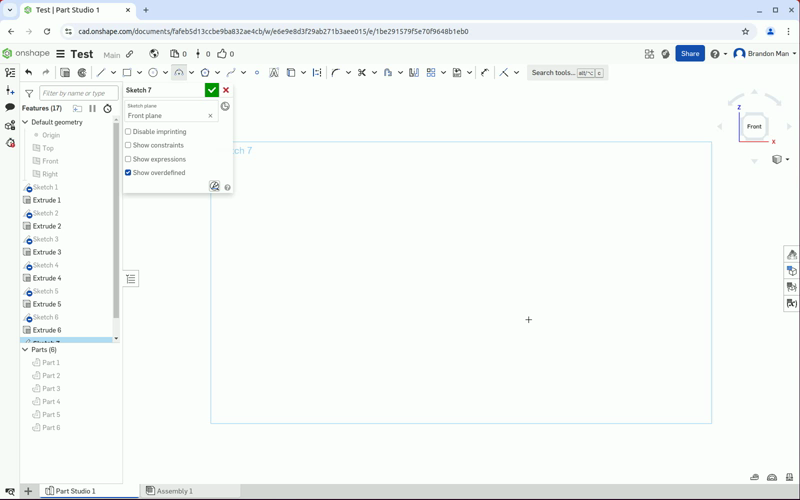
key_down(shift)
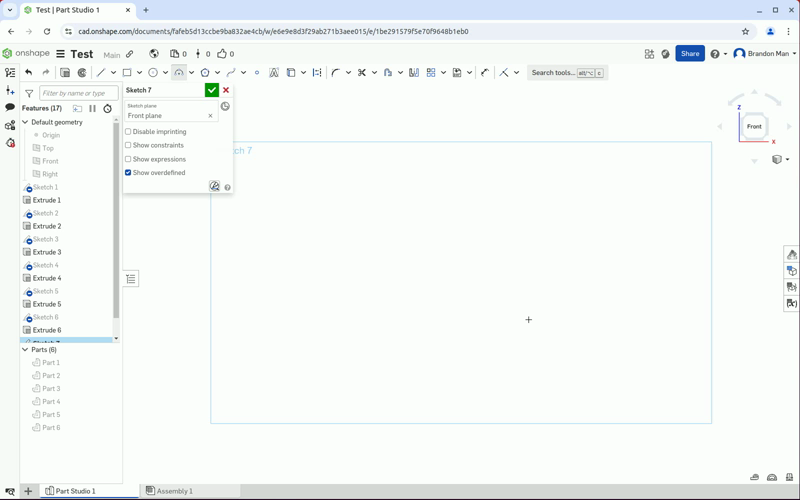
mouse_move(528, 239)
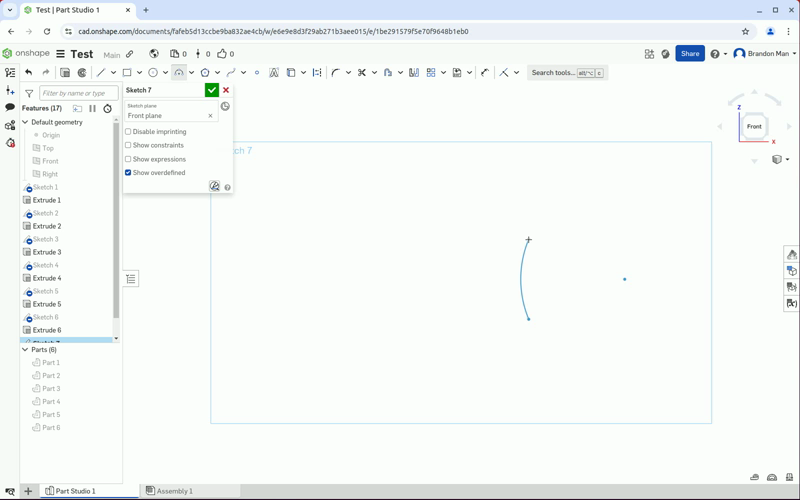
click(528, 239)
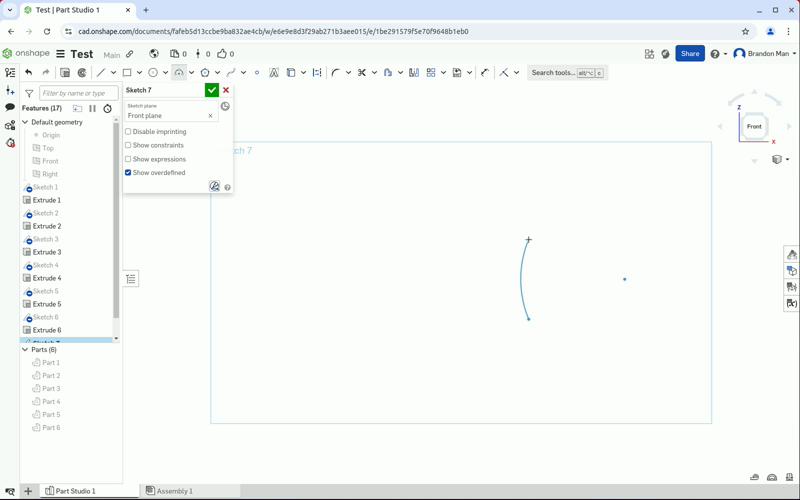
mouse_move(568, 279)
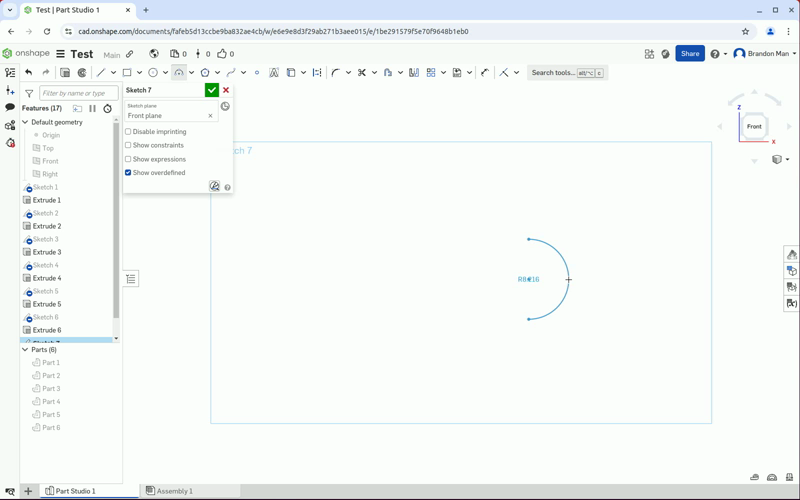
click(568, 279)
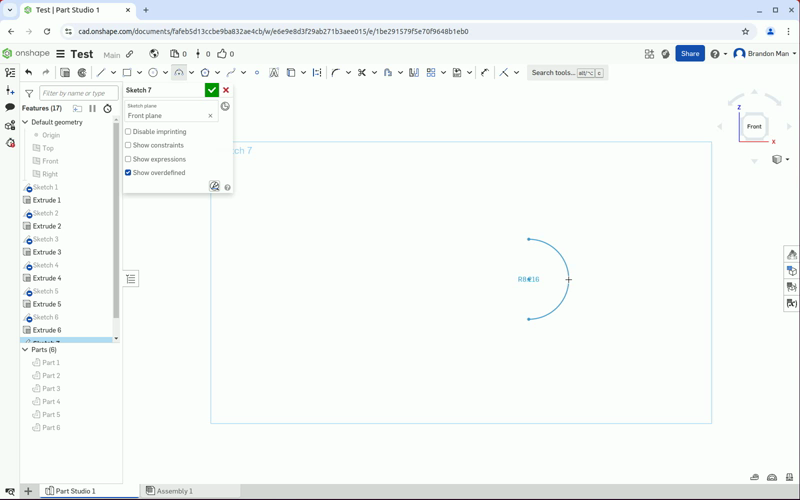
key_up(shift)
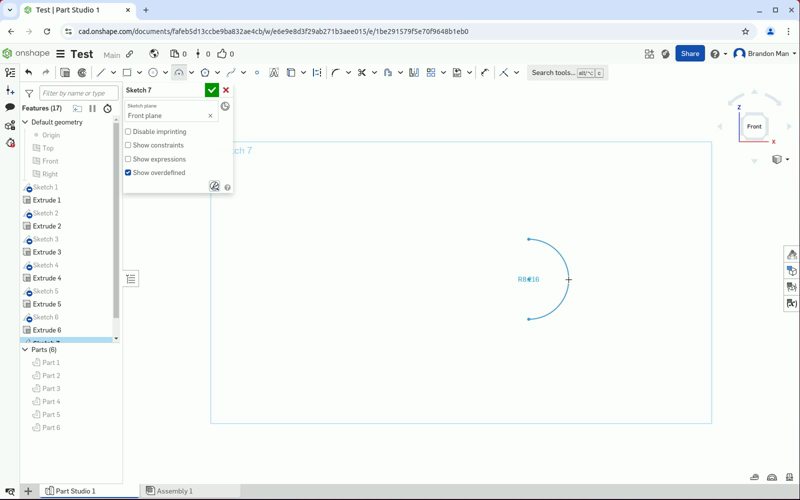
key(esc)
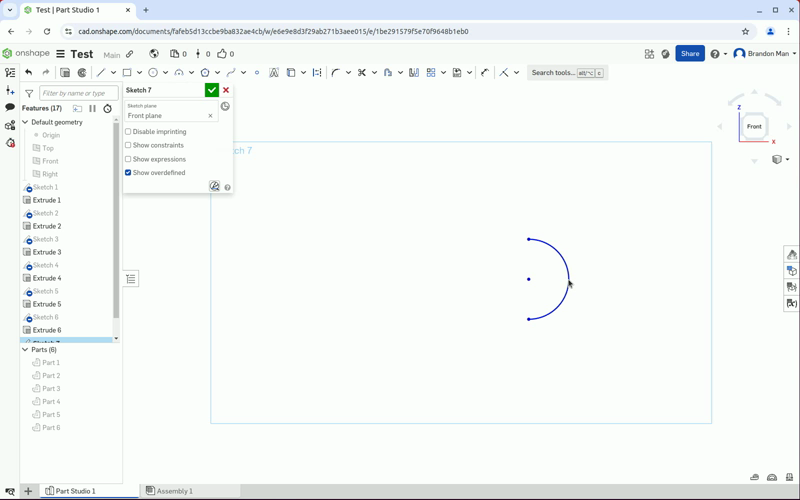
key(l)
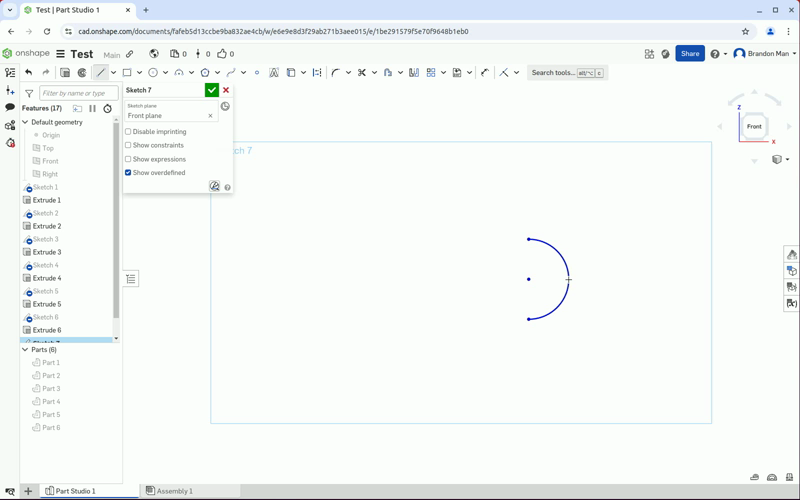
mouse_move(528, 239)
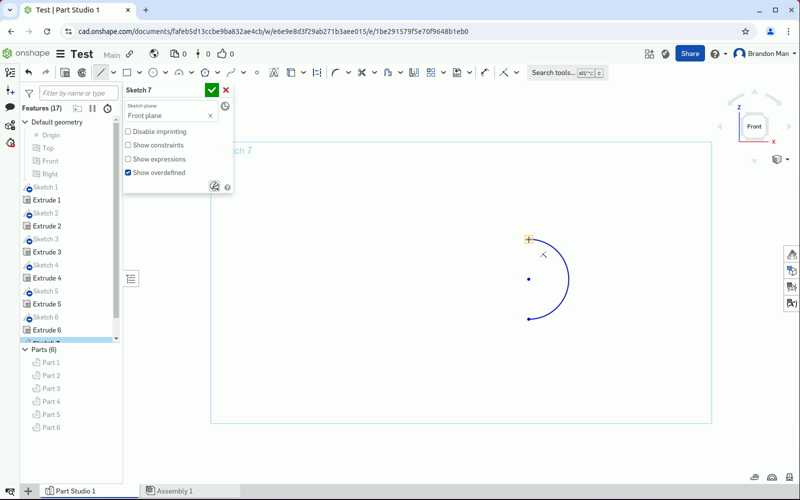
click(528, 239)
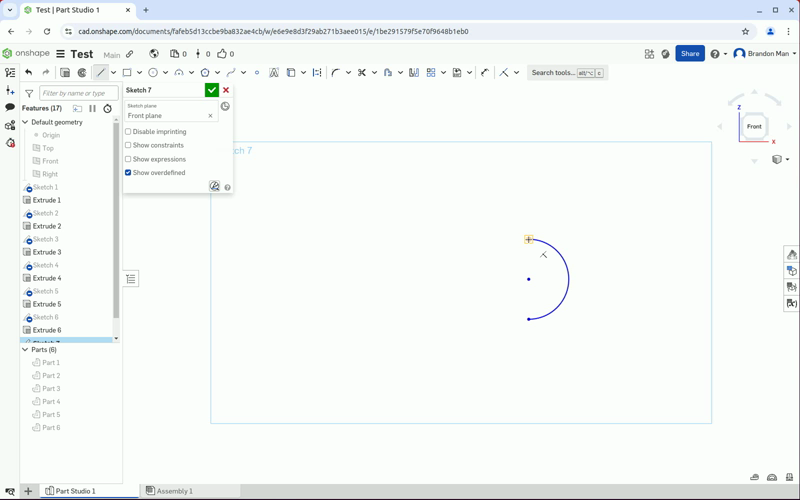
key_down(shift)
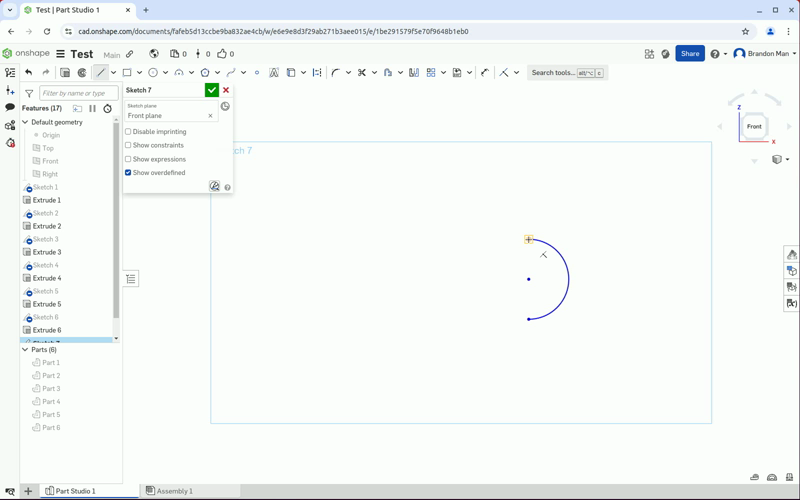
mouse_move(558, 239)
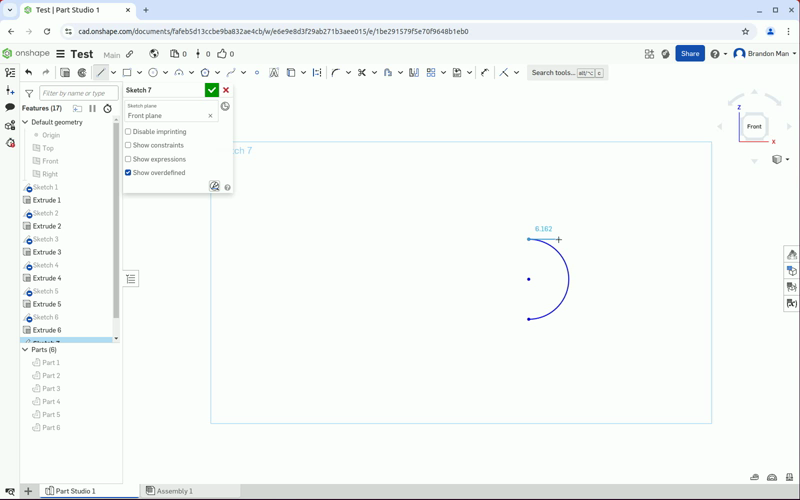
mouse_move(528, 249)
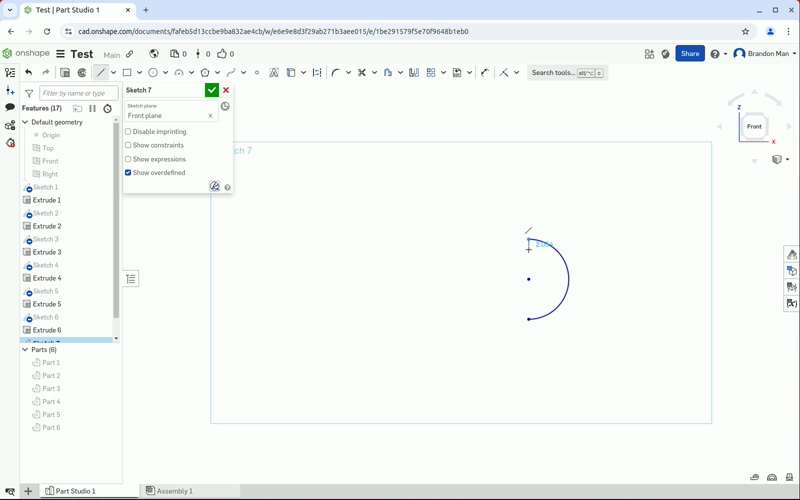
click(528, 249)
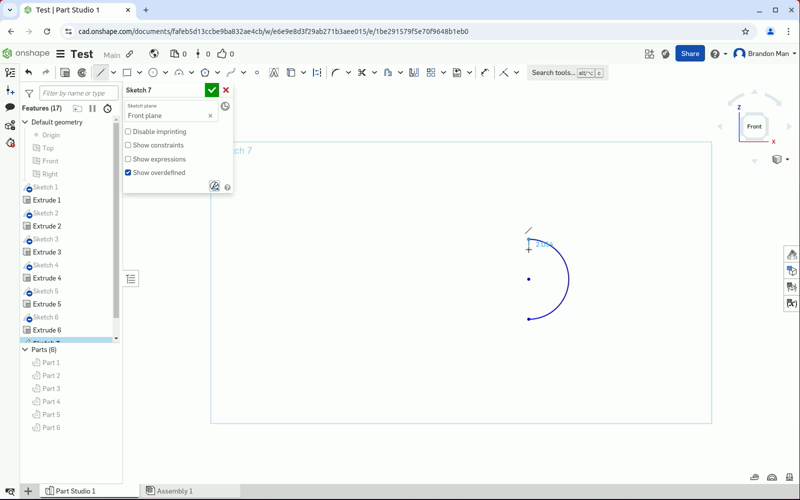
key_up(shift)
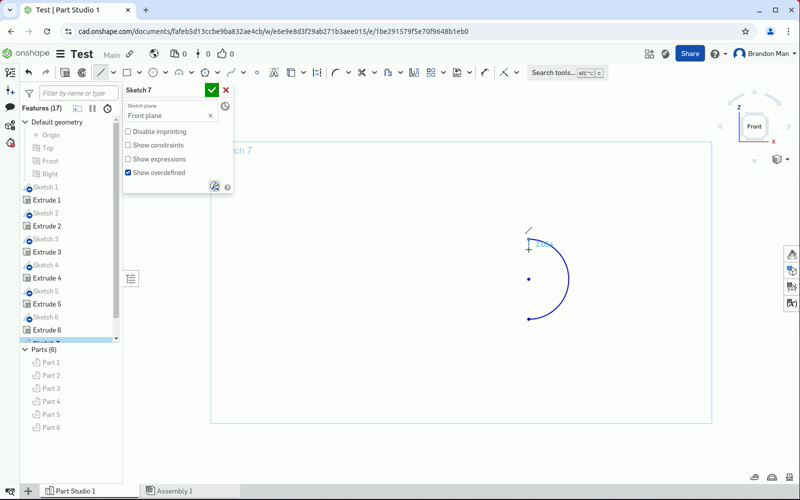
key(esc)
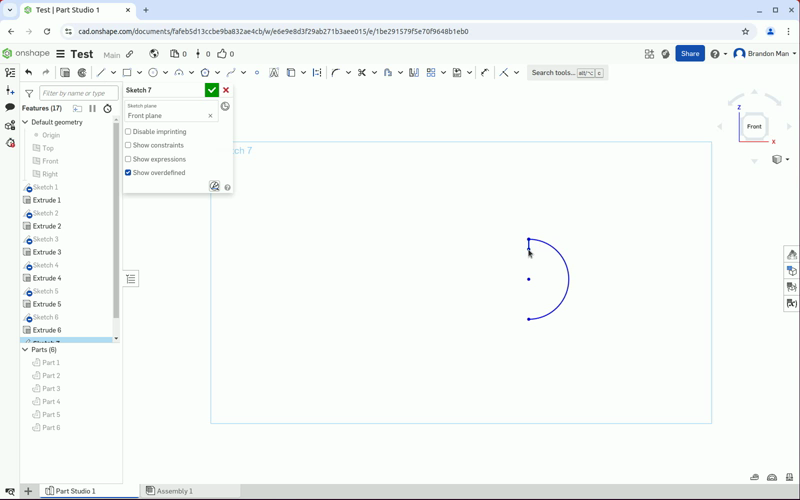
key(a)
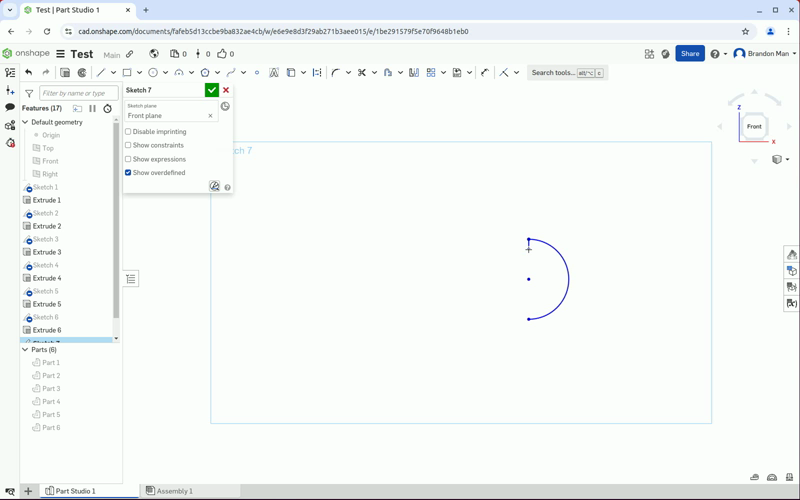
mouse_move(528, 249)
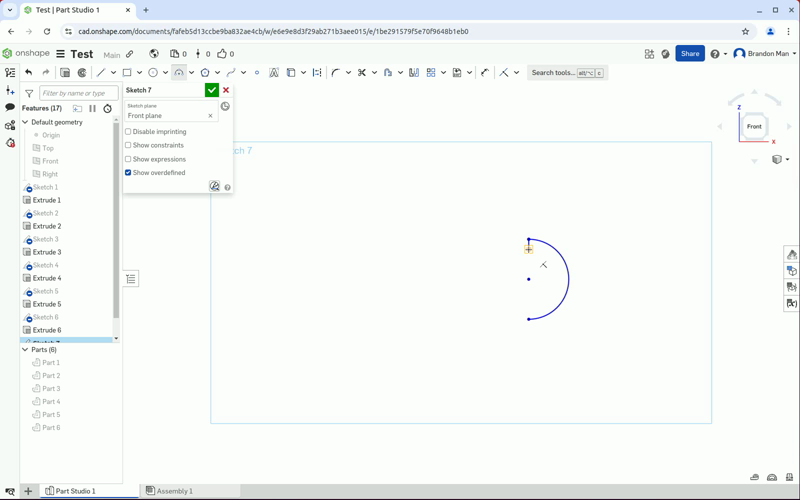
click(528, 249)
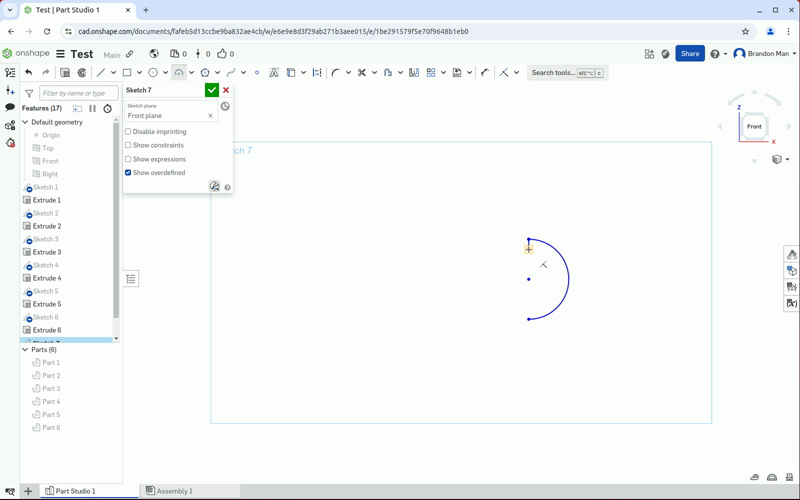
key_down(shift)
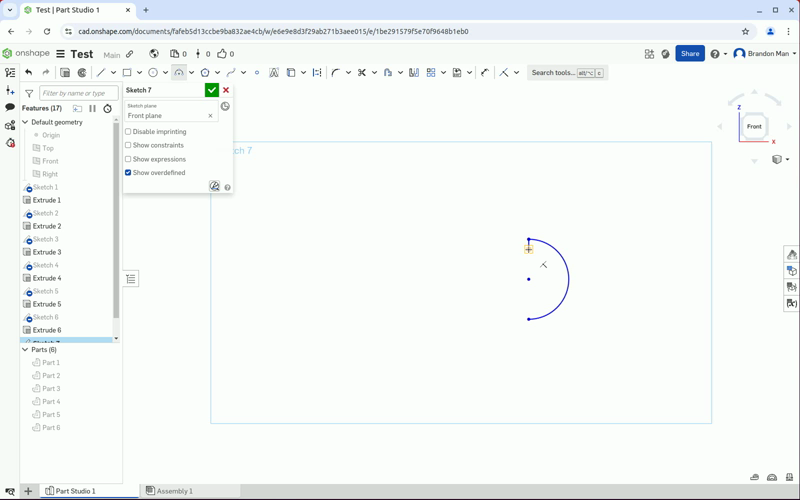
mouse_move(528, 309)
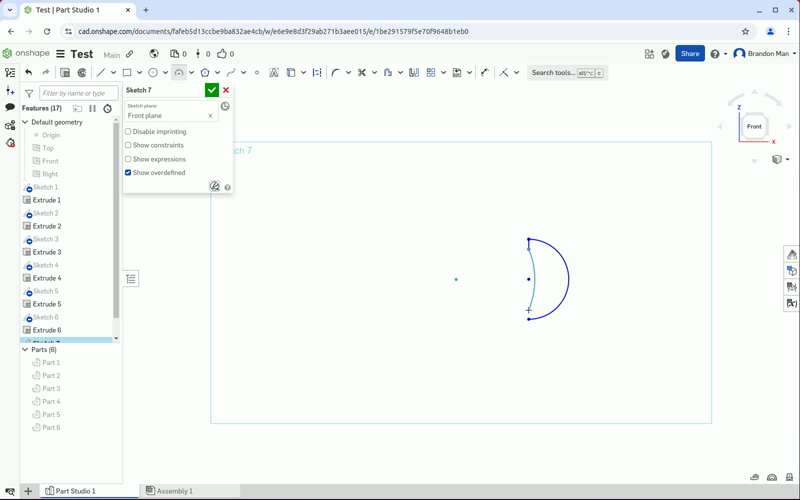
click(528, 309)
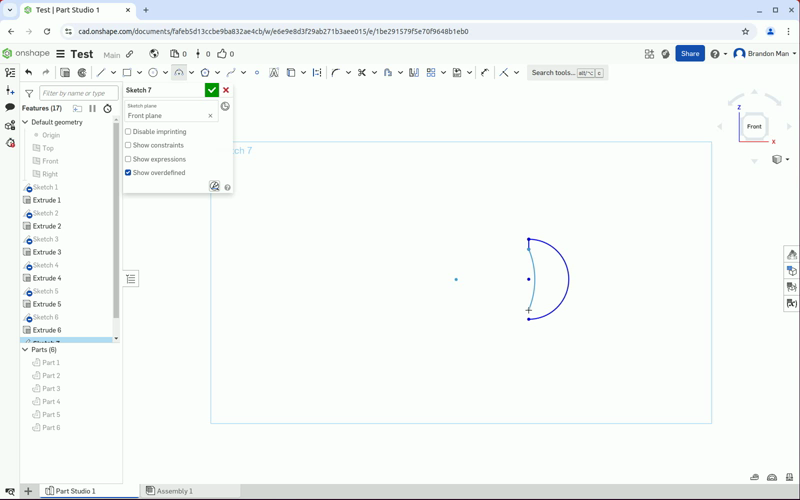
mouse_move(555, 279)
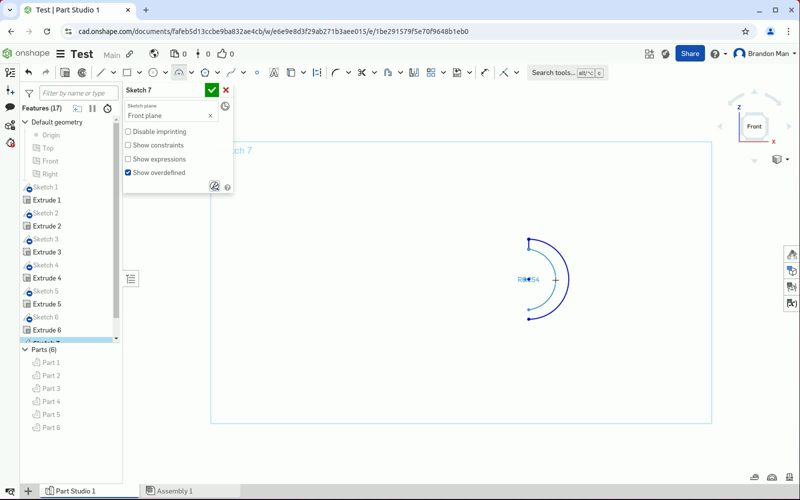
click(555, 279)
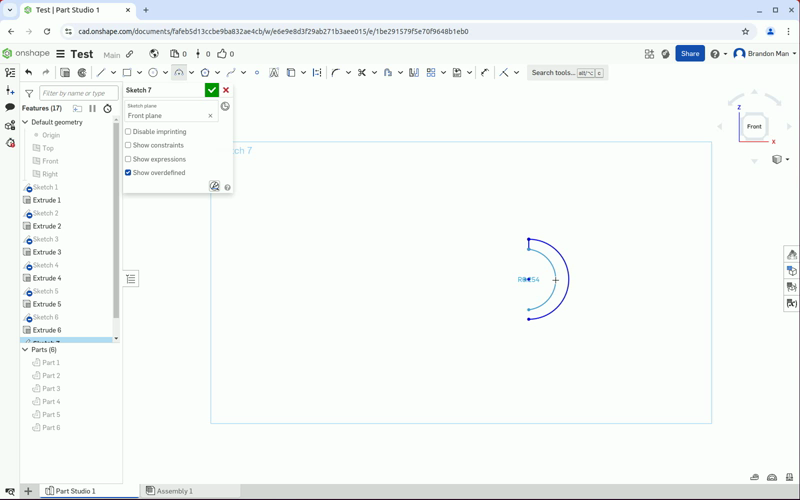
key_up(shift)
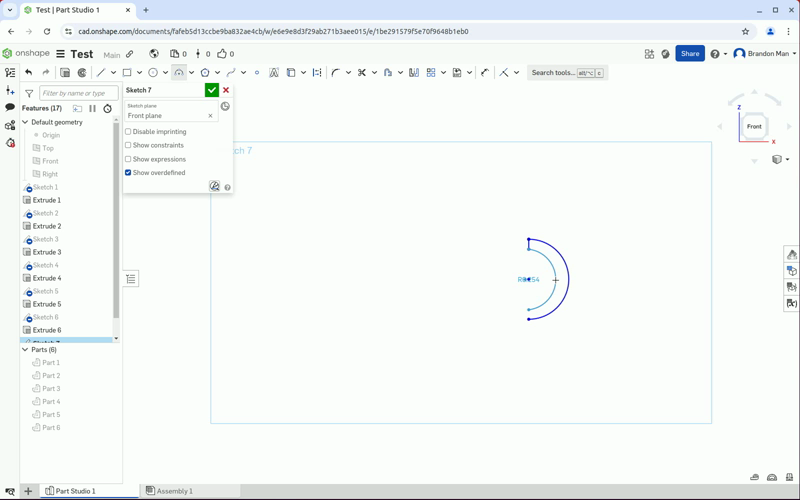
key(esc)
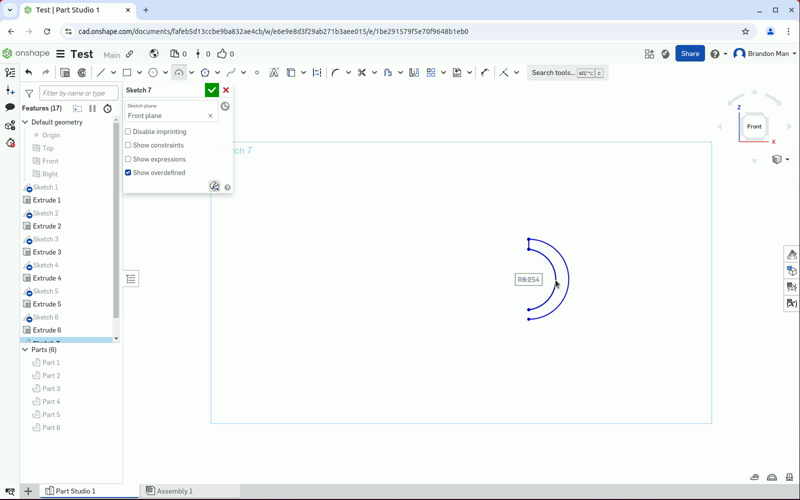
key(l)
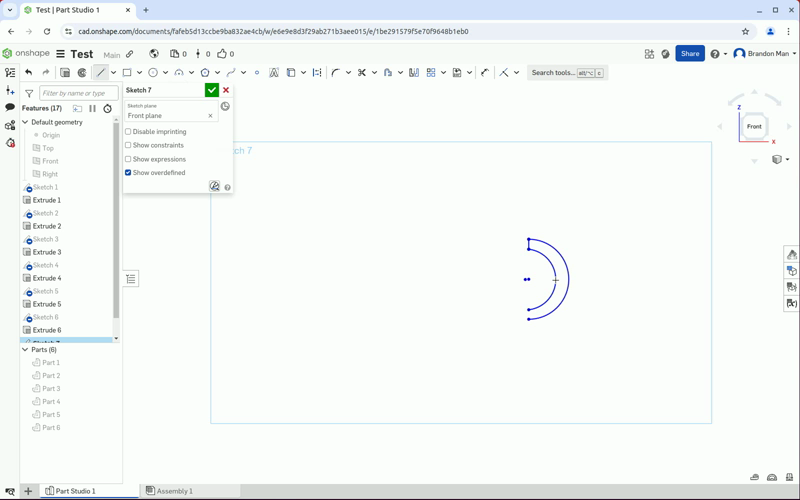
mouse_move(528, 309)
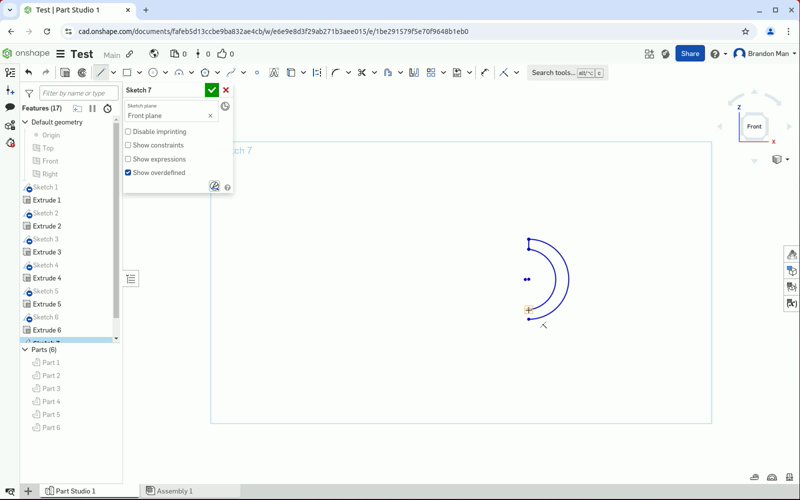
click(528, 309)
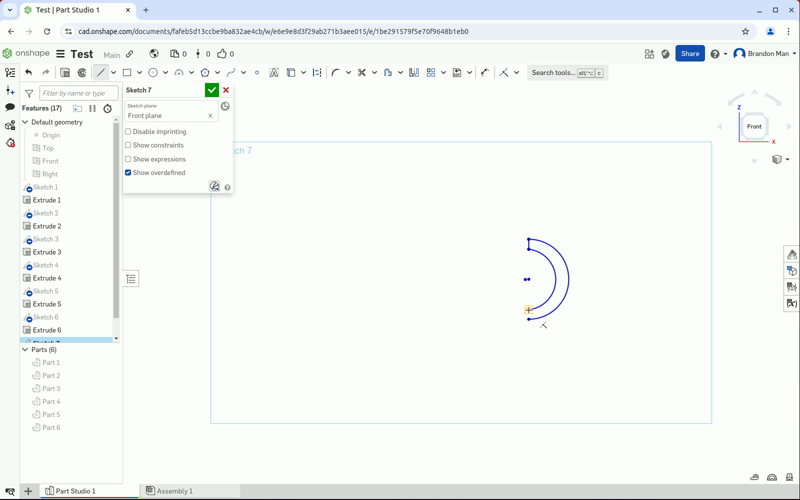
mouse_move(558, 309)
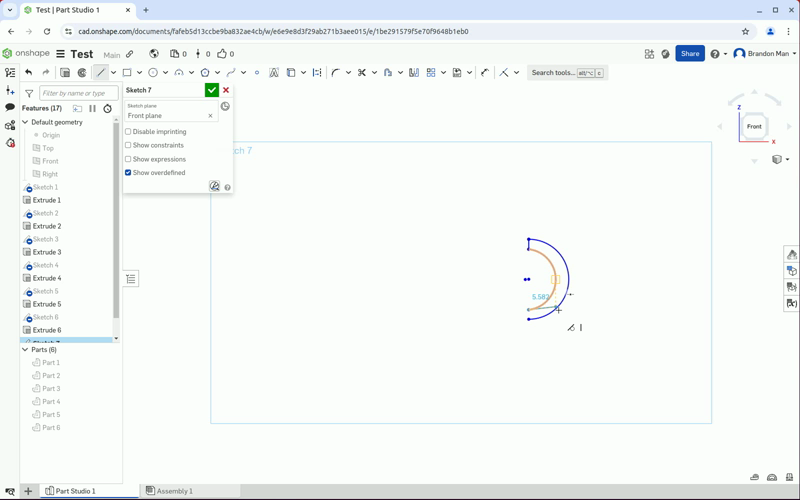
key_down(shift)
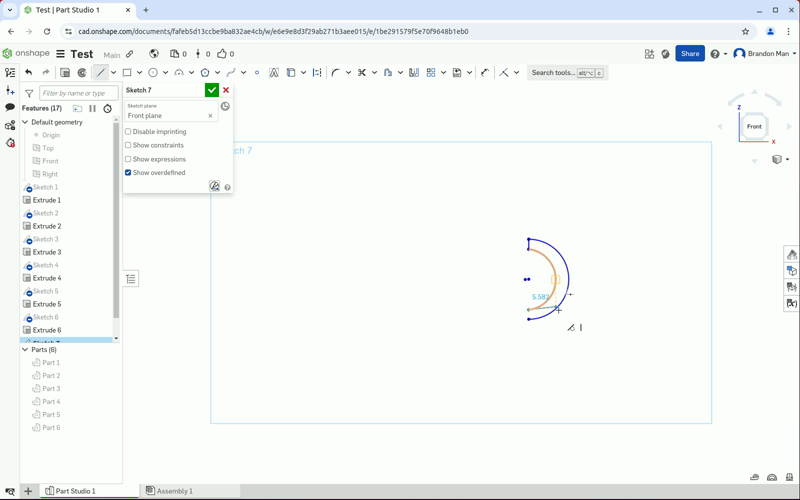
mouse_move(528, 319)
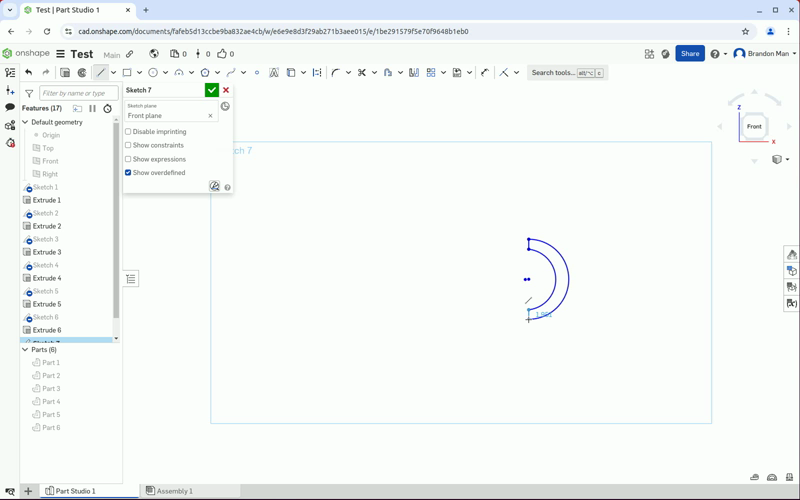
key_up(shift)
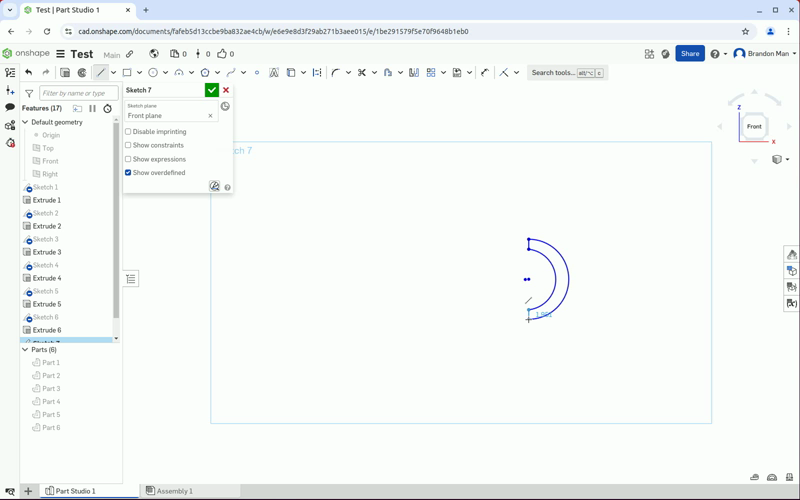
click(528, 319)
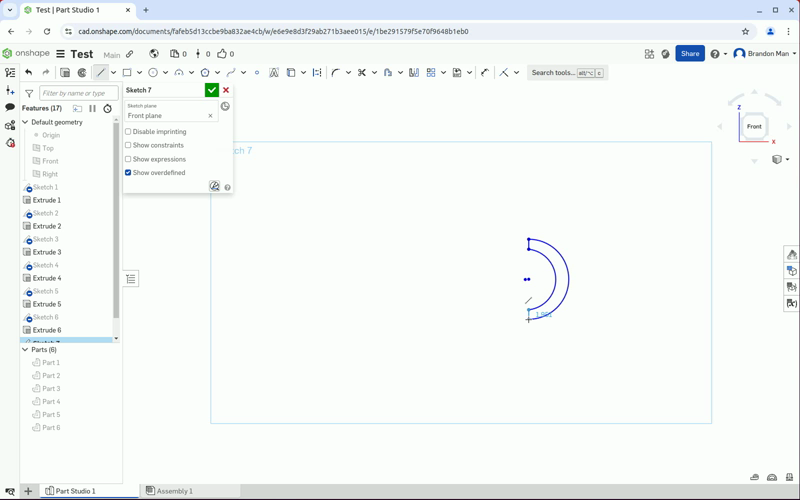
key(esc)
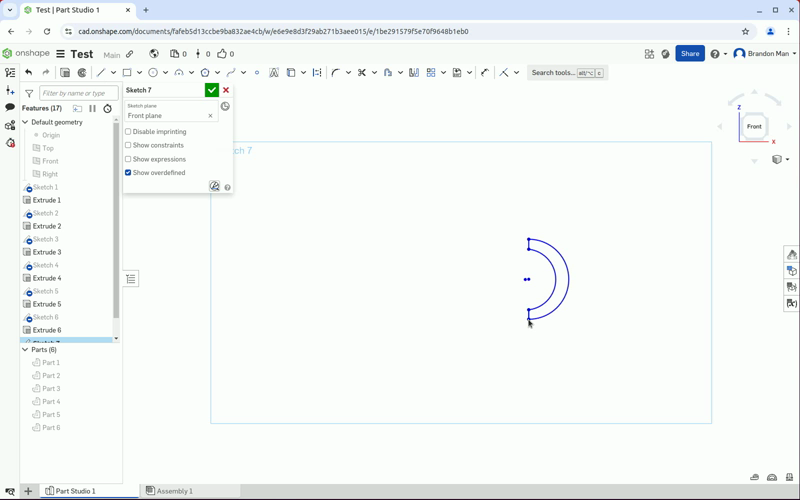
mouse_move(529, 244)
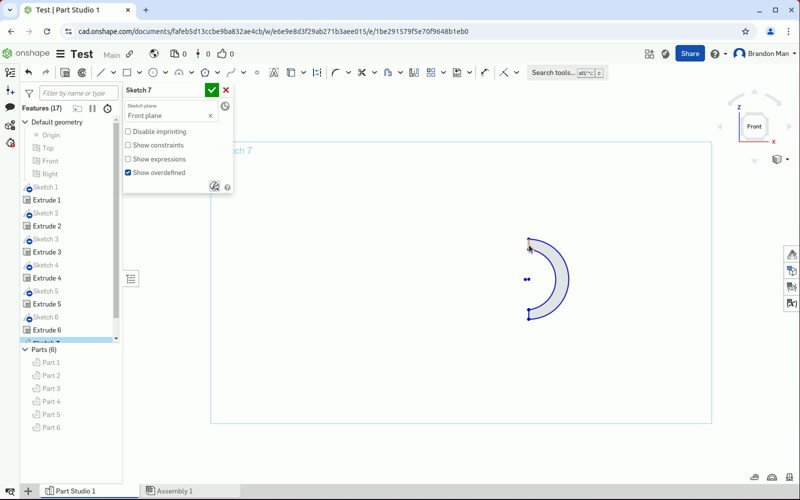
scroll(6)
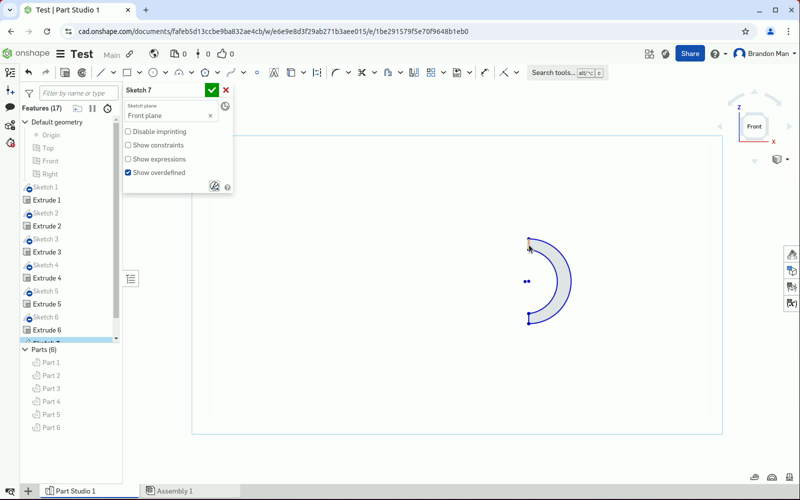
scroll(6)
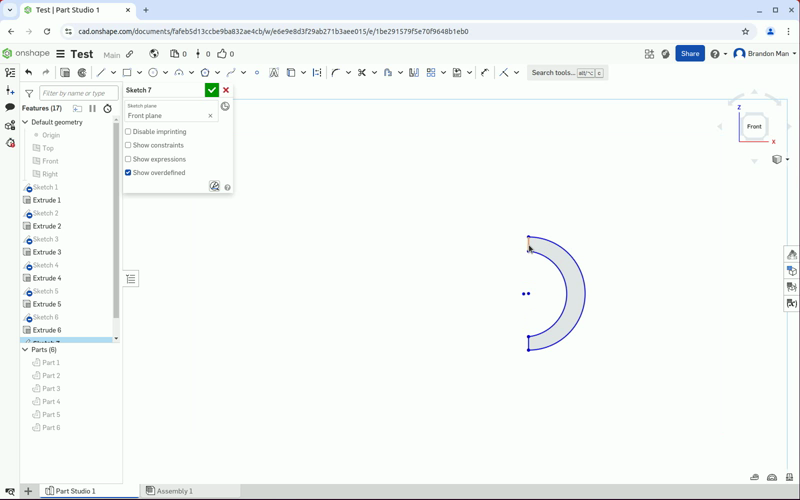
scroll(6)
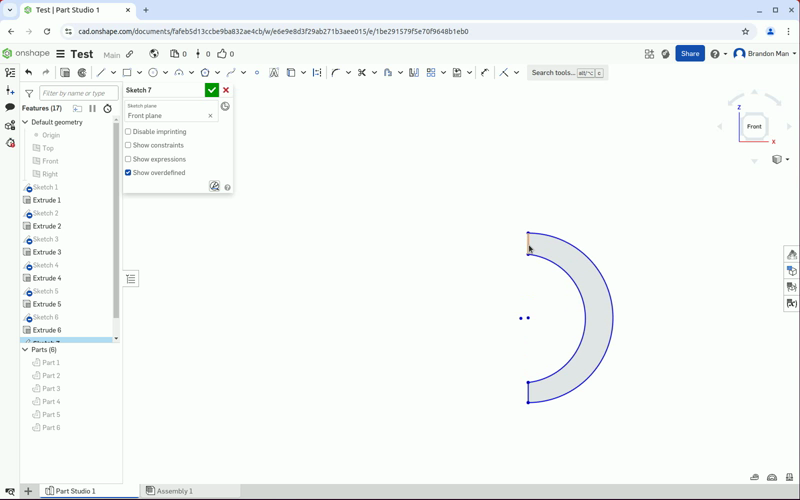
scroll(6)
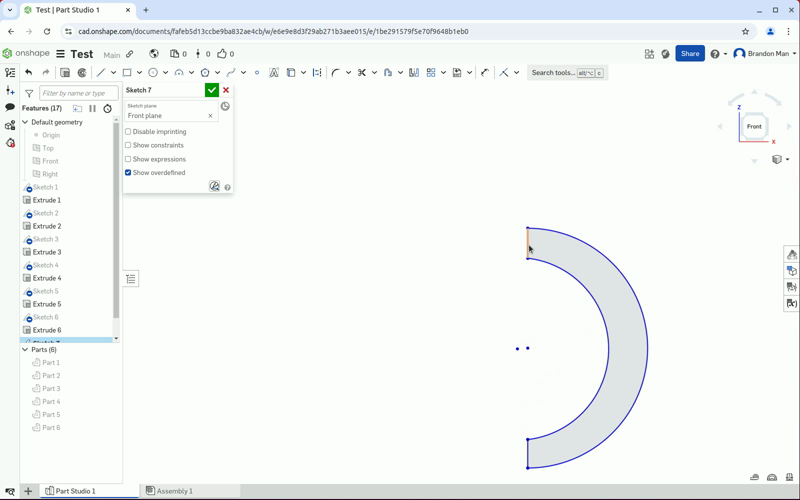
scroll(6)
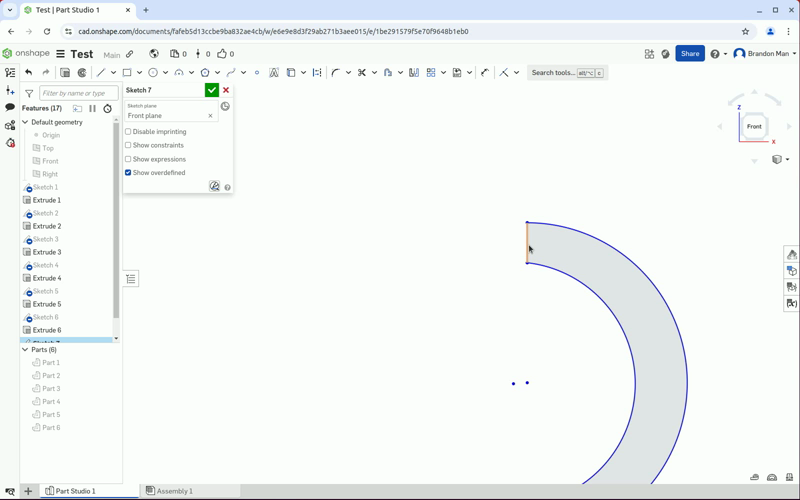
scroll(6)
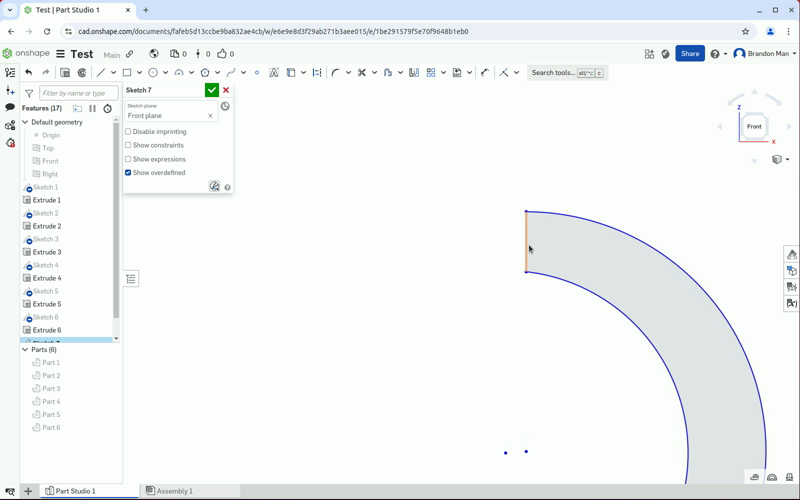
scroll(6)
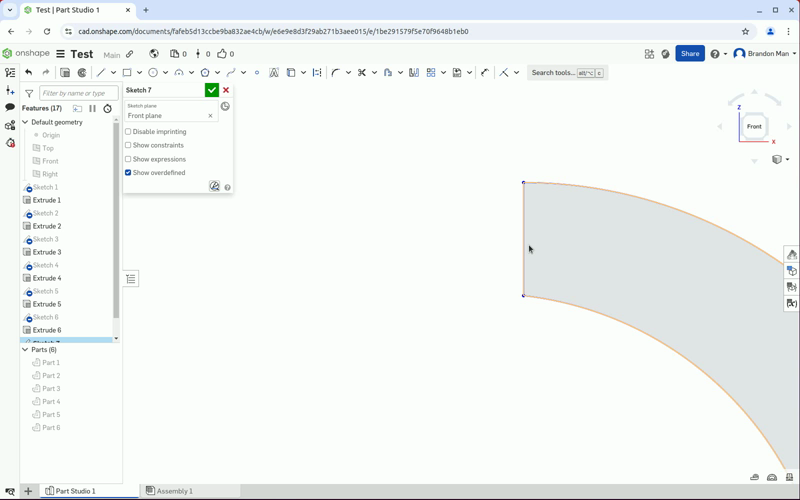
click(529, 244)
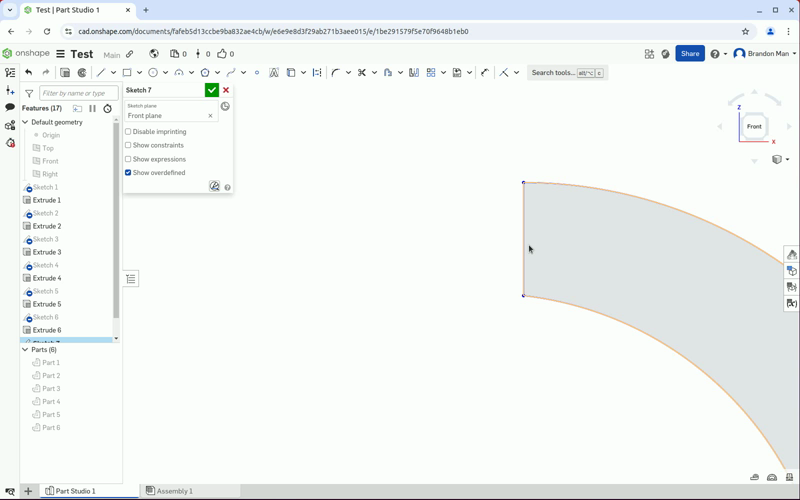
scroll(-6)
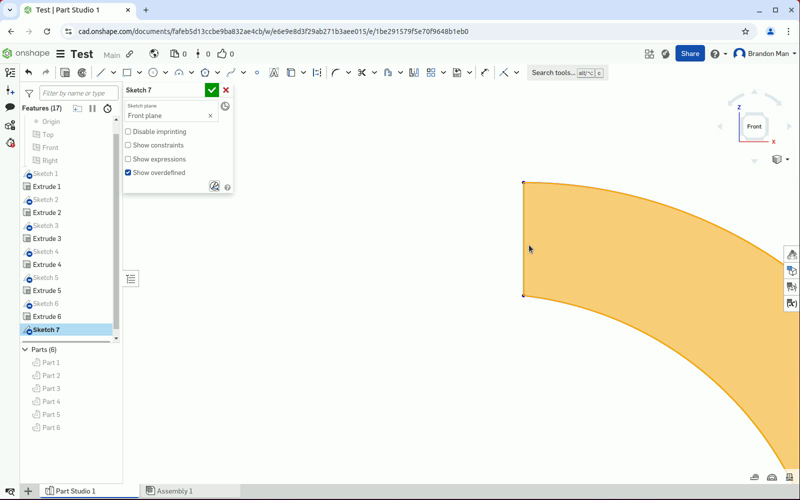
scroll(-6)
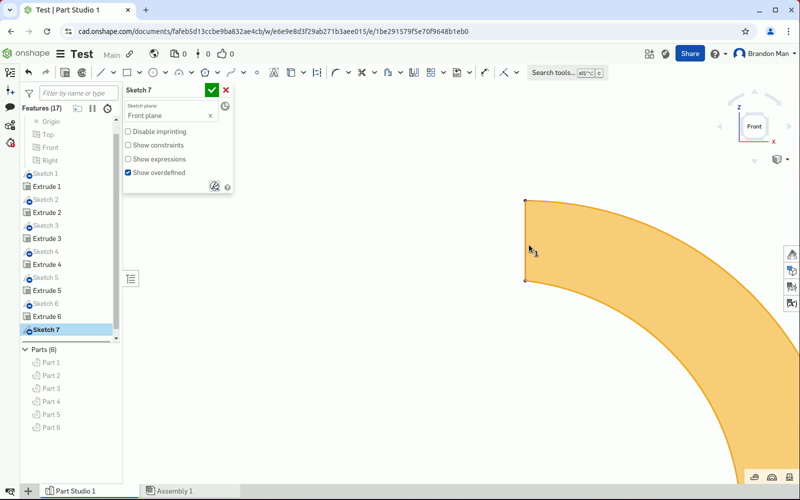
scroll(-6)
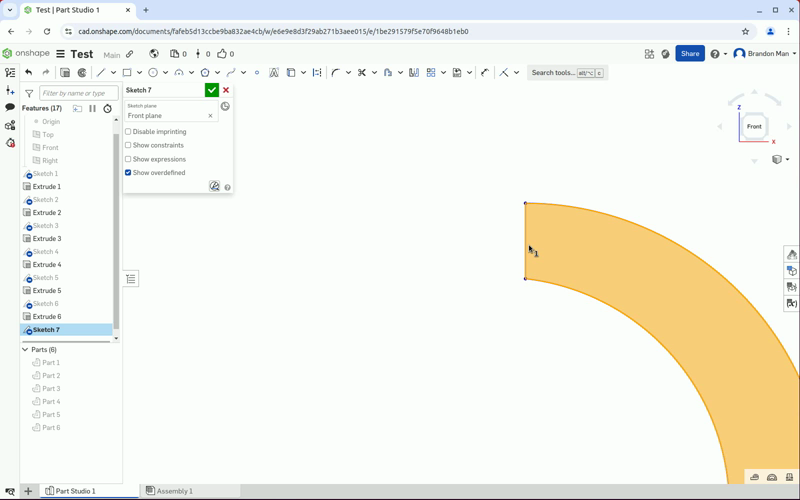
scroll(-6)
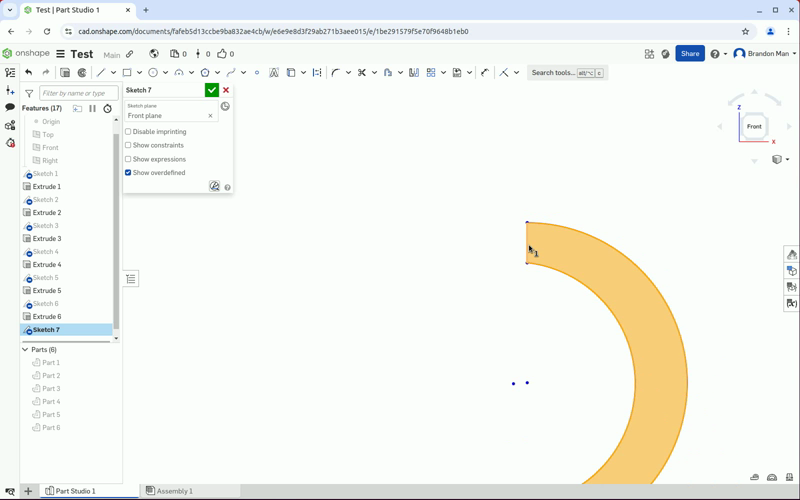
scroll(-6)
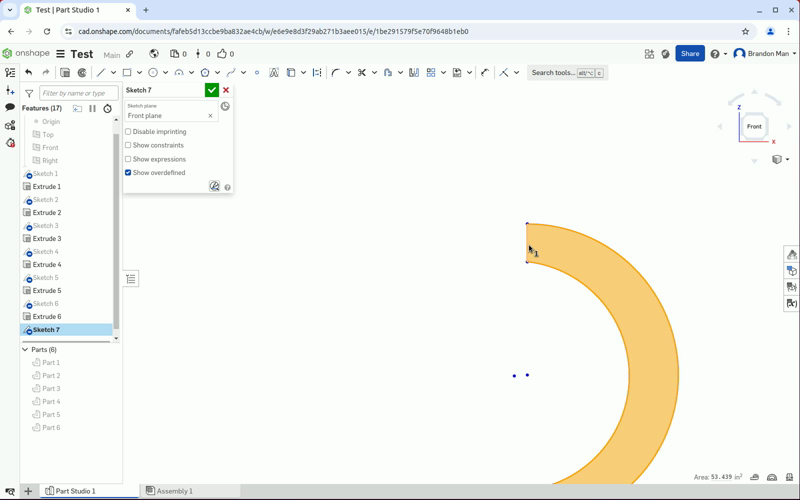
scroll(-6)
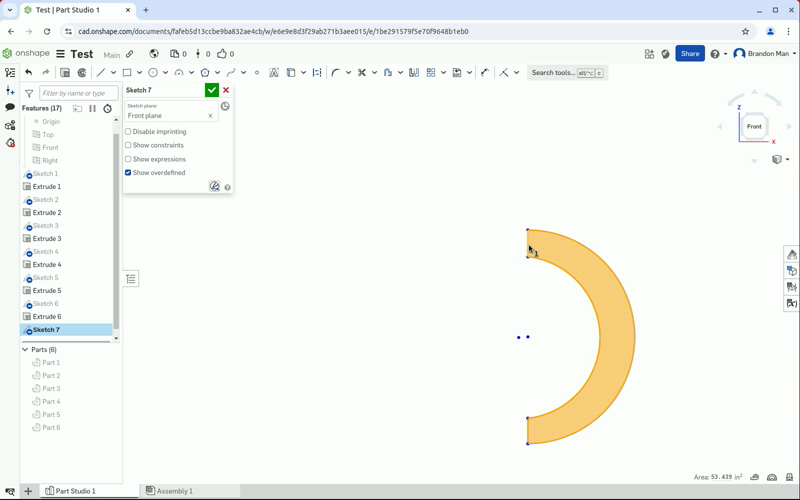
scroll(-6)
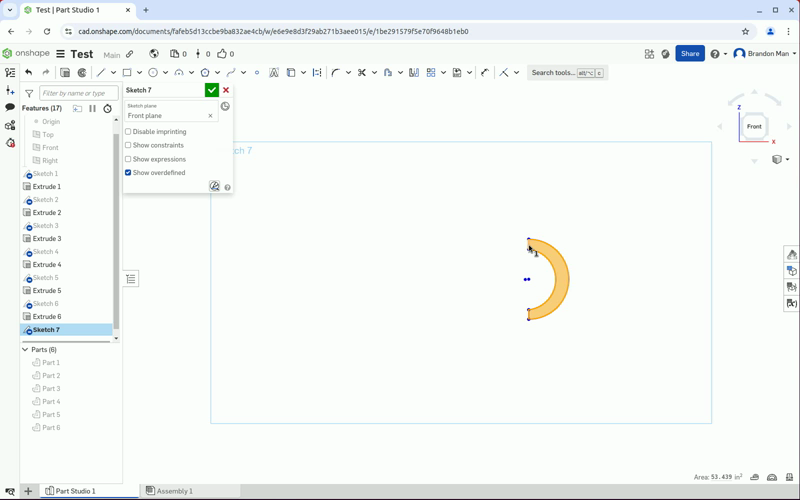
mouse_move(73, 352)
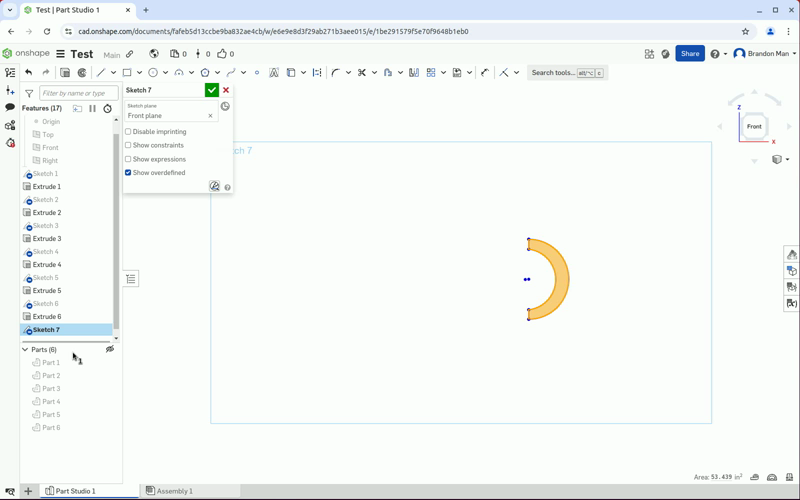
key(shift+y)
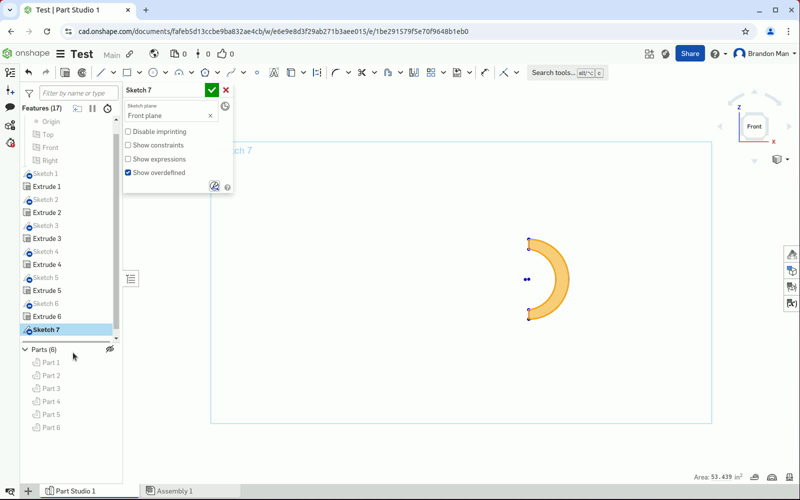
key(shift+e)
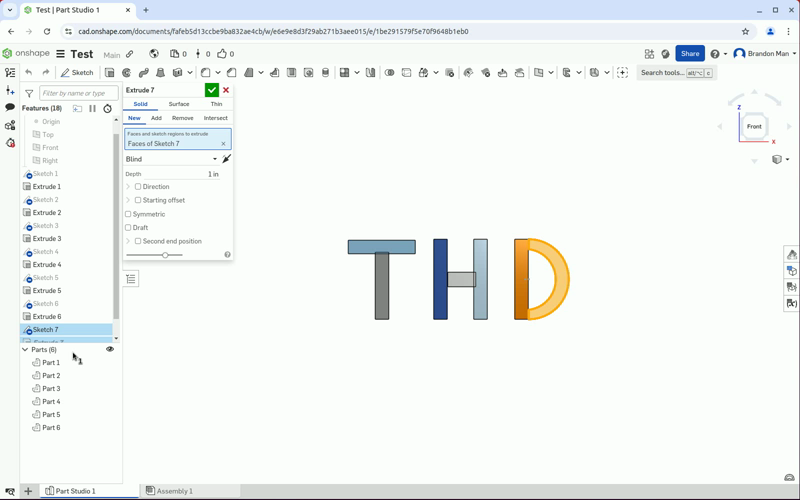
mouse_move(143, 106)
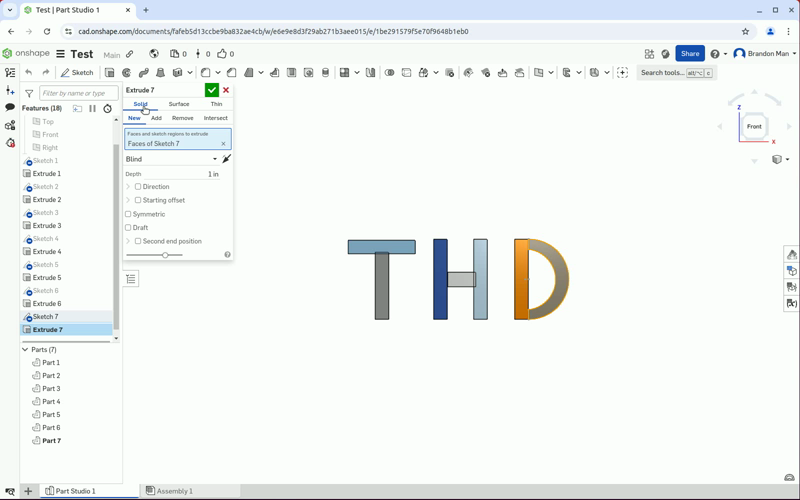
click(143, 106)
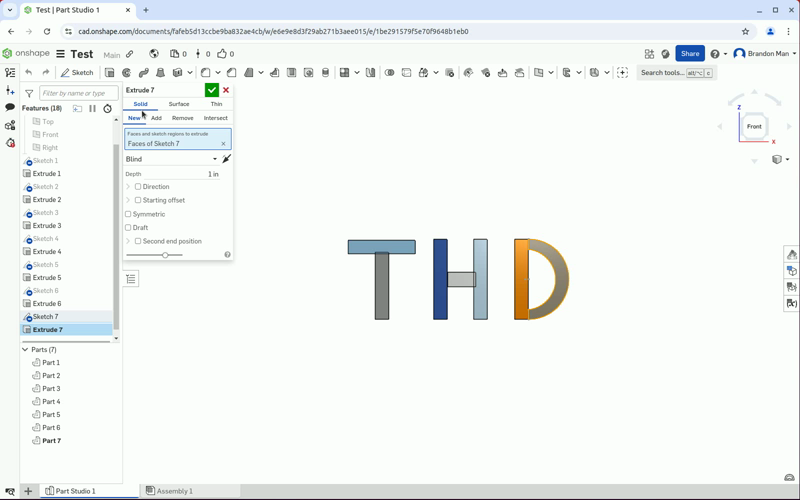
mouse_move(137, 120)
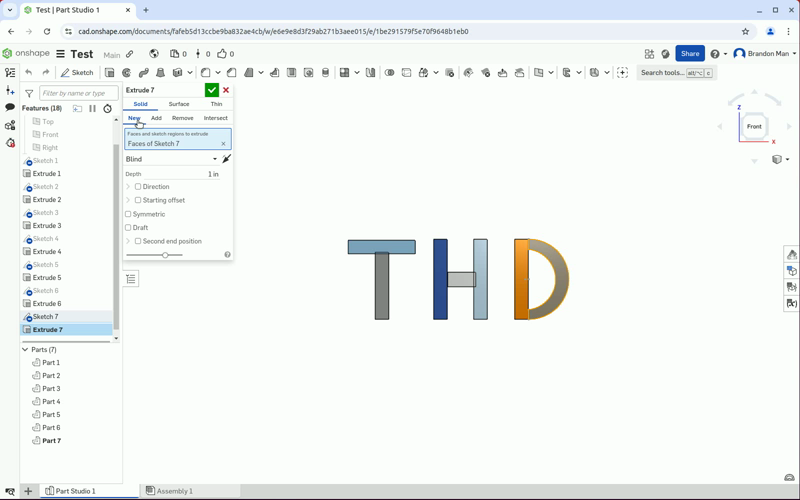
click(137, 120)
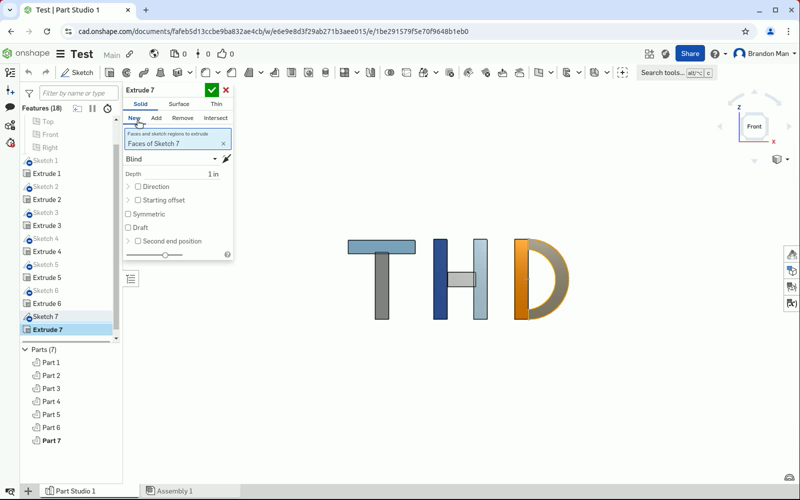
key(tab, 4)
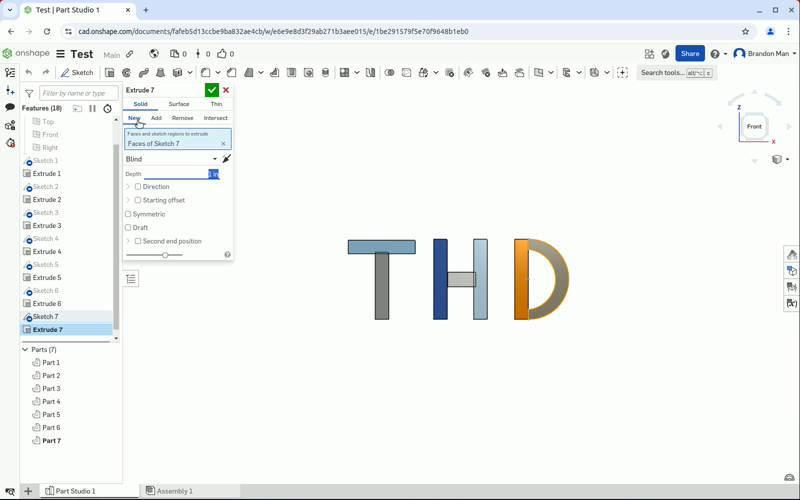
text(2.648)
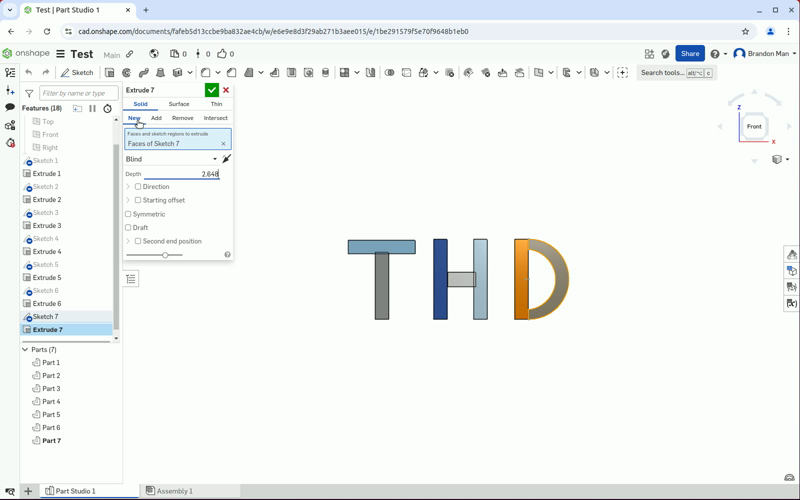
key(enter)
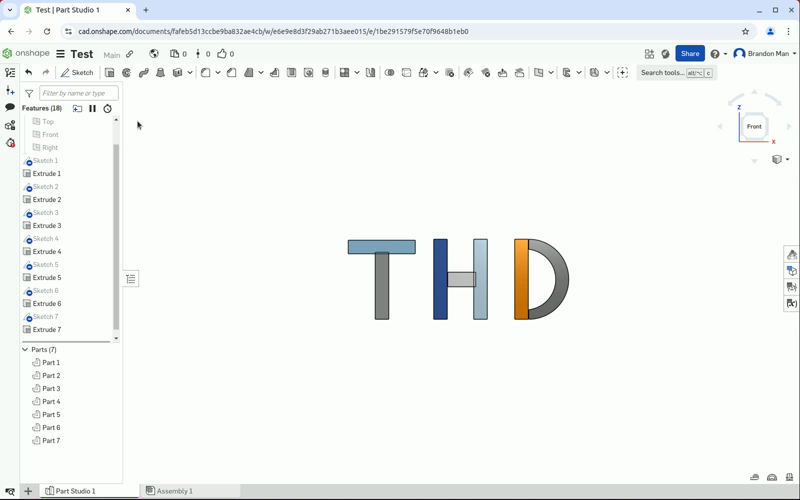
key(shift+h)
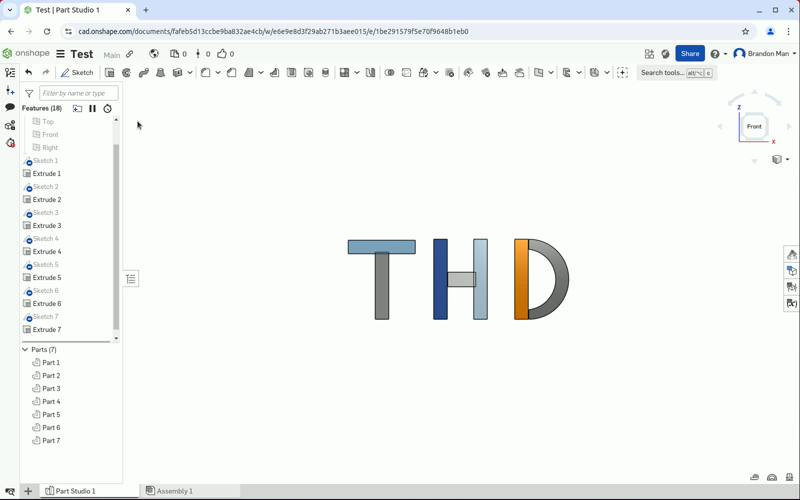
key(shift+h)
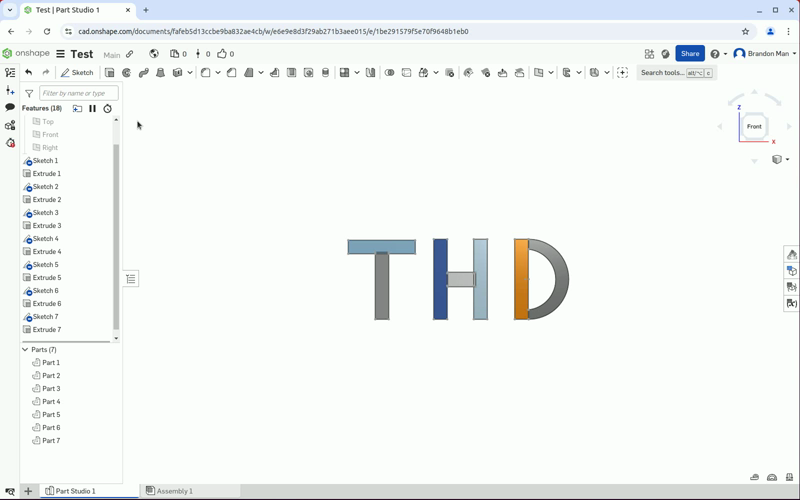
key(shift+7)
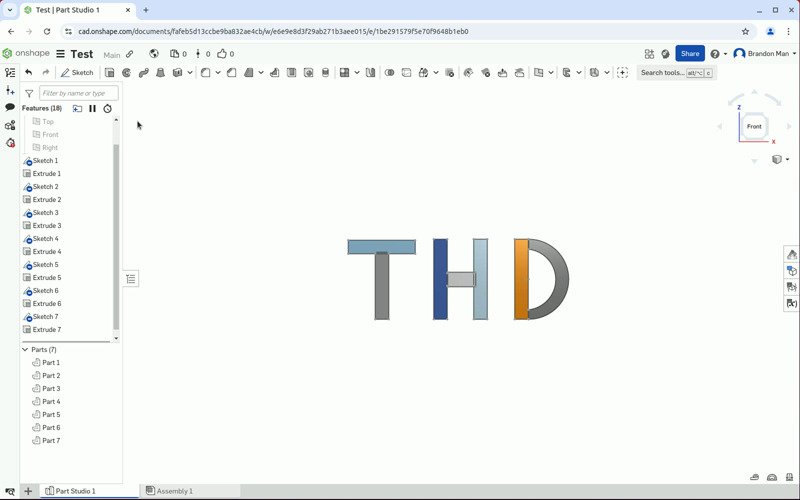
key(left, 2)
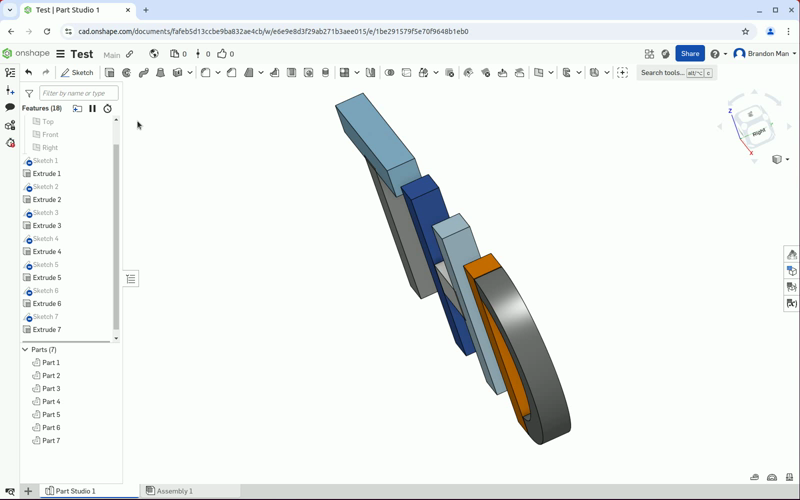
key(down, 2)
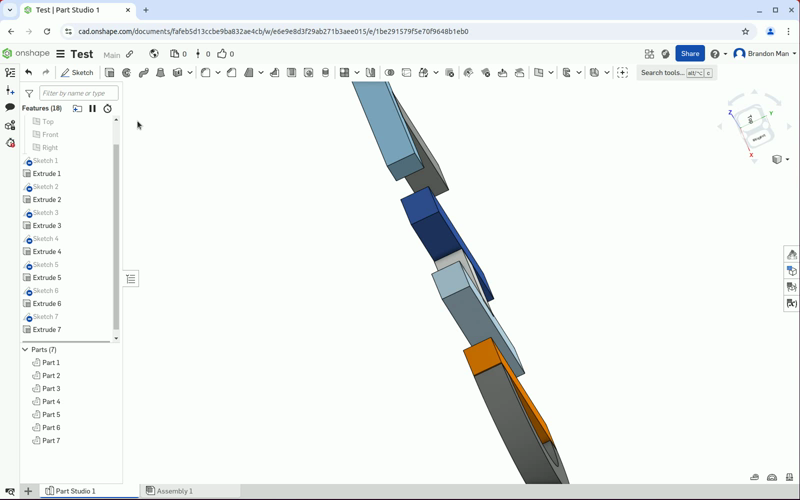
key(up, 2)
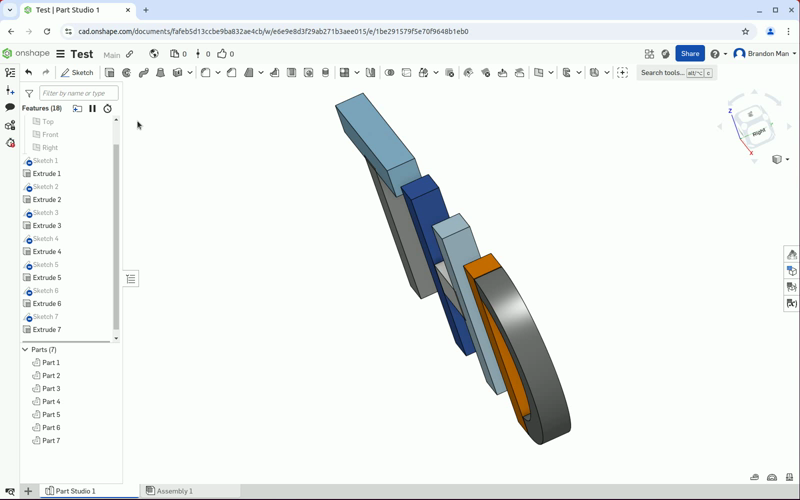
key(right, 2)
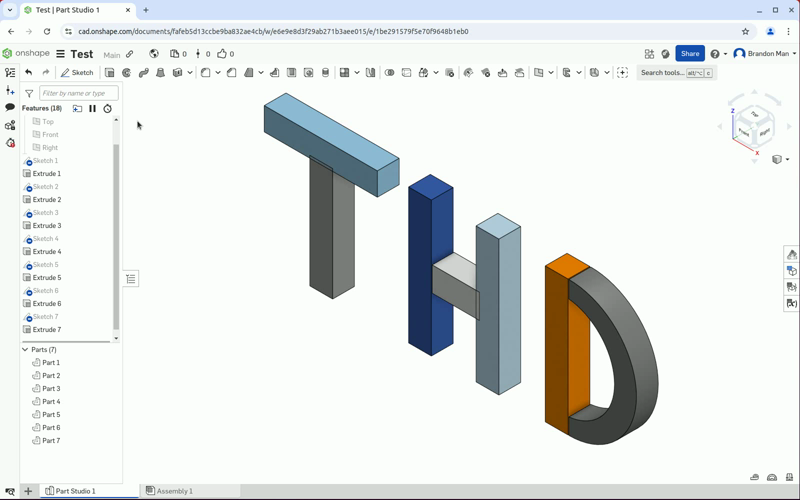
mouse_move(69, 163)
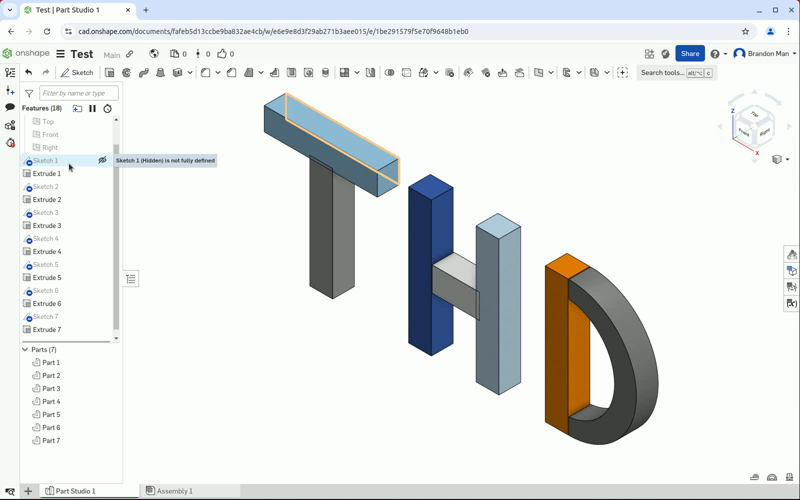
click(69, 163)